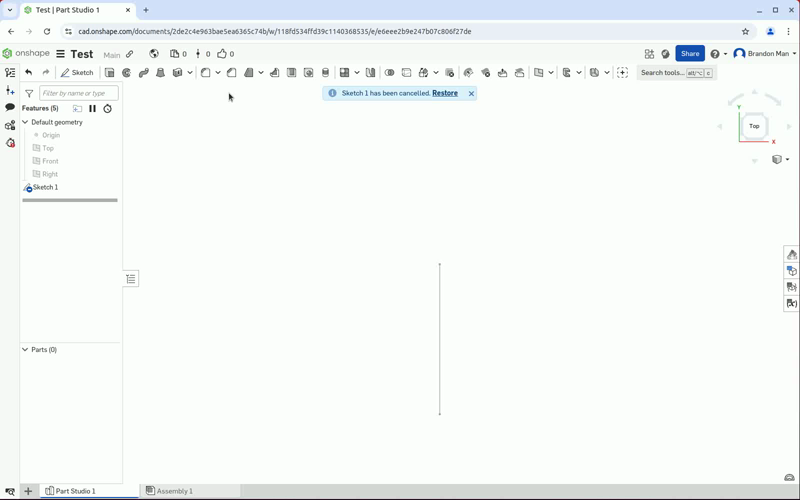
key(shift+h)
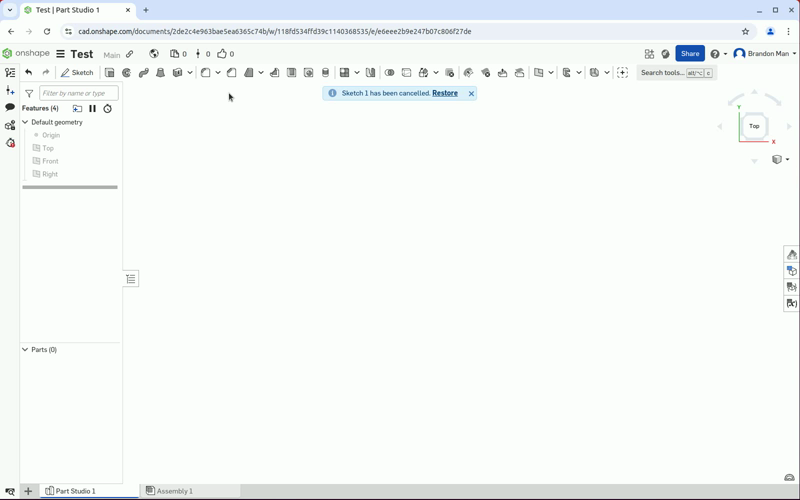
mouse_move(73, 352)
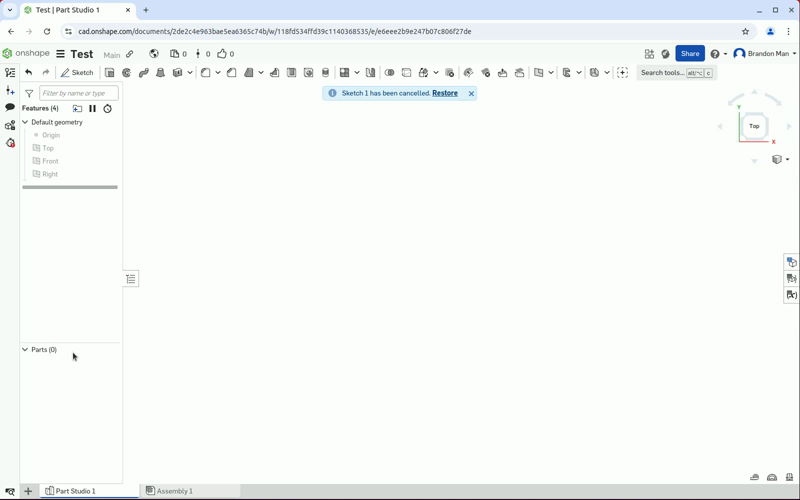
key(y)
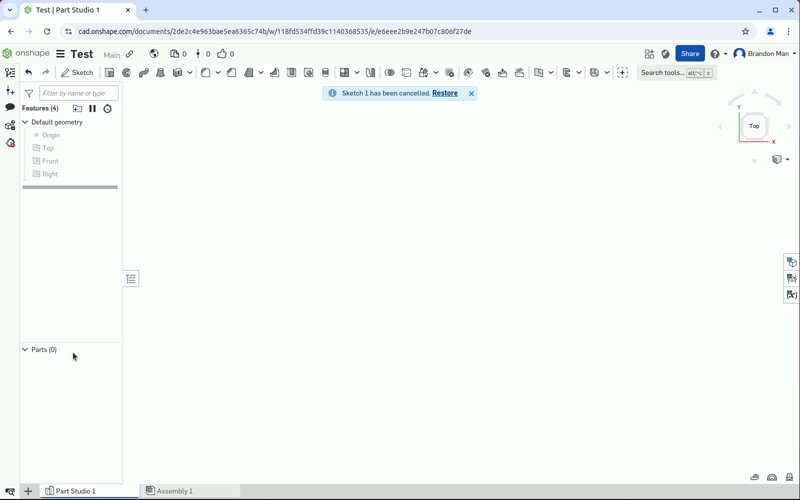
key(shift+p)
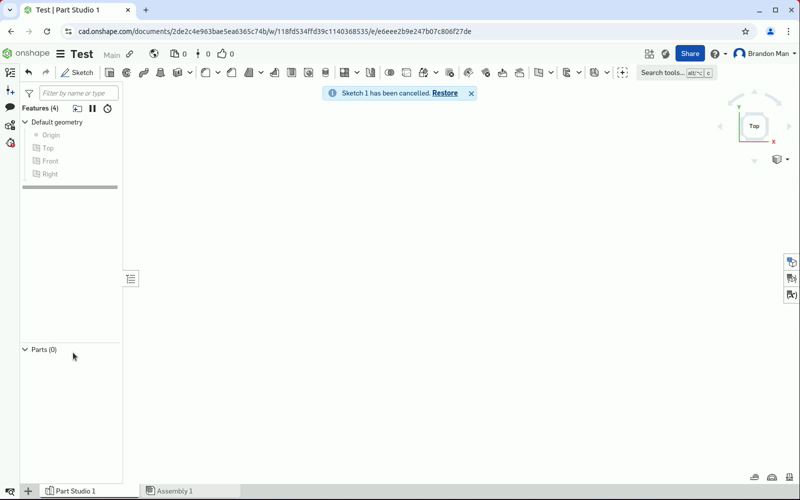
key(space)
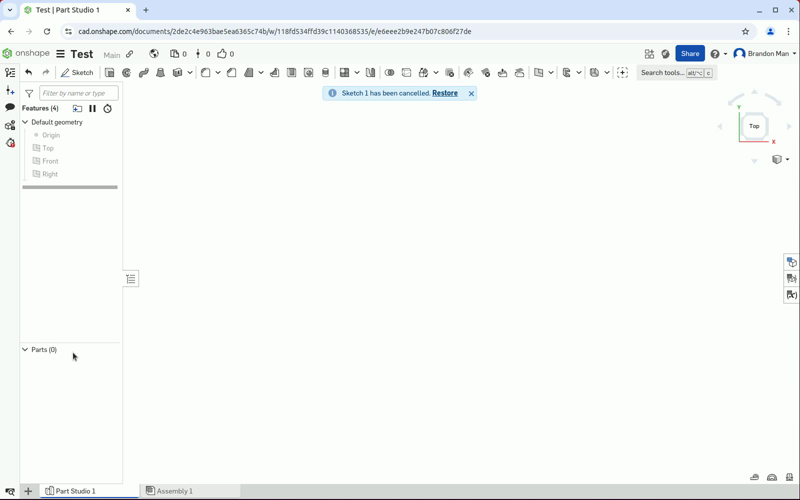
key_down(shift)
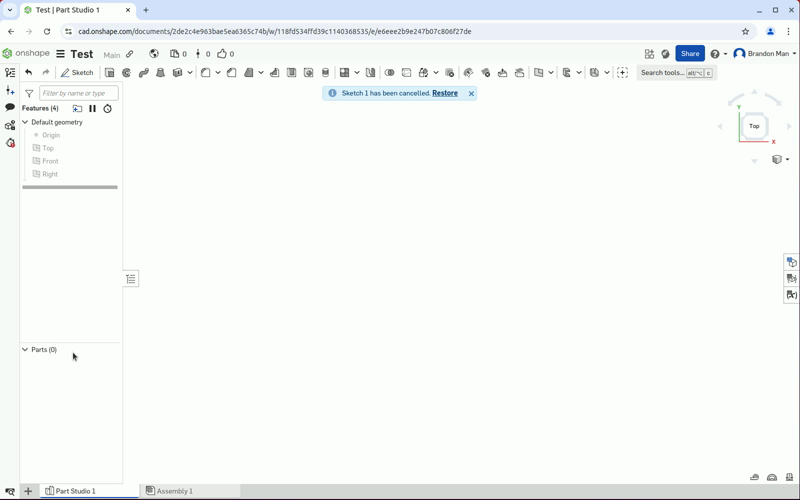
key(up)
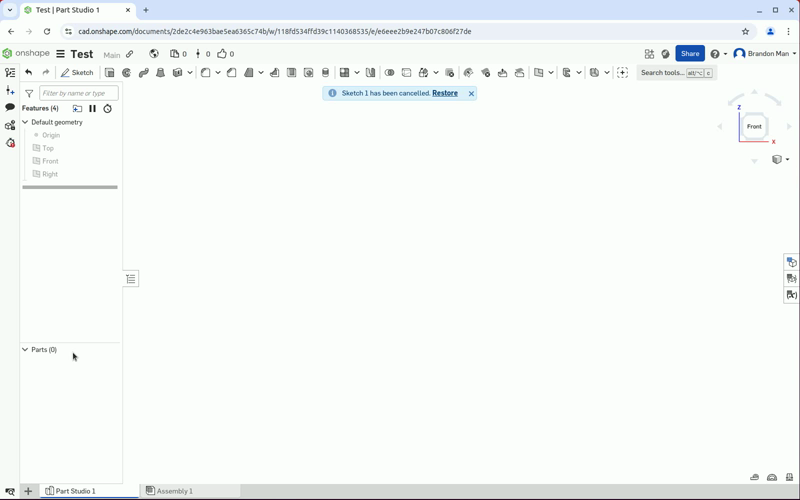
key_up(shift)
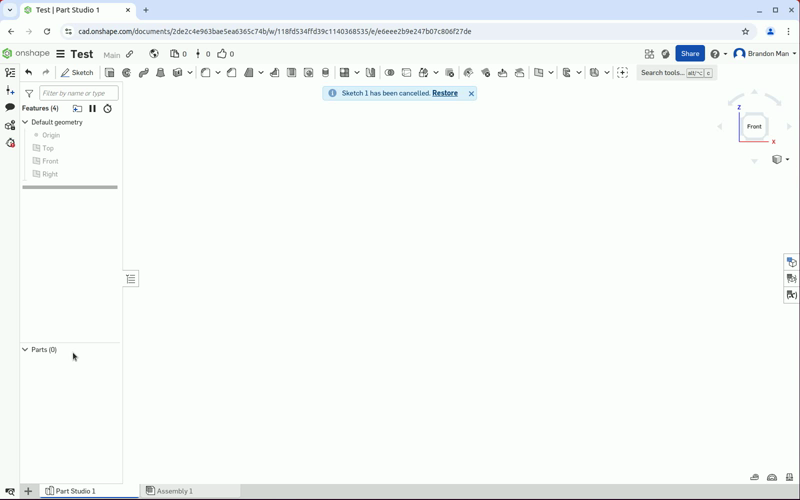
mouse_move(73, 352)
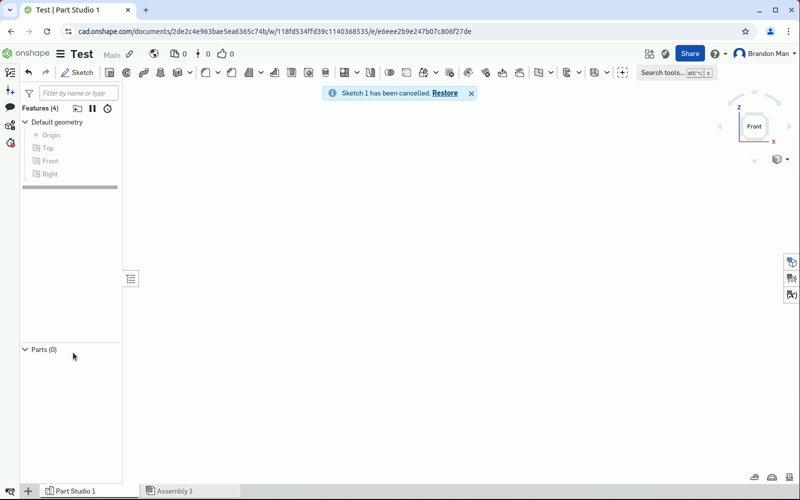
key(shift+y)
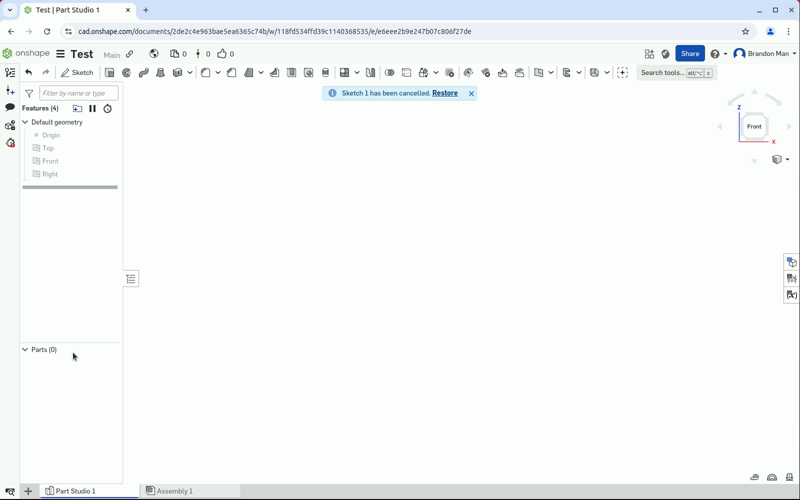
key(shift+s)
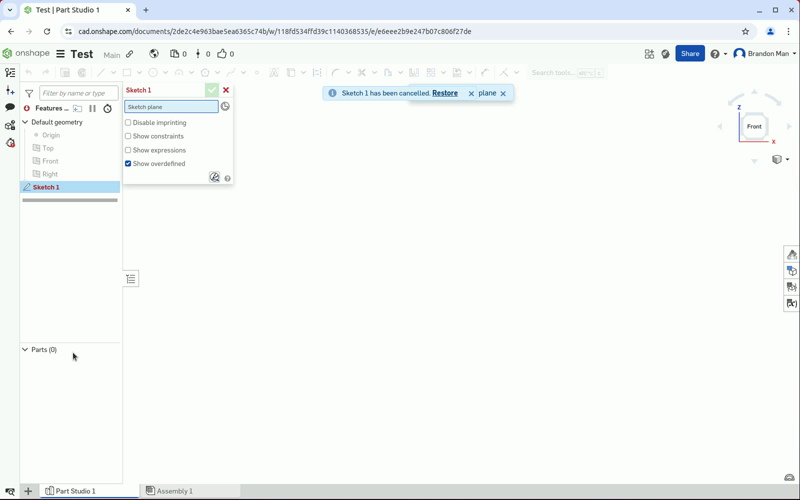
mouse_move(73, 163)
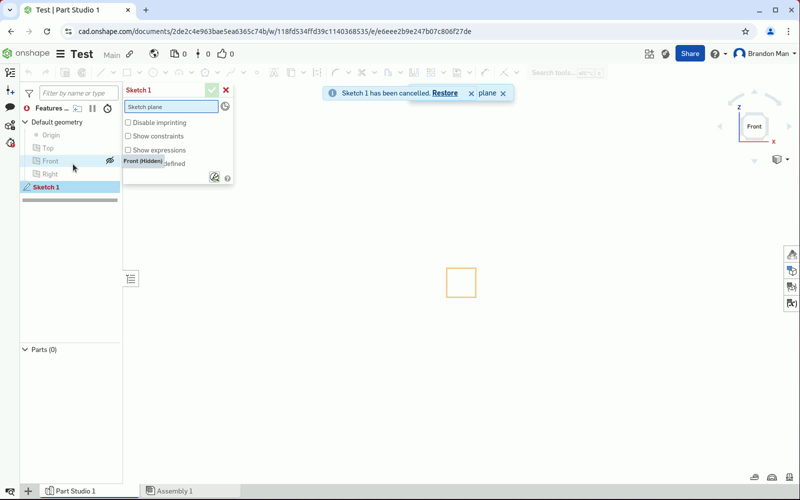
click(73, 163)
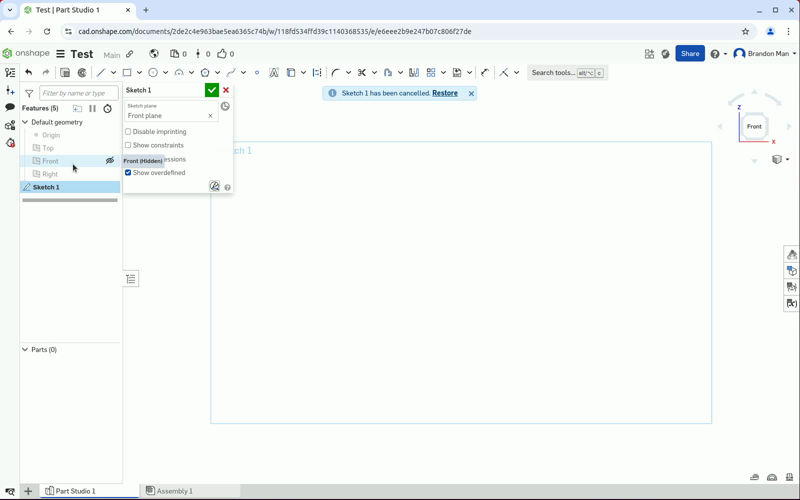
mouse_move(73, 352)
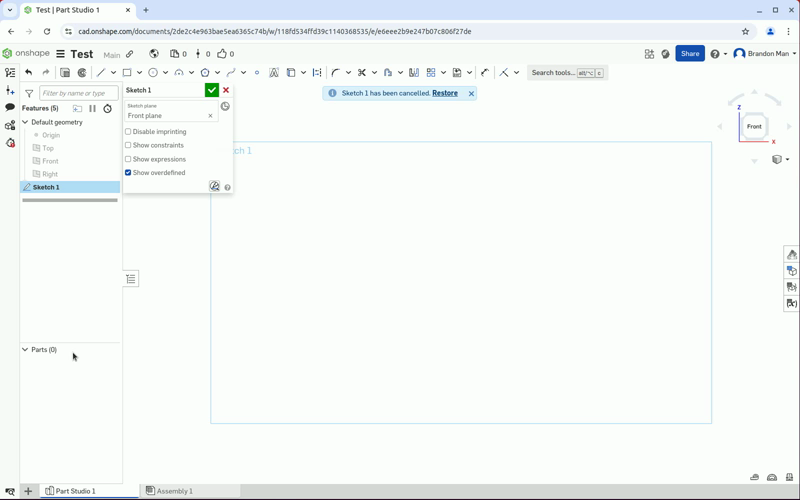
key(y)
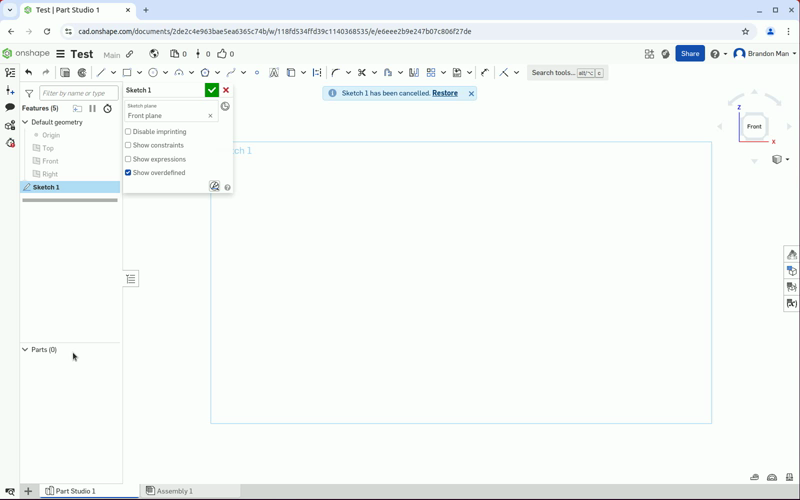
key(l)
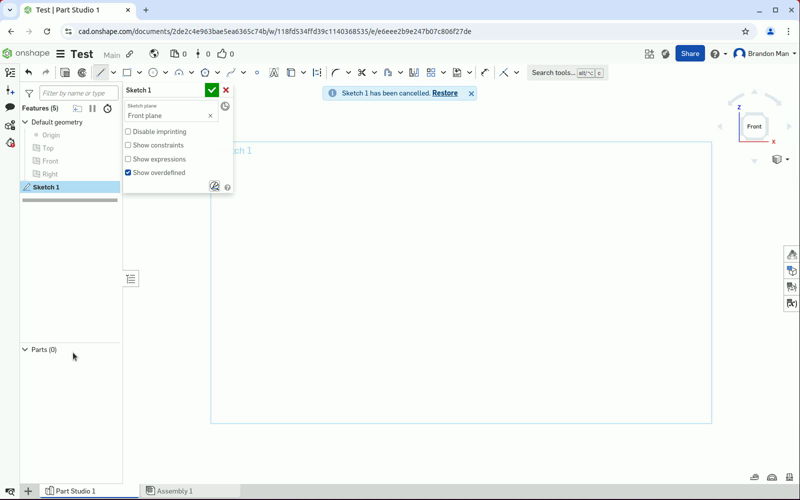
key_down(shift)
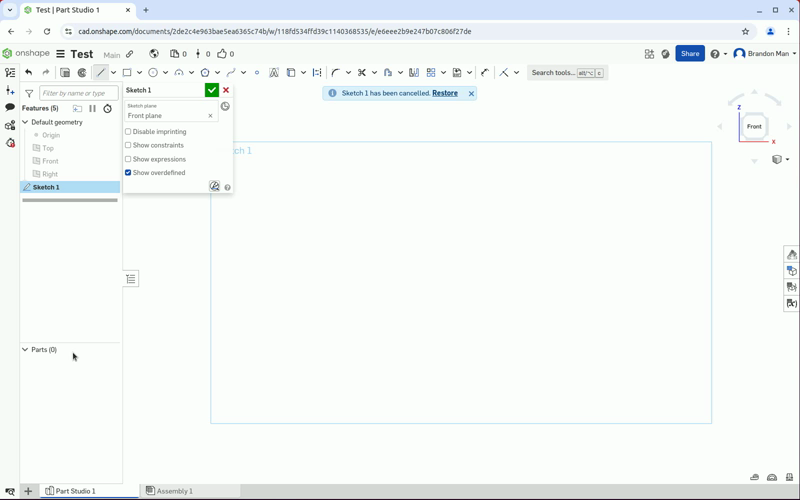
mouse_move(453, 359)
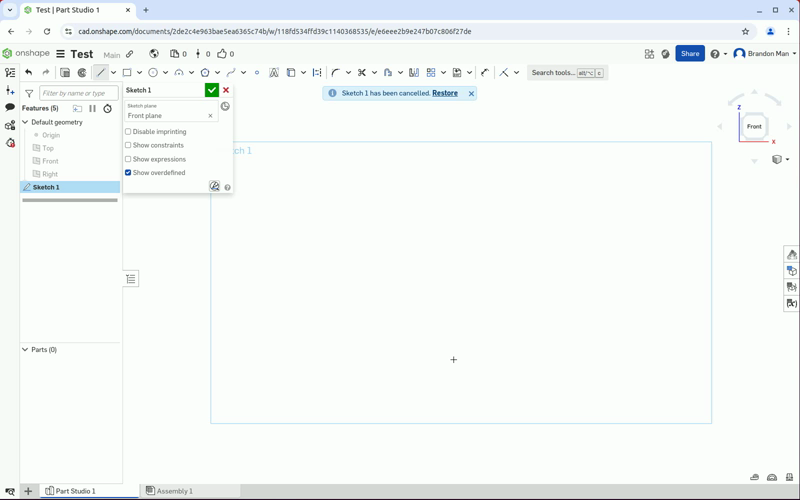
click(453, 359)
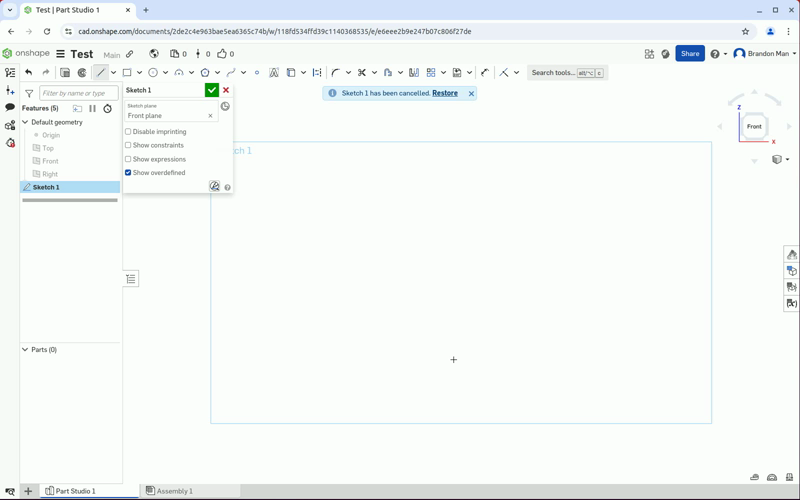
key_up(shift)
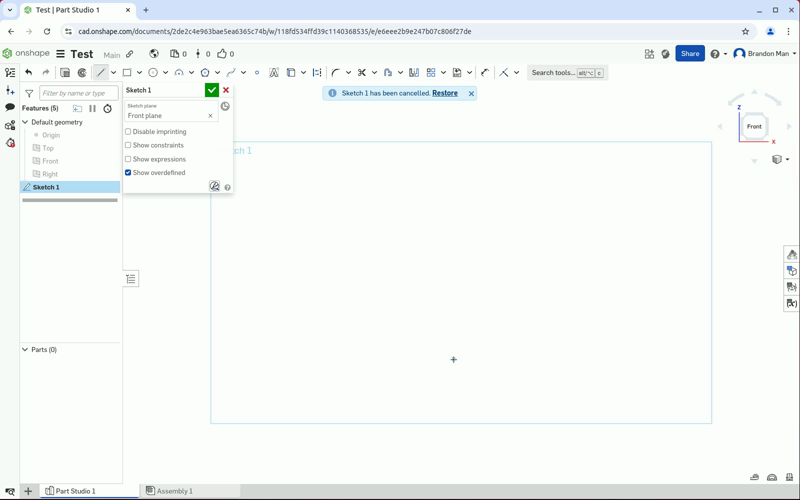
key_down(shift)
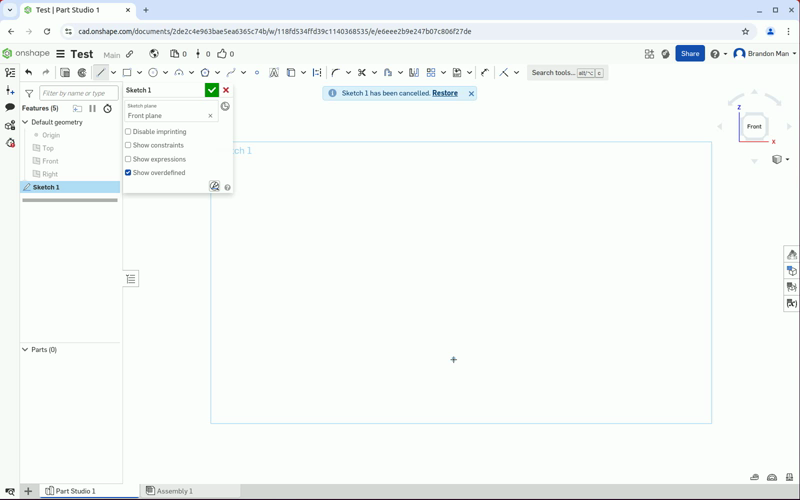
mouse_move(539, 359)
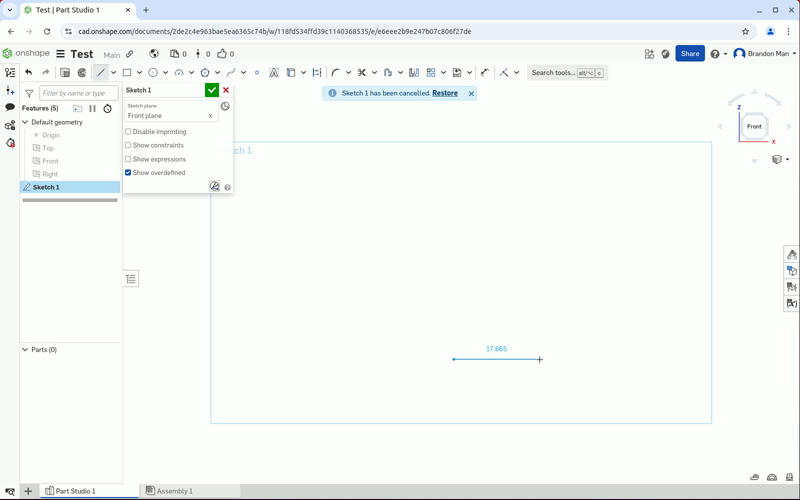
click(539, 359)
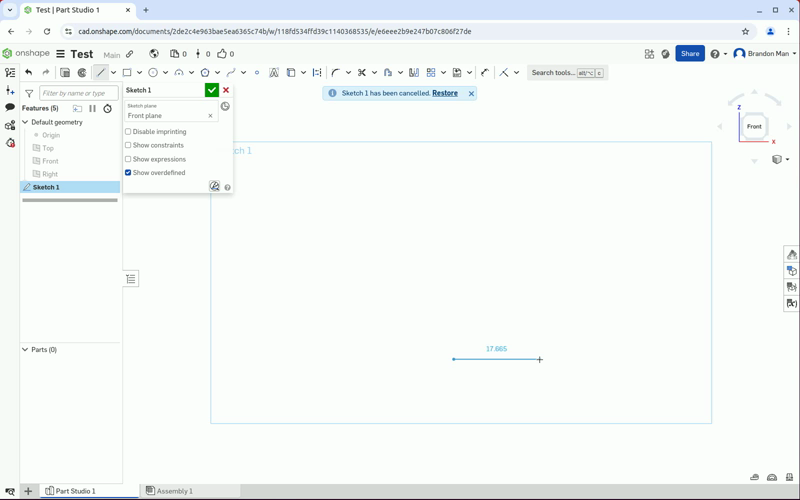
key_up(shift)
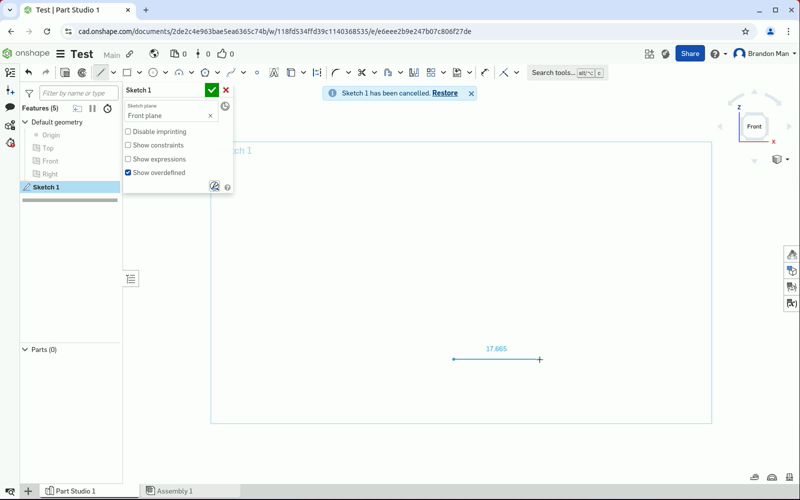
key_down(shift)
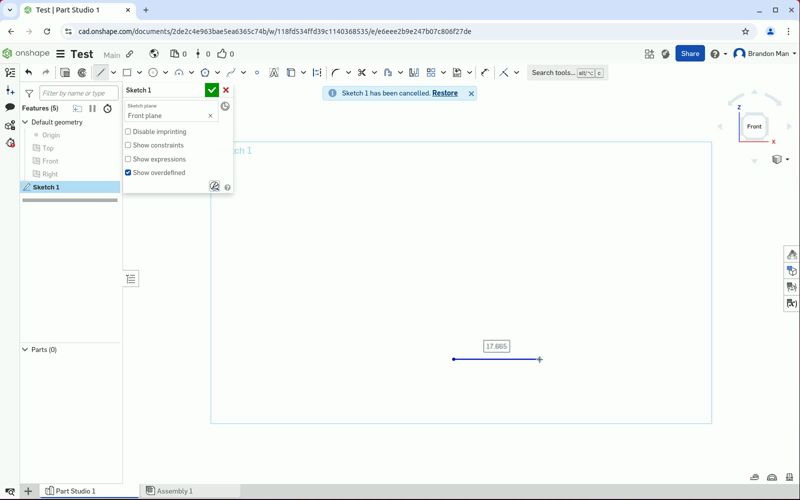
mouse_move(539, 282)
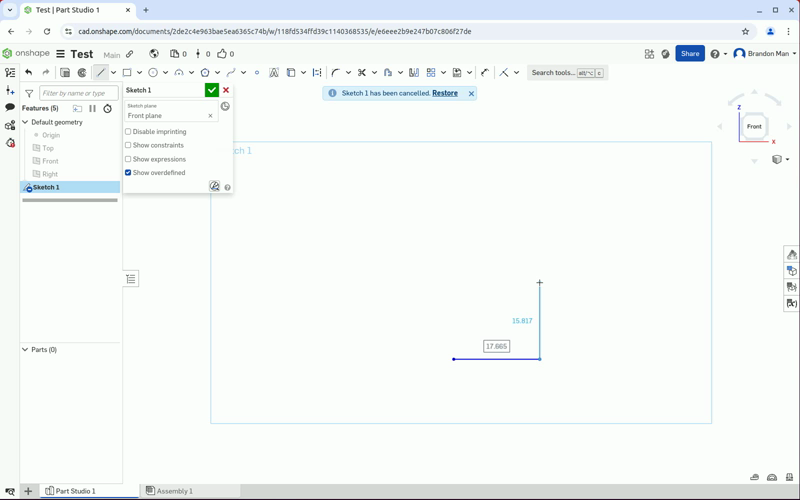
click(539, 282)
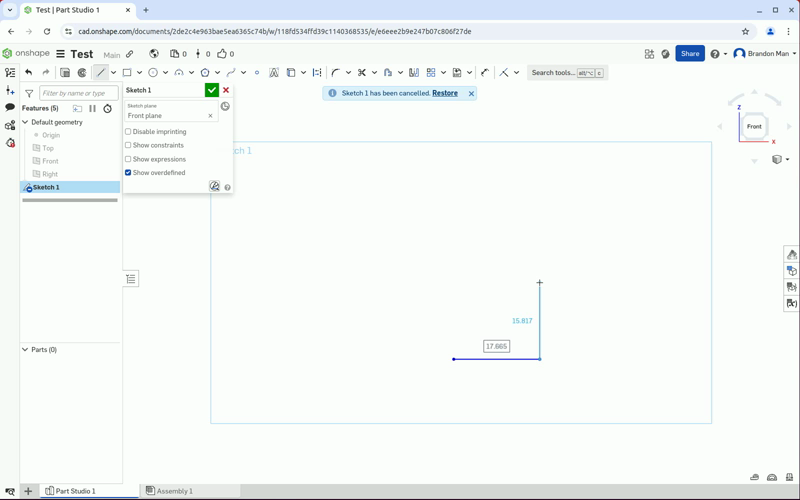
key_up(shift)
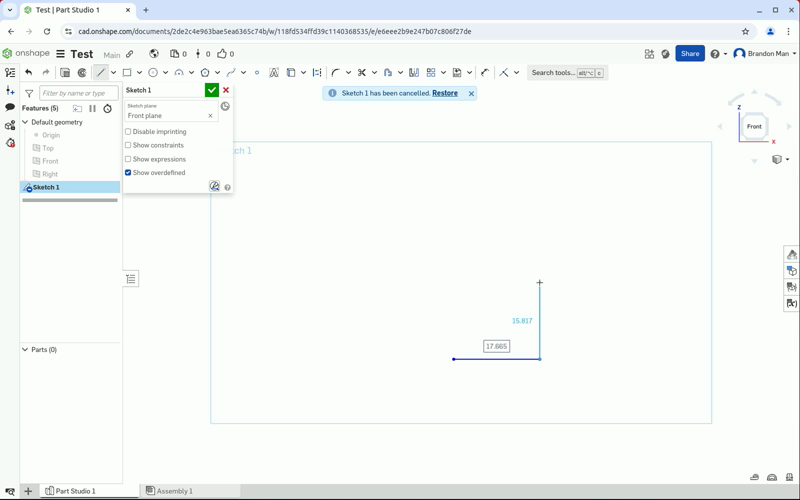
key(esc)
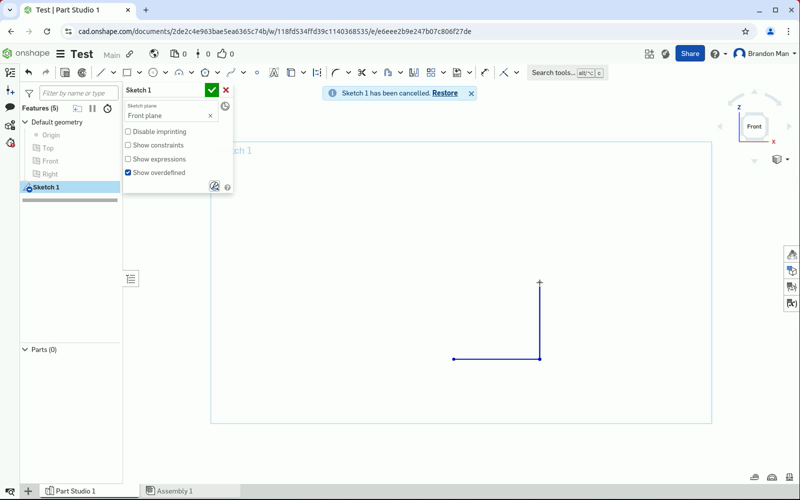
key(a)
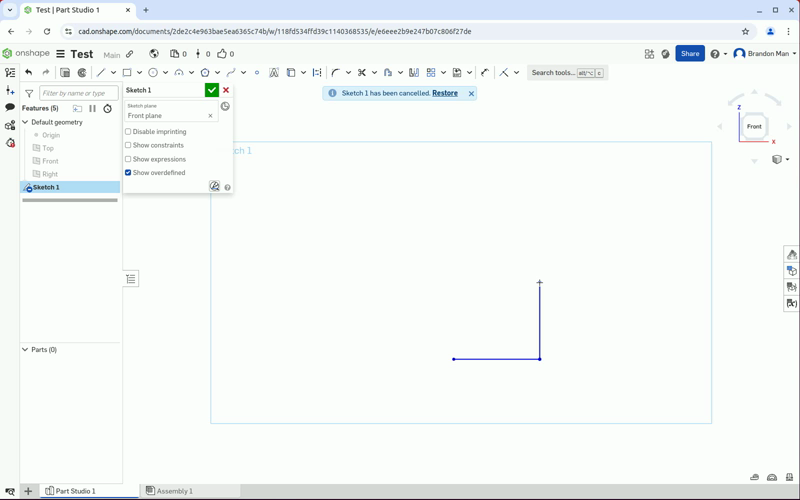
mouse_move(539, 282)
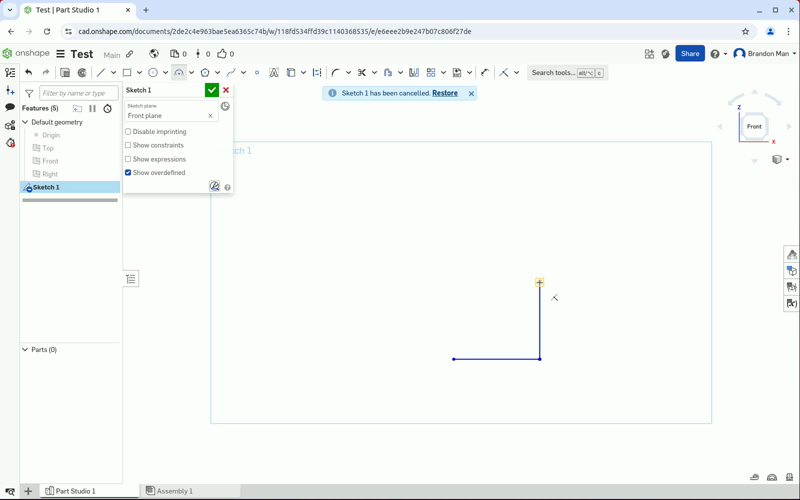
click(539, 282)
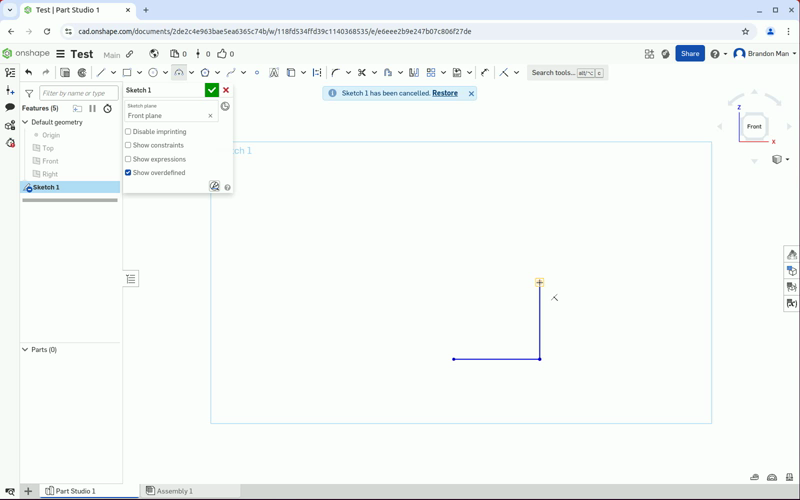
key_down(shift)
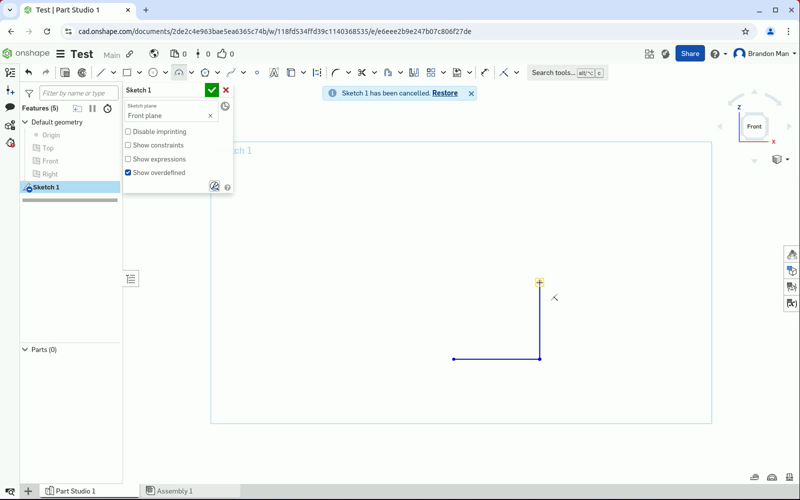
mouse_move(453, 282)
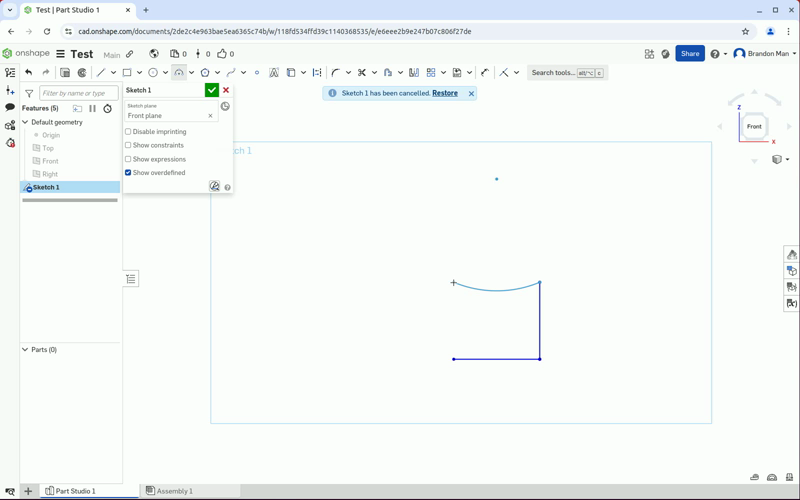
click(453, 282)
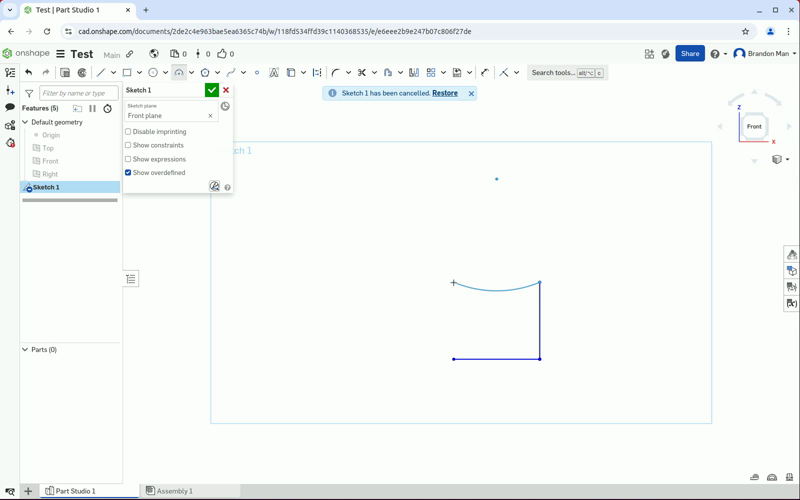
mouse_move(496, 291)
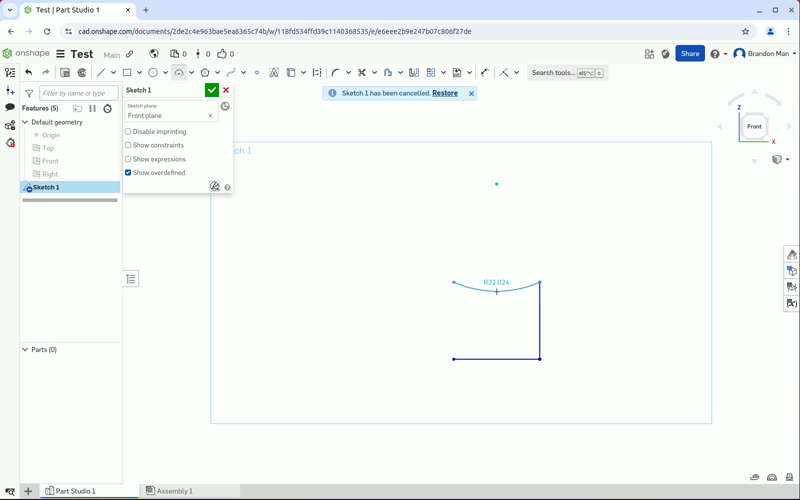
click(496, 291)
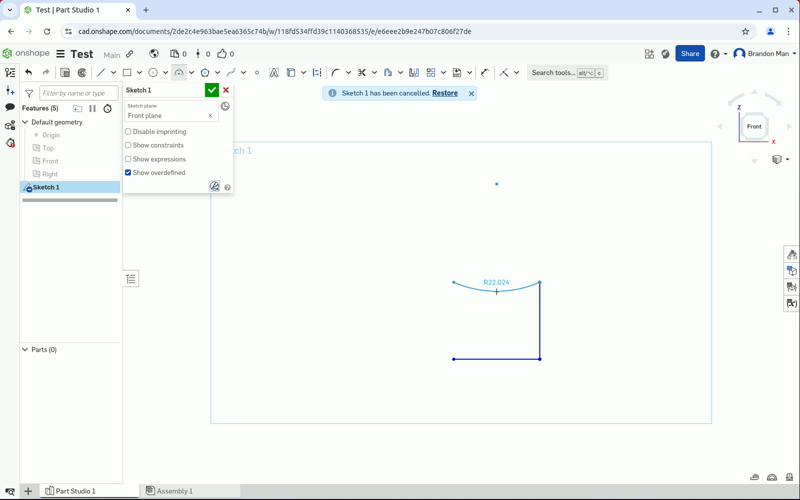
key_up(shift)
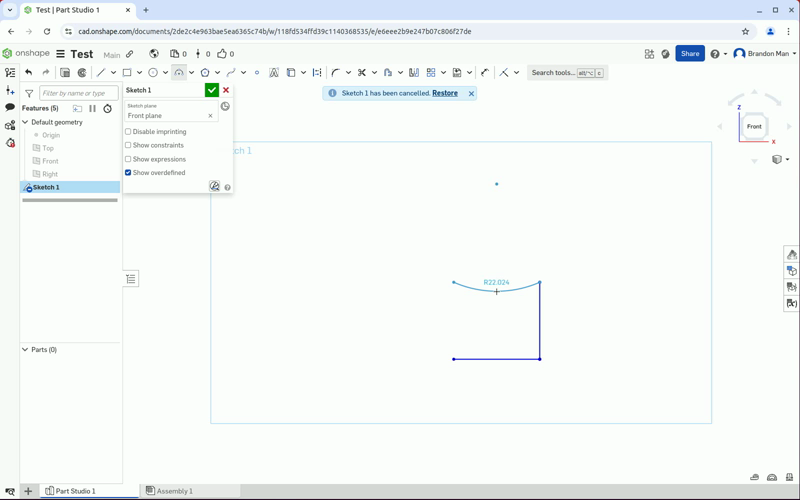
key(esc)
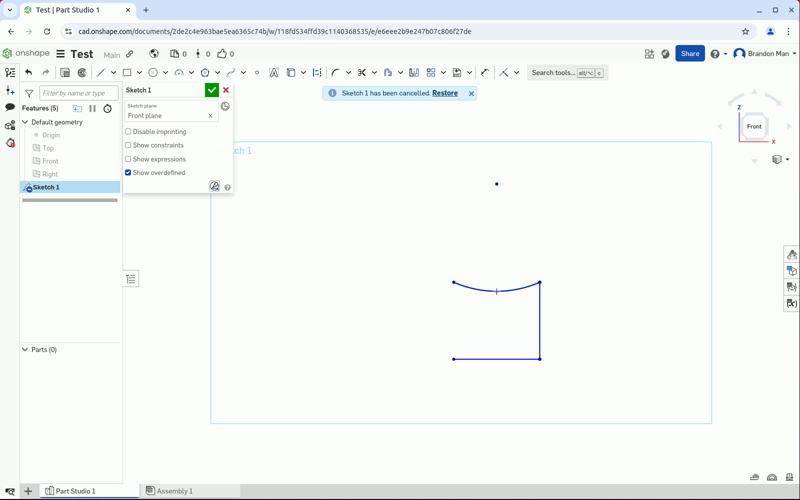
key(l)
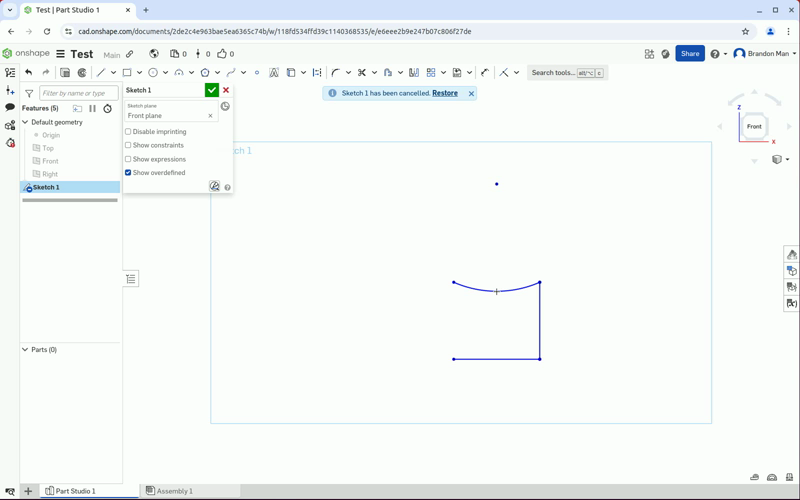
mouse_move(453, 282)
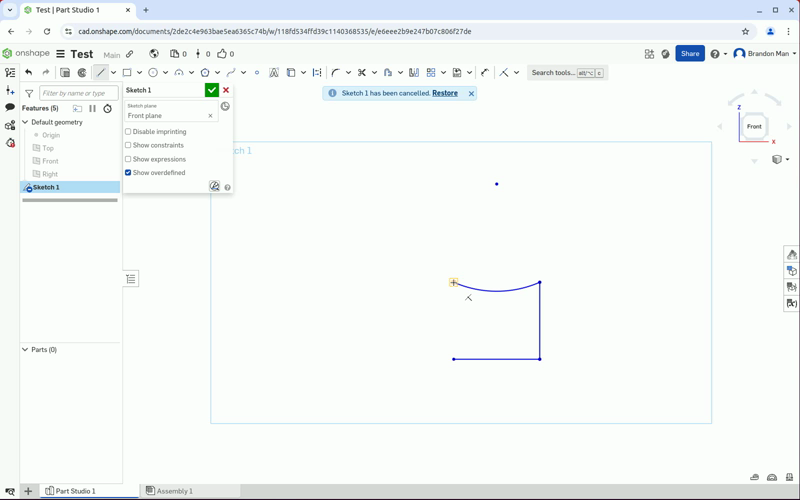
click(453, 282)
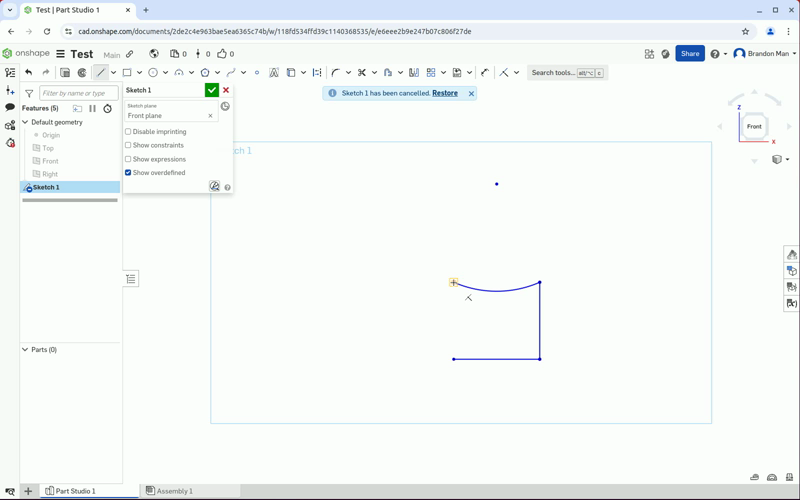
key_down(shift)
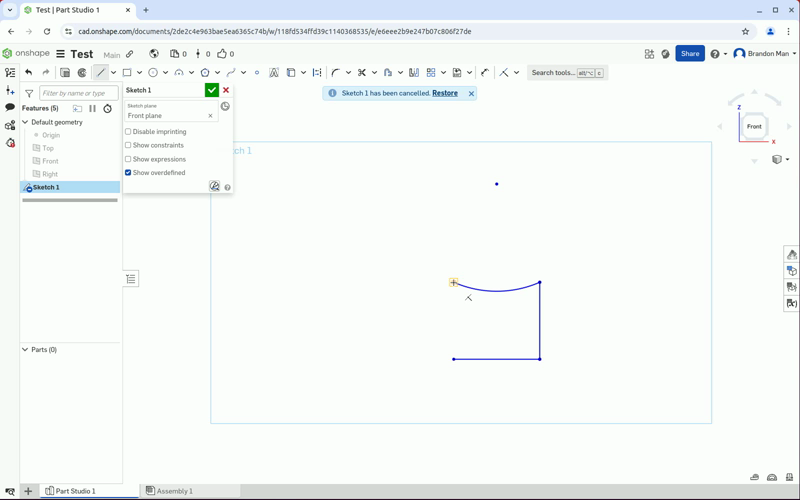
mouse_move(453, 359)
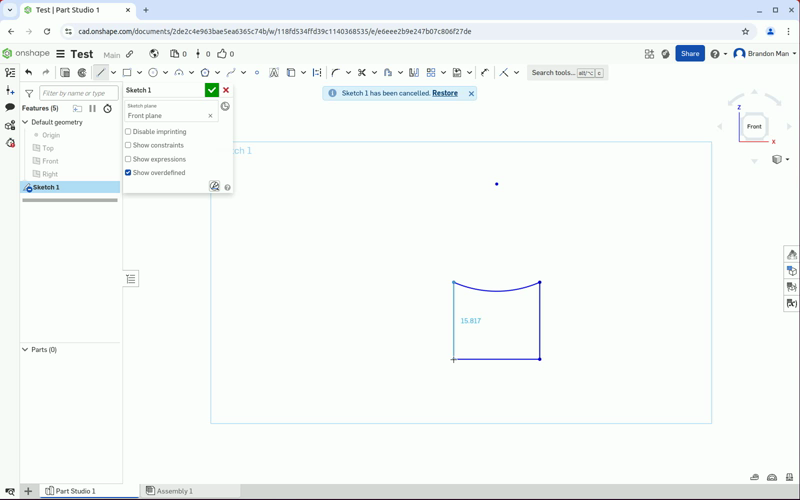
key_up(shift)
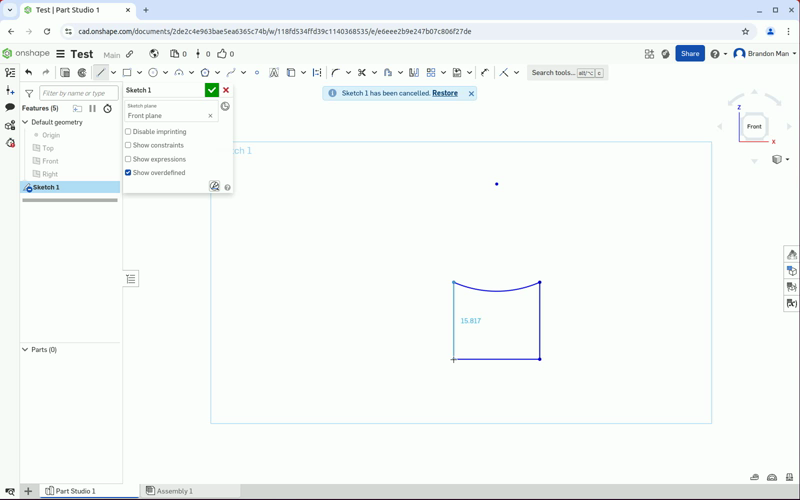
click(453, 359)
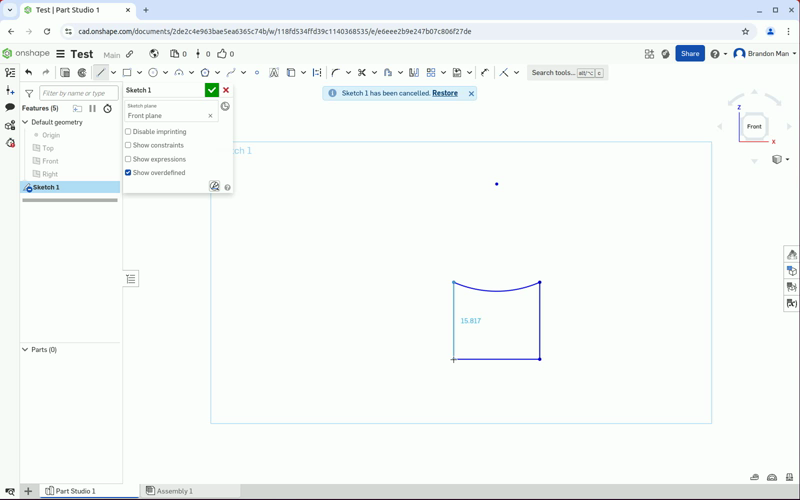
key(esc)
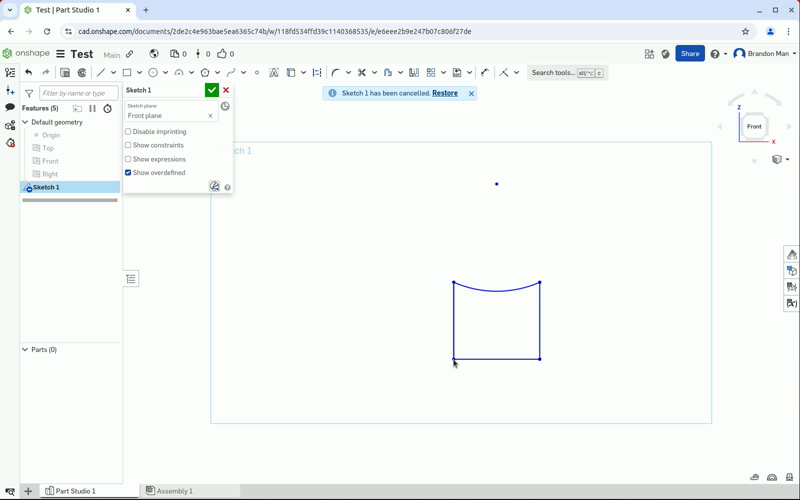
mouse_move(495, 305)
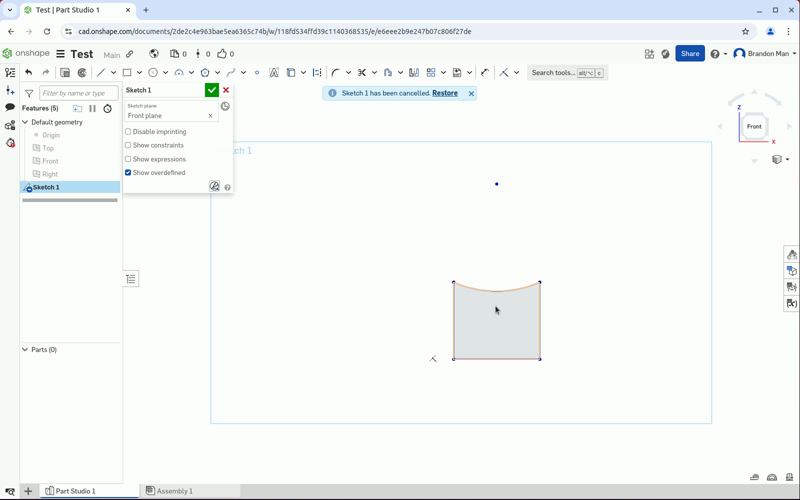
click(495, 305)
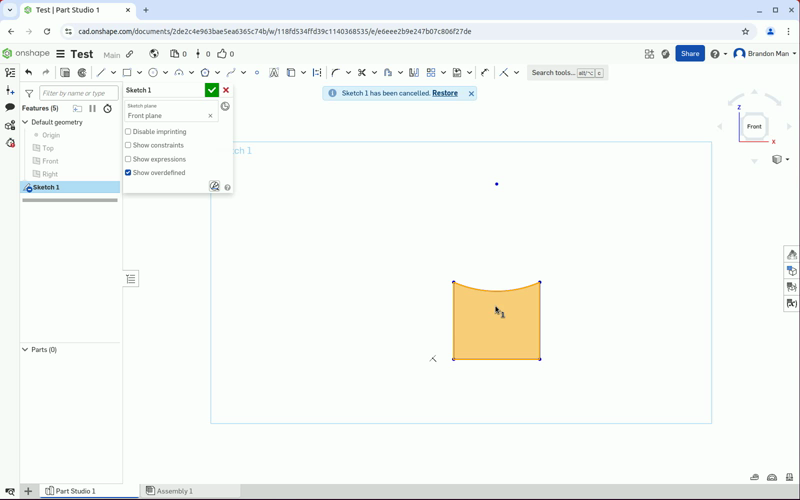
mouse_move(73, 352)
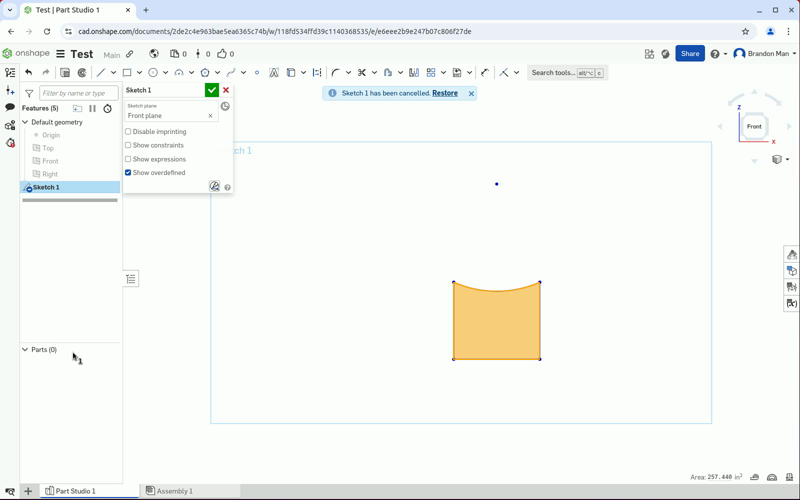
key(shift+y)
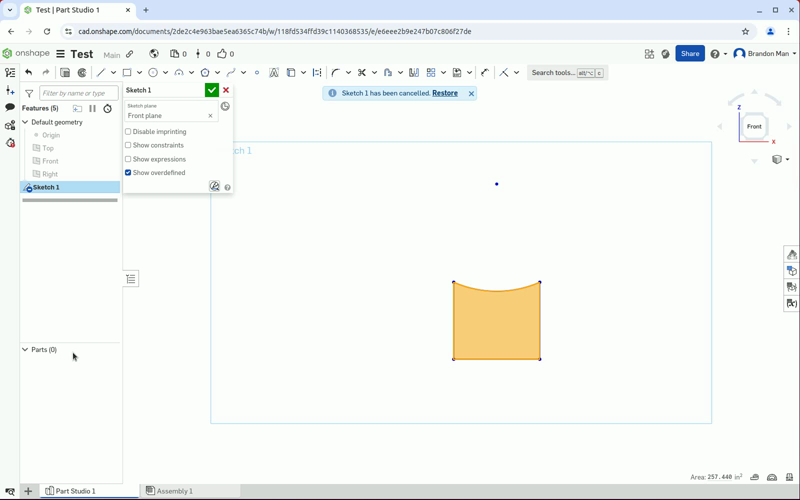
key(shift+e)
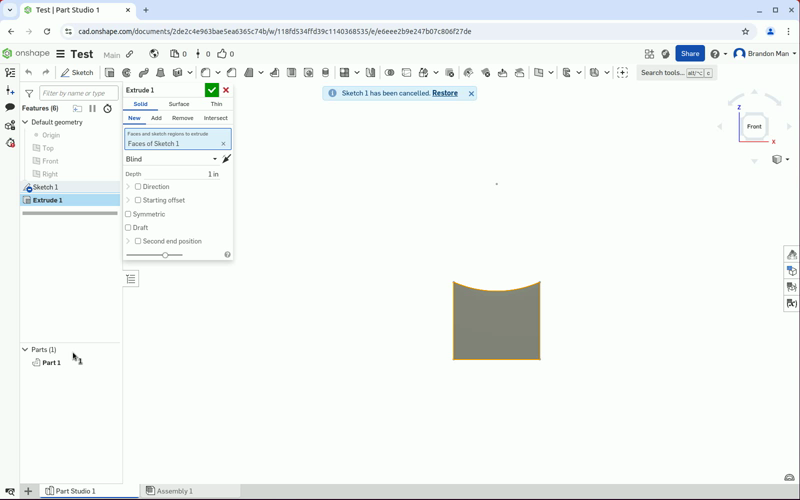
mouse_move(143, 106)
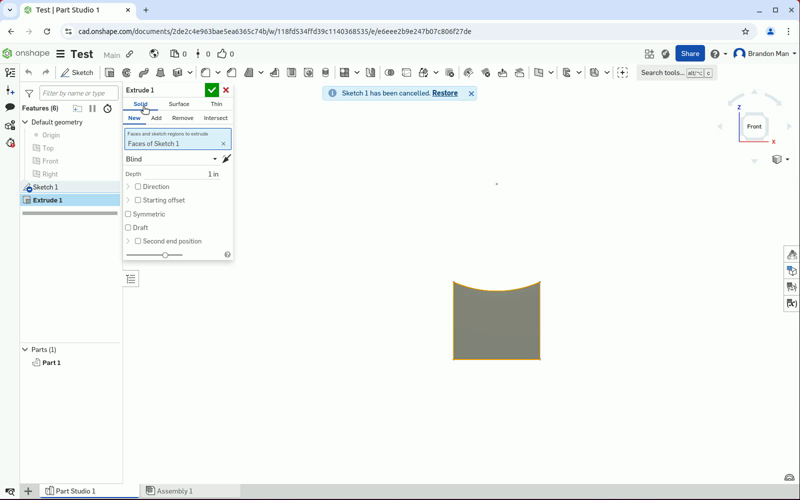
click(143, 106)
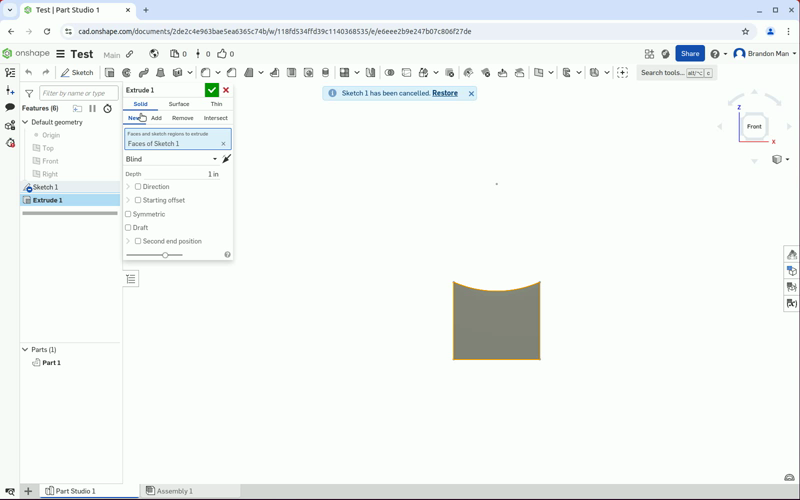
mouse_move(137, 120)
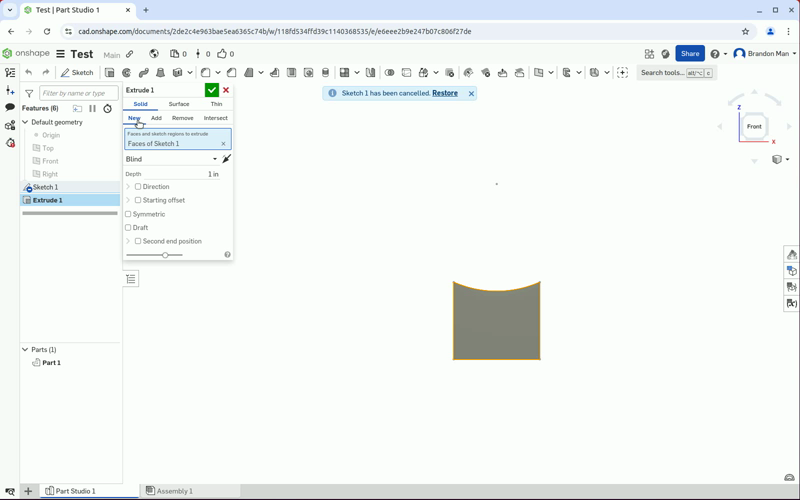
click(137, 120)
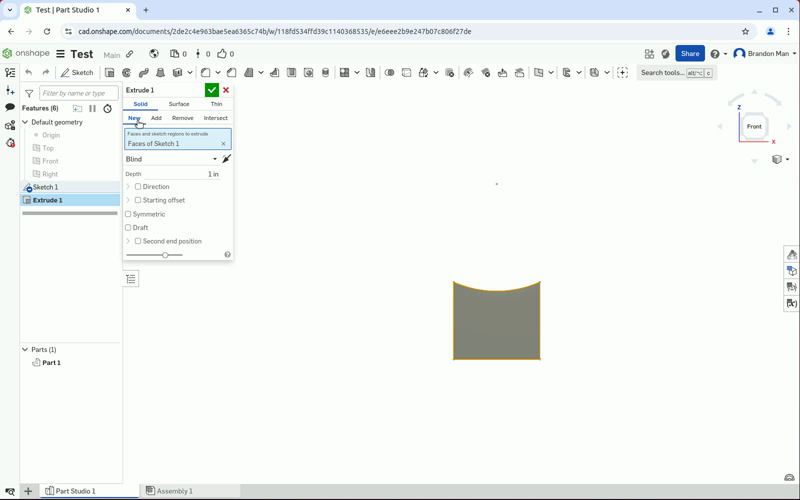
key(tab, 4)
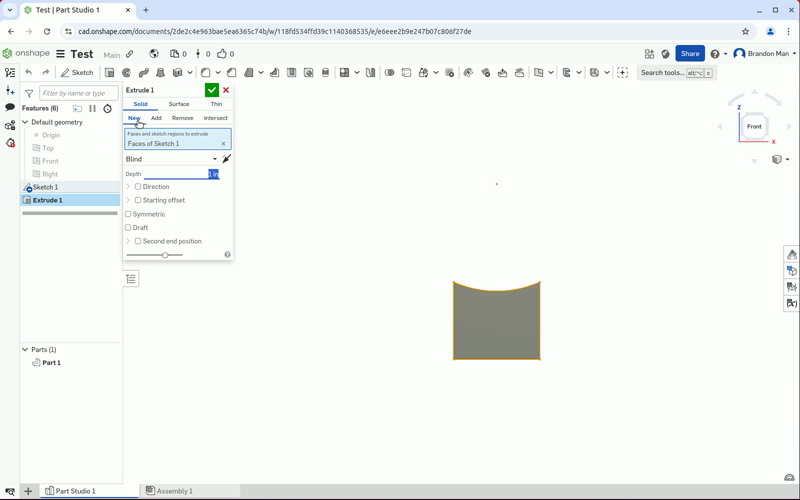
text(23.108)
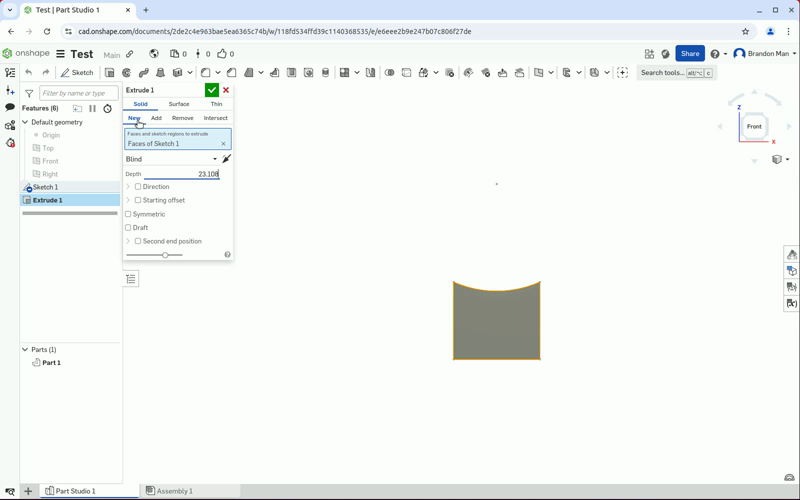
key(enter)
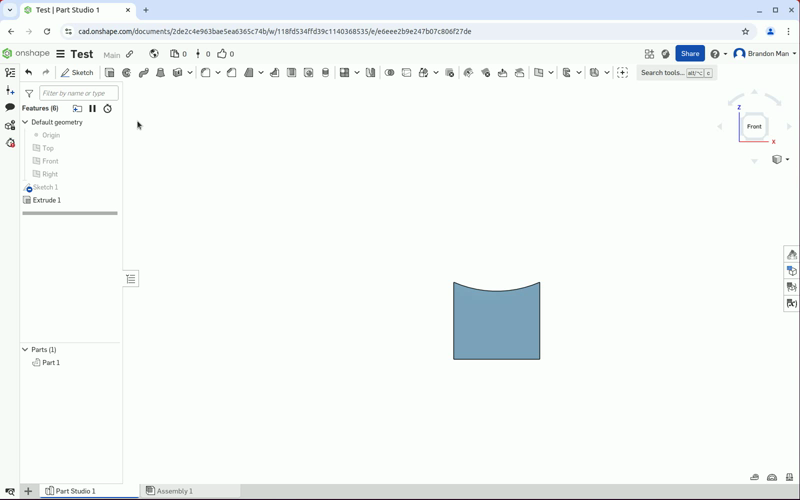
key(shift+h)
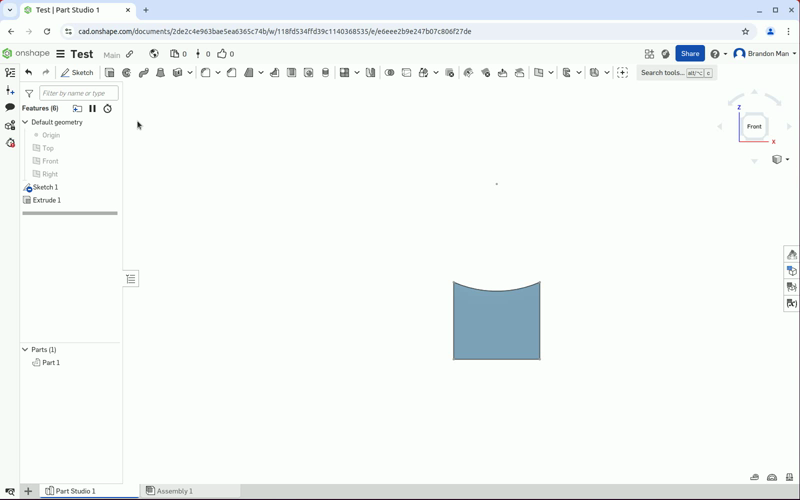
key(shift+h)
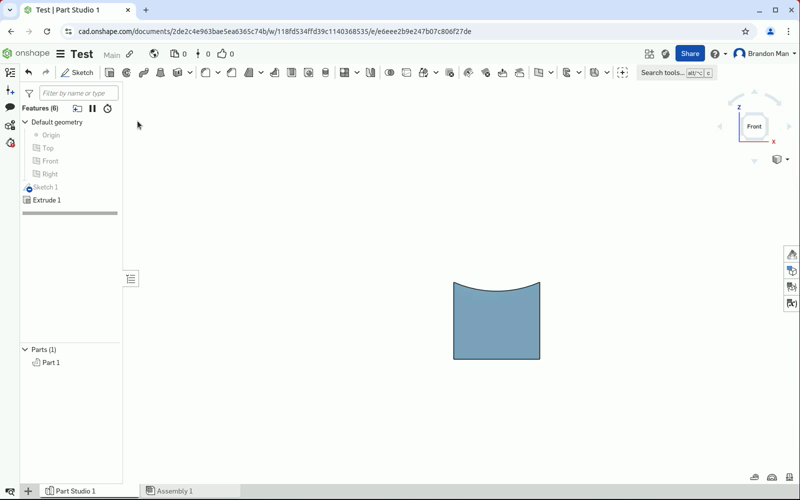
mouse_move(73, 189)
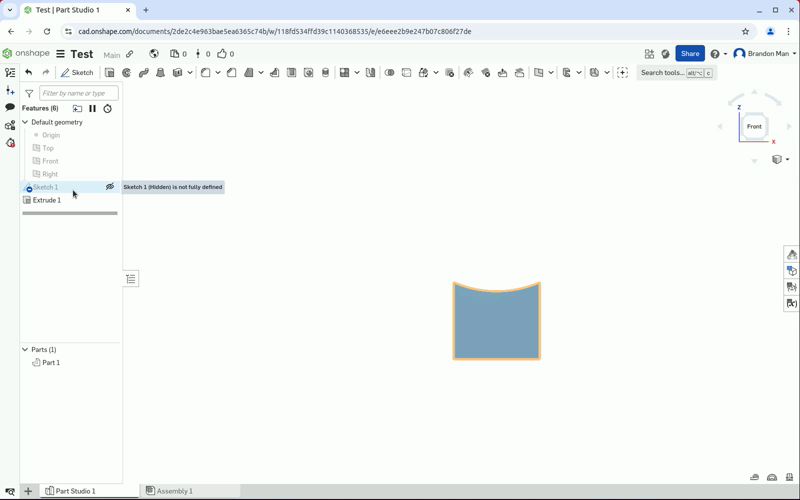
click(73, 189)
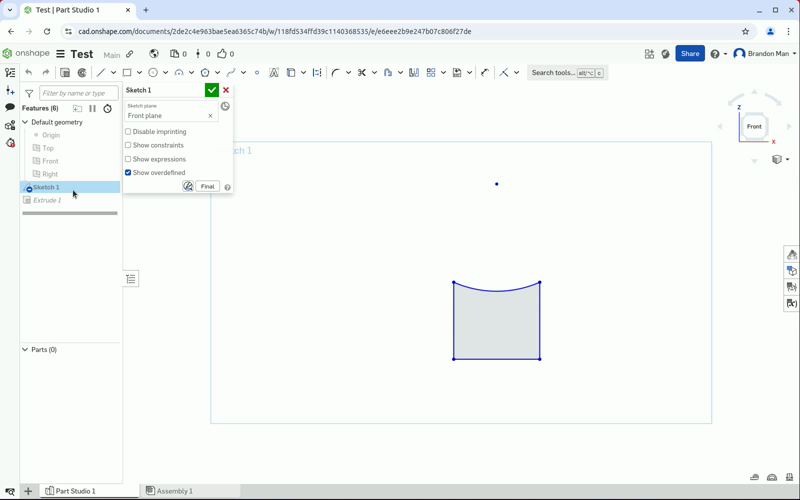
mouse_move(229, 92)
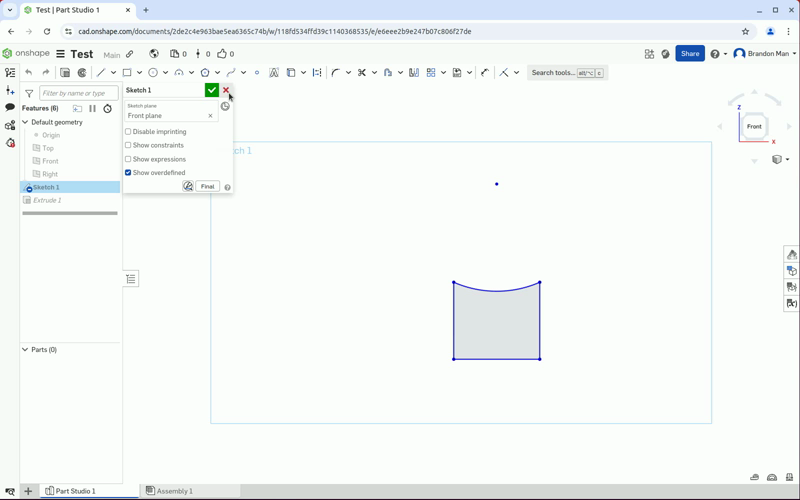
click(229, 92)
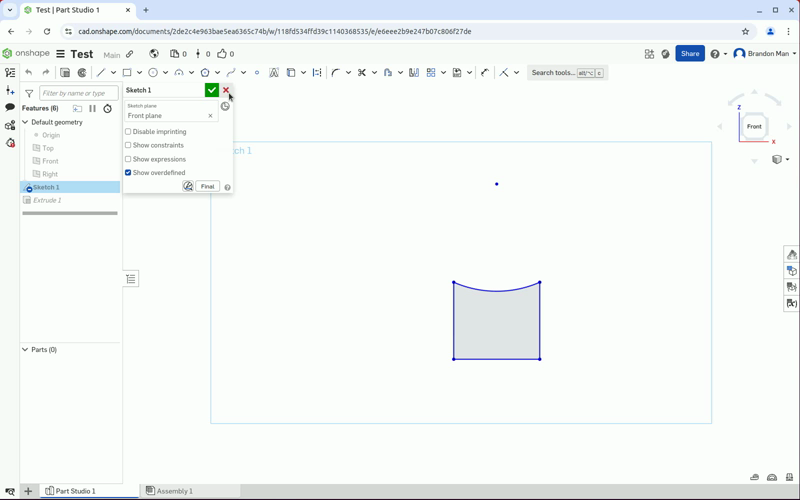
key(shift+s)
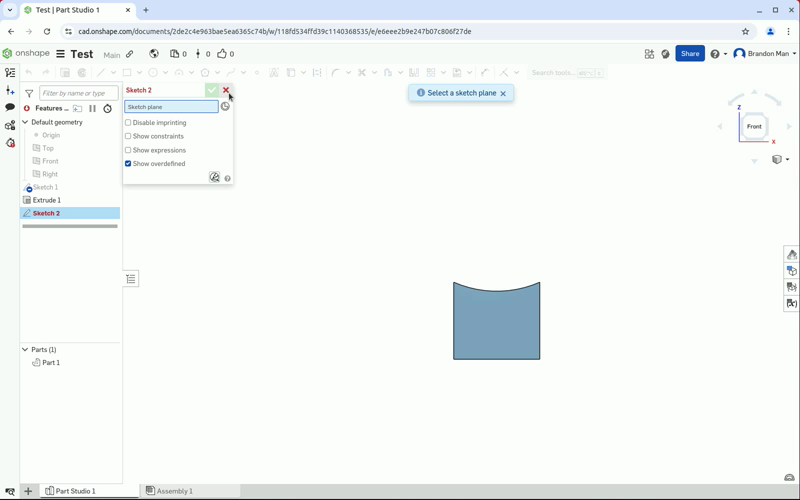
mouse_move(73, 163)
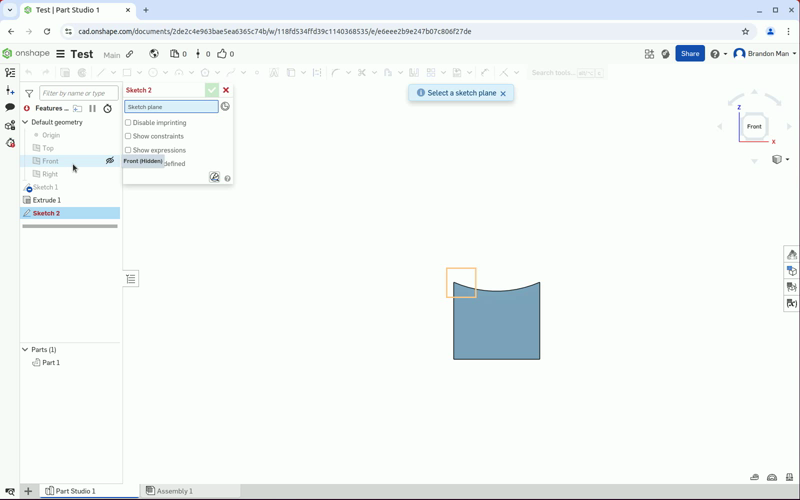
click(73, 163)
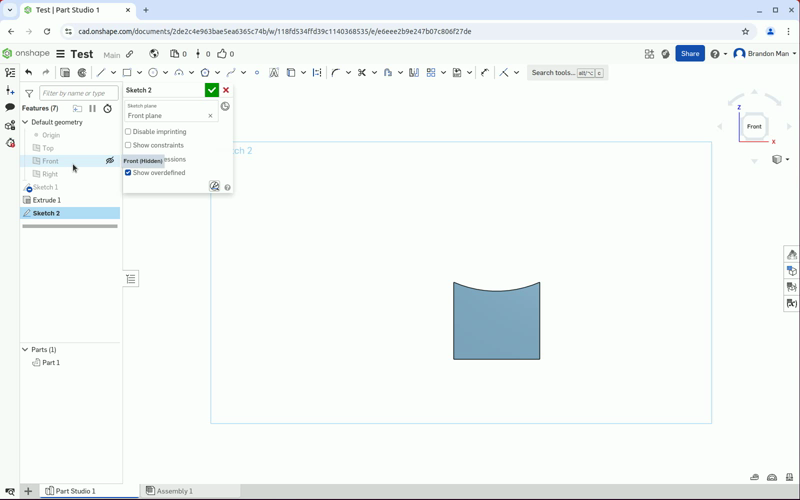
mouse_move(73, 352)
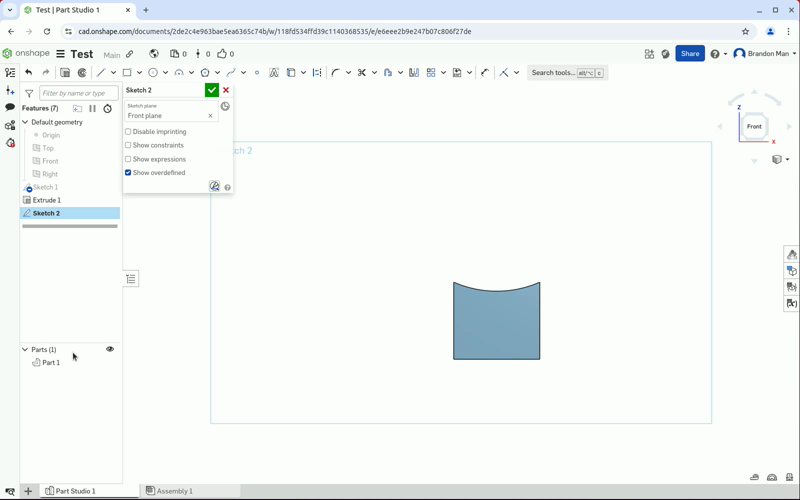
key(y)
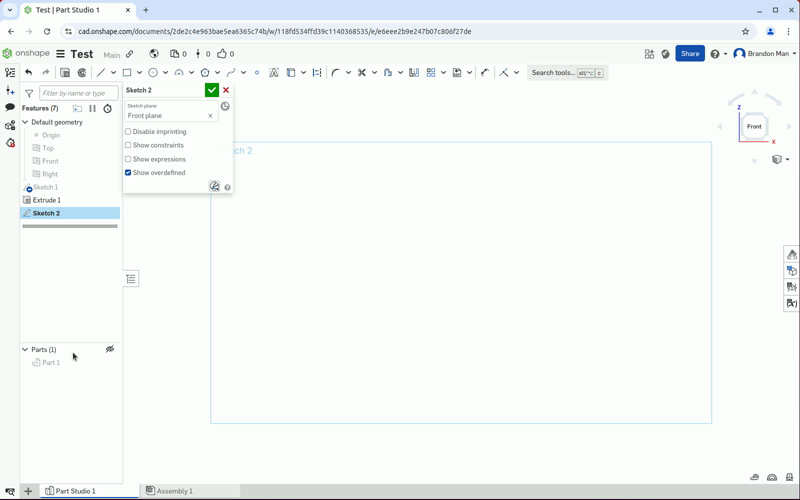
key(l)
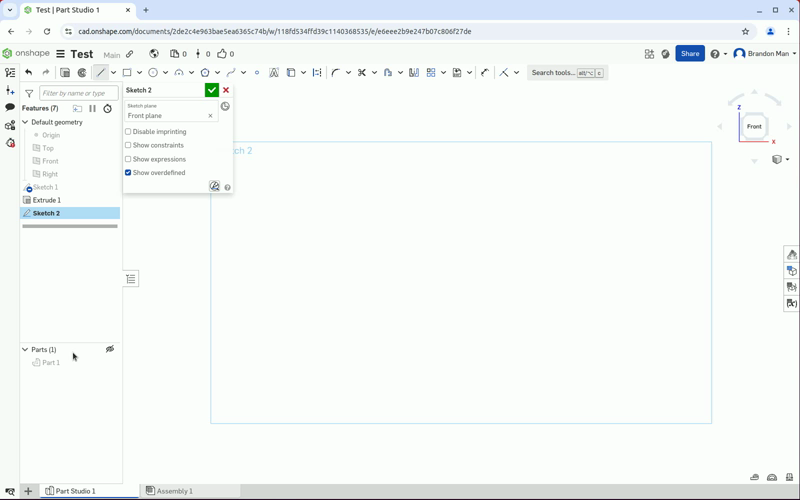
key_down(shift)
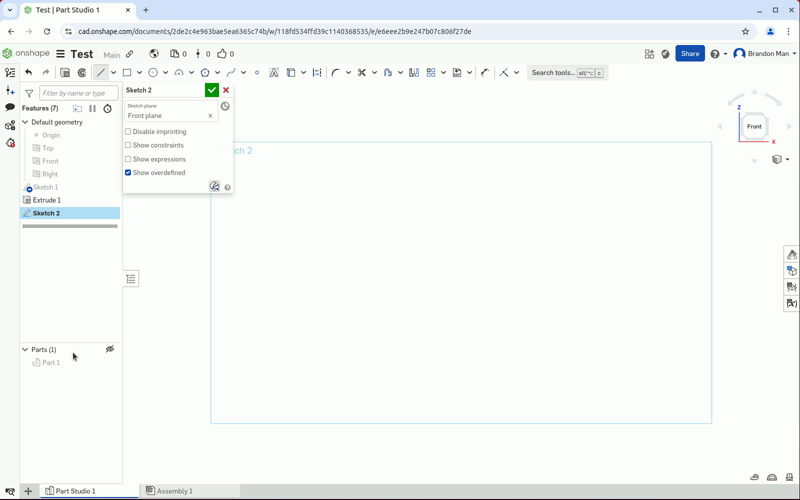
mouse_move(452, 362)
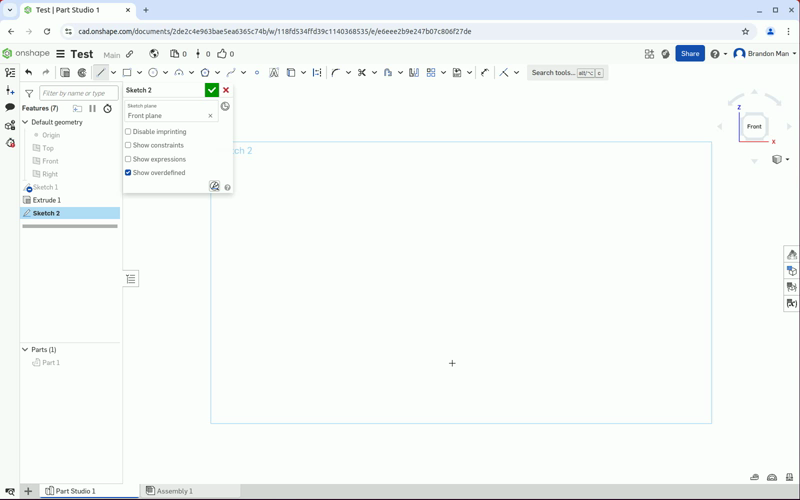
click(452, 362)
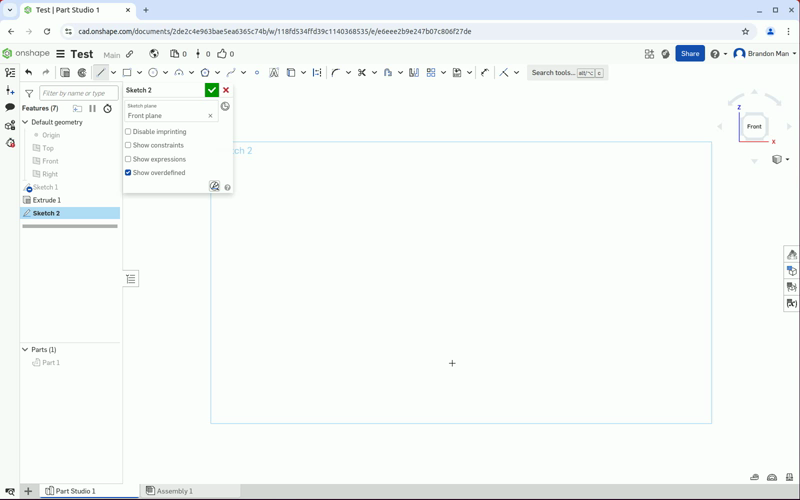
key_up(shift)
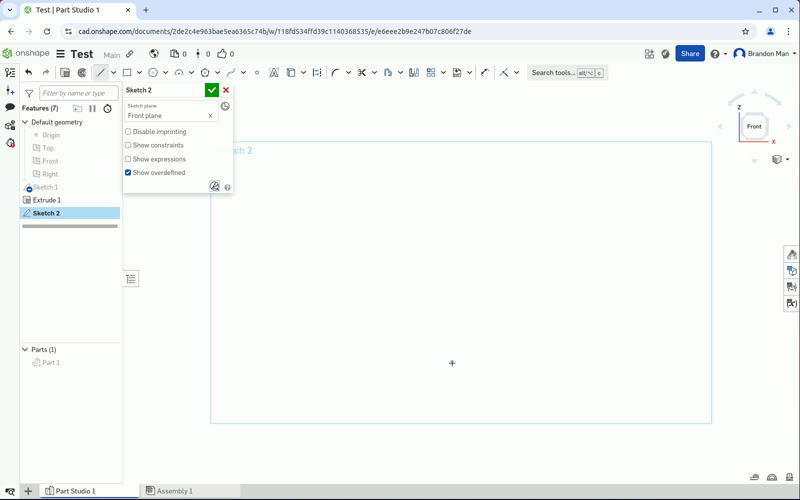
key_down(shift)
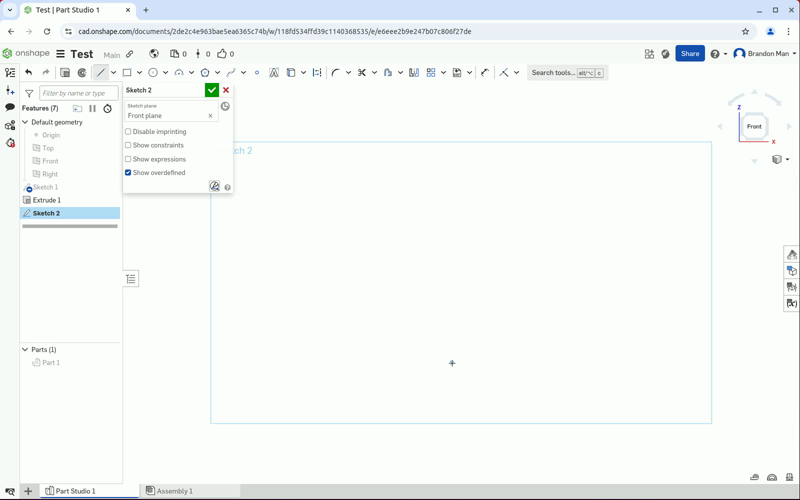
mouse_move(543, 362)
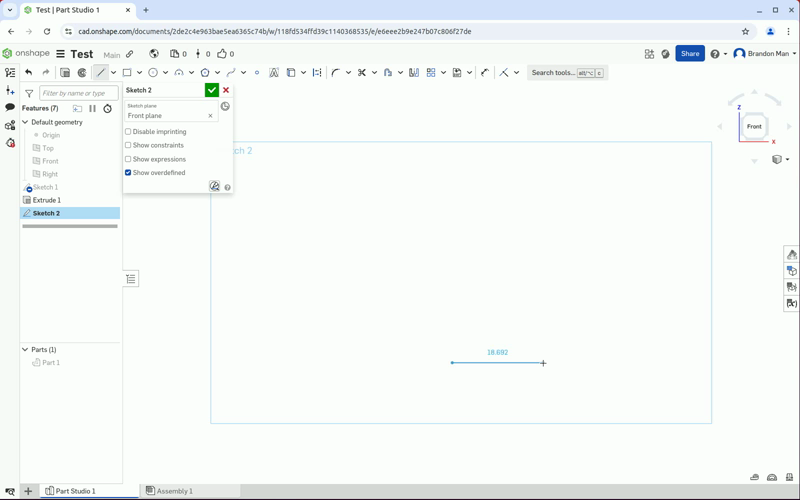
click(543, 362)
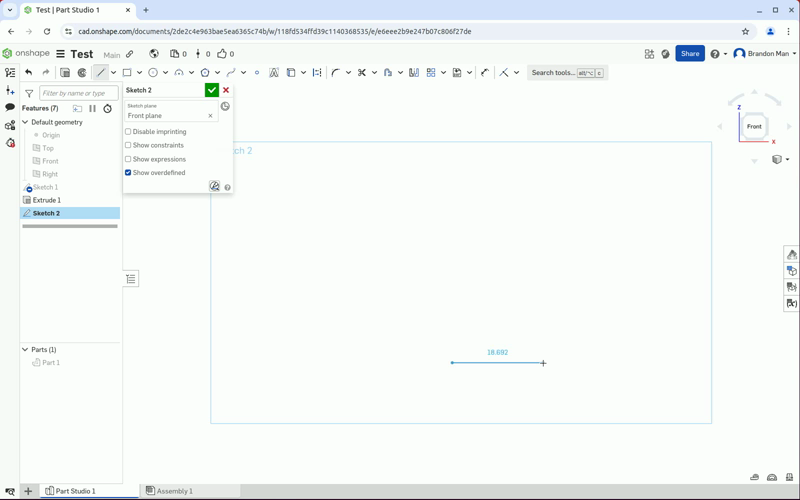
key_up(shift)
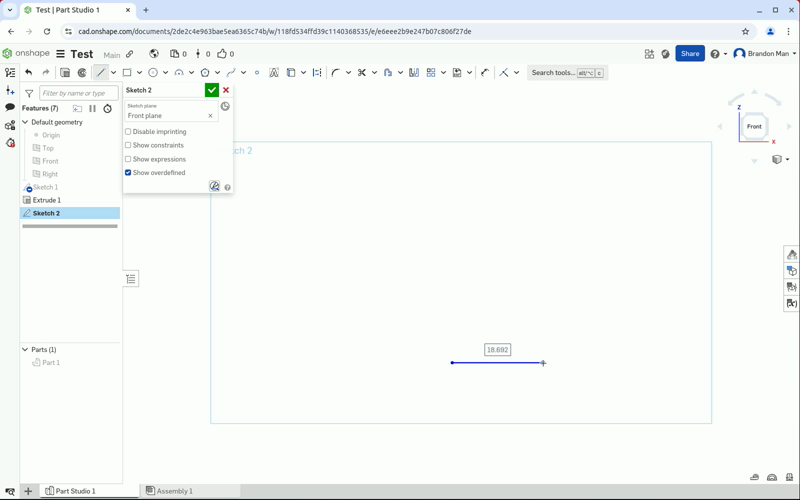
key_down(shift)
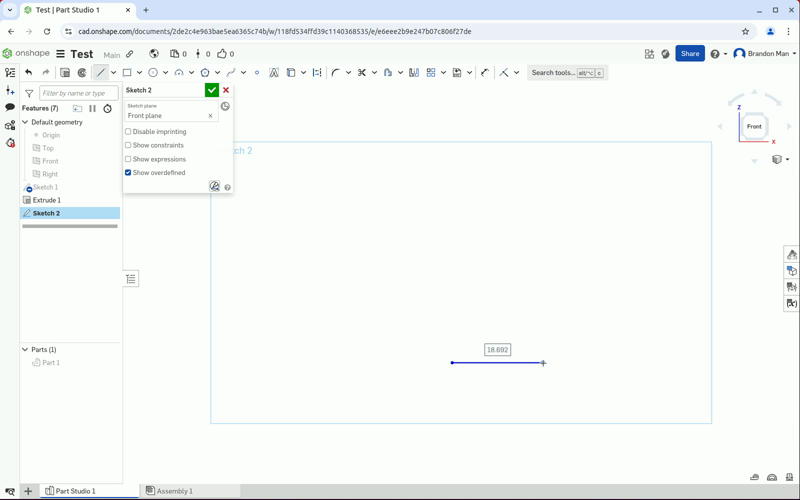
mouse_move(573, 362)
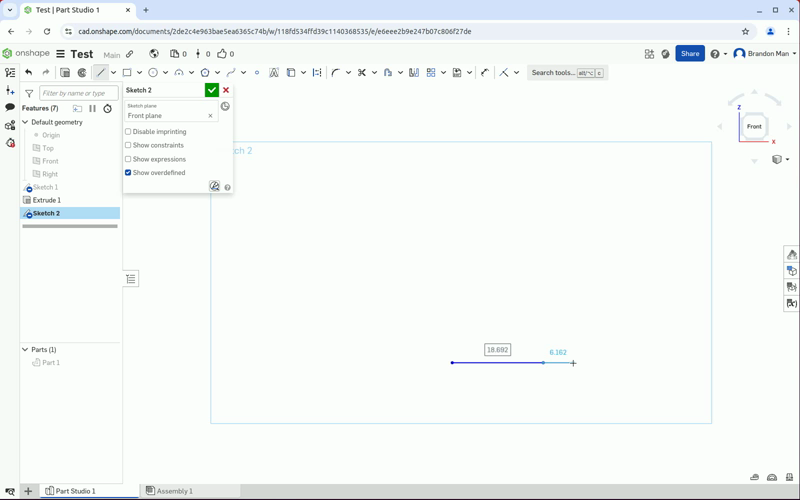
mouse_move(541, 358)
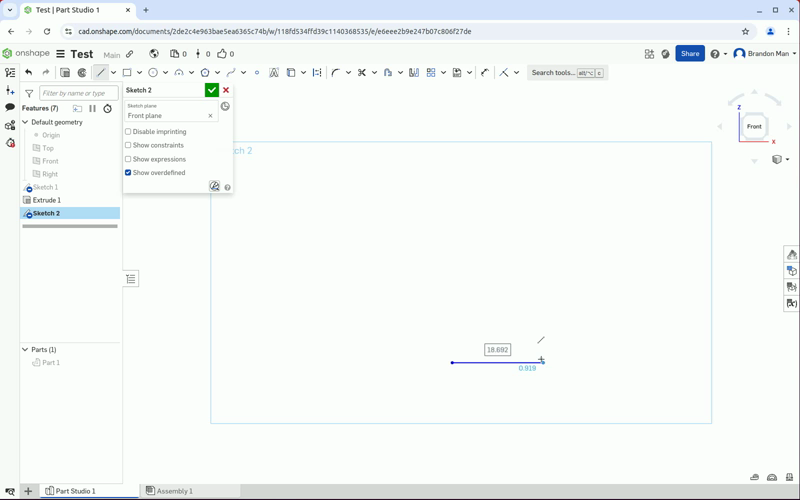
scroll(6)
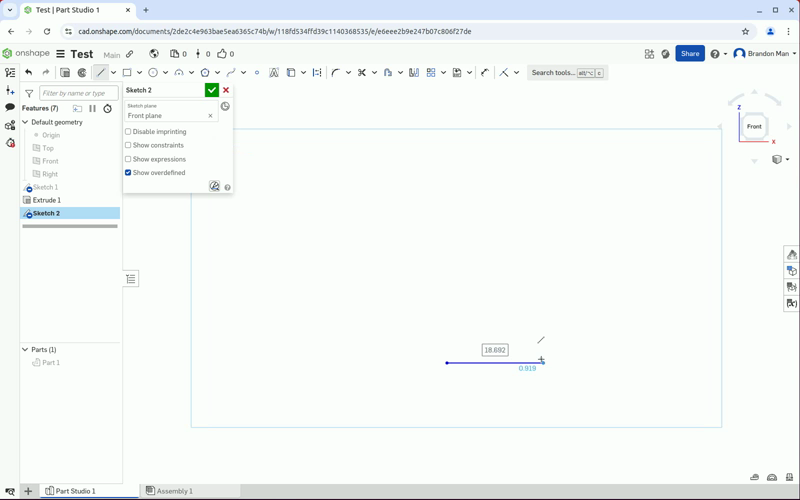
scroll(6)
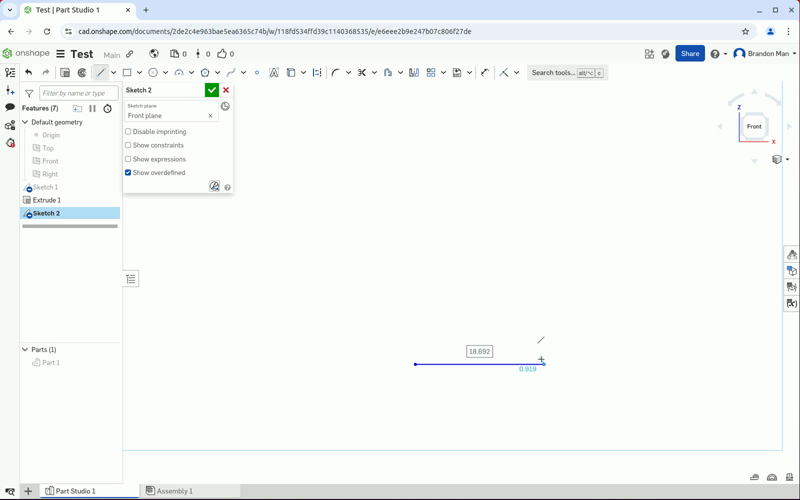
scroll(6)
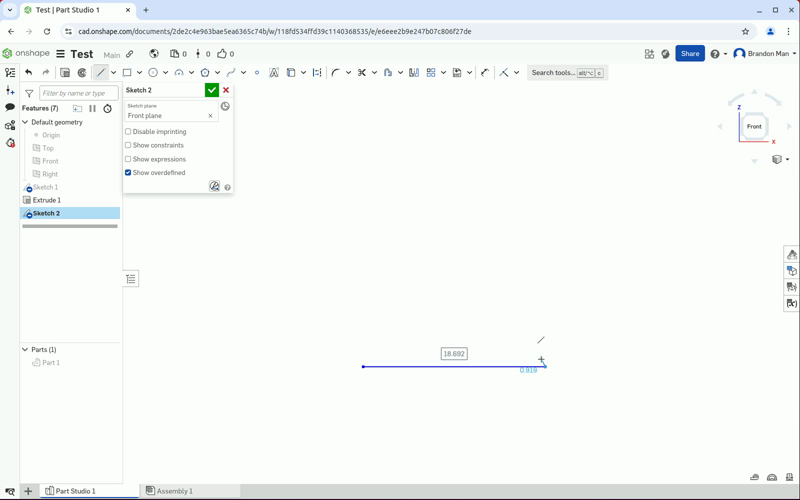
scroll(6)
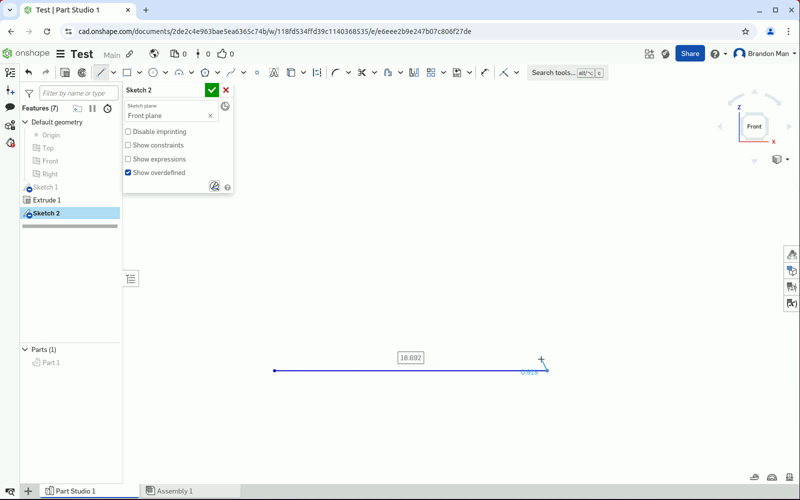
scroll(6)
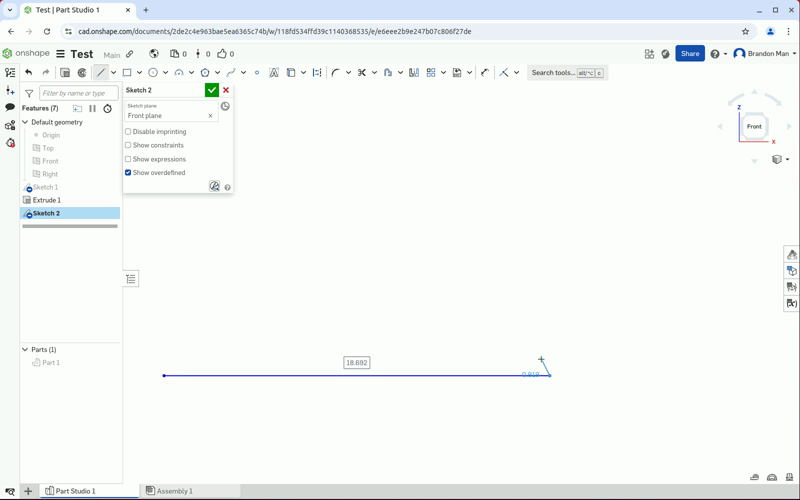
scroll(6)
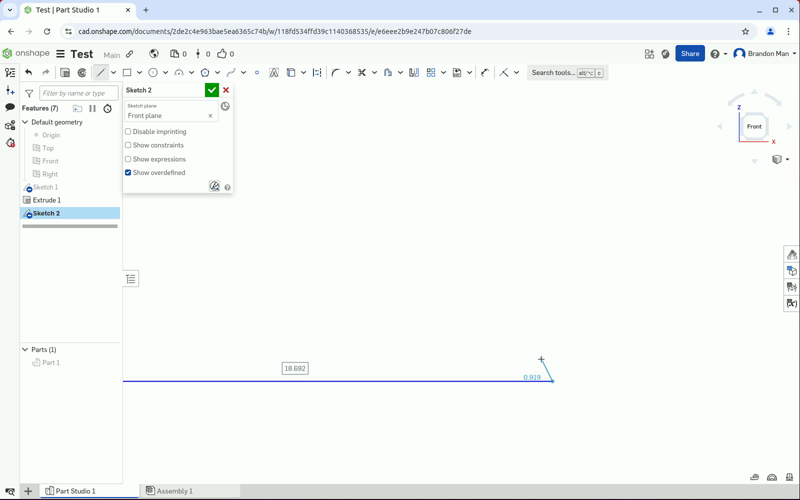
scroll(6)
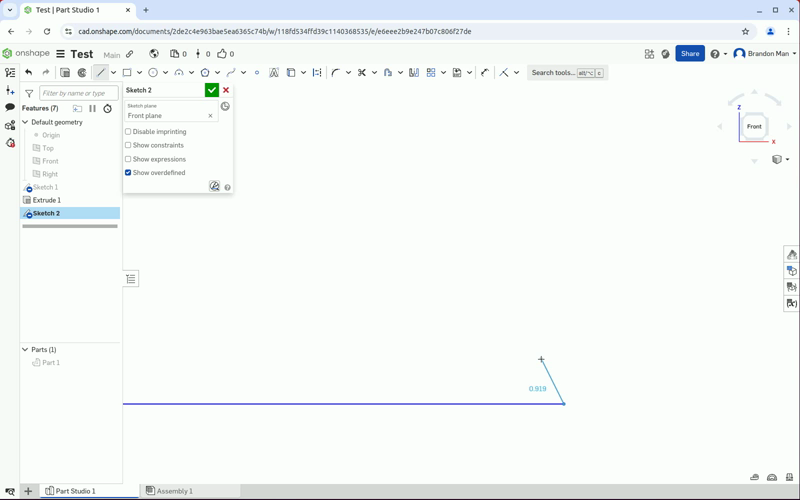
click(541, 358)
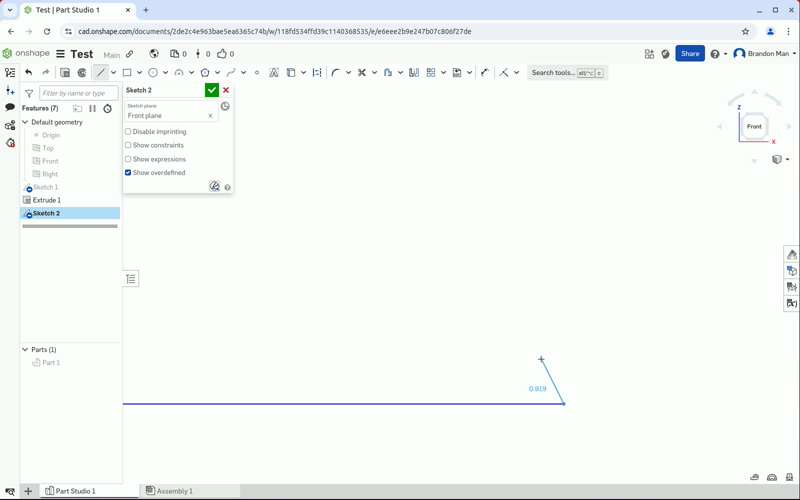
scroll(-6)
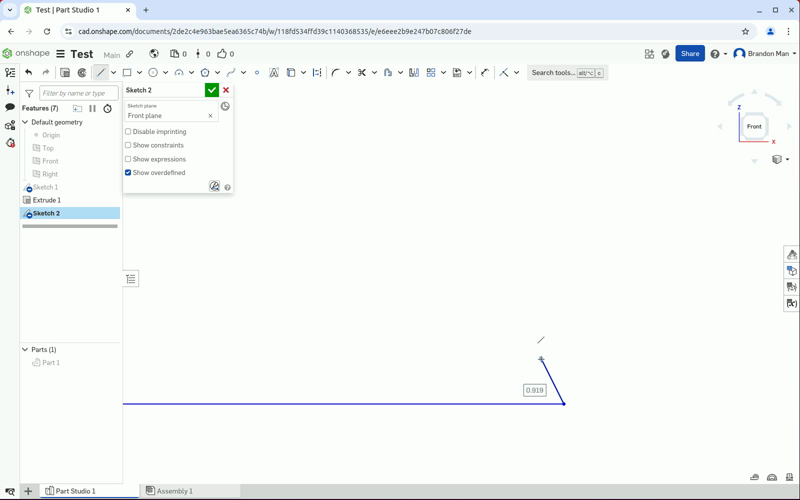
scroll(-6)
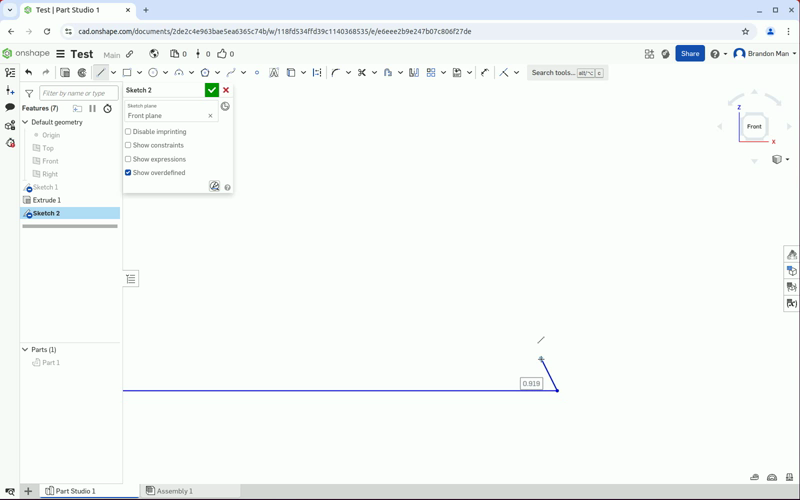
scroll(-6)
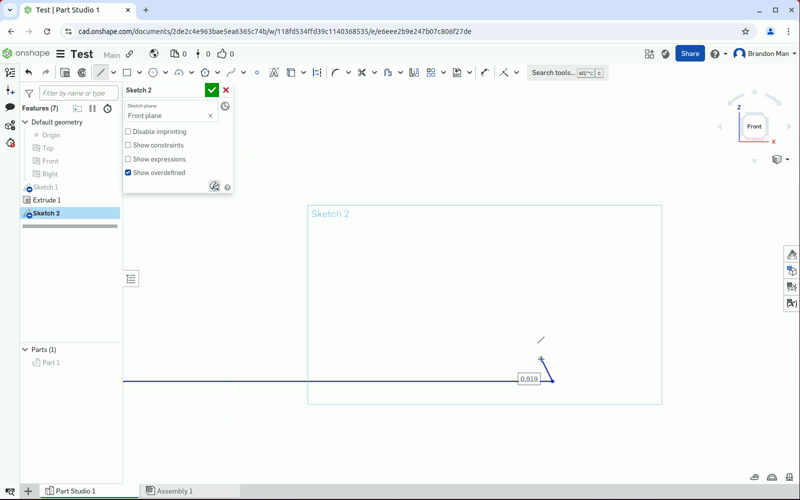
scroll(-6)
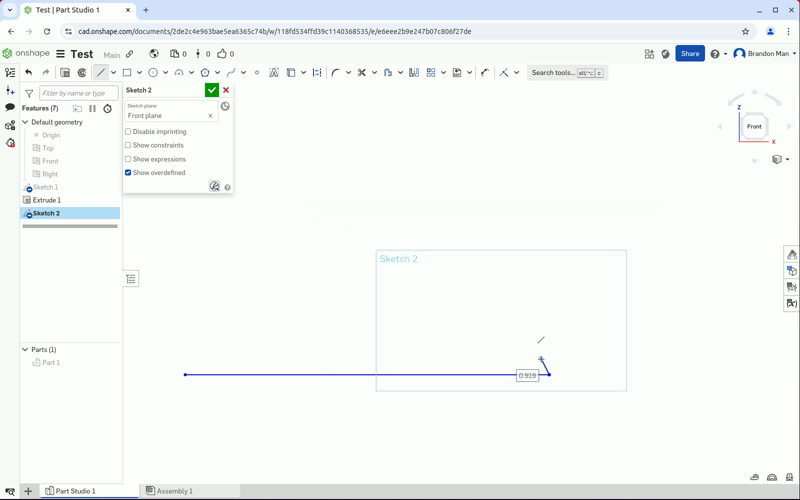
scroll(-6)
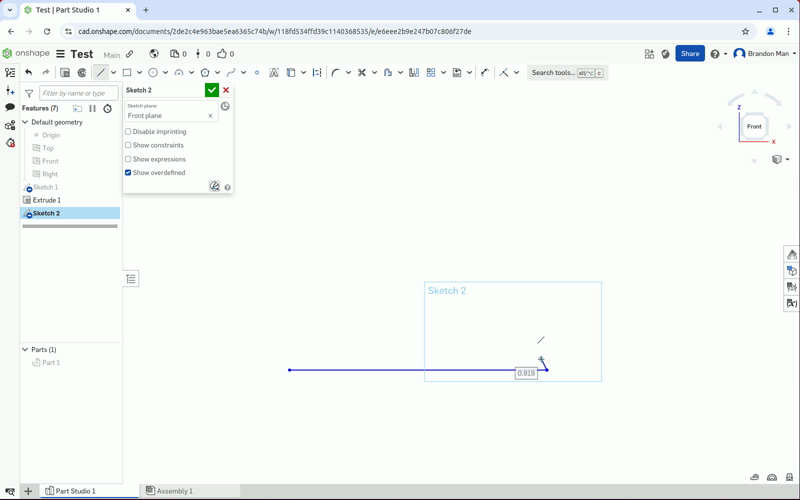
scroll(-6)
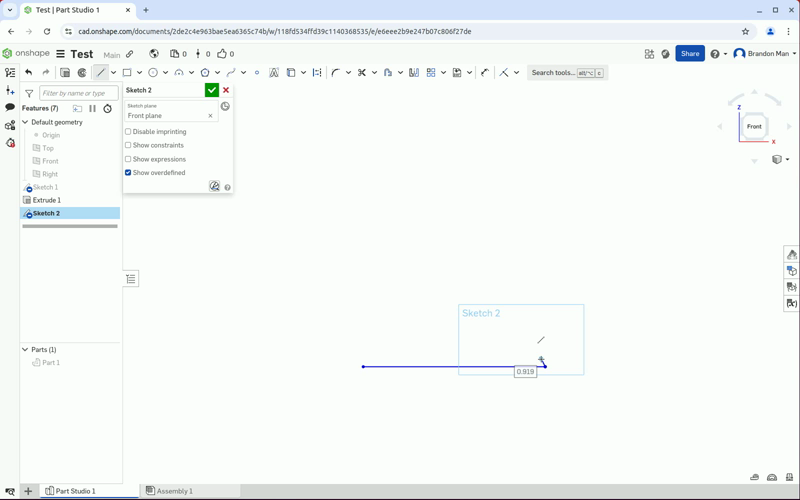
scroll(-6)
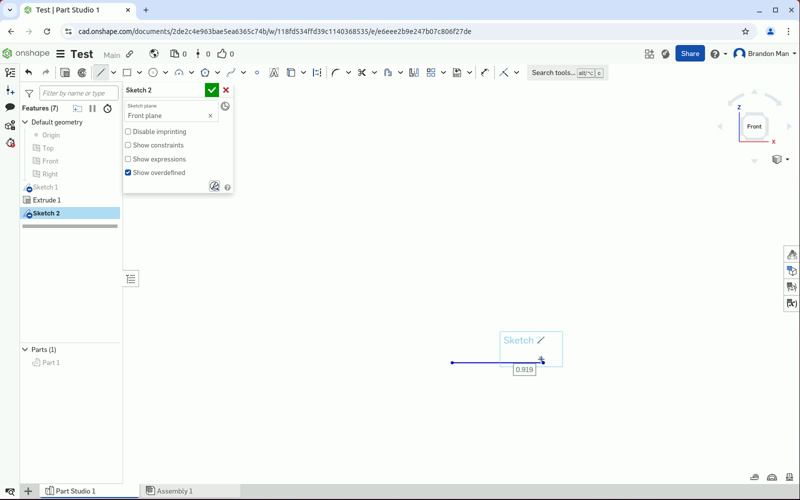
key_up(shift)
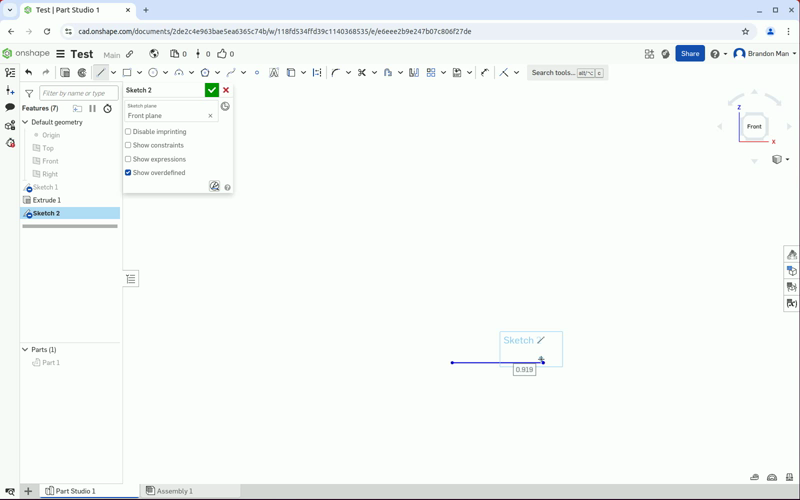
key_down(shift)
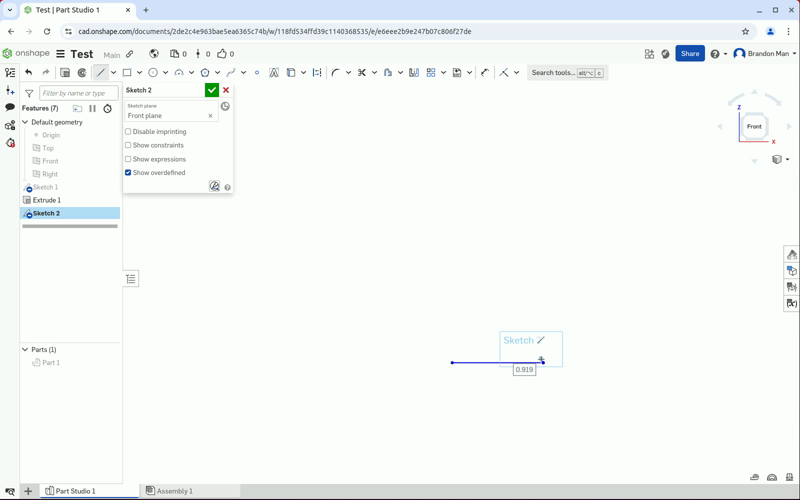
mouse_move(454, 358)
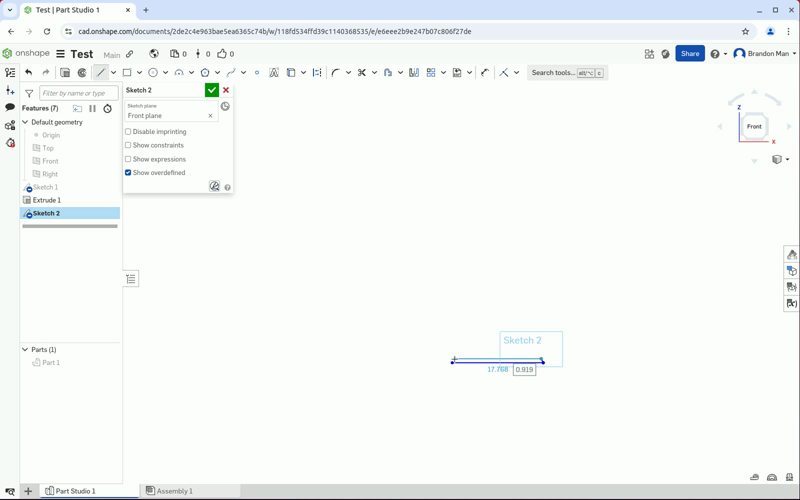
scroll(6)
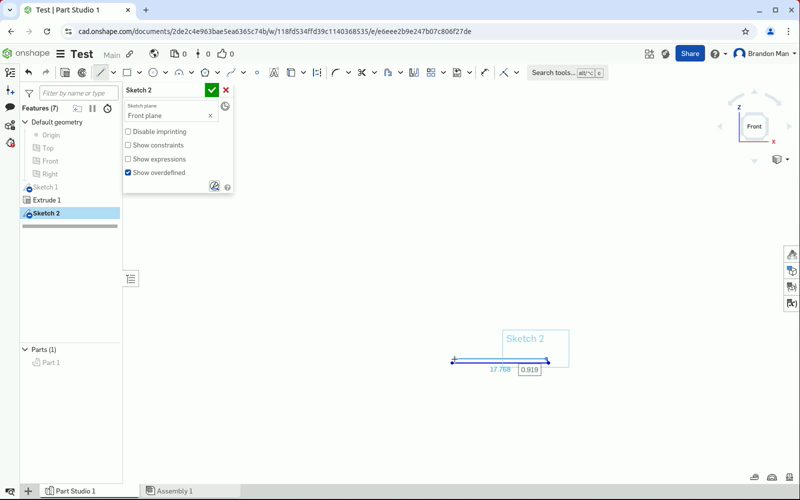
scroll(6)
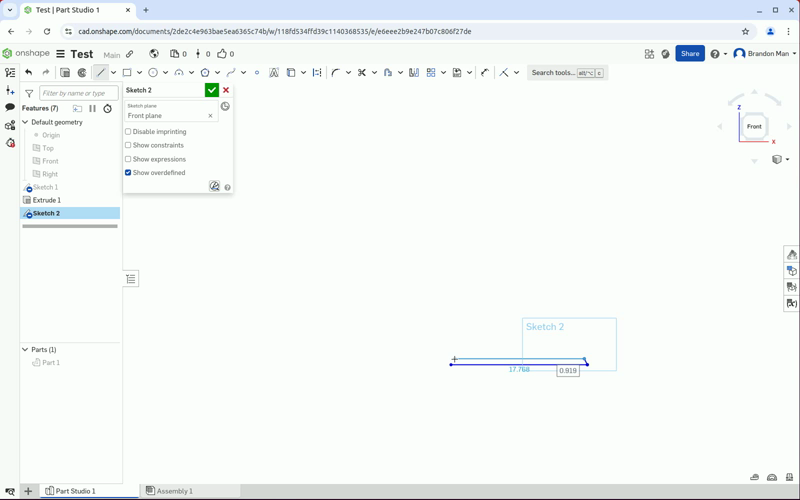
scroll(6)
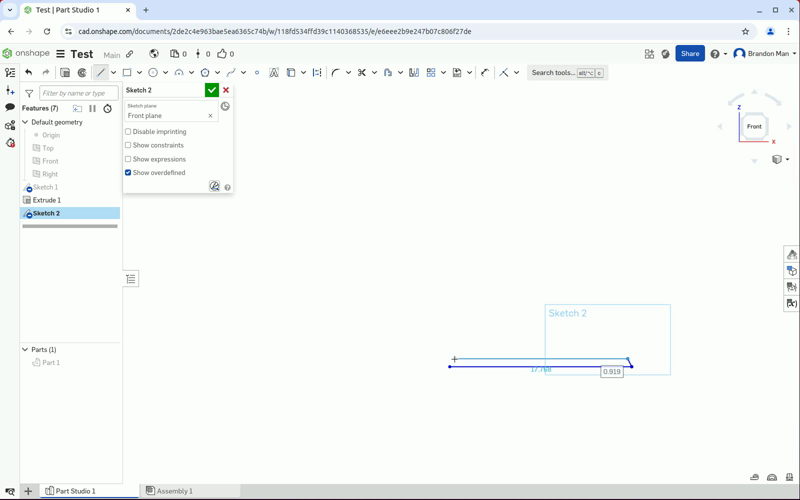
scroll(6)
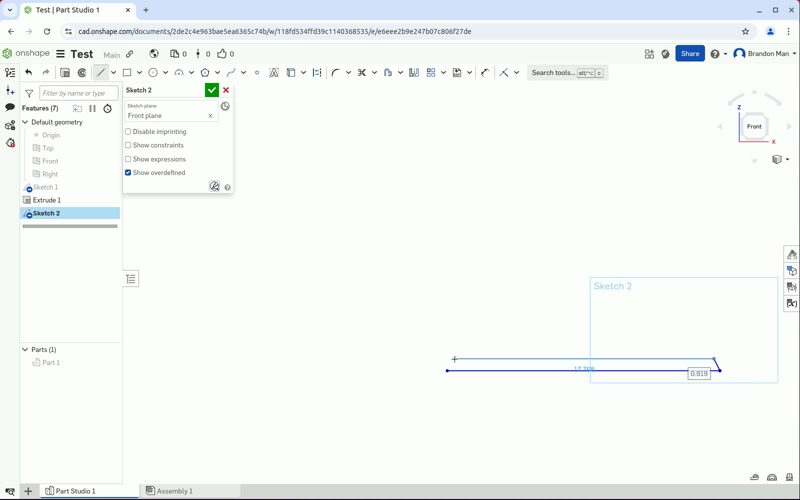
scroll(6)
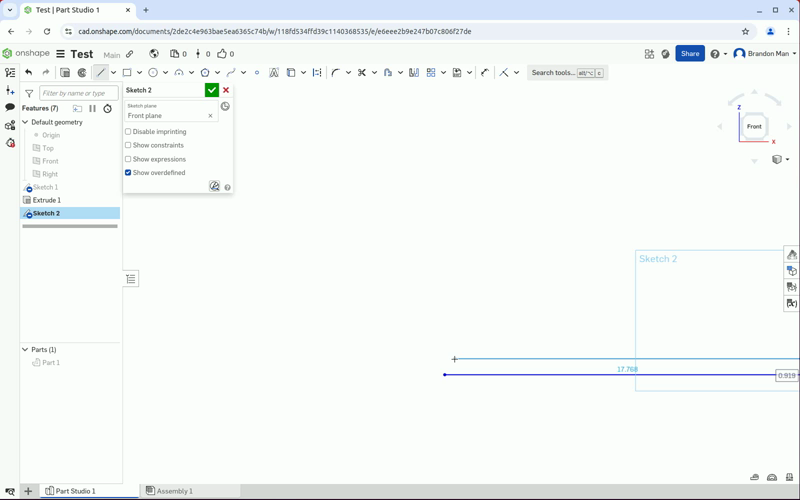
scroll(6)
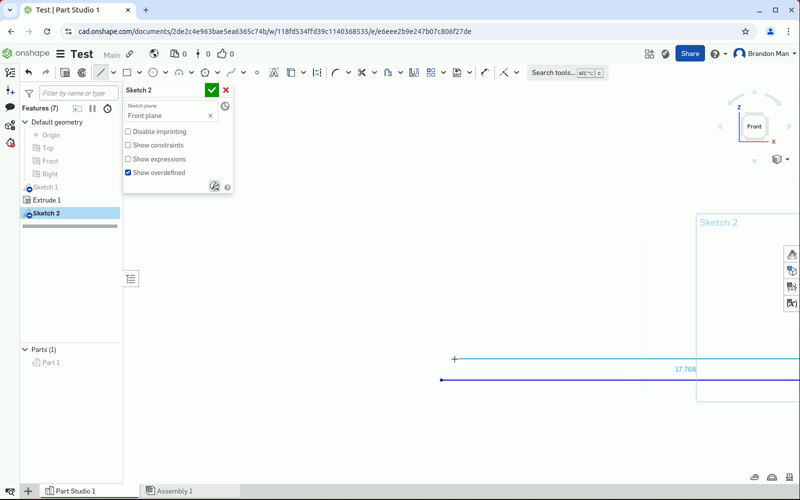
scroll(6)
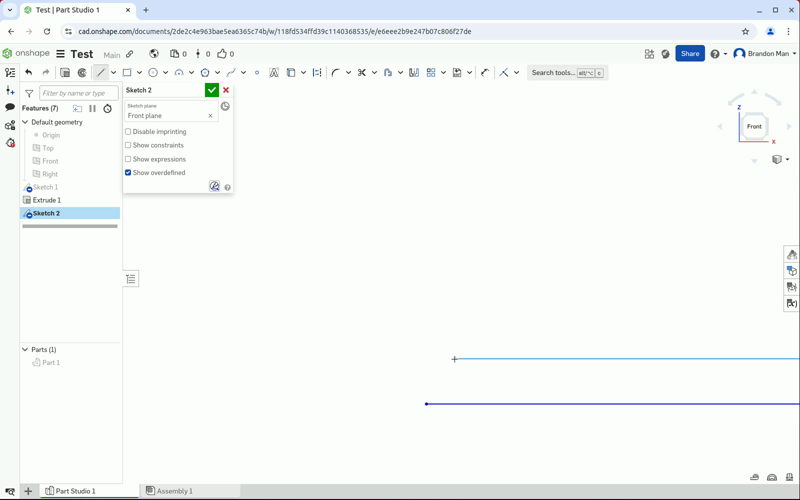
click(454, 358)
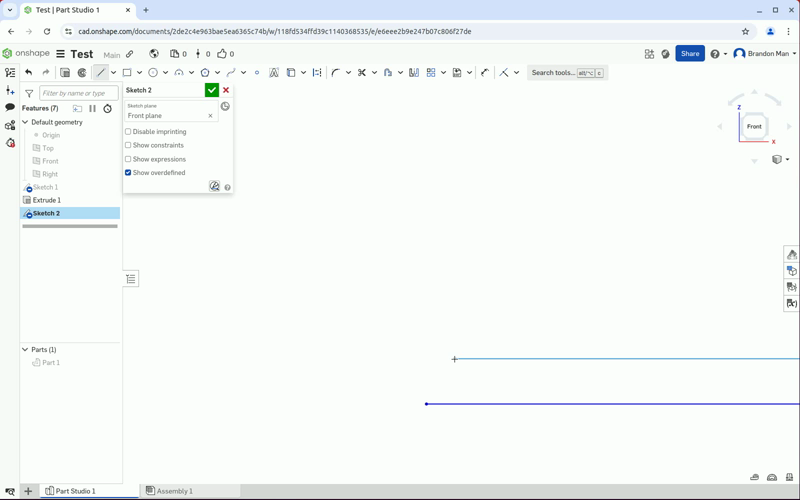
scroll(-6)
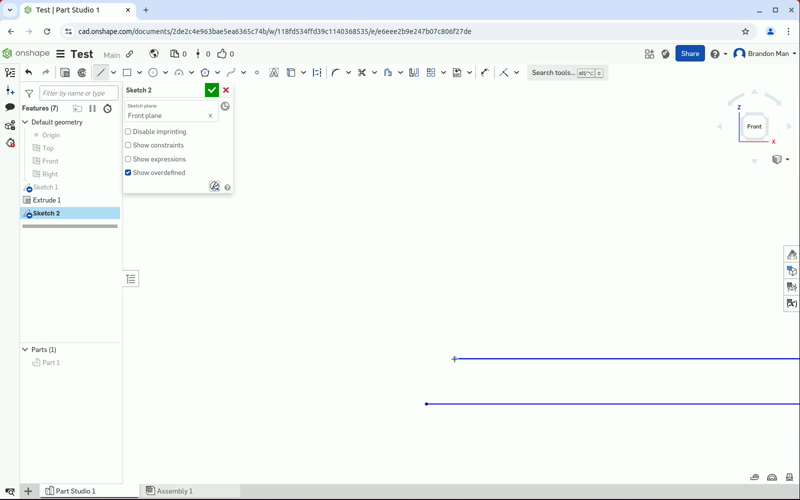
scroll(-6)
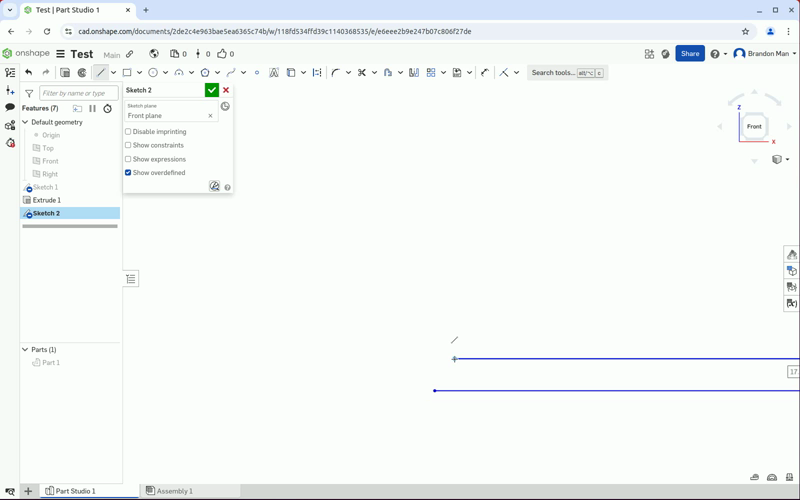
scroll(-6)
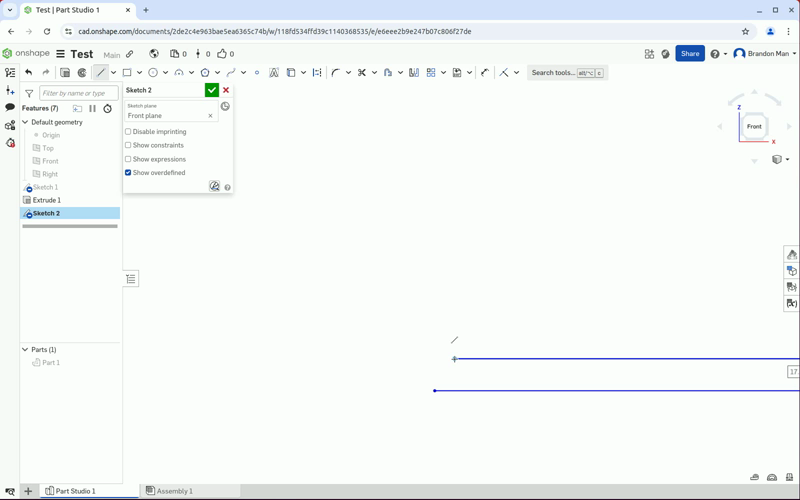
scroll(-6)
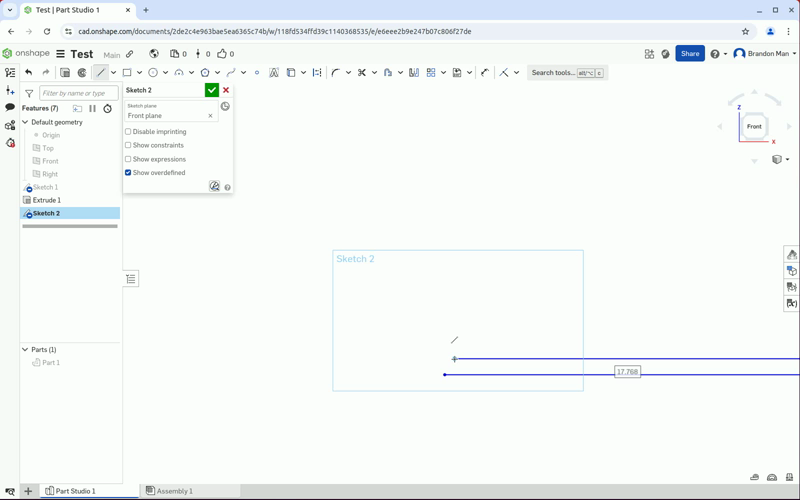
scroll(-6)
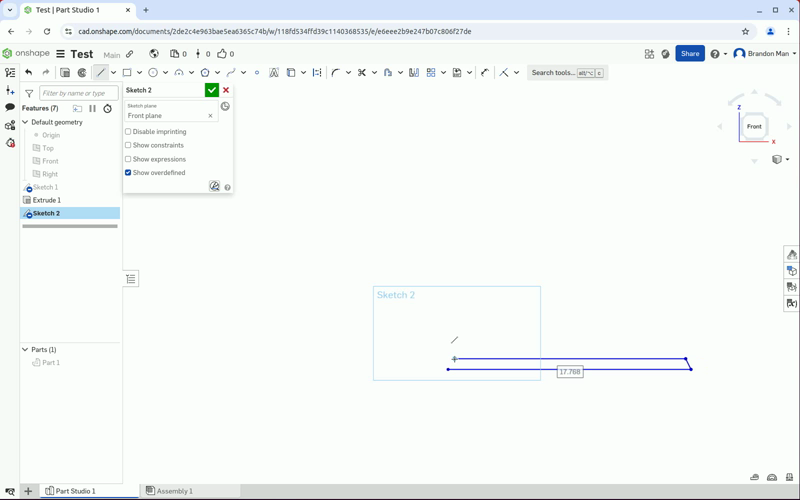
scroll(-6)
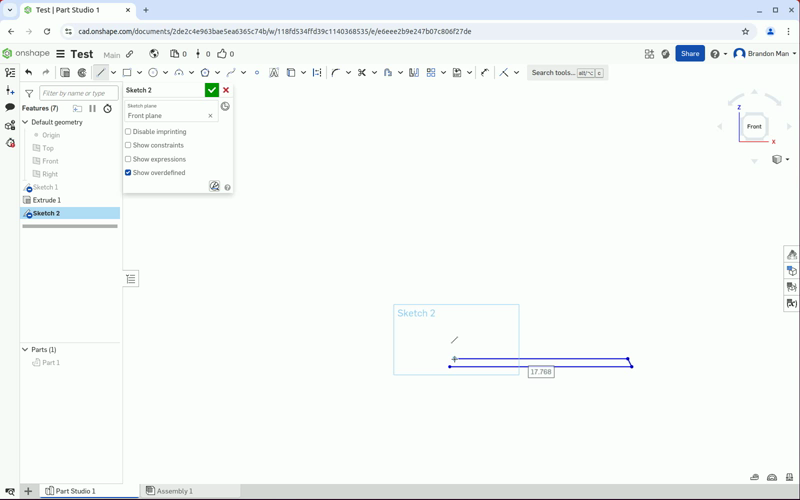
scroll(-6)
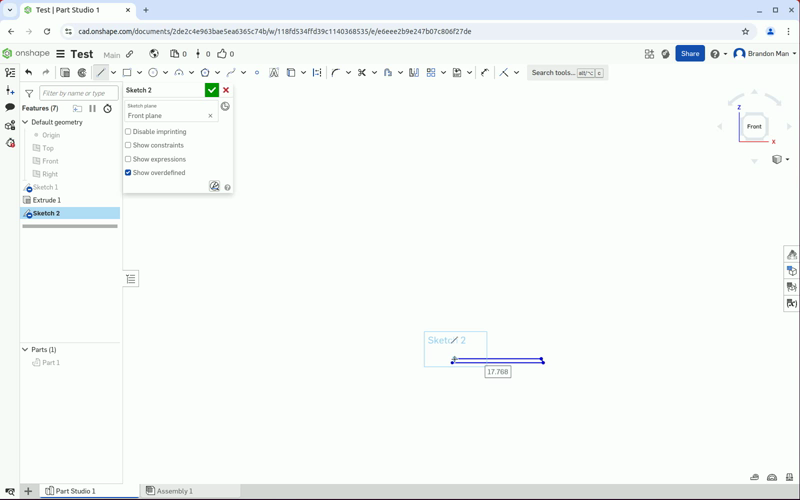
key_up(shift)
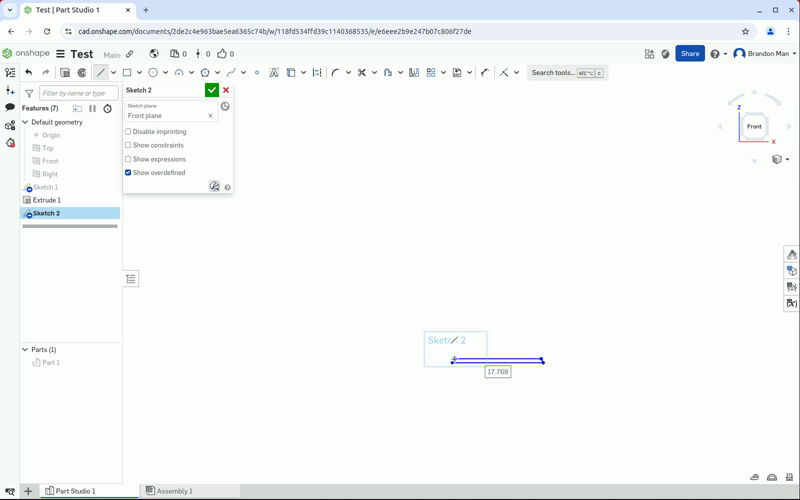
mouse_move(484, 358)
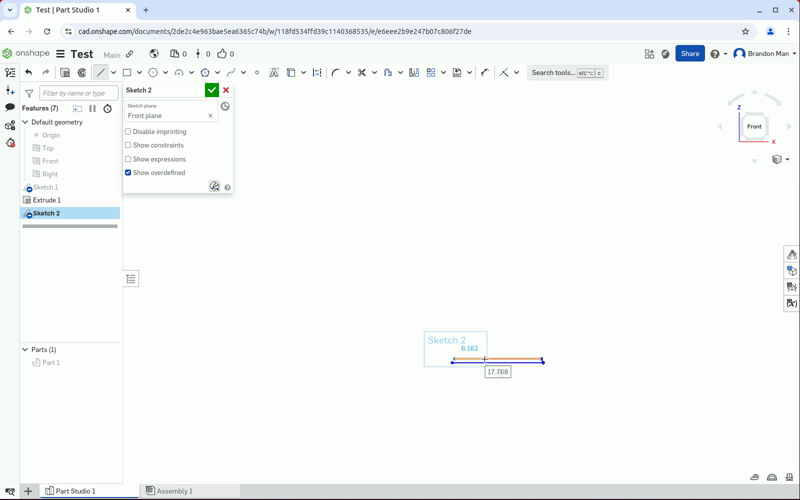
key_down(shift)
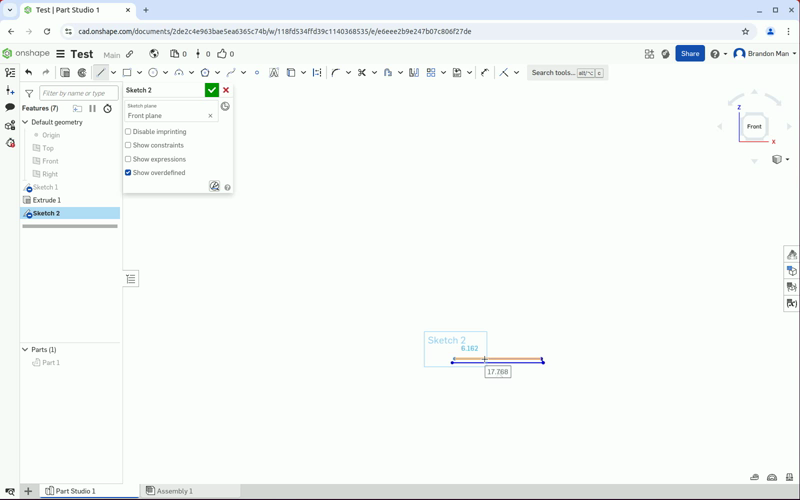
mouse_move(452, 362)
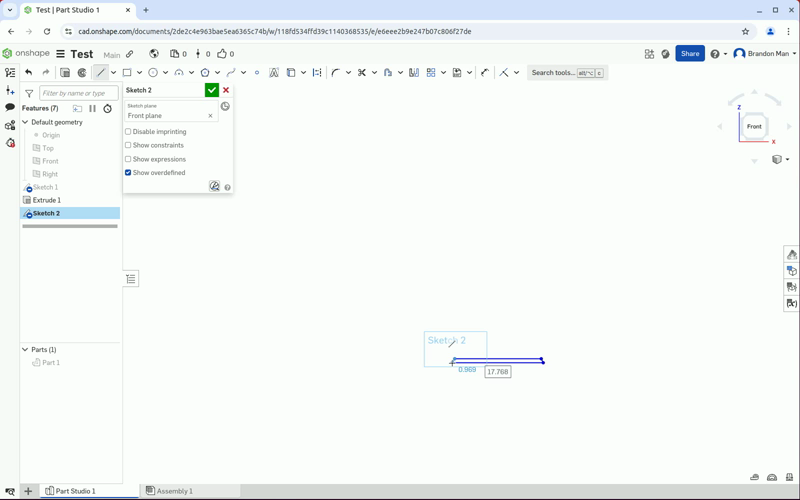
scroll(6)
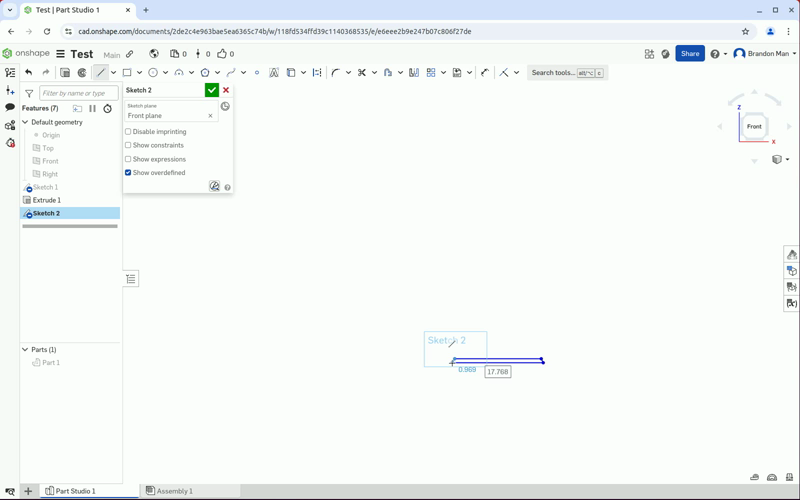
scroll(6)
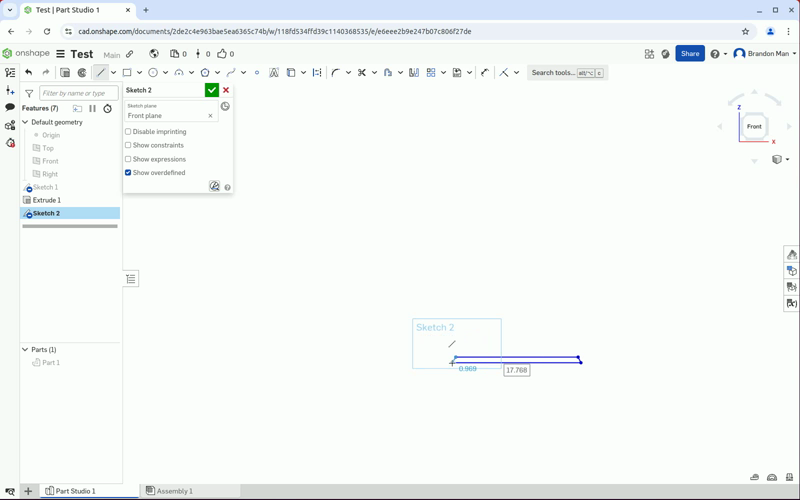
scroll(6)
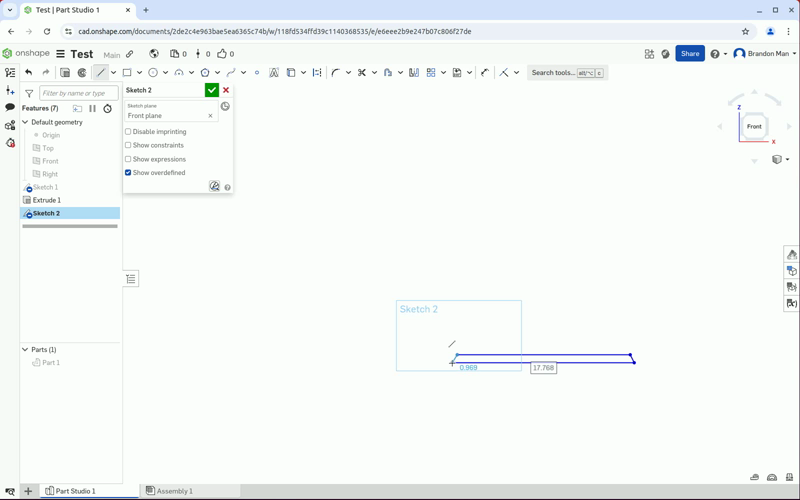
scroll(6)
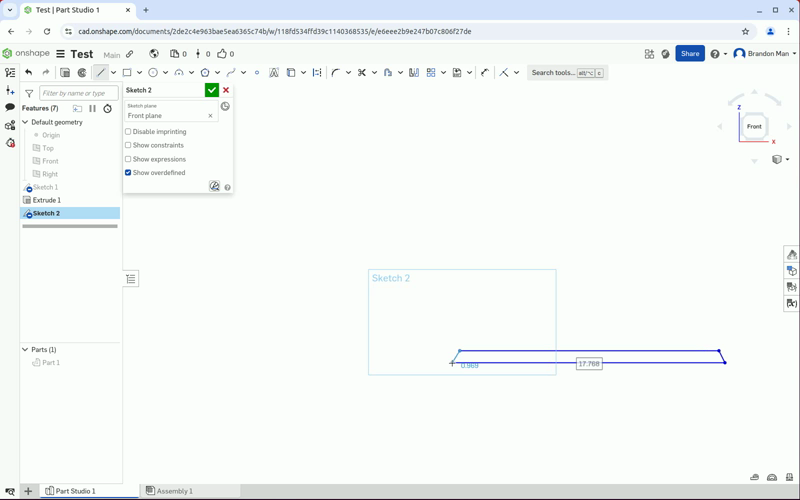
scroll(6)
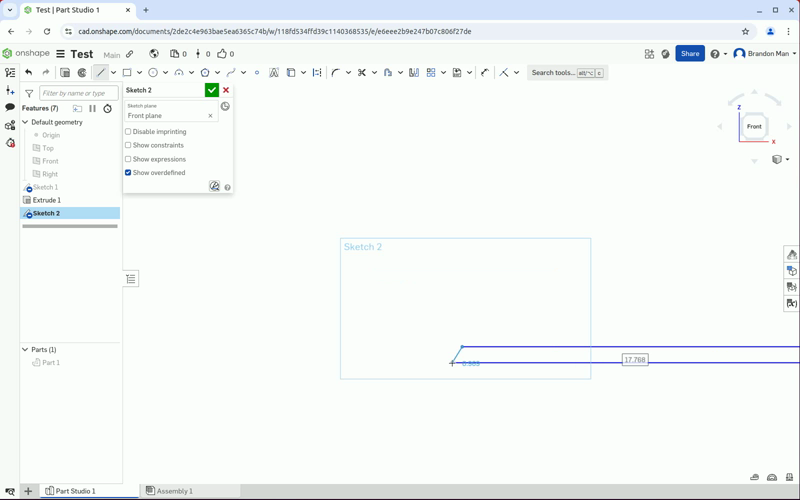
scroll(6)
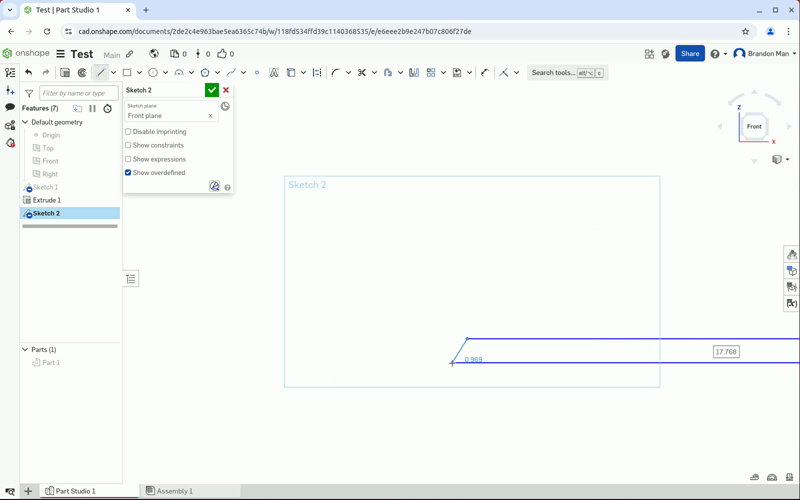
scroll(6)
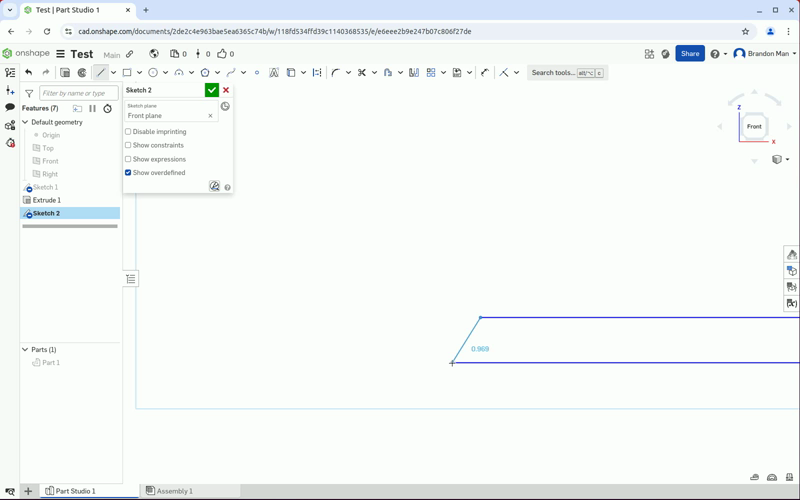
key_up(shift)
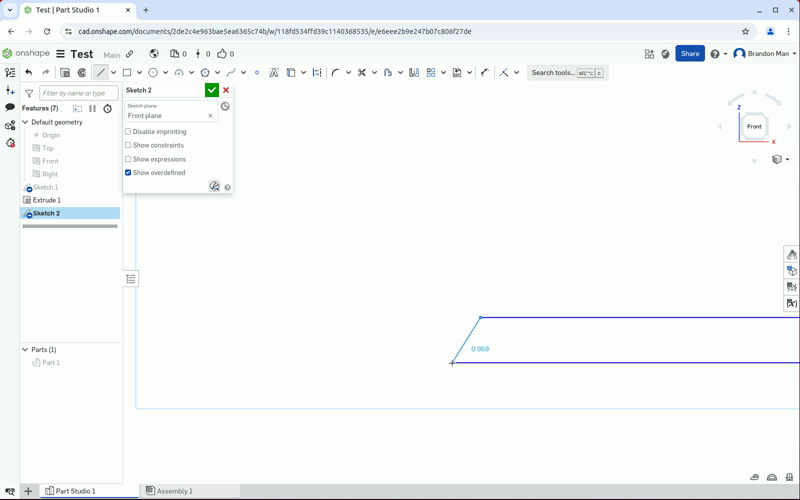
click(452, 362)
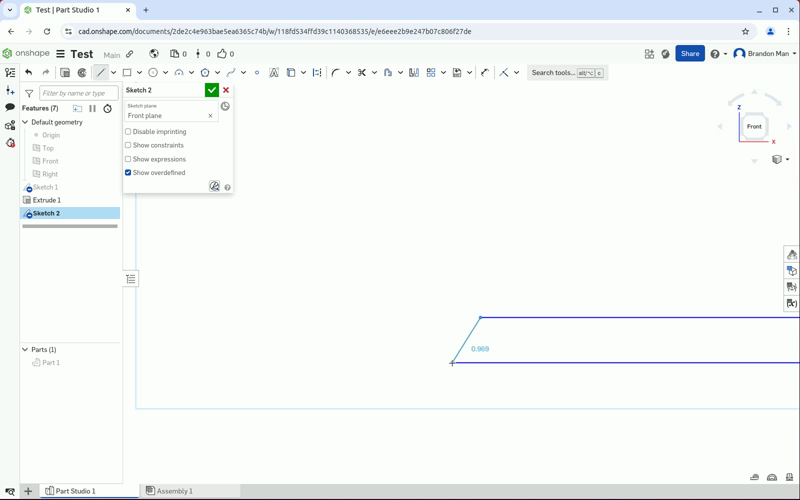
scroll(-6)
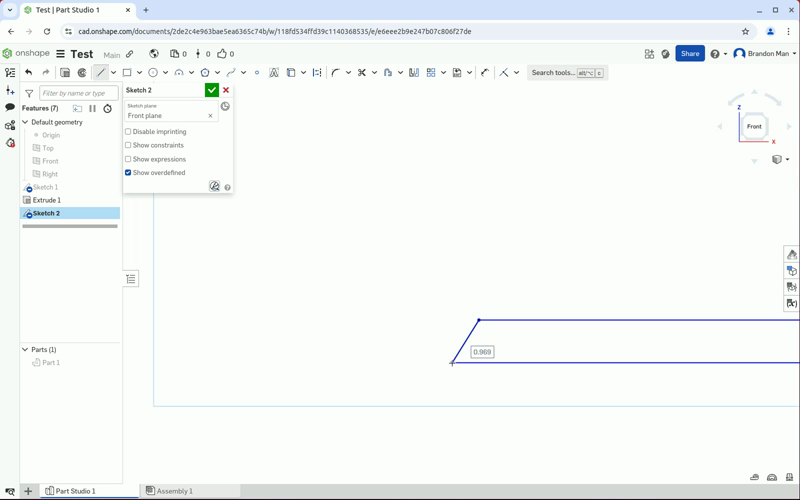
scroll(-6)
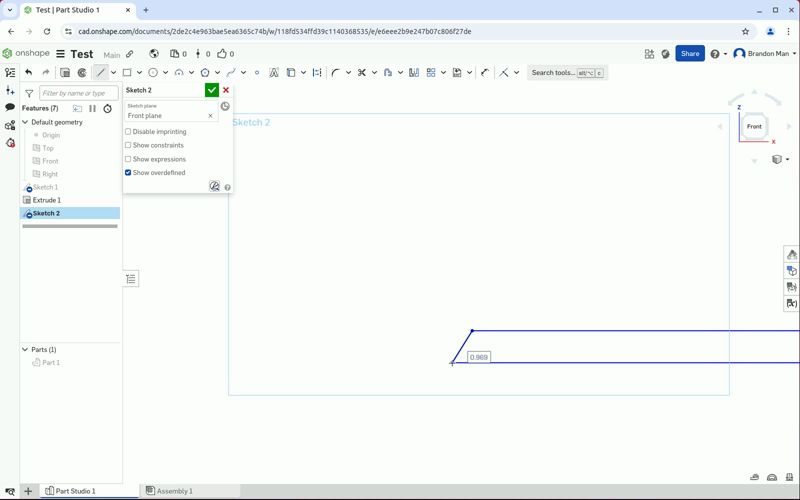
scroll(-6)
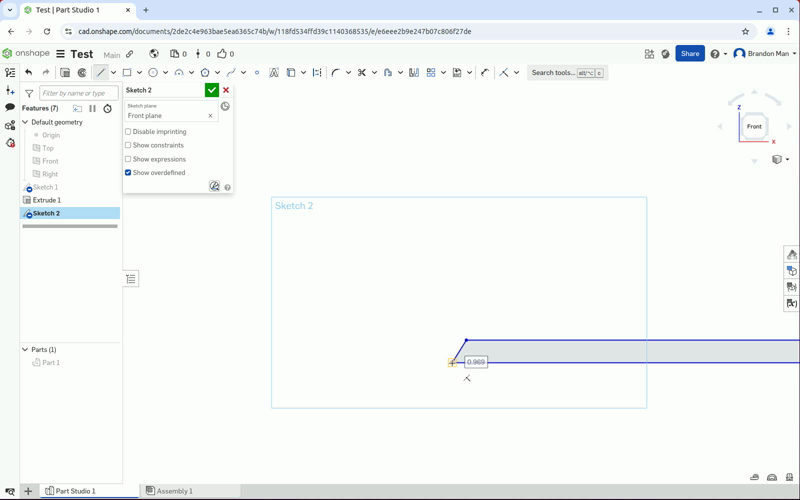
scroll(-6)
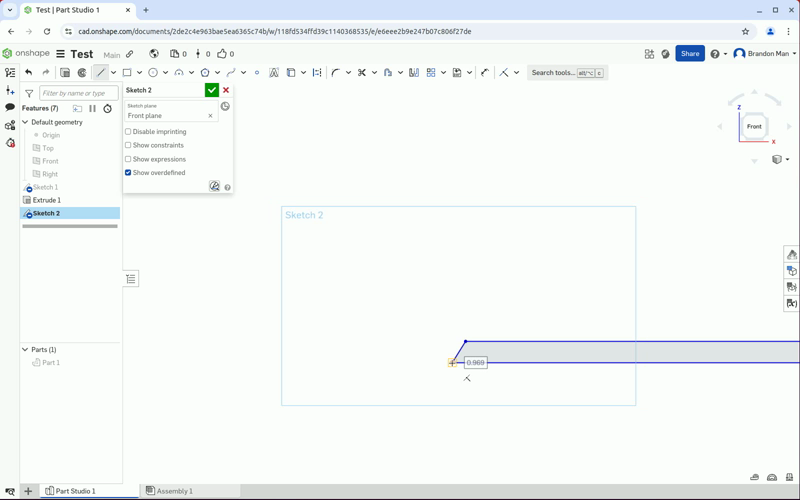
scroll(-6)
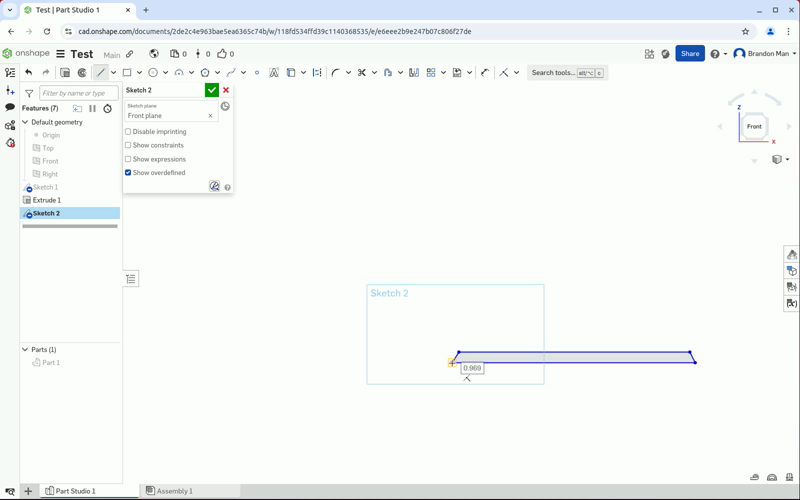
scroll(-6)
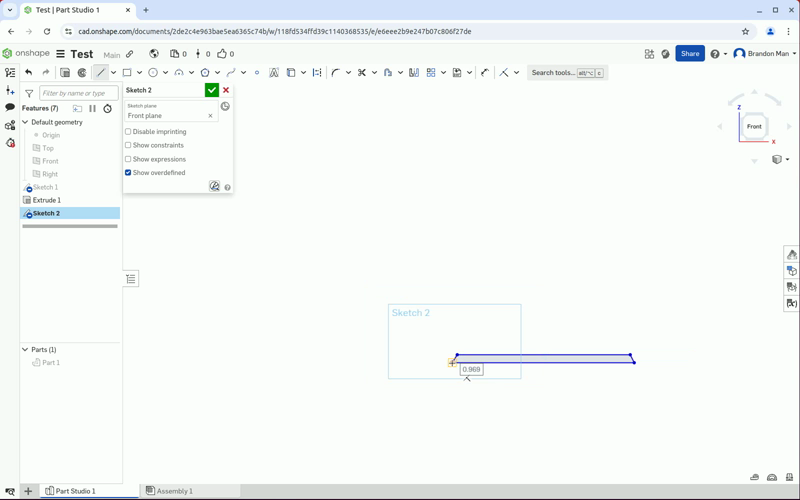
scroll(-6)
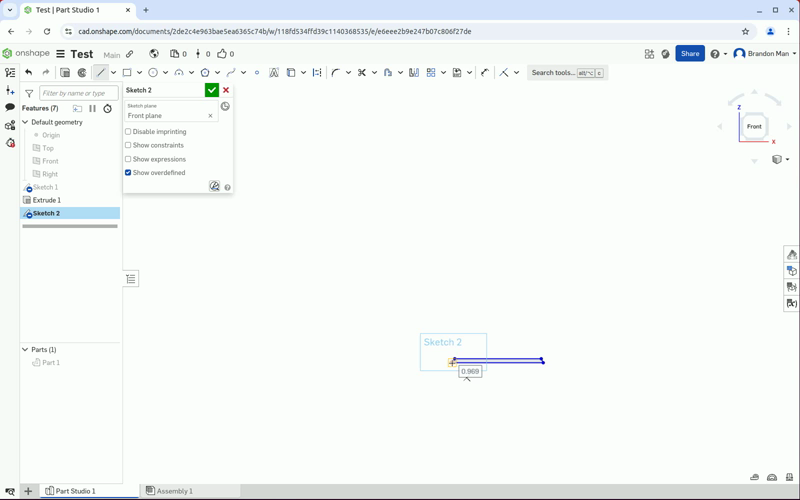
key(esc)
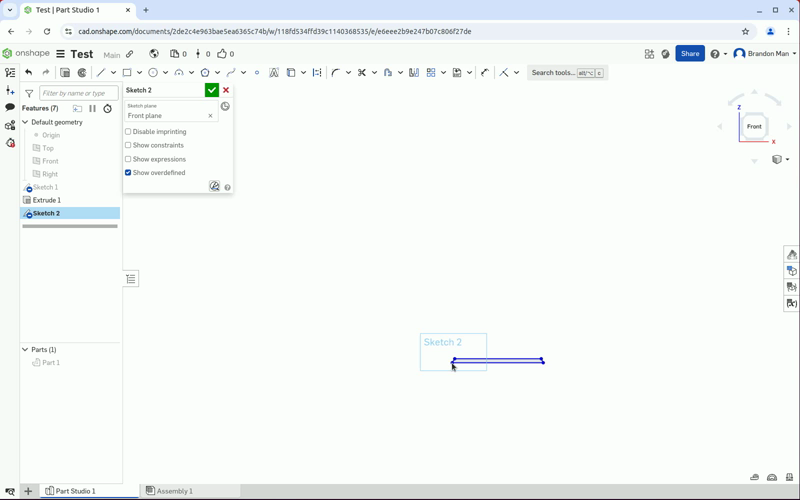
mouse_move(457, 359)
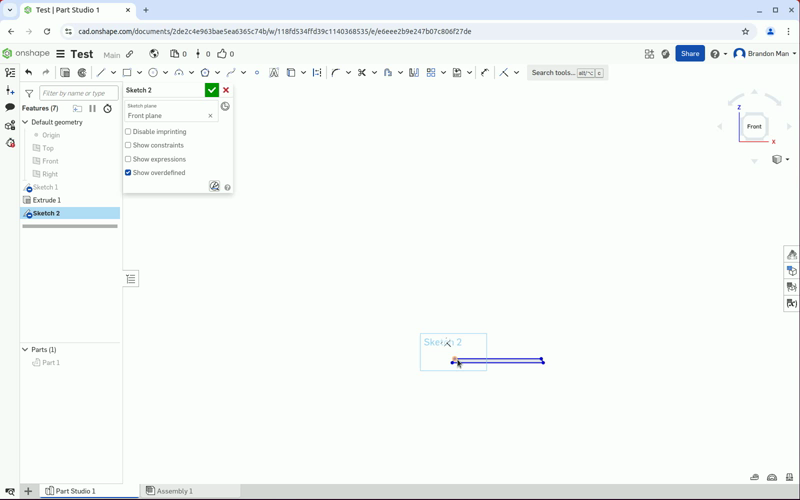
scroll(6)
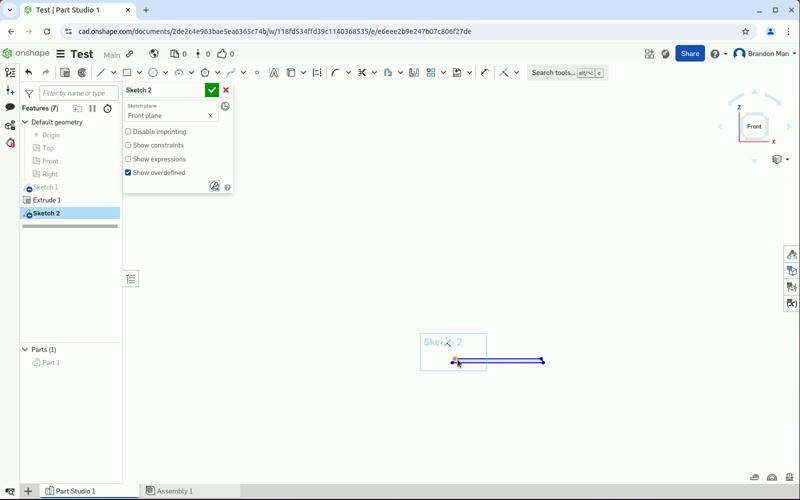
scroll(6)
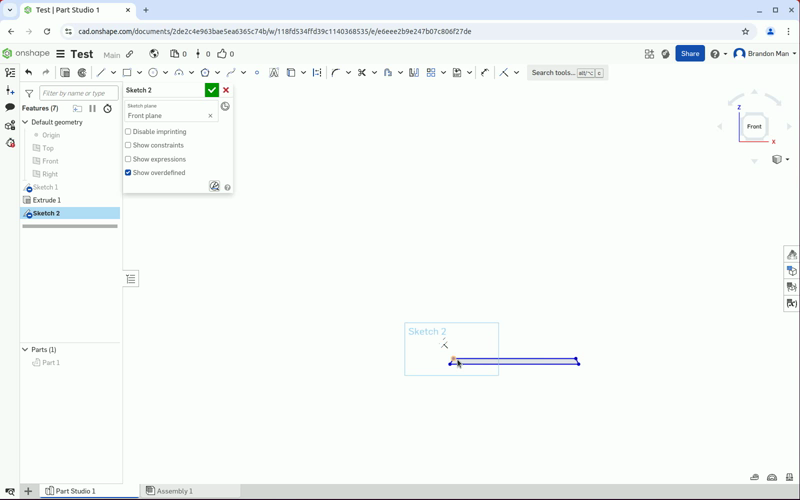
scroll(6)
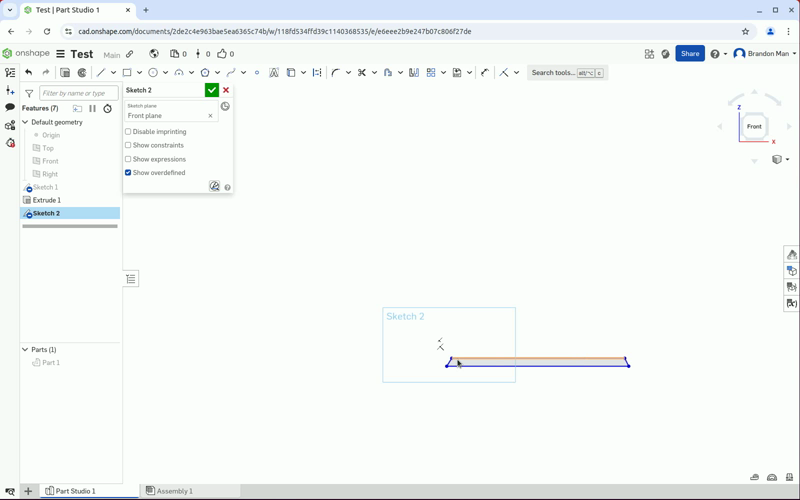
scroll(6)
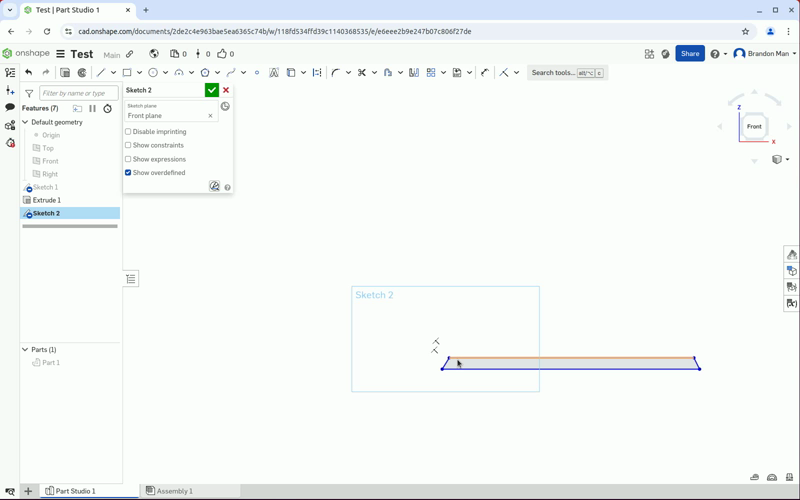
scroll(6)
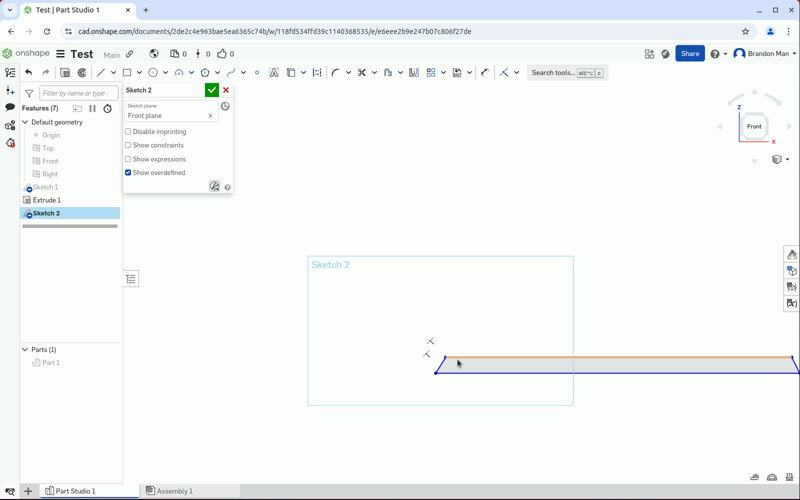
scroll(6)
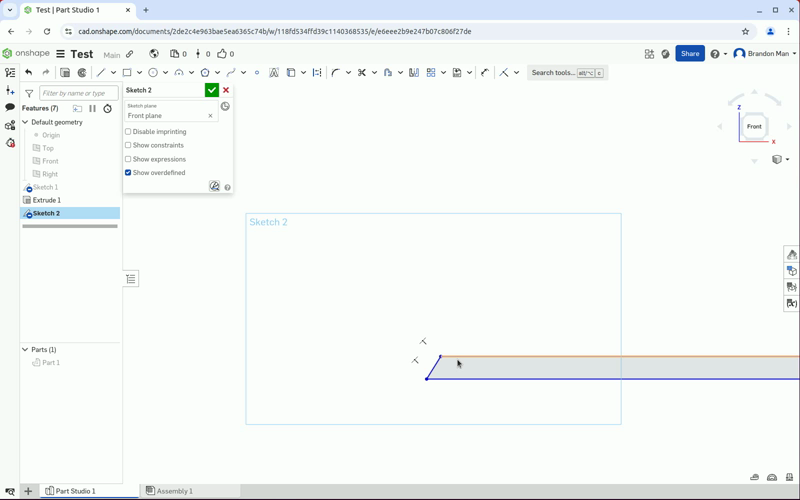
scroll(6)
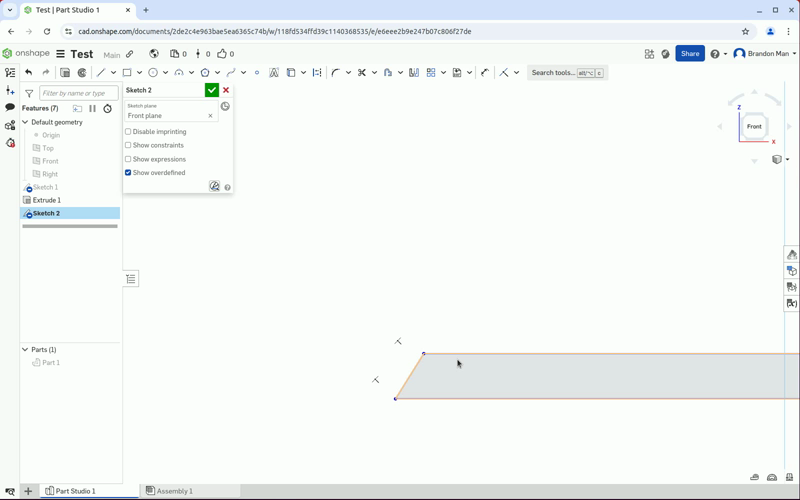
click(457, 359)
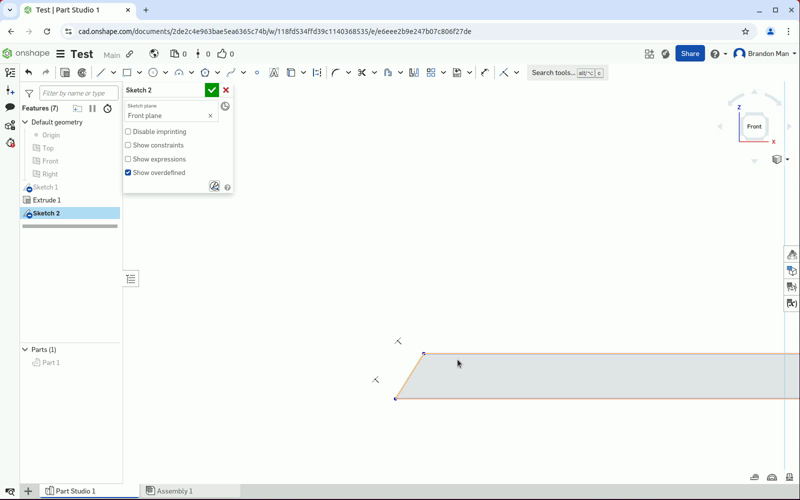
scroll(-6)
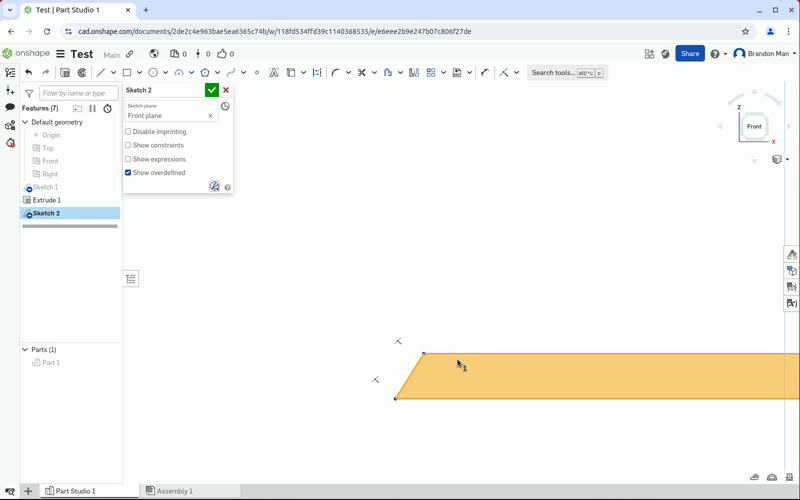
scroll(-6)
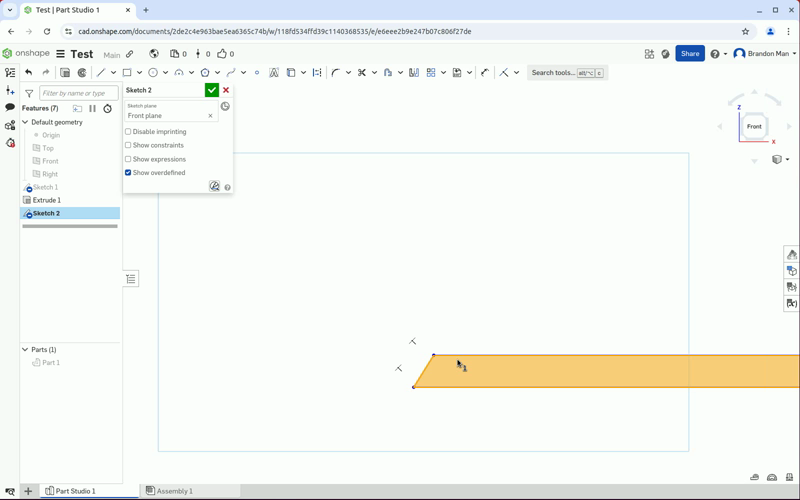
scroll(-6)
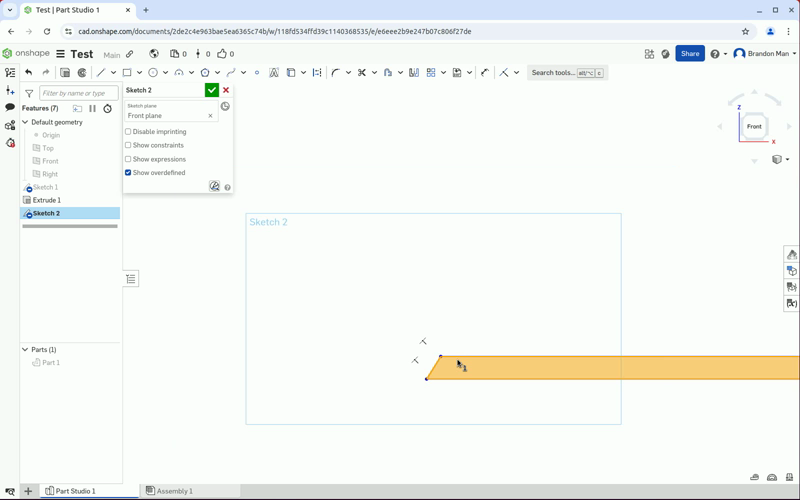
scroll(-6)
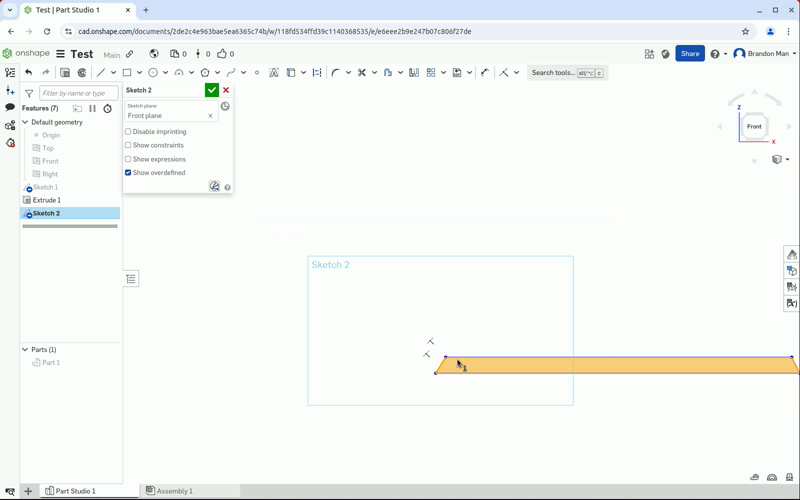
scroll(-6)
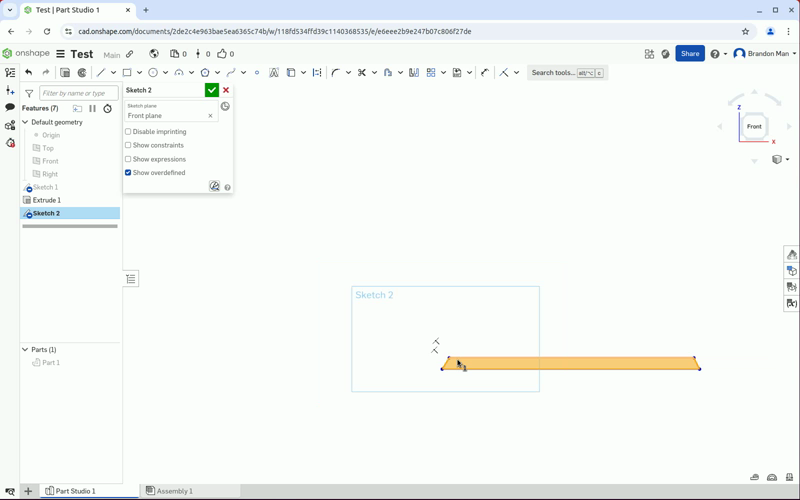
scroll(-6)
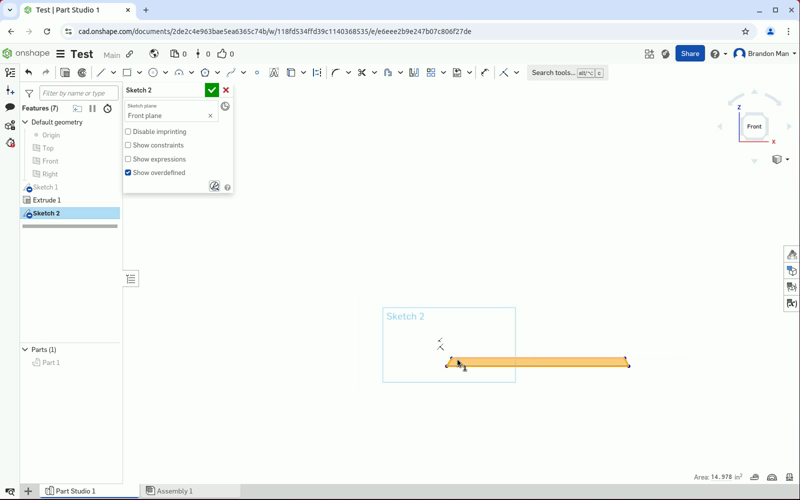
scroll(-6)
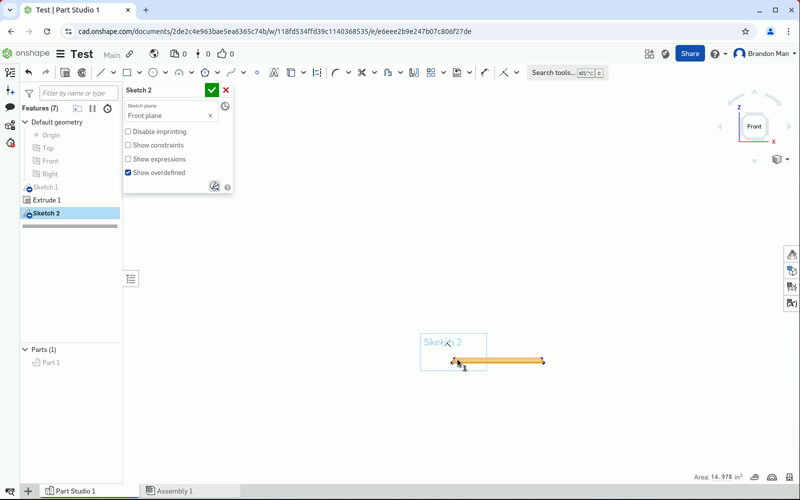
mouse_move(73, 352)
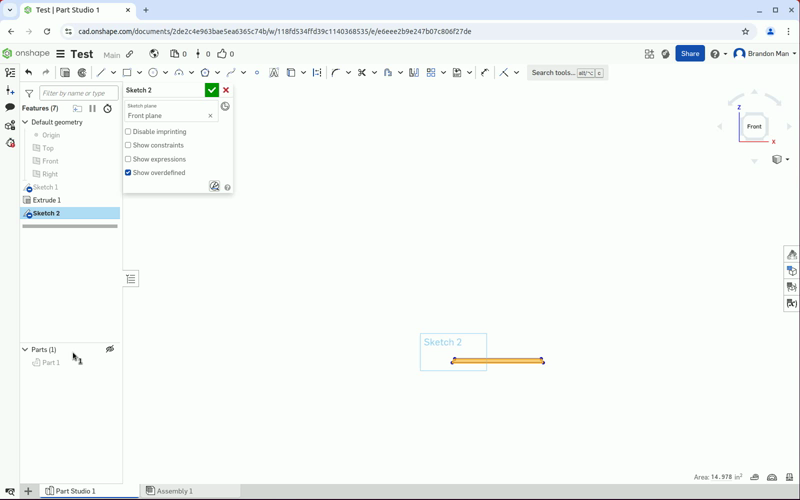
key(shift+y)
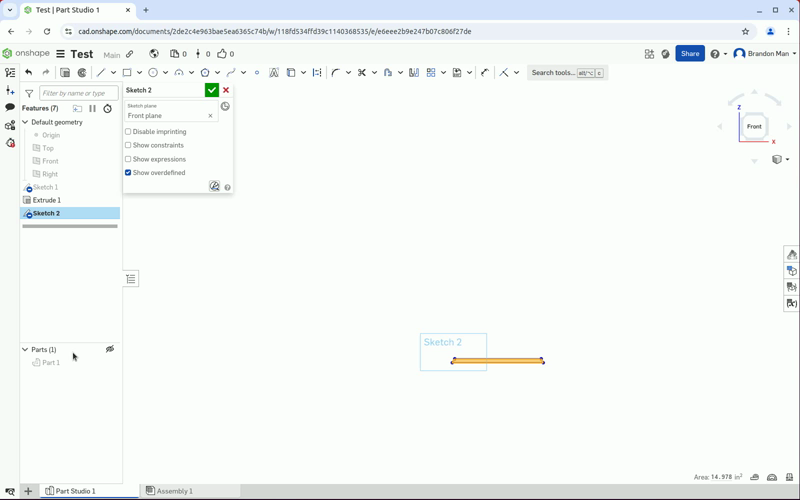
key(shift+e)
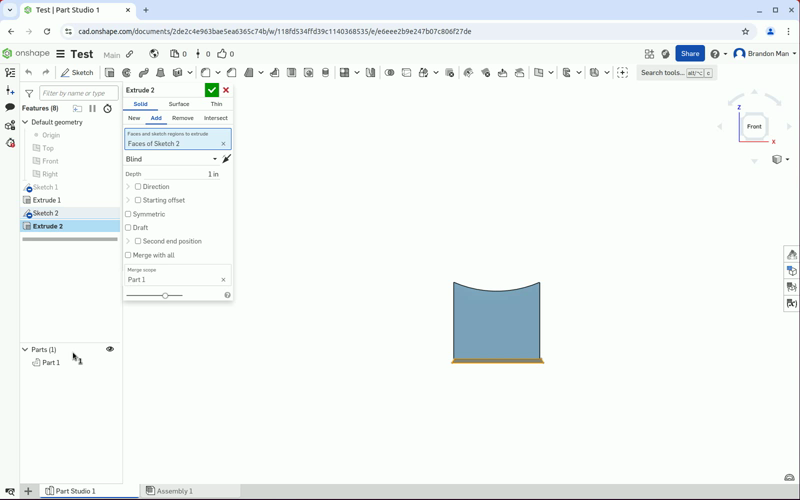
mouse_move(143, 106)
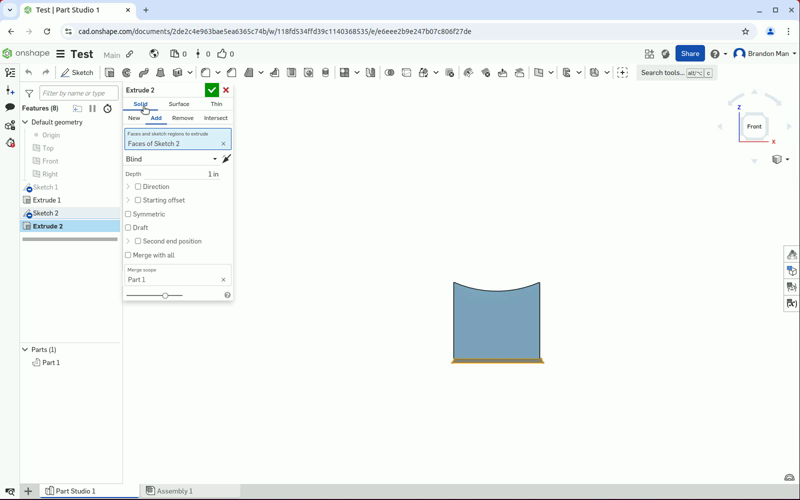
click(143, 106)
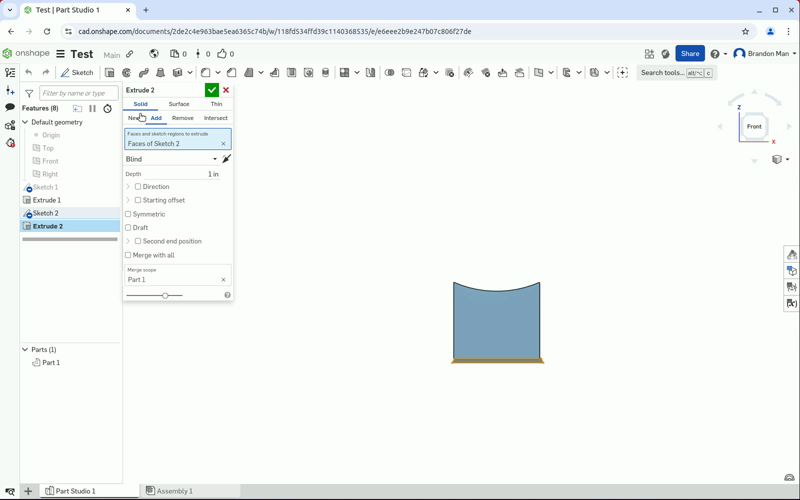
mouse_move(137, 120)
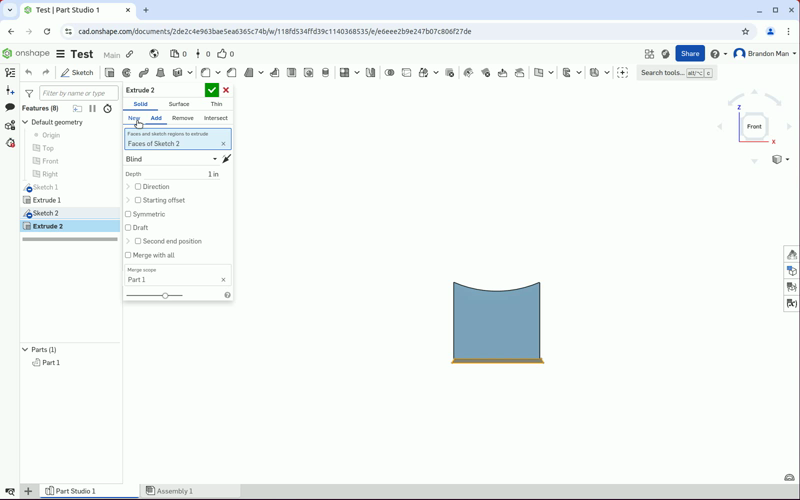
click(137, 120)
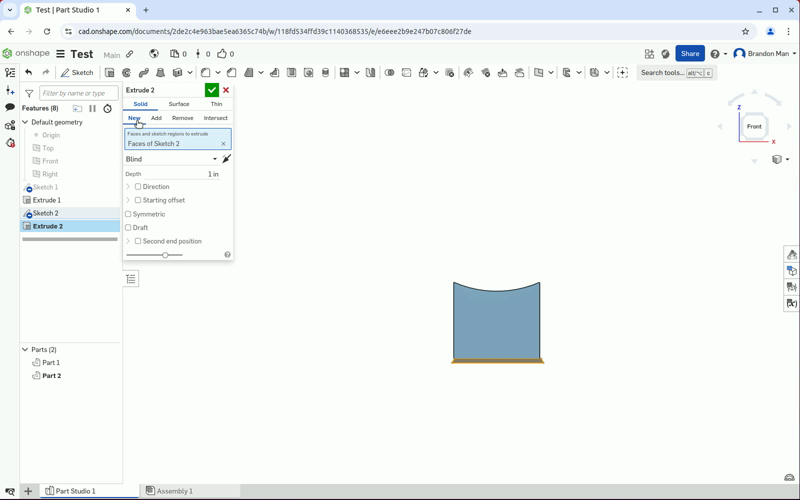
key(tab, 4)
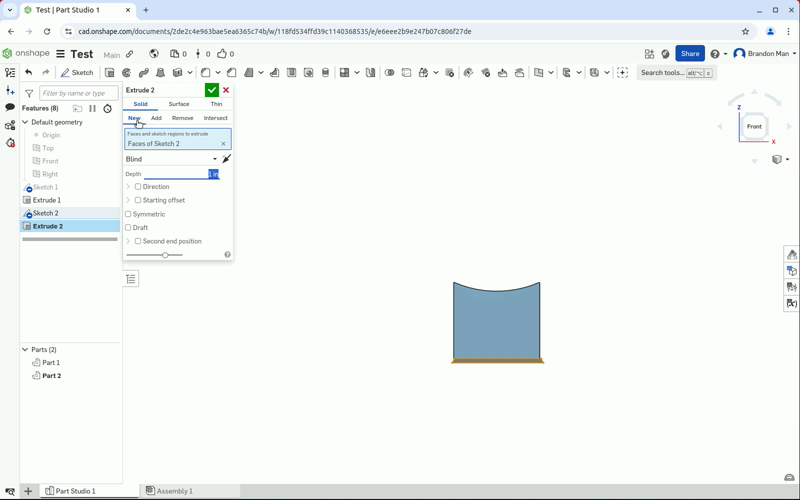
text(23.108)
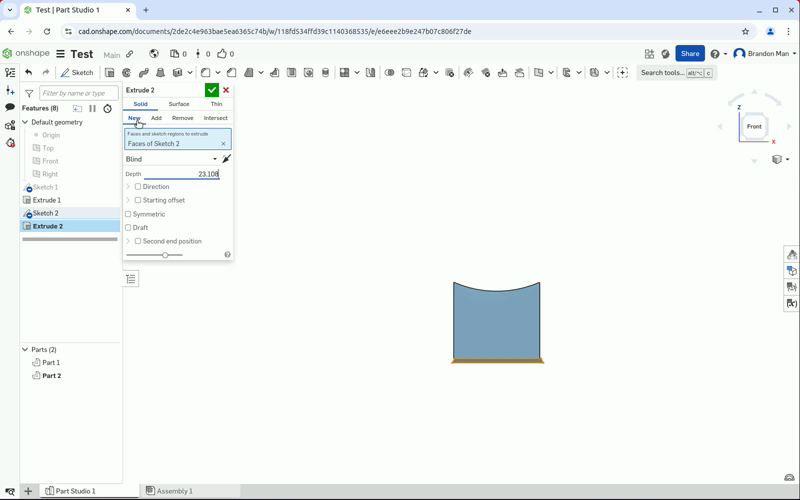
key(enter)
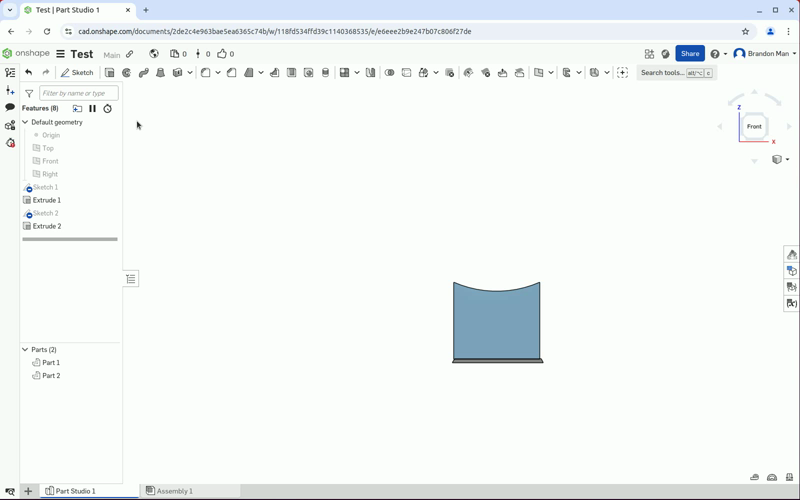
key(shift+h)
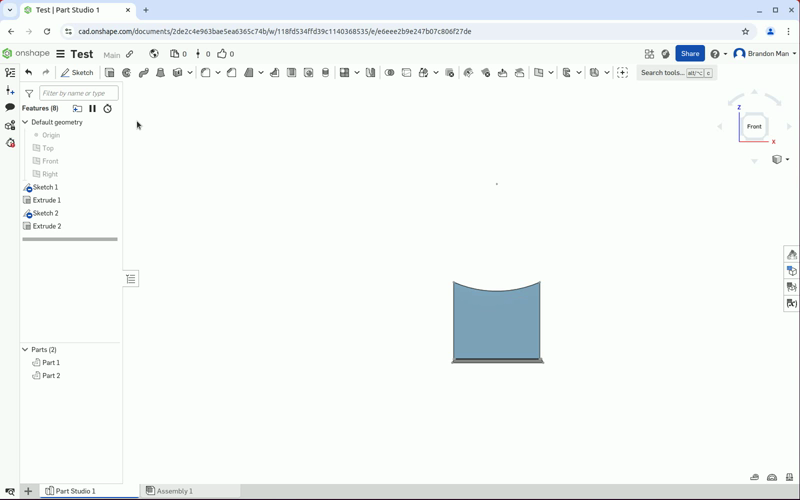
key(shift+h)
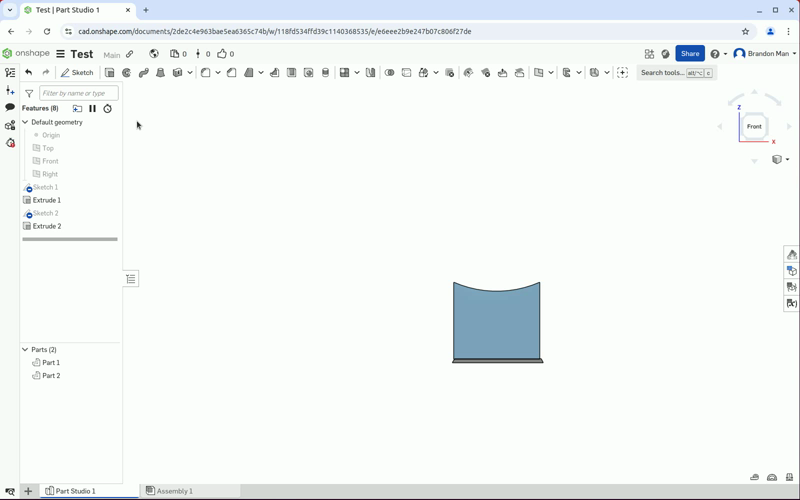
mouse_move(73, 189)
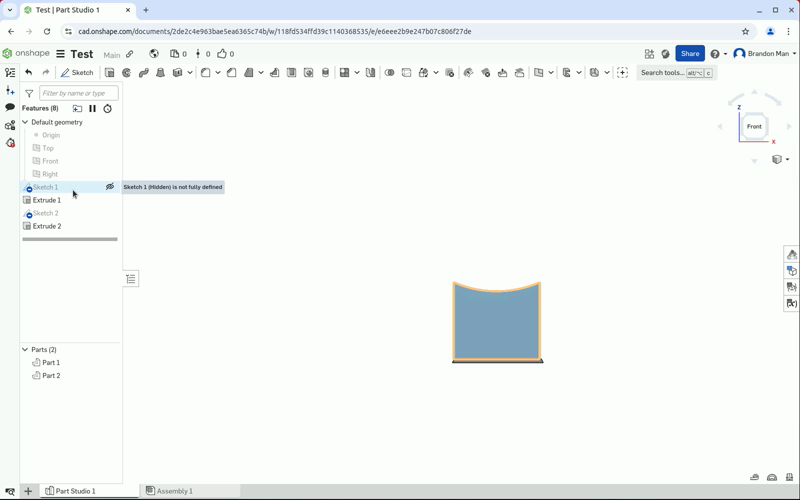
click(73, 189)
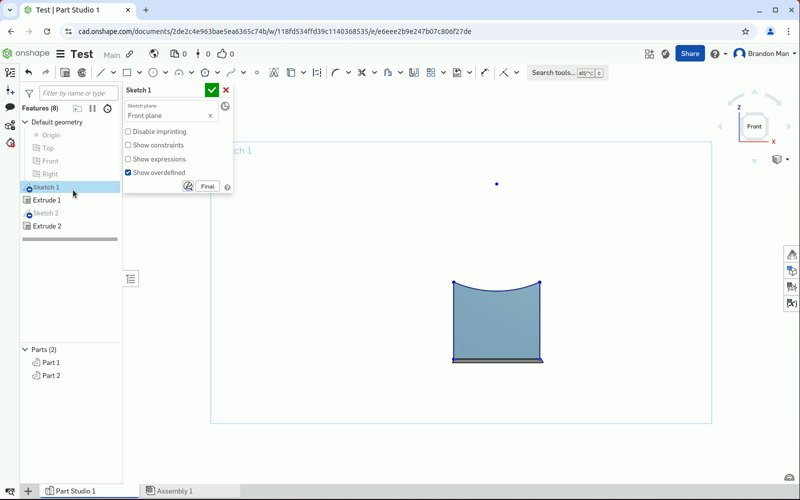
mouse_move(229, 92)
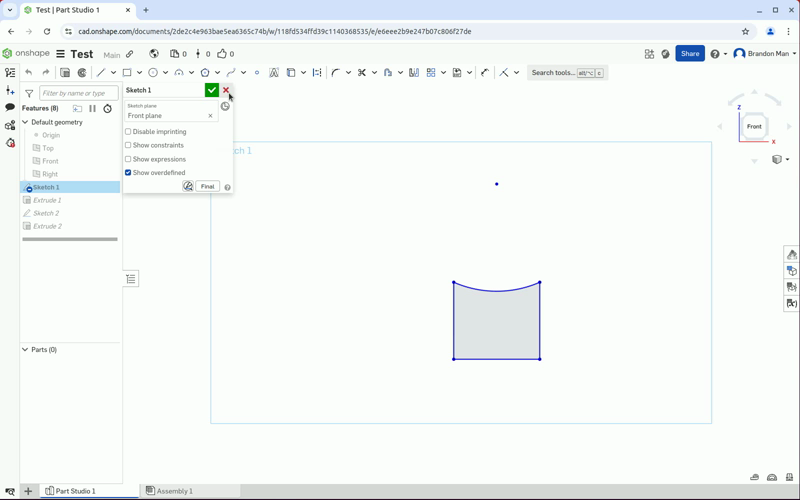
click(229, 92)
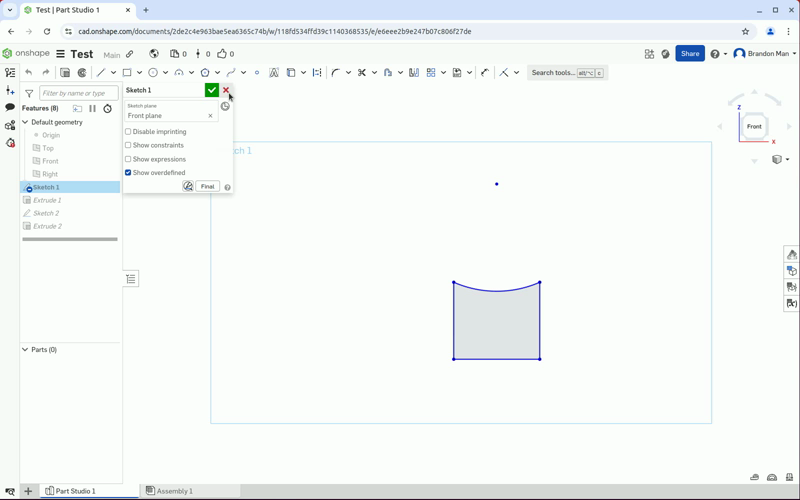
key(shift+s)
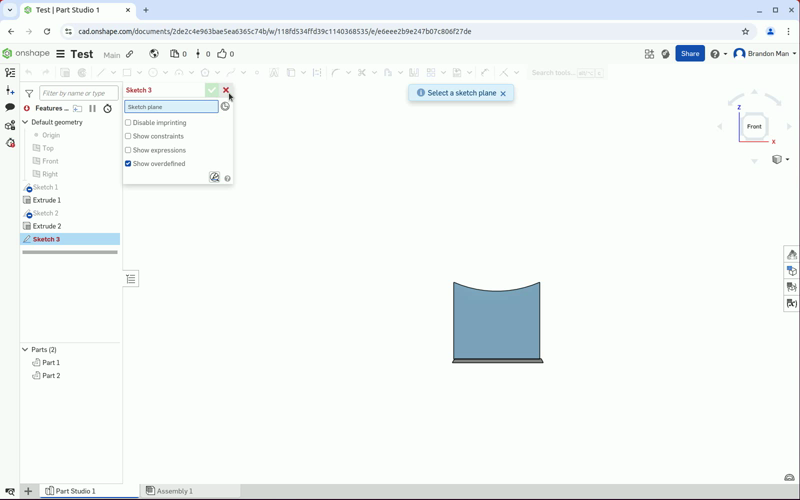
mouse_move(73, 163)
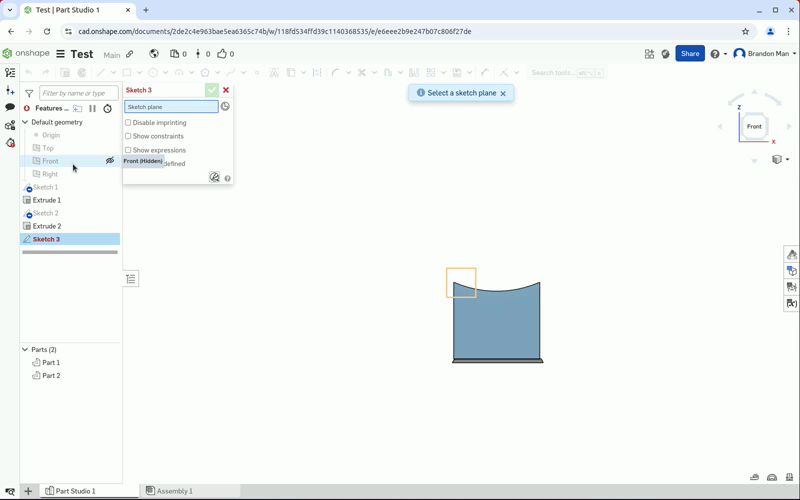
click(73, 163)
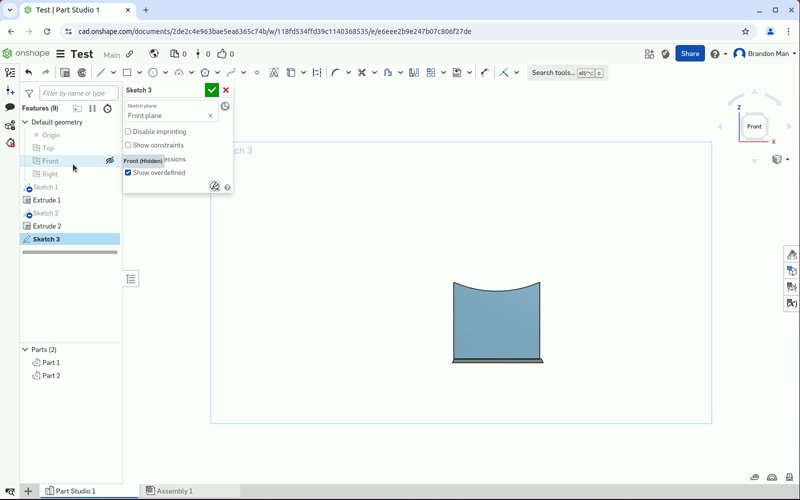
mouse_move(73, 352)
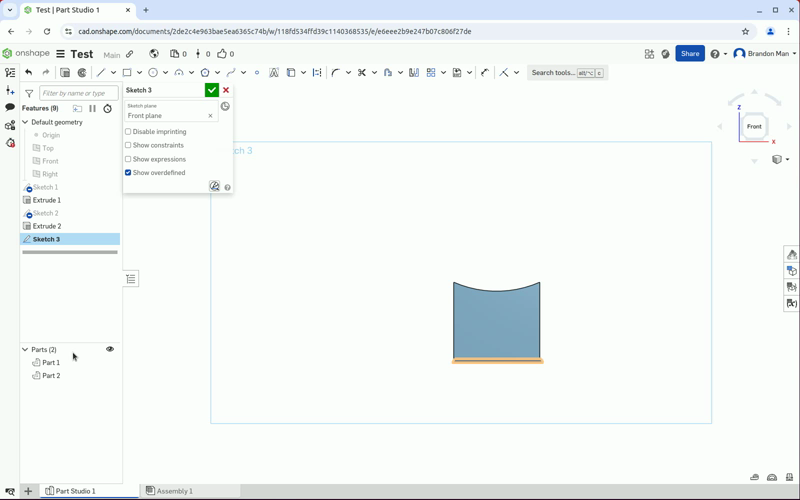
key(y)
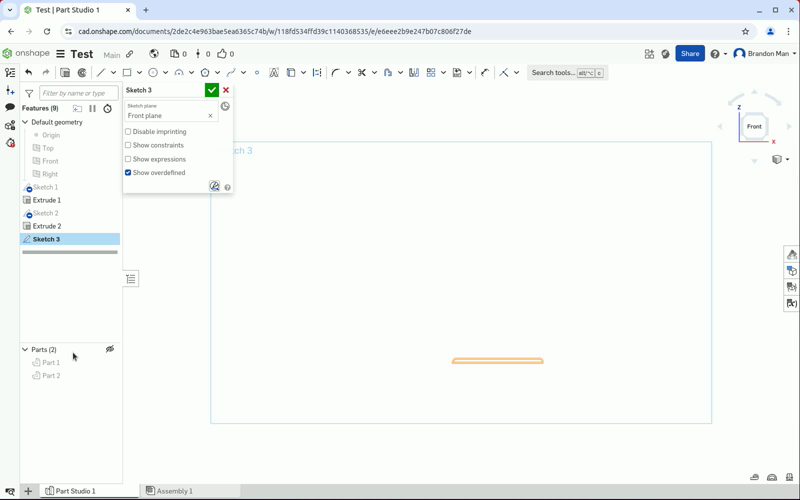
key(l)
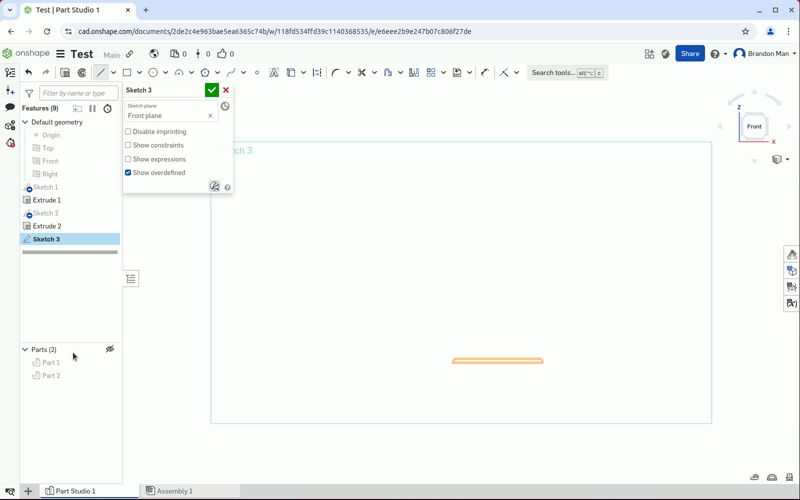
key_down(shift)
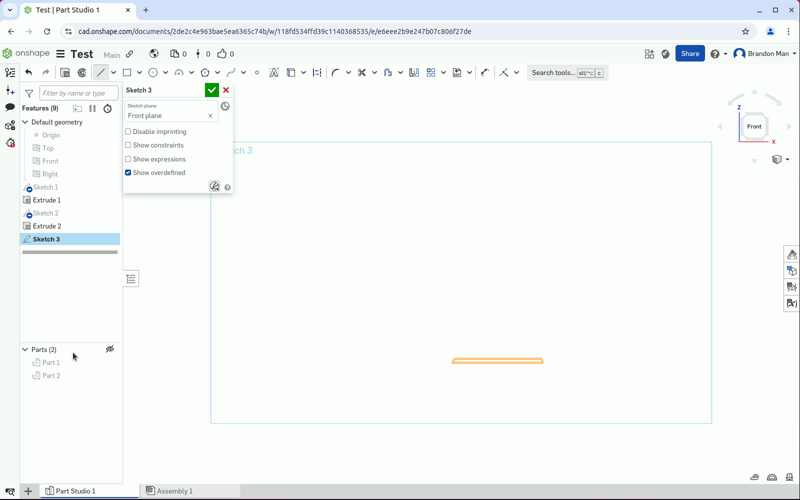
mouse_move(452, 362)
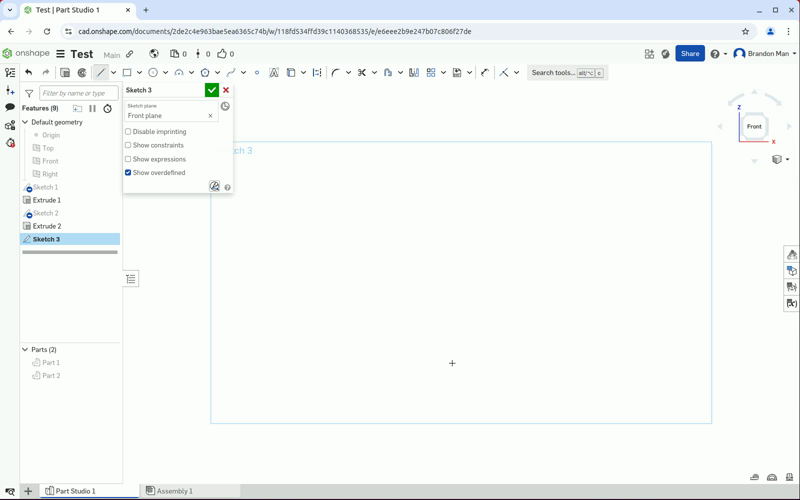
click(452, 362)
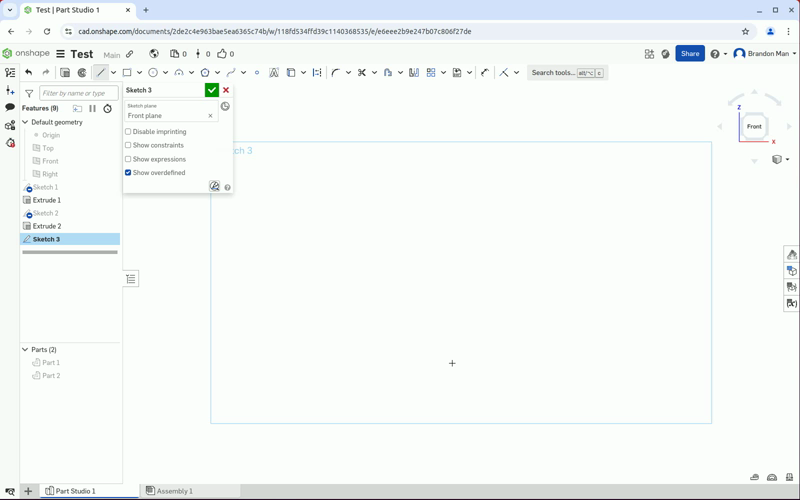
key_up(shift)
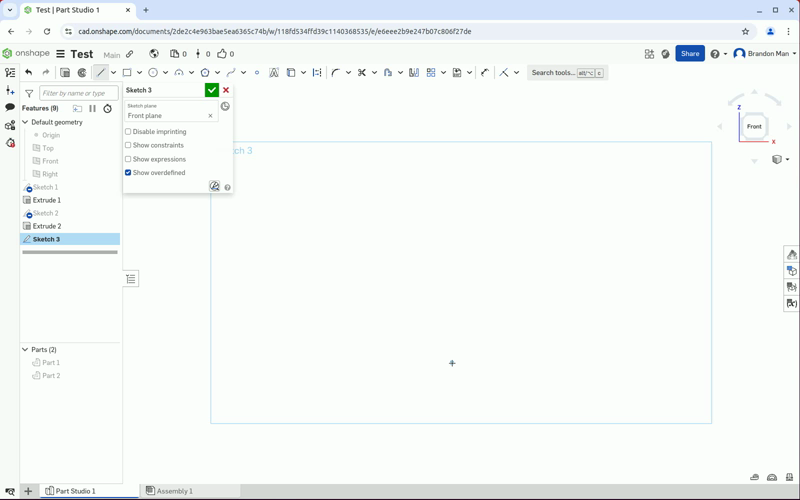
key_down(shift)
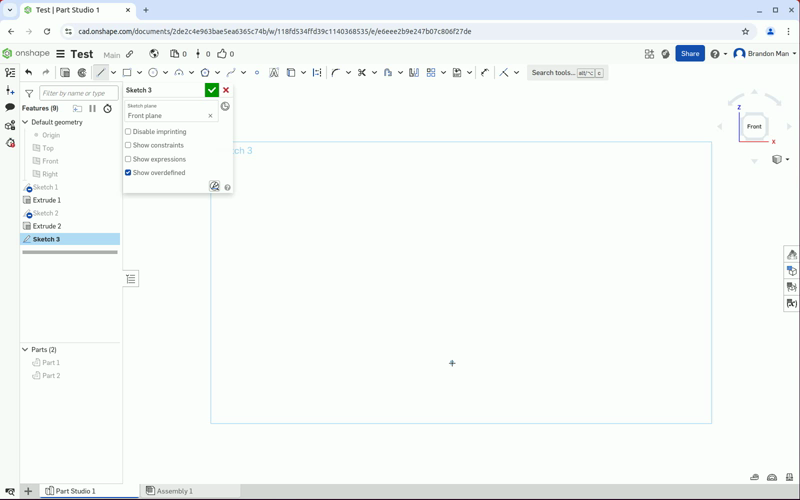
mouse_move(482, 362)
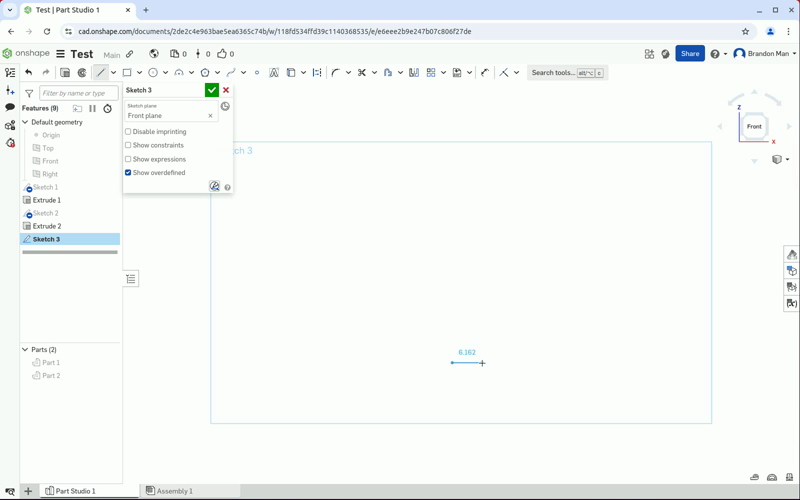
mouse_move(454, 367)
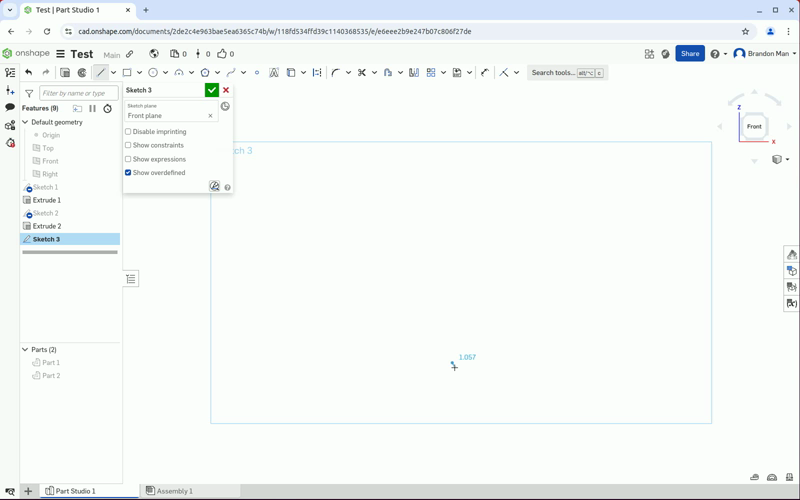
scroll(6)
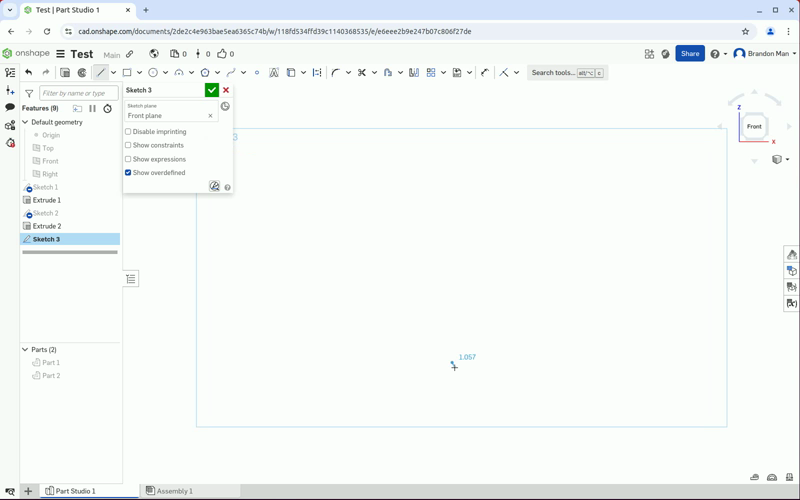
scroll(6)
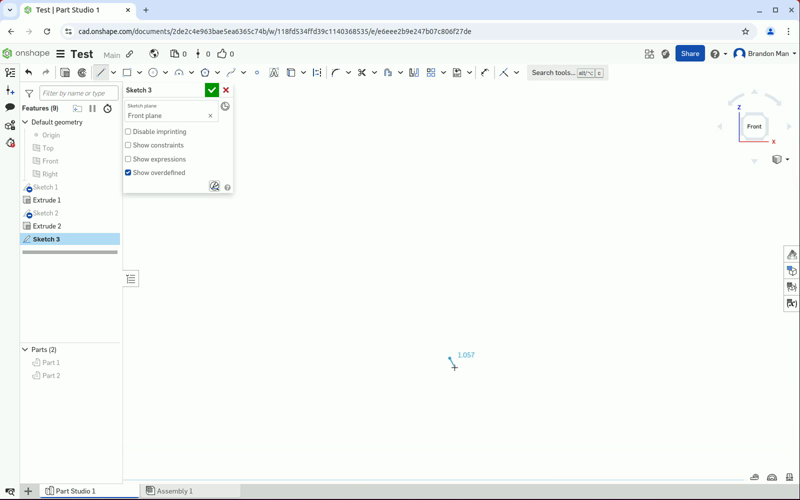
scroll(6)
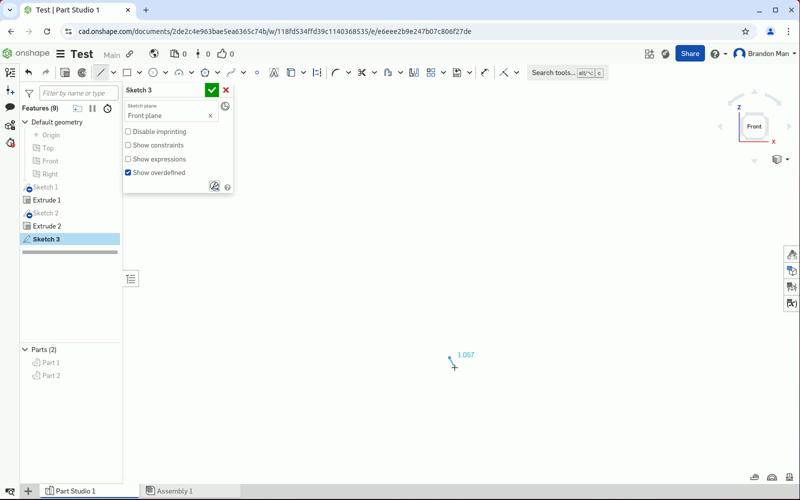
scroll(6)
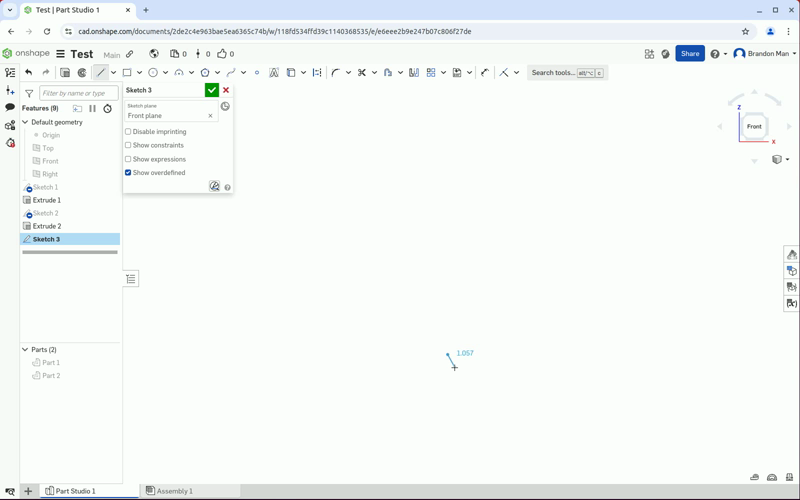
scroll(6)
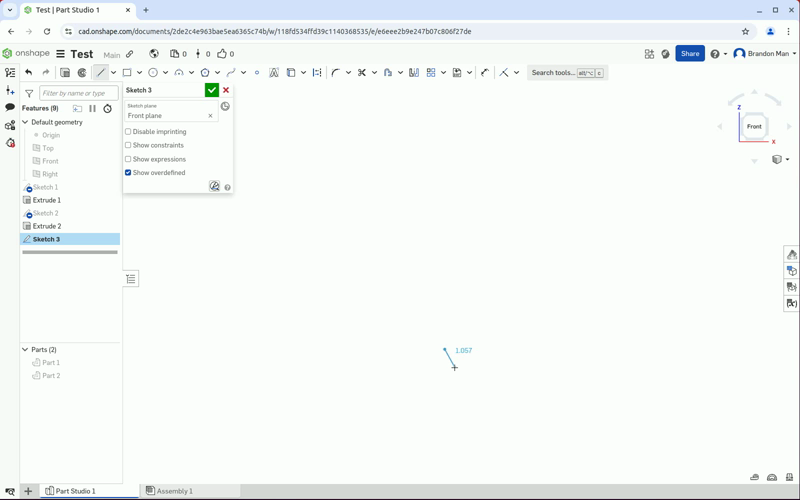
scroll(6)
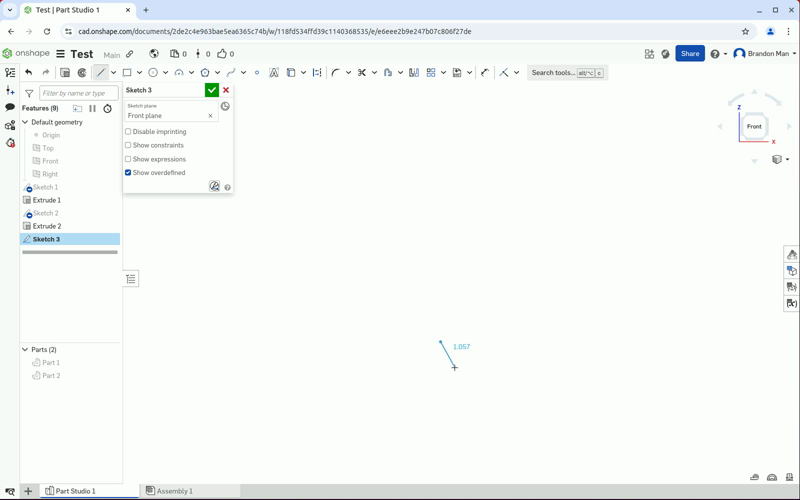
scroll(6)
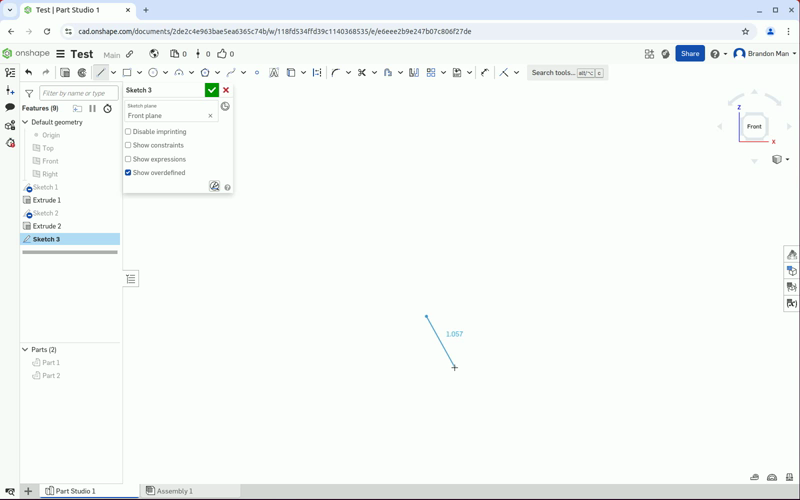
click(454, 367)
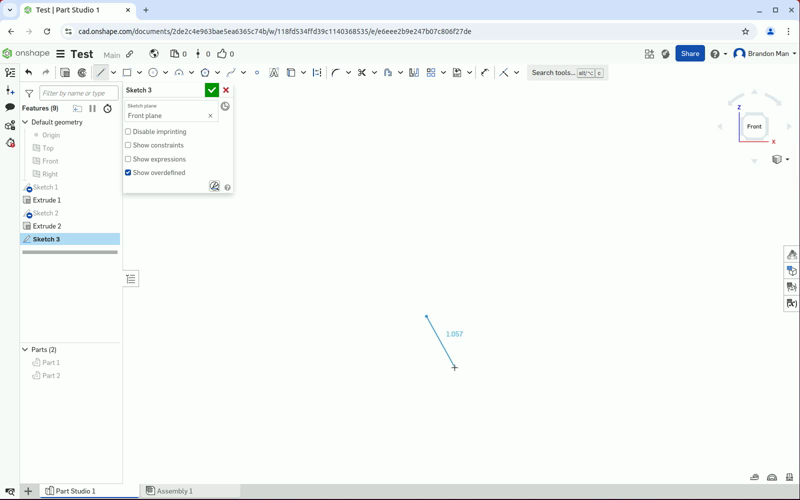
scroll(-6)
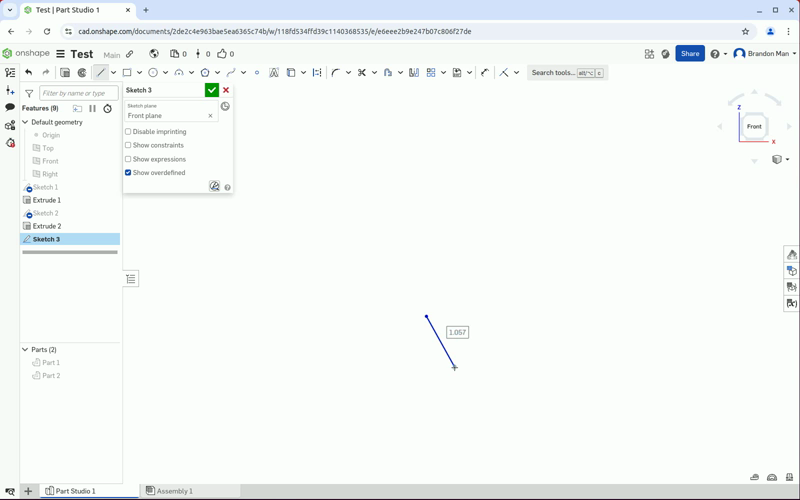
scroll(-6)
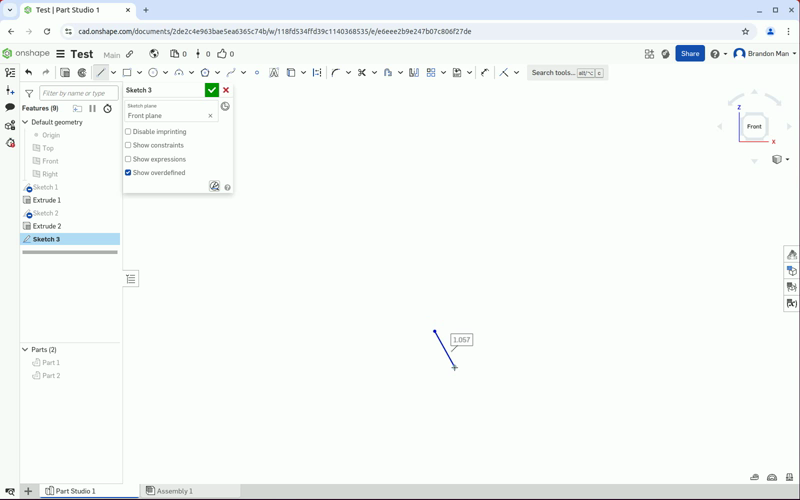
scroll(-6)
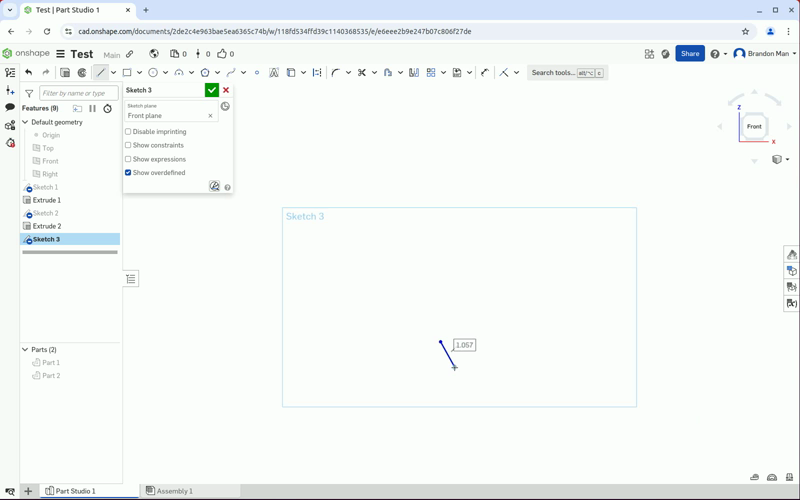
scroll(-6)
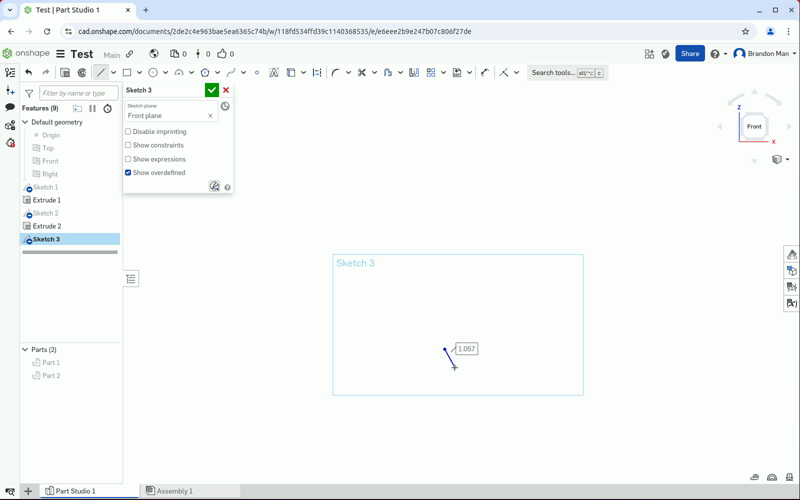
scroll(-6)
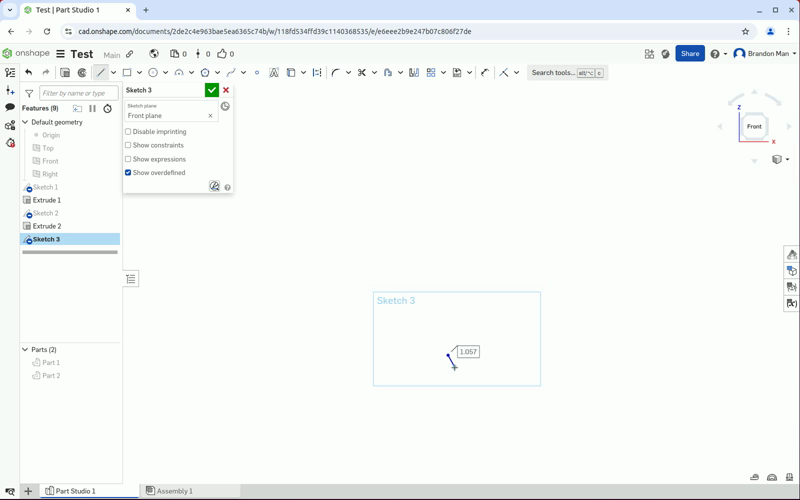
scroll(-6)
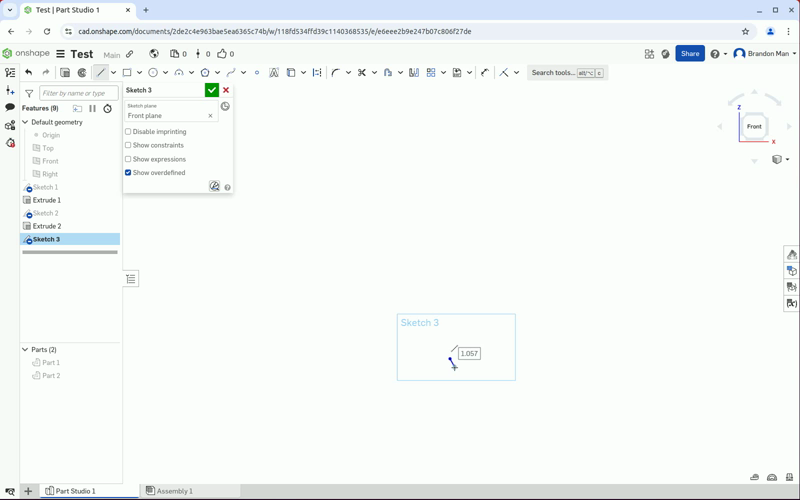
scroll(-6)
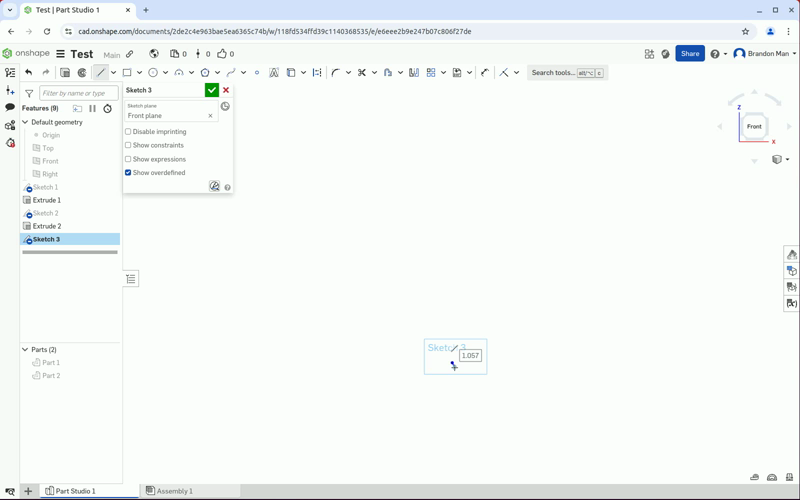
key_up(shift)
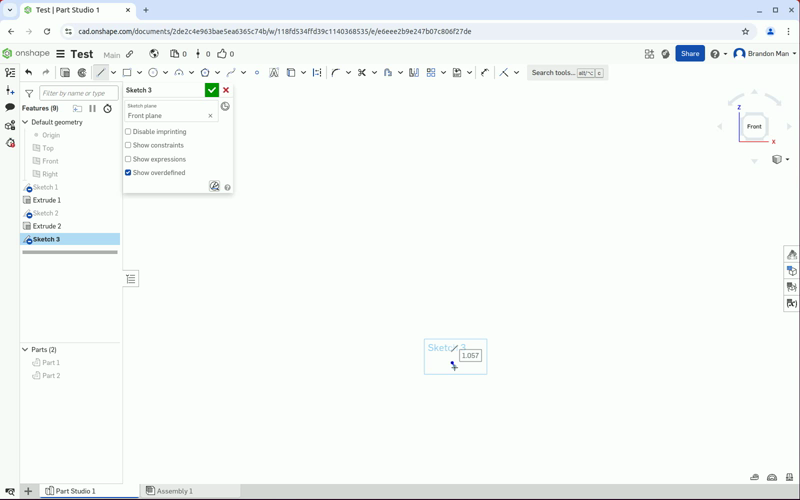
key_down(shift)
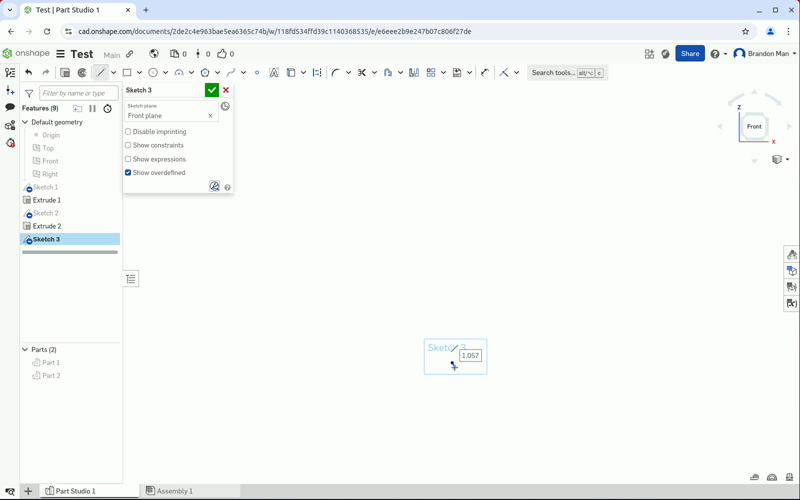
mouse_move(541, 367)
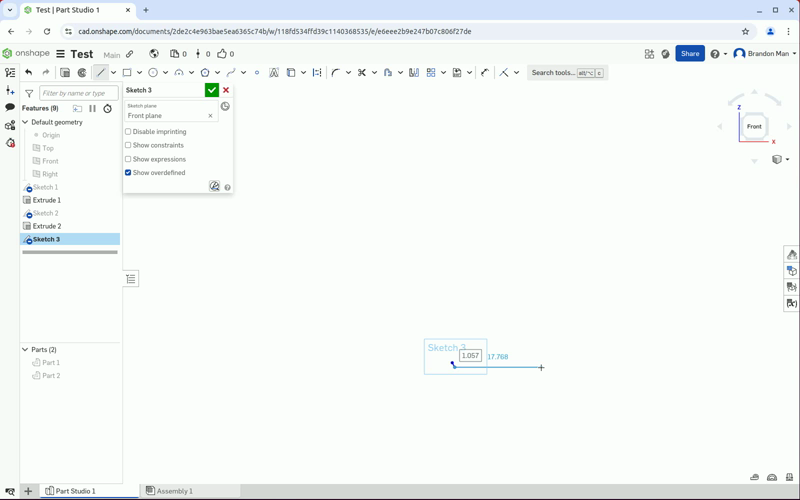
click(541, 367)
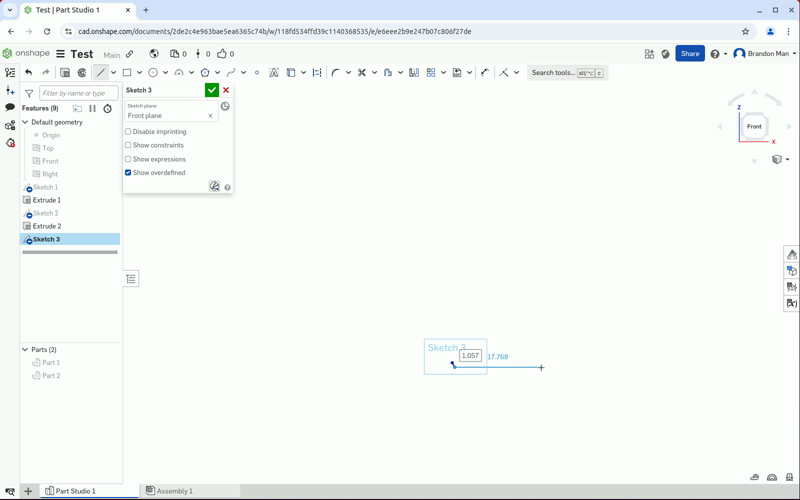
key_up(shift)
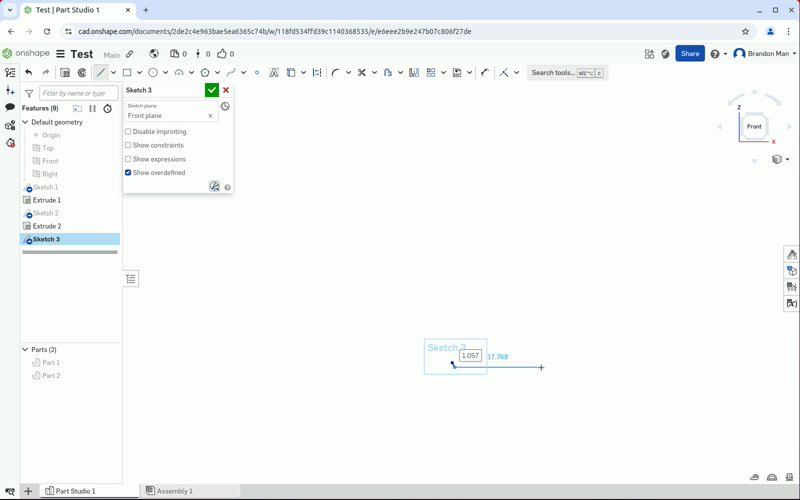
key_down(shift)
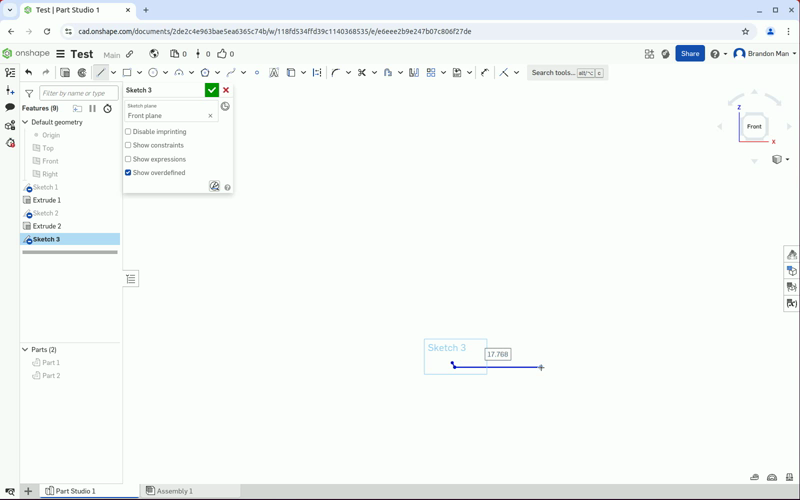
mouse_move(571, 367)
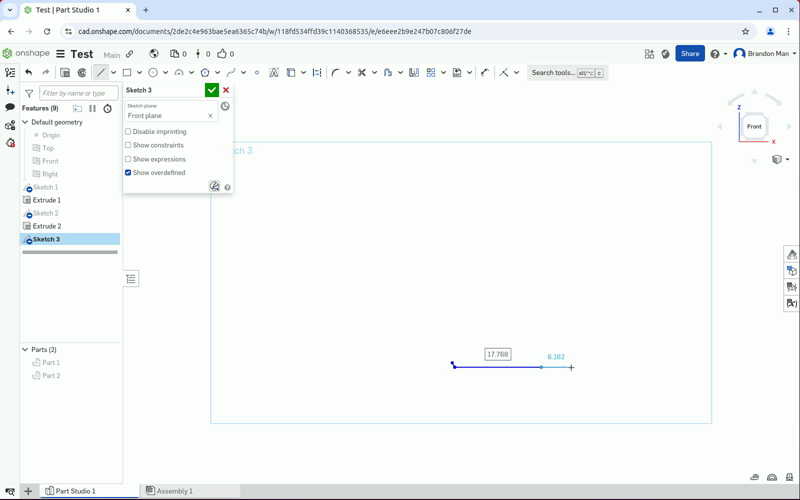
mouse_move(543, 362)
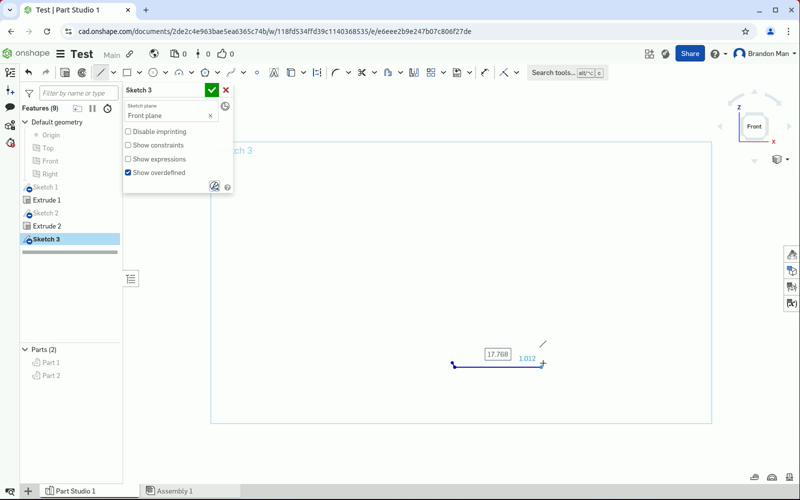
scroll(6)
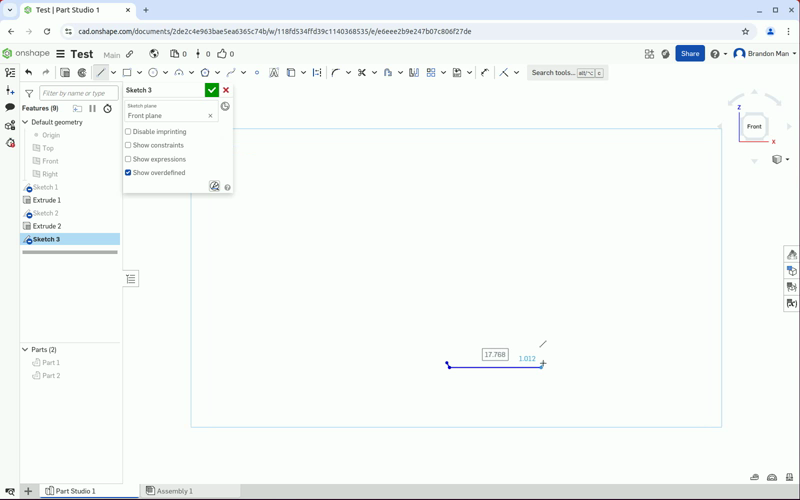
scroll(6)
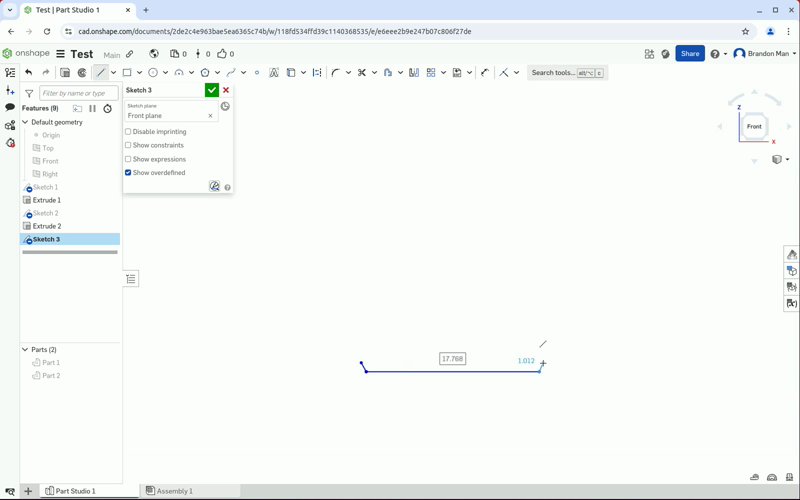
scroll(6)
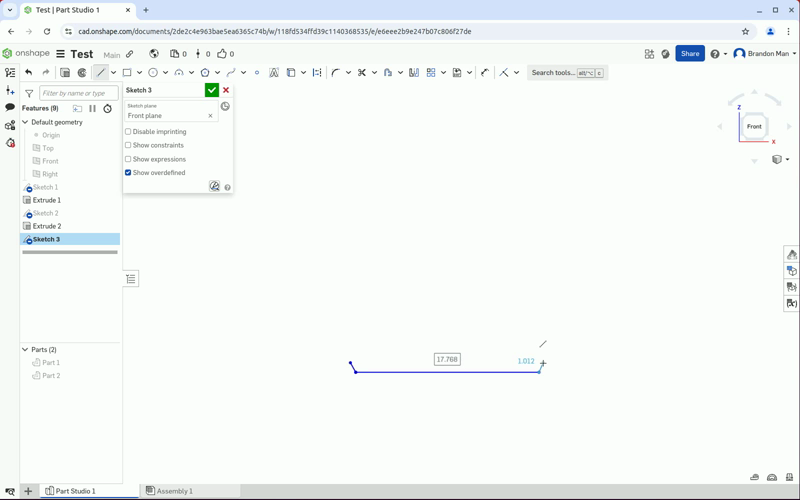
scroll(6)
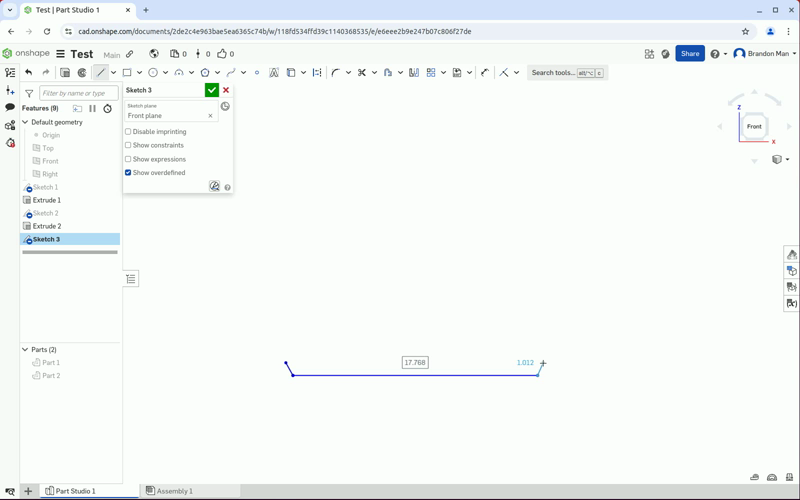
scroll(6)
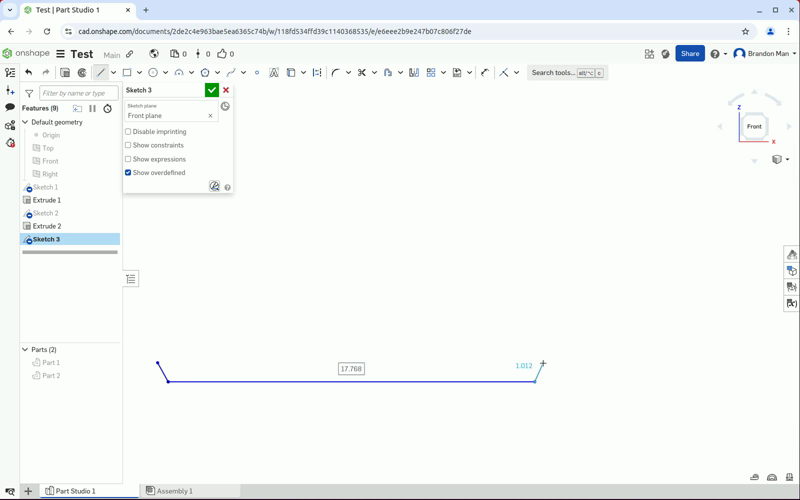
scroll(6)
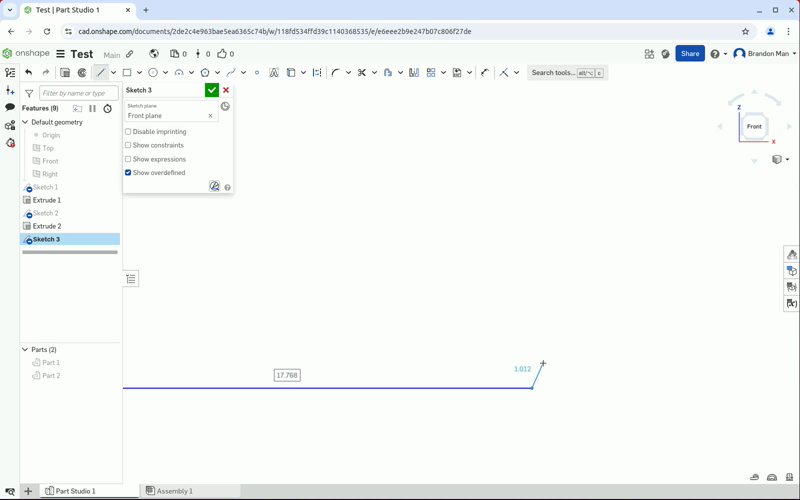
scroll(6)
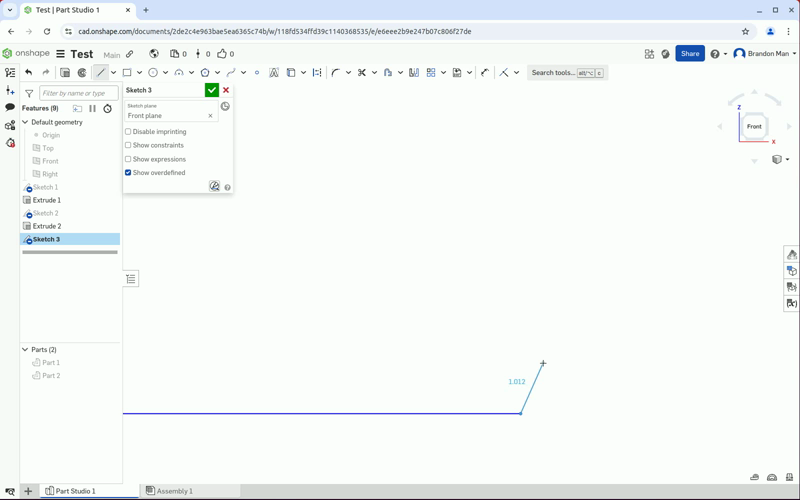
click(543, 362)
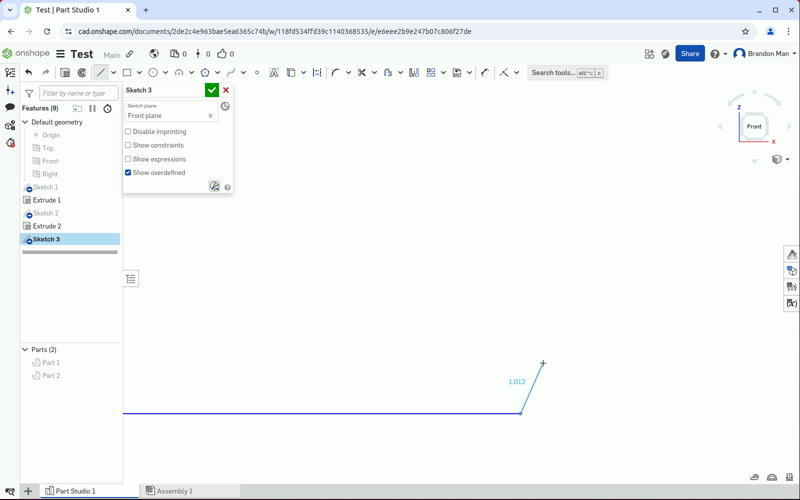
scroll(-6)
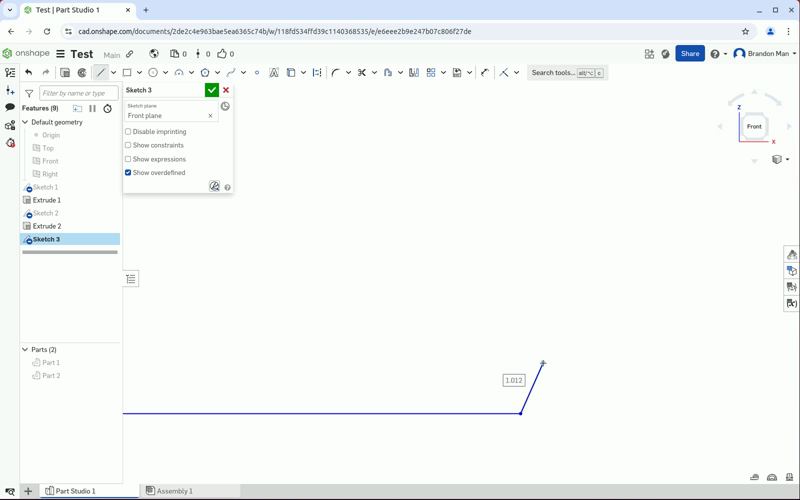
scroll(-6)
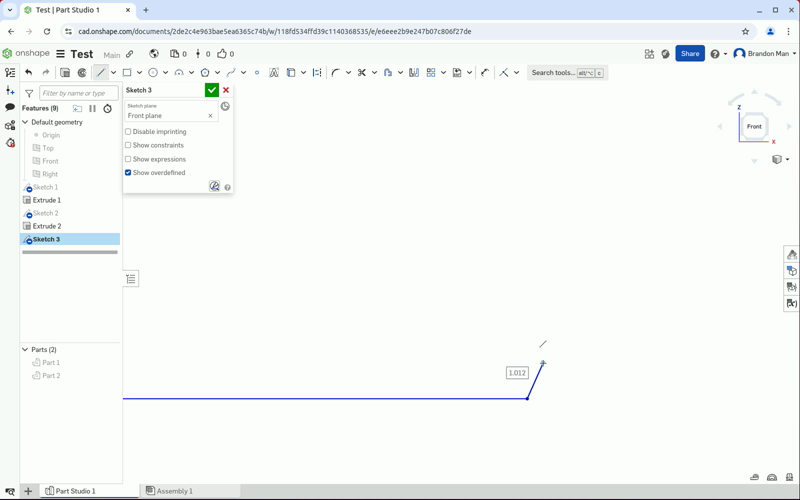
scroll(-6)
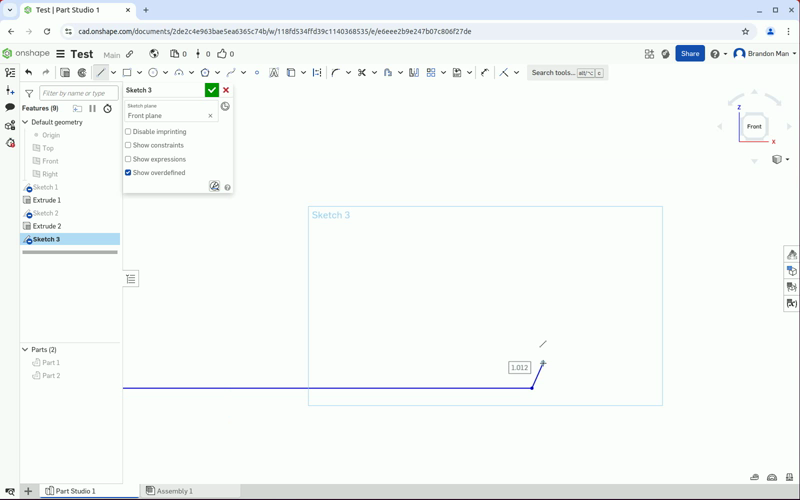
scroll(-6)
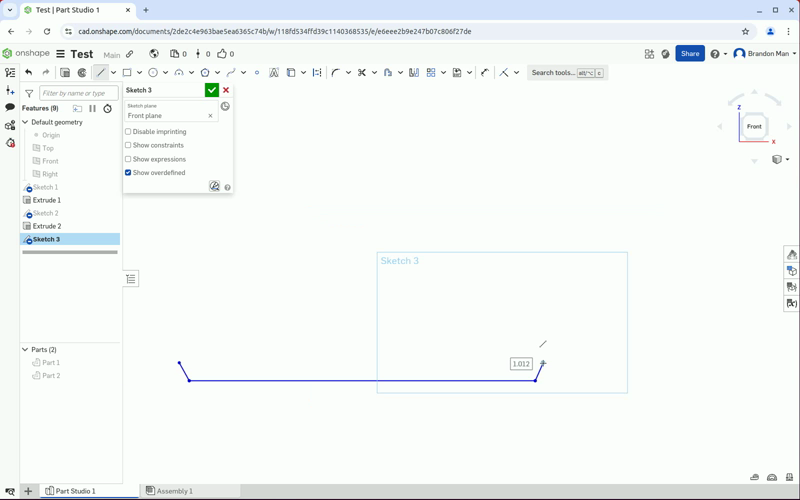
scroll(-6)
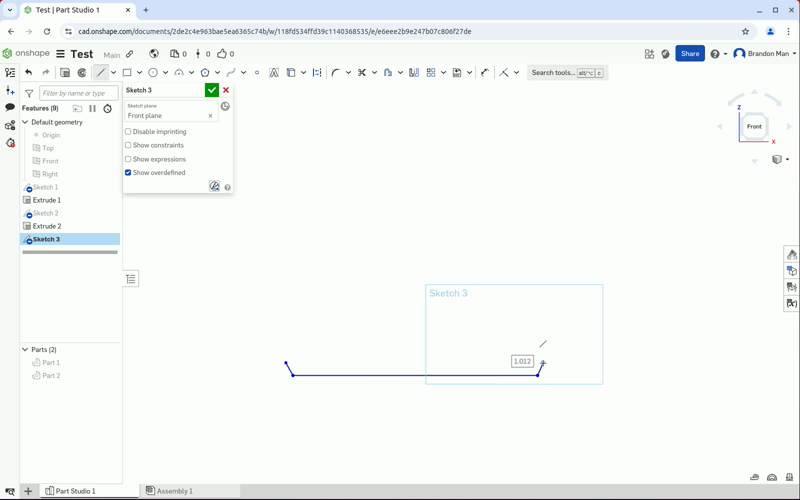
scroll(-6)
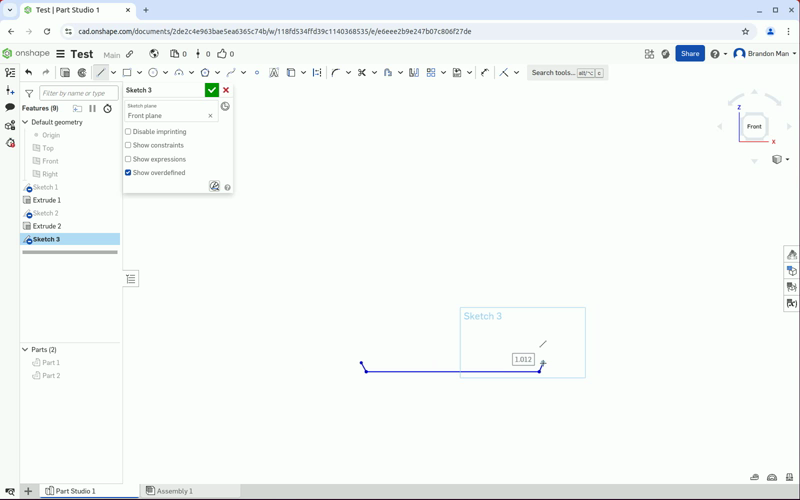
scroll(-6)
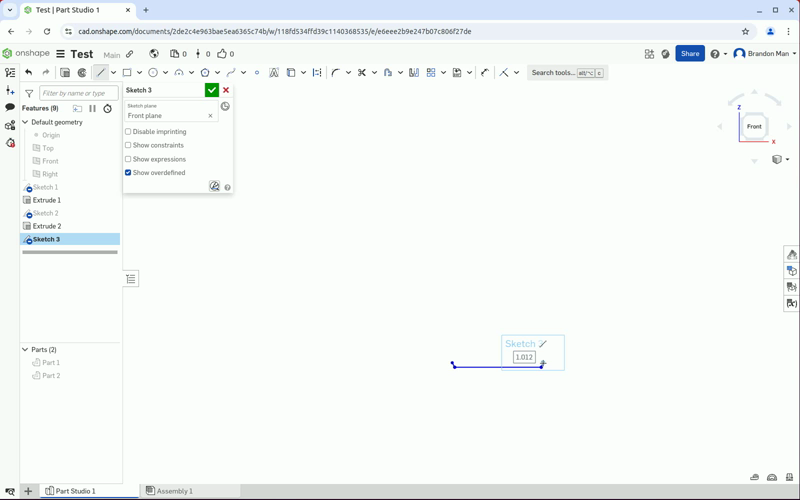
key_up(shift)
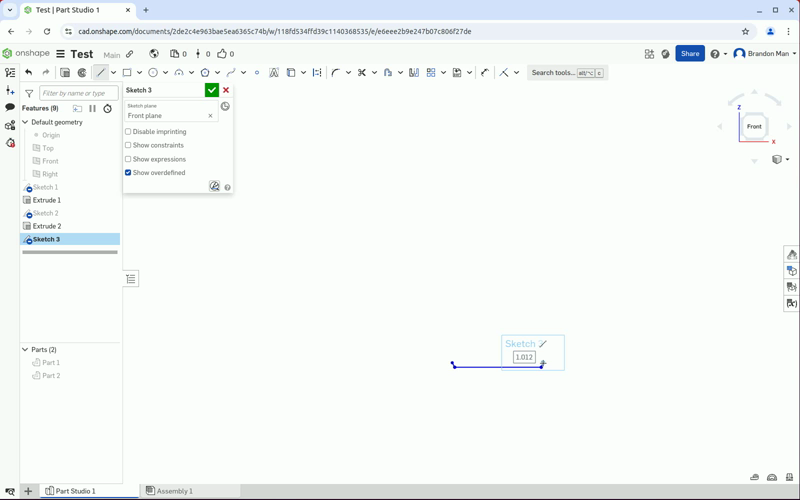
key_down(shift)
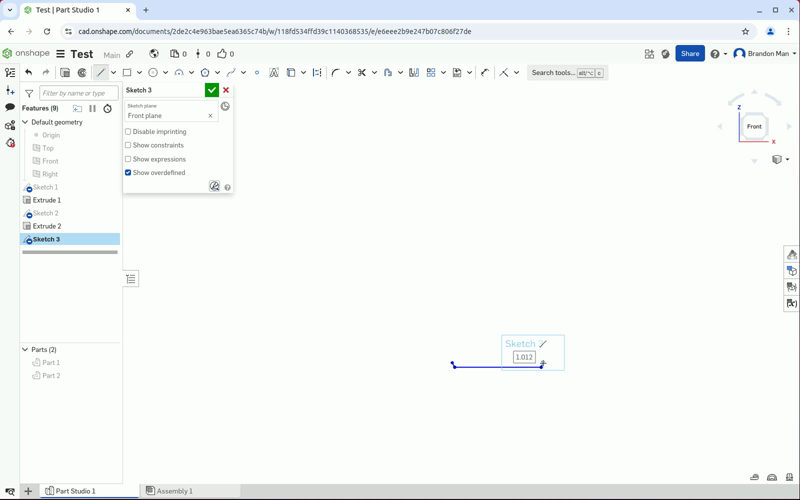
mouse_move(452, 362)
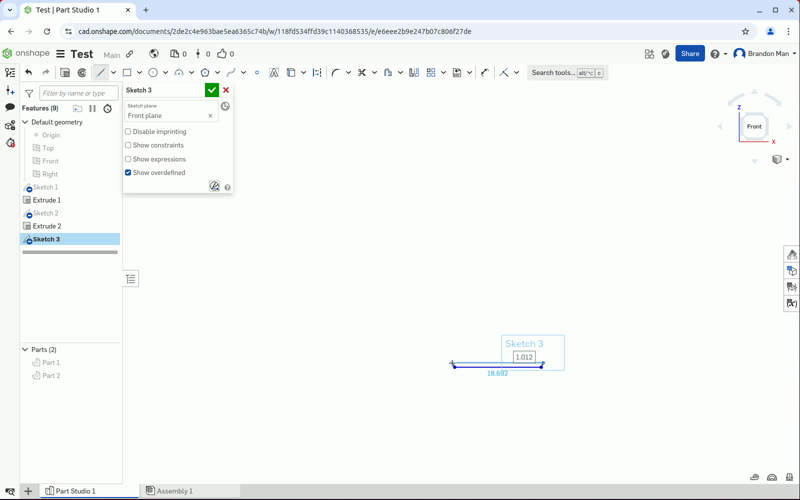
key_up(shift)
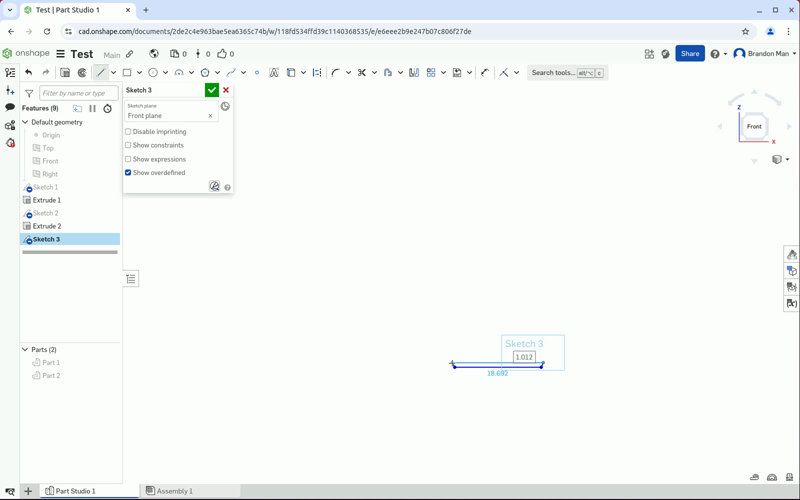
click(452, 362)
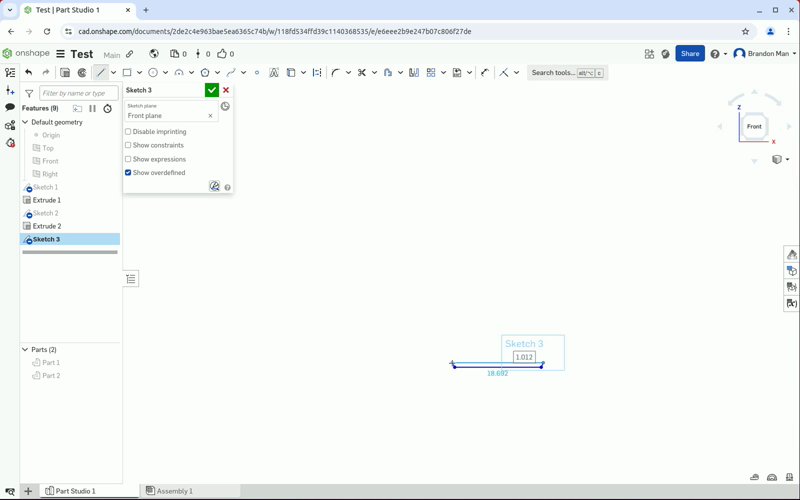
key(esc)
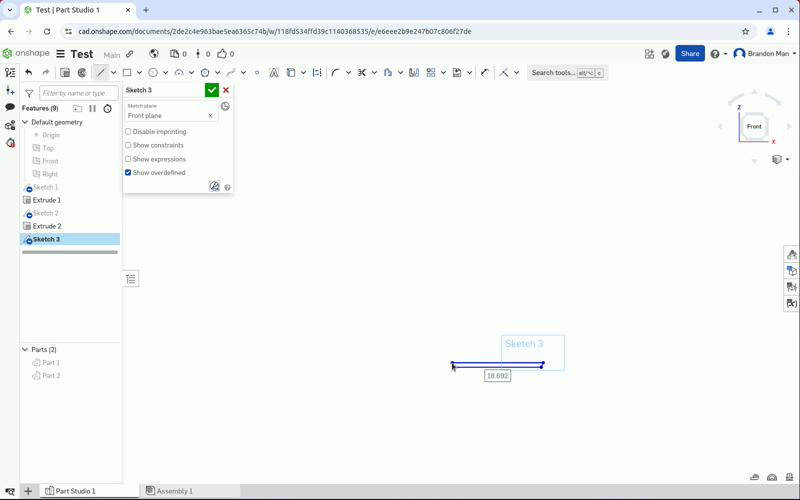
mouse_move(485, 364)
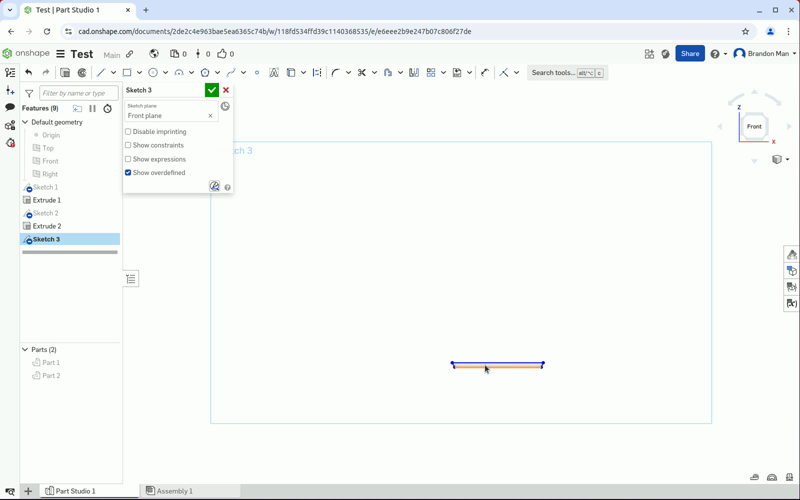
scroll(6)
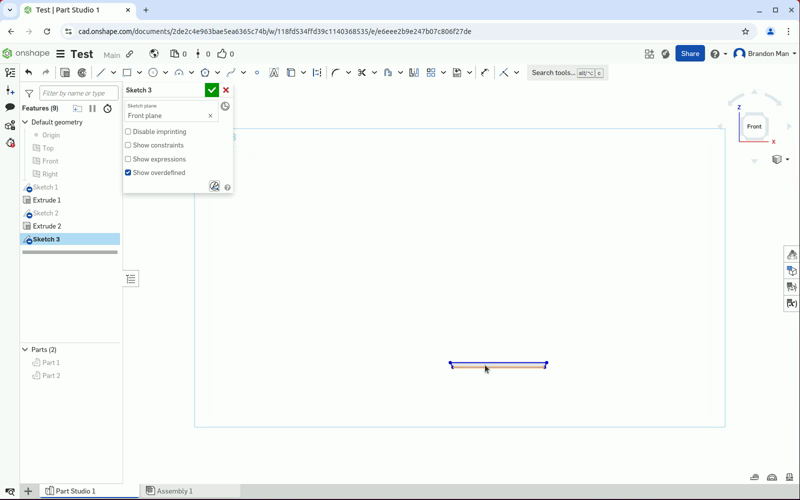
scroll(6)
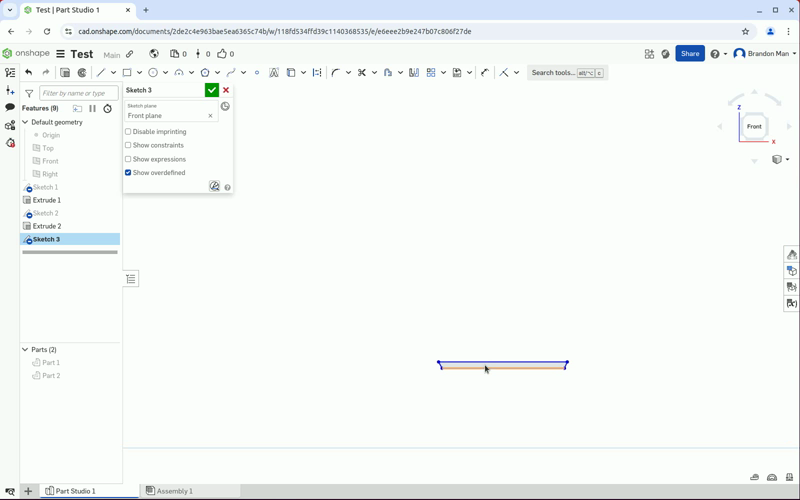
scroll(6)
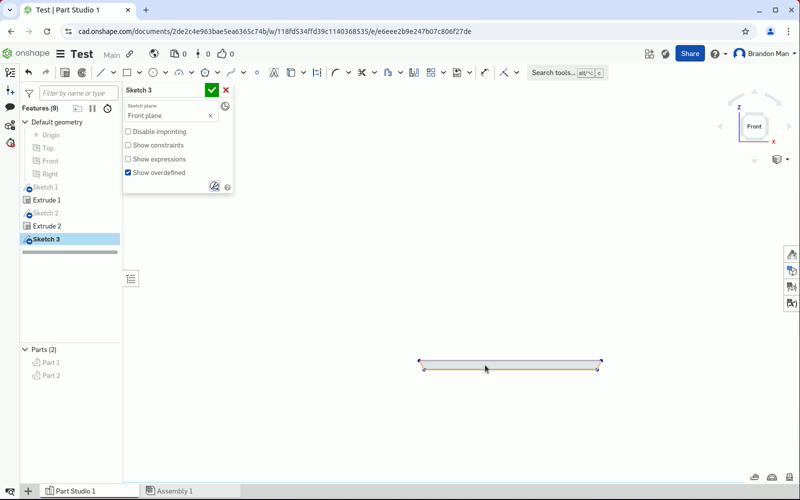
scroll(6)
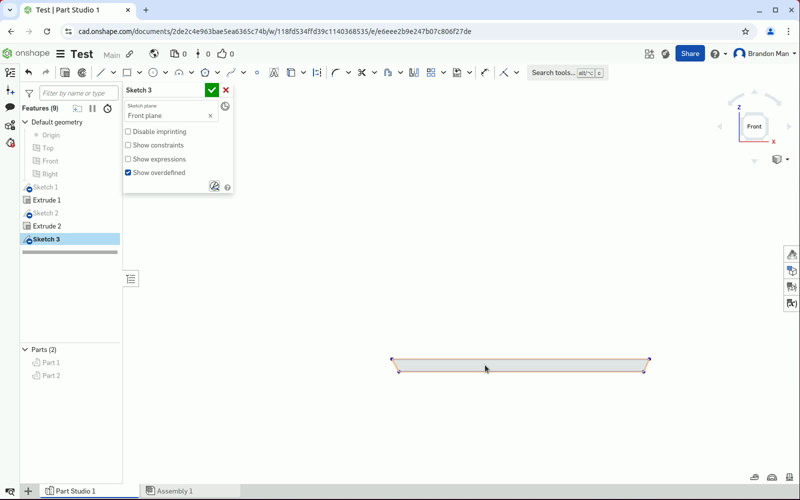
scroll(6)
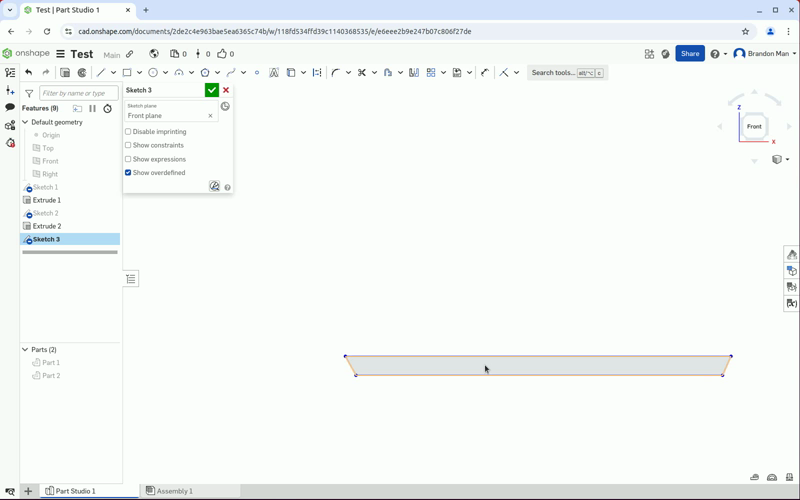
scroll(6)
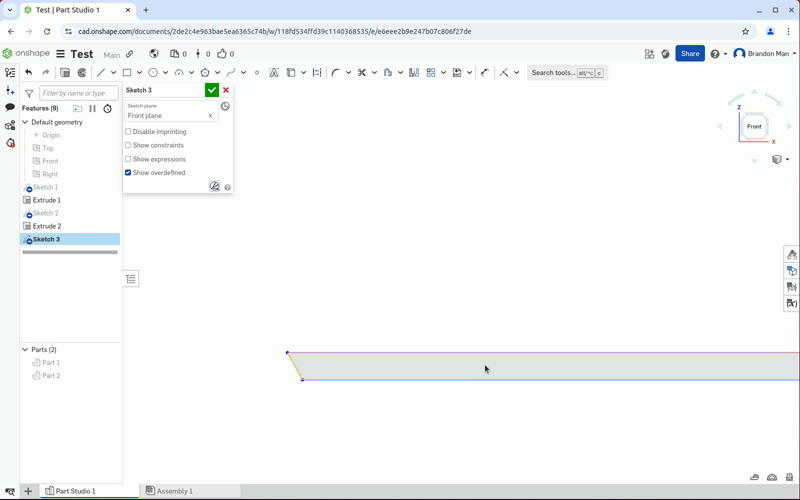
scroll(6)
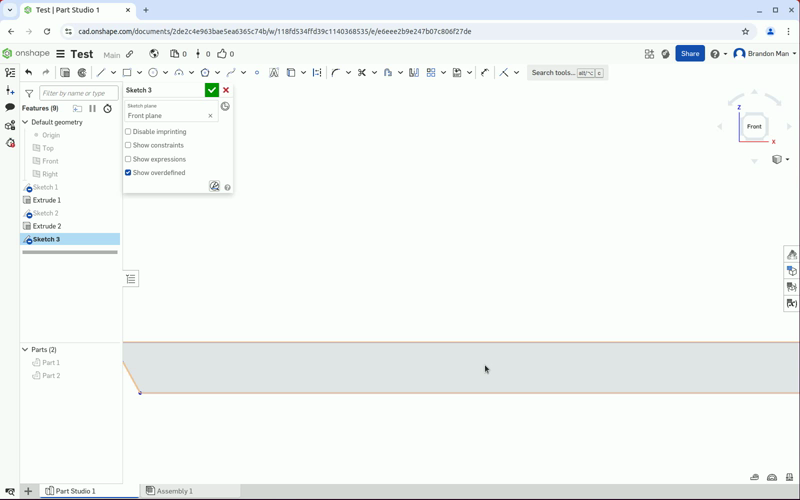
click(485, 364)
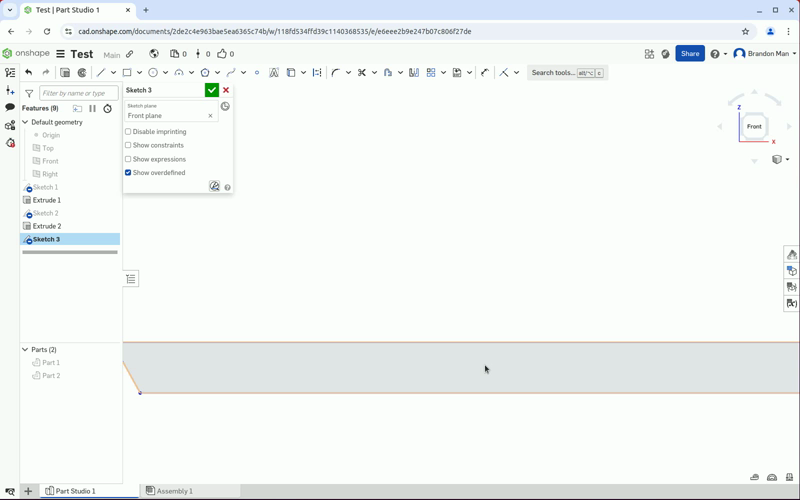
scroll(-6)
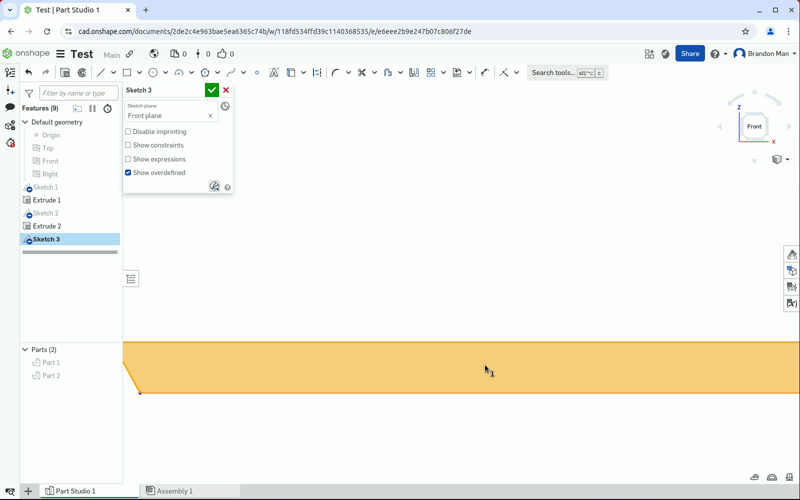
scroll(-6)
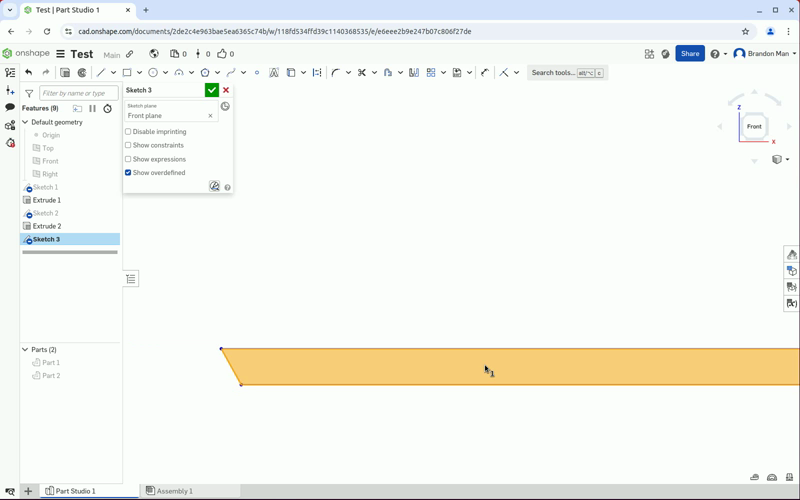
scroll(-6)
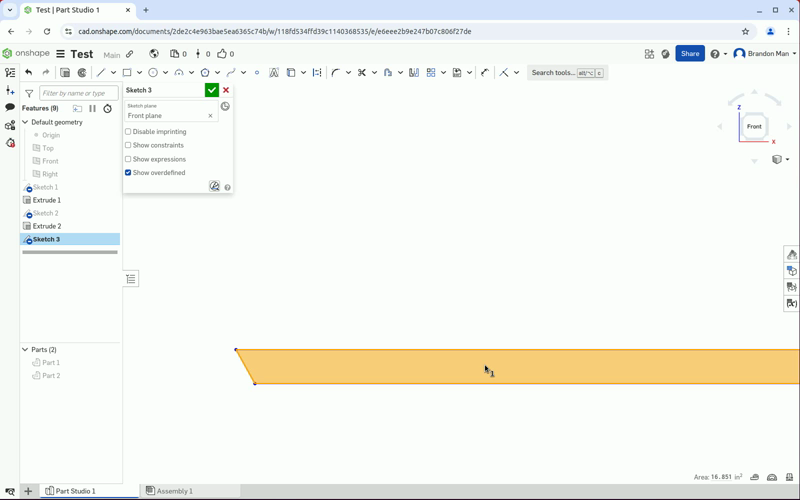
scroll(-6)
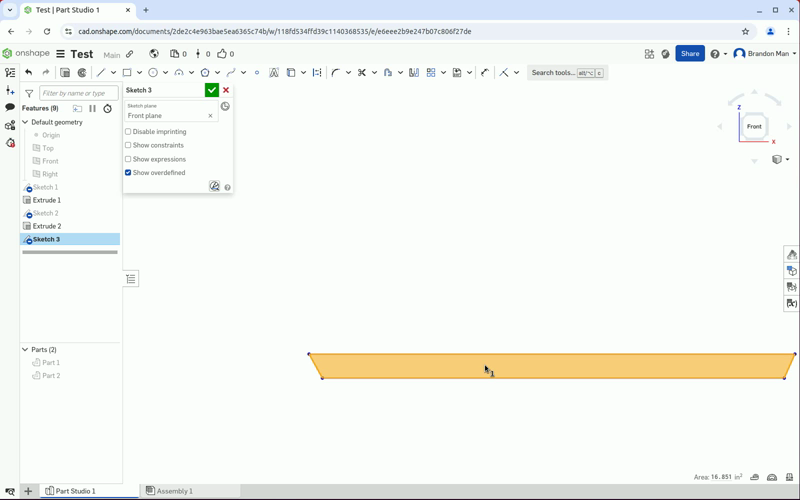
scroll(-6)
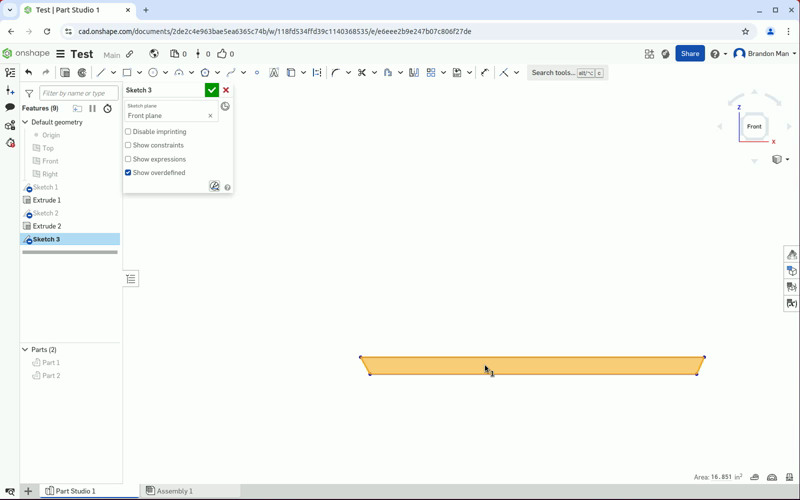
scroll(-6)
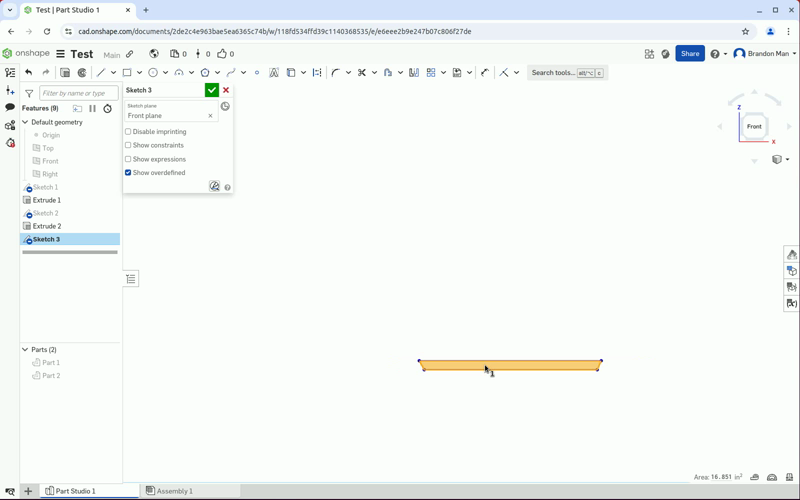
scroll(-6)
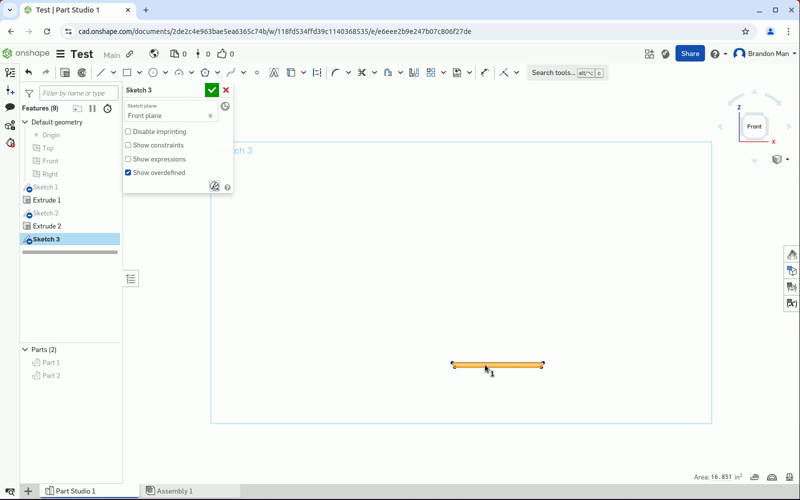
mouse_move(73, 352)
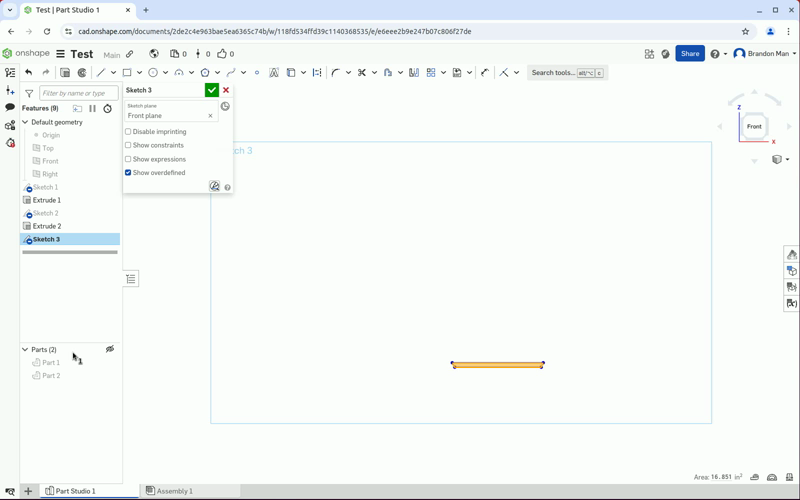
key(shift+y)
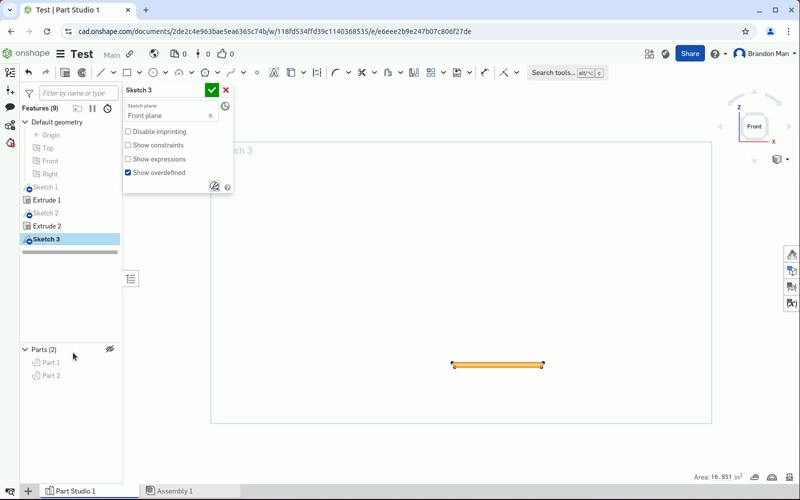
key(shift+e)
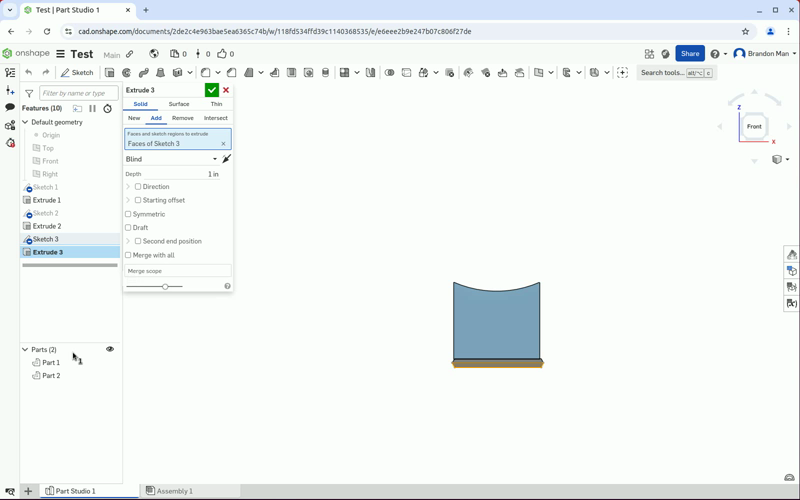
mouse_move(143, 106)
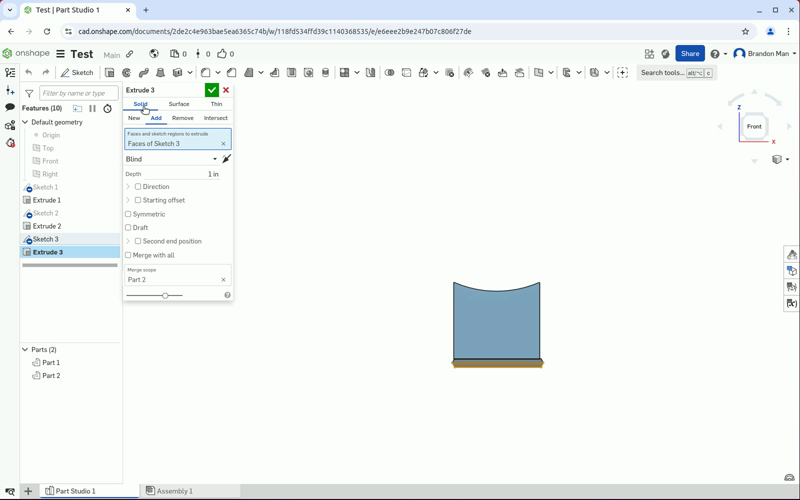
click(143, 106)
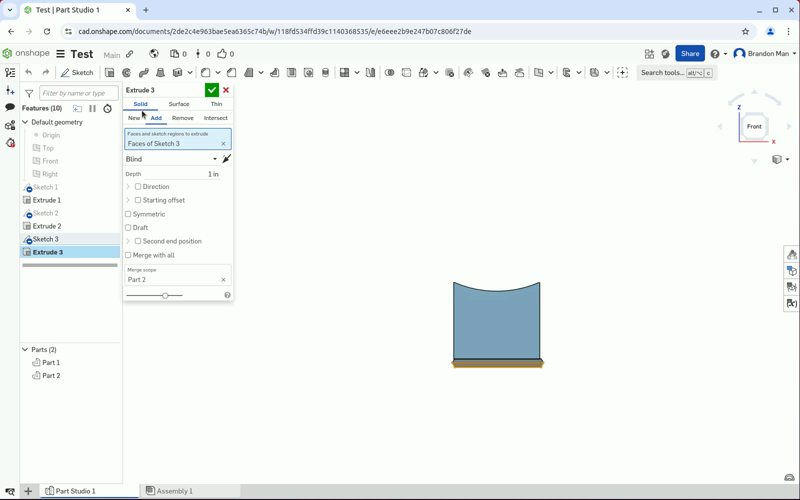
mouse_move(137, 120)
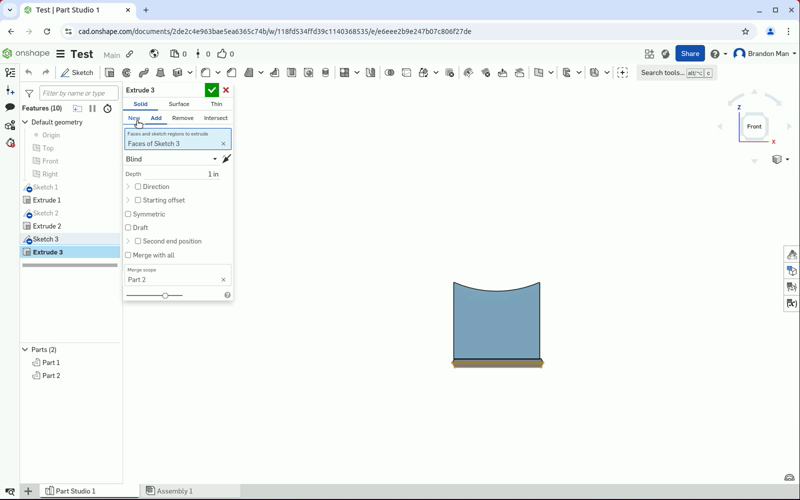
click(137, 120)
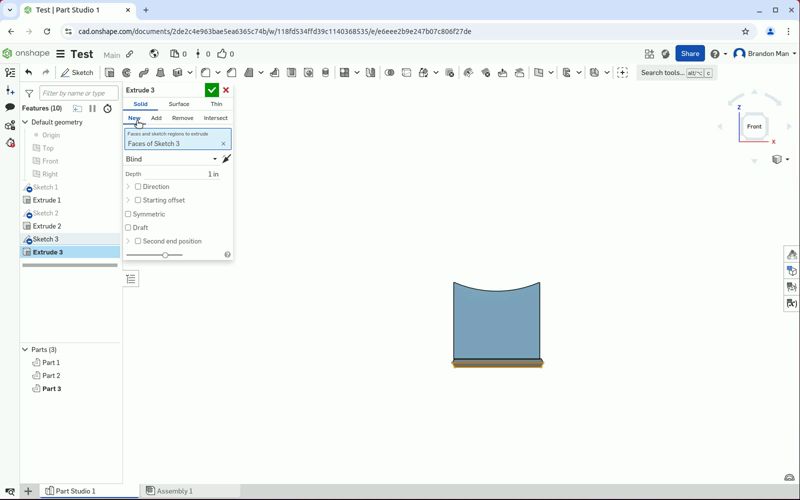
key(tab, 4)
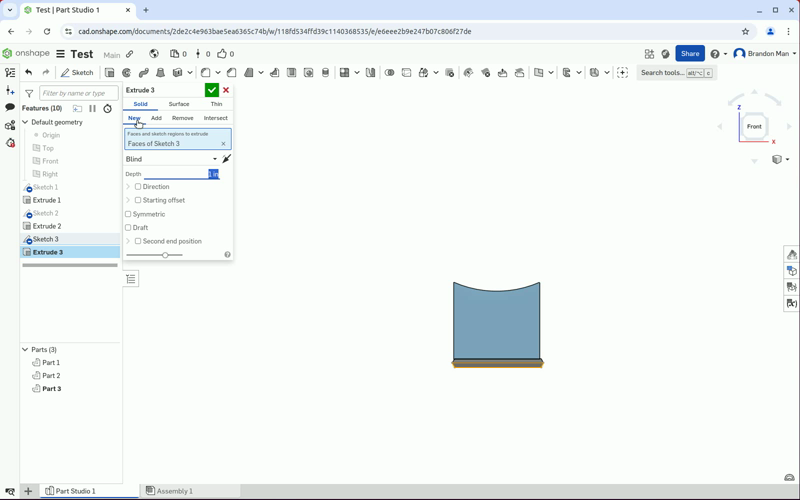
text(23.108)
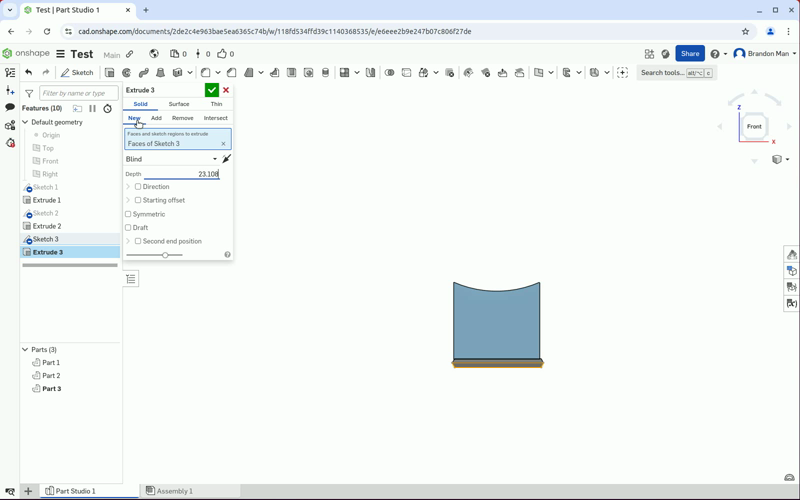
key(enter)
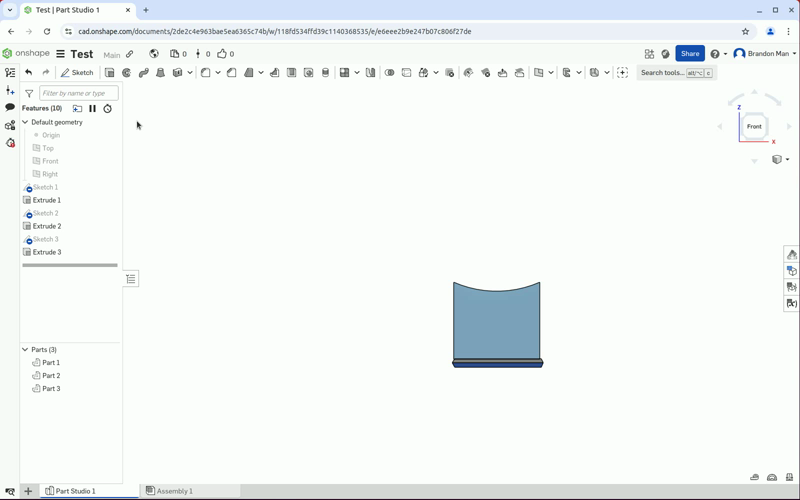
key(shift+h)
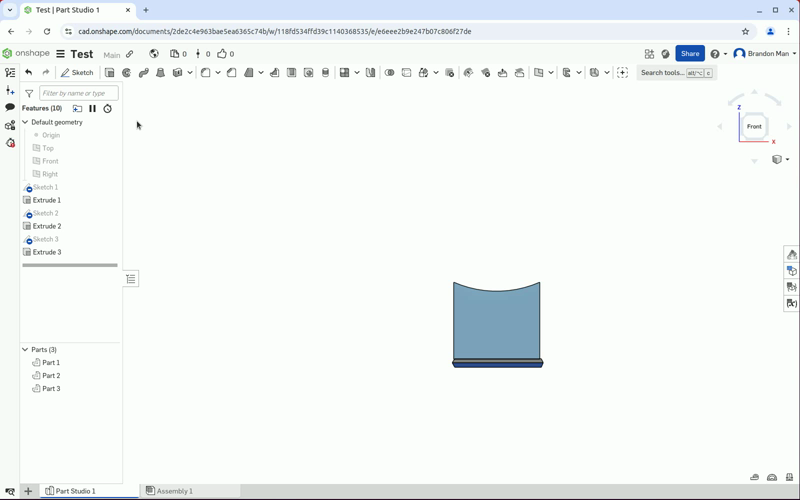
key(shift+h)
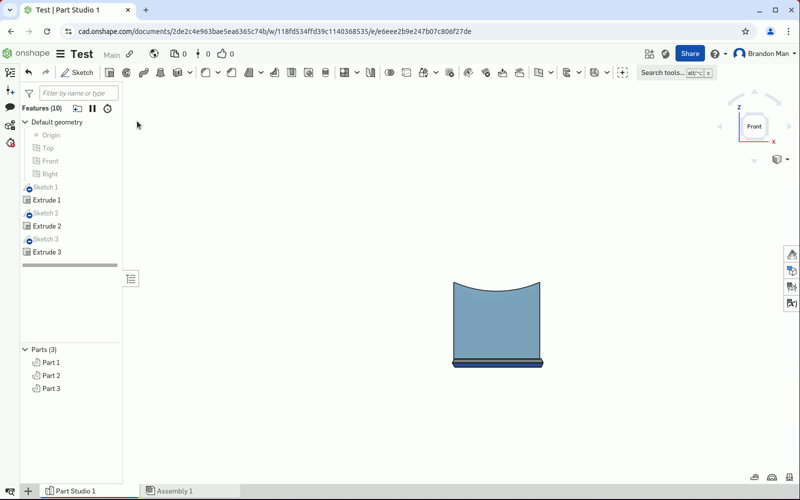
mouse_move(73, 189)
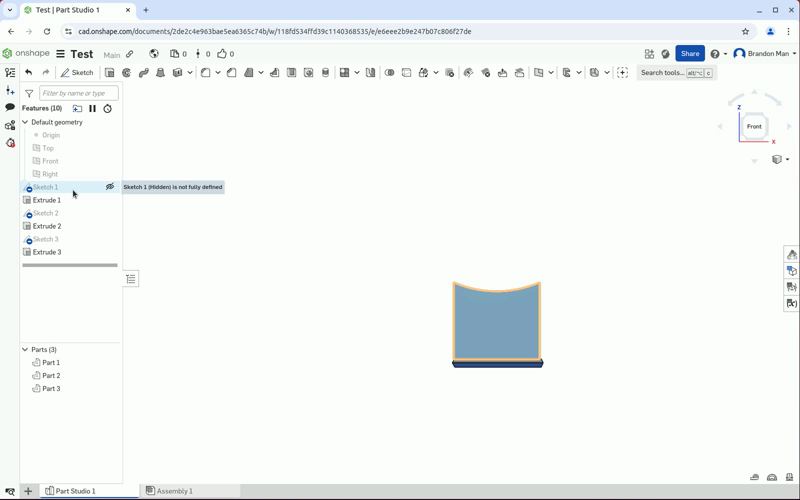
click(73, 189)
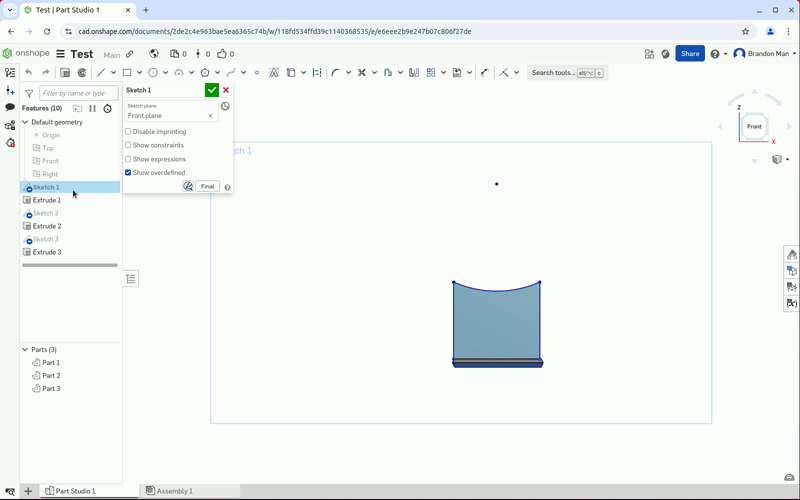
mouse_move(229, 92)
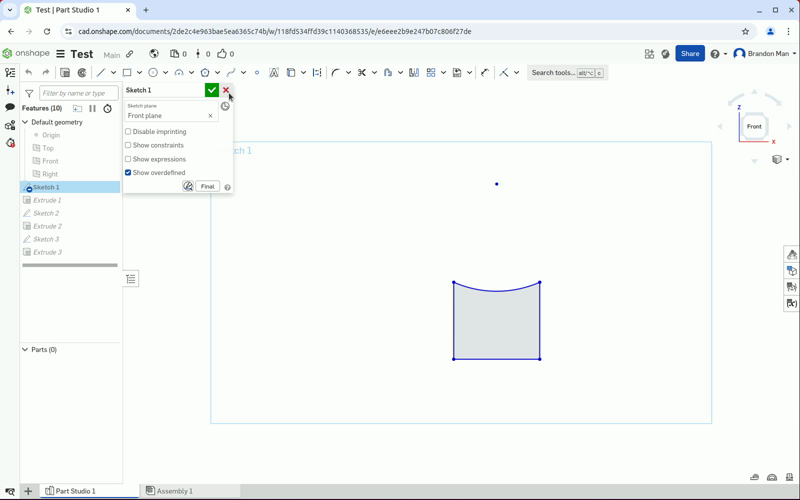
click(229, 92)
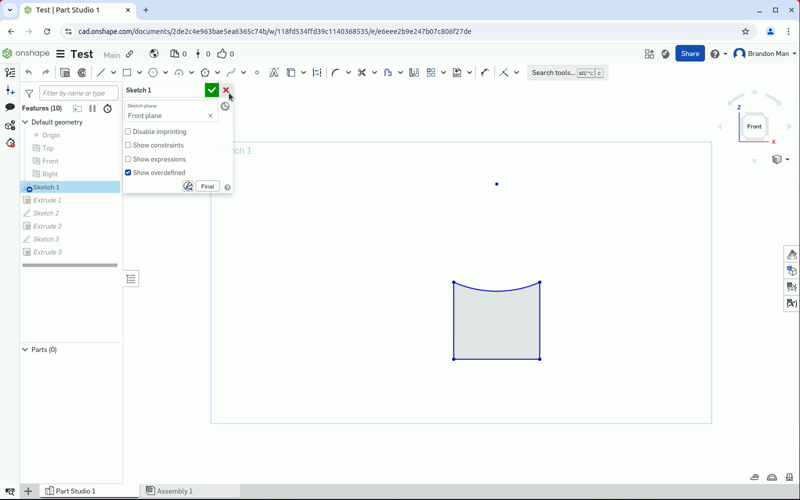
key(shift+s)
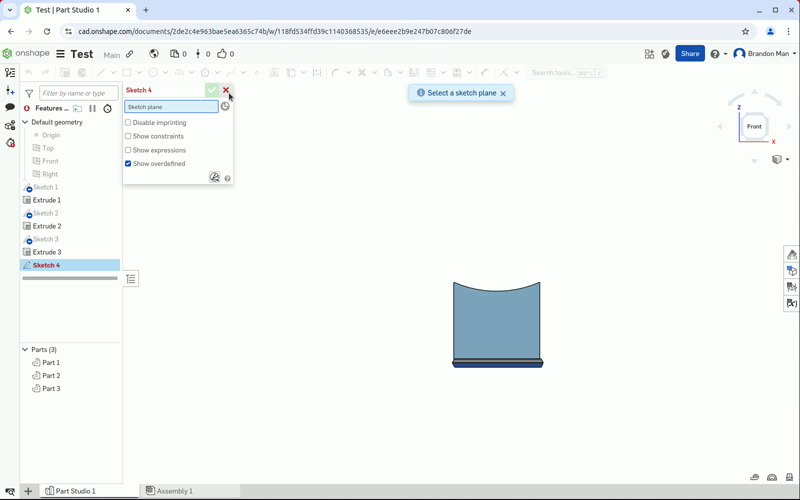
mouse_move(73, 163)
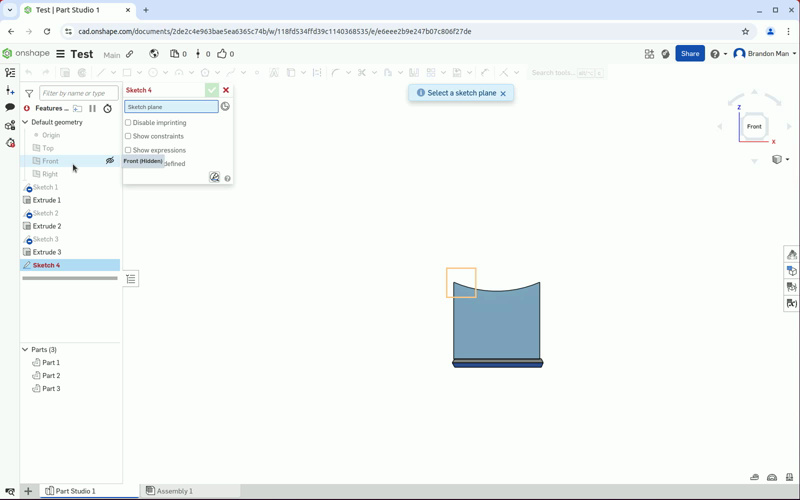
click(73, 163)
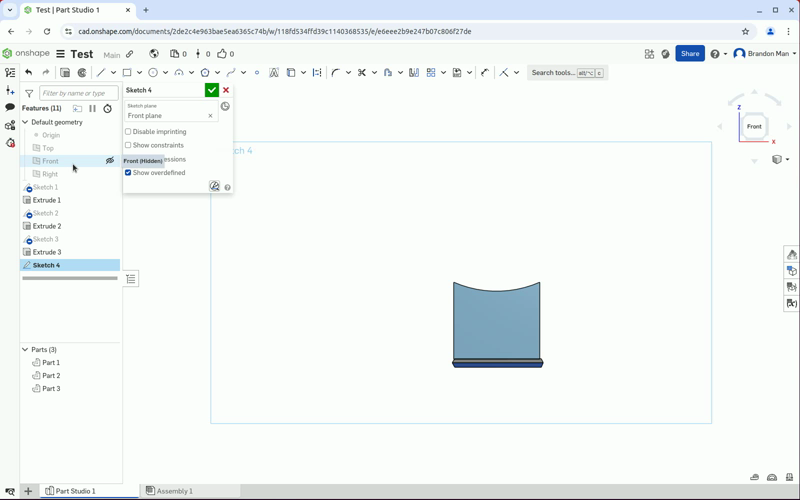
mouse_move(73, 352)
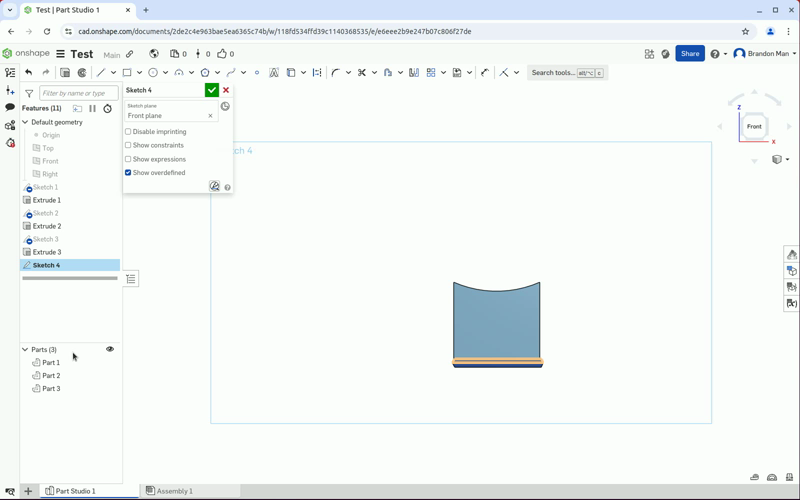
key(y)
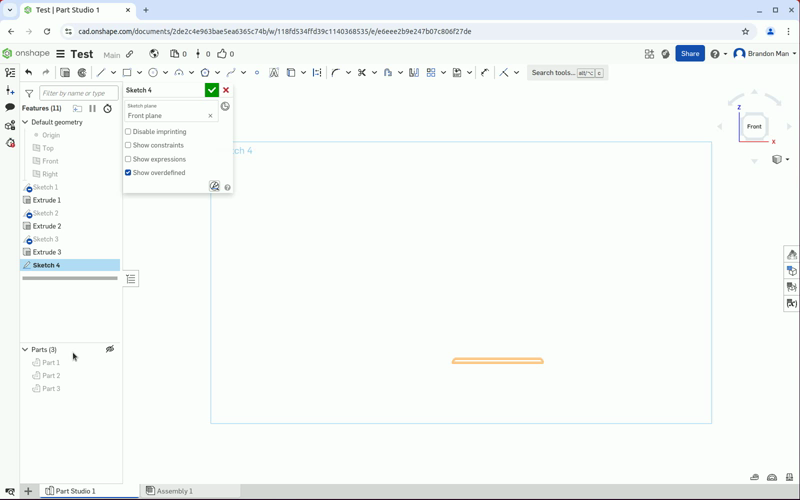
key(l)
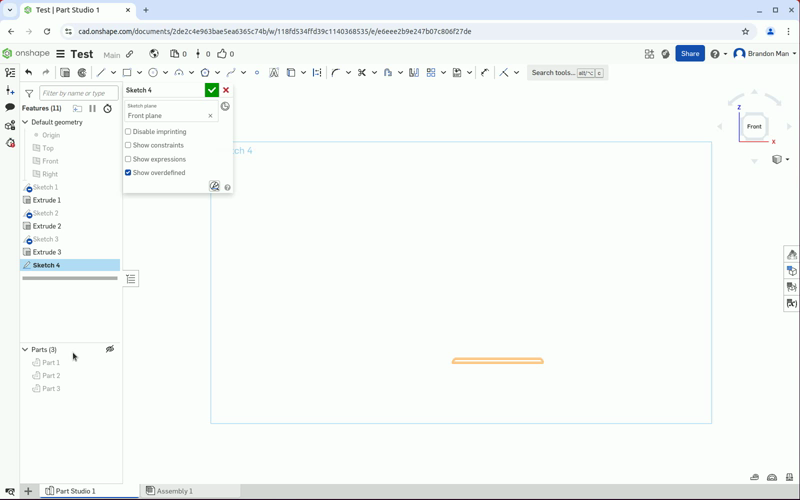
key_down(shift)
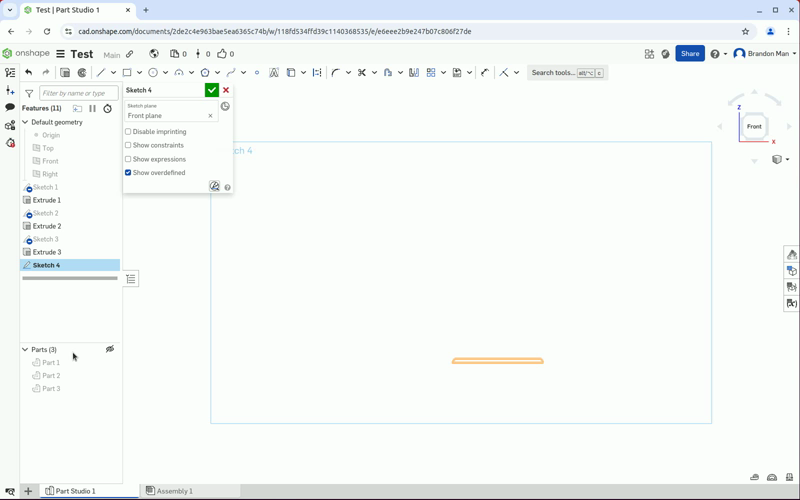
mouse_move(453, 367)
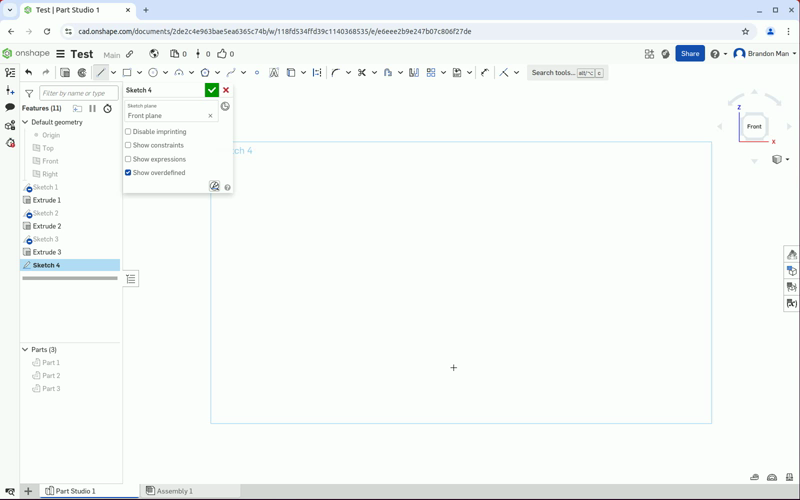
click(453, 367)
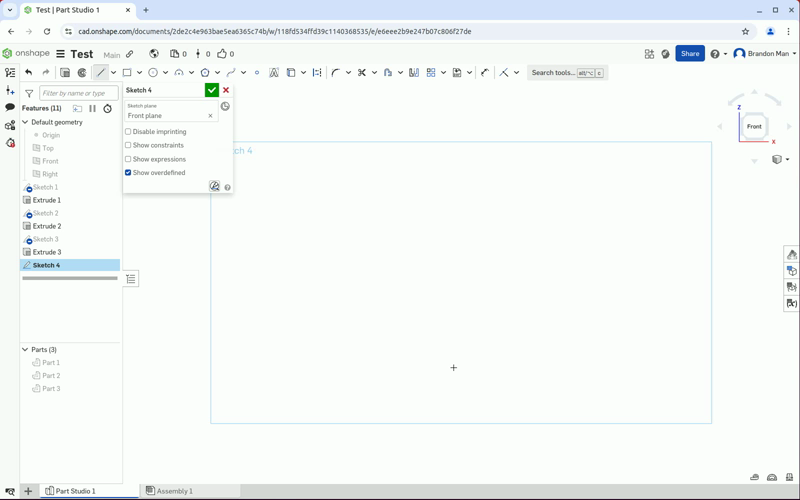
key_up(shift)
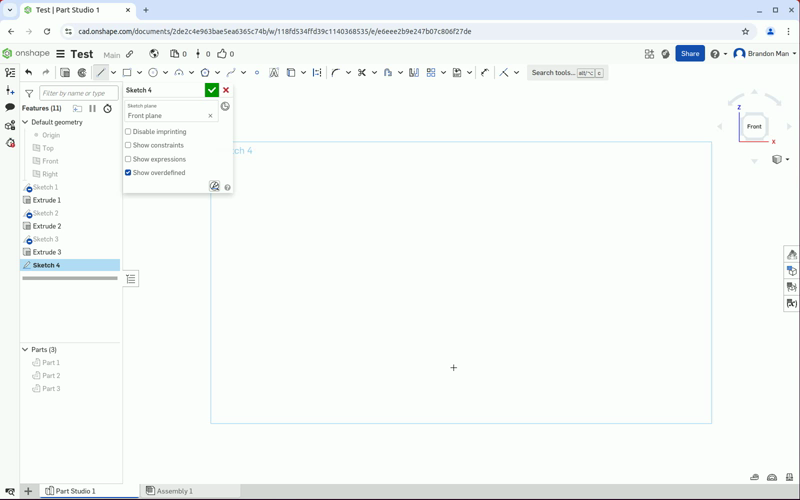
key_down(shift)
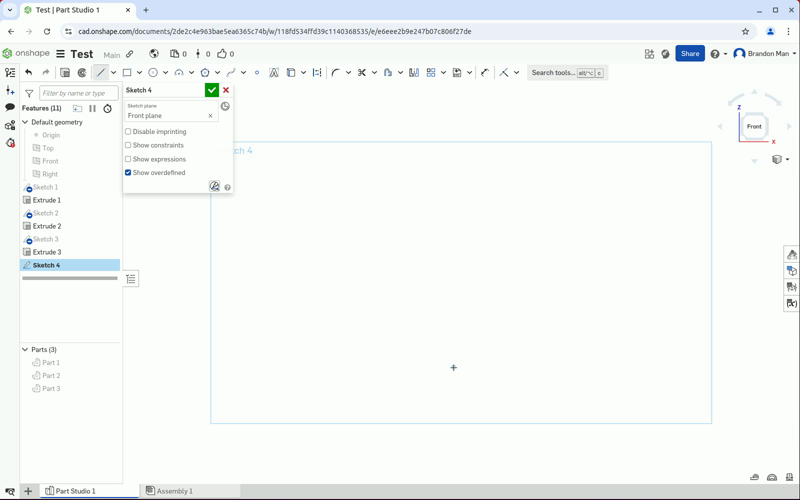
mouse_move(483, 367)
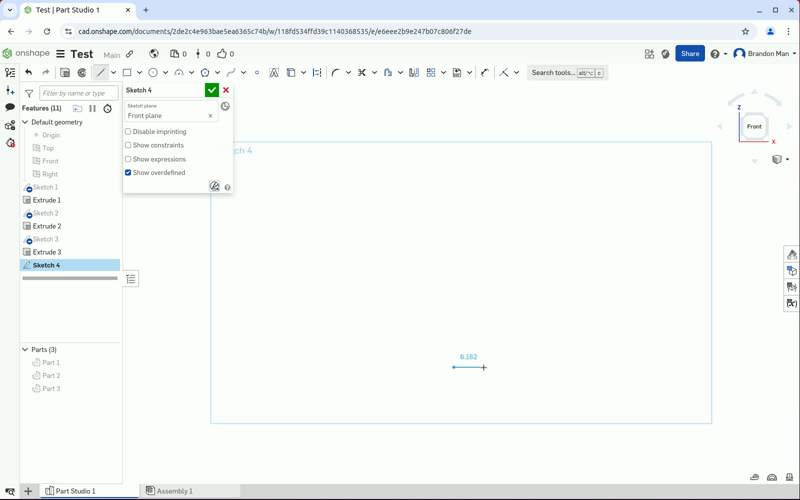
mouse_move(456, 369)
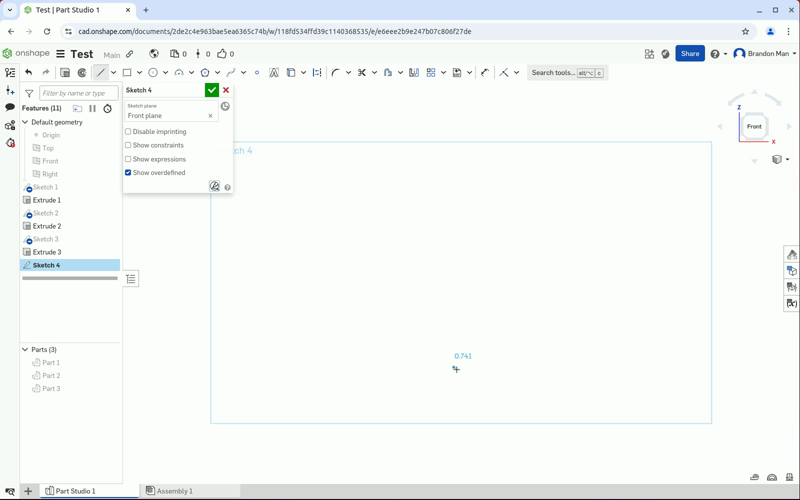
scroll(6)
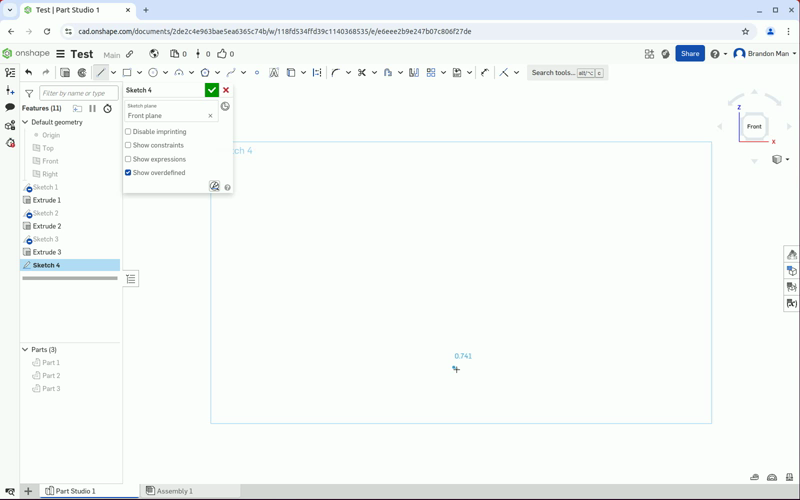
scroll(6)
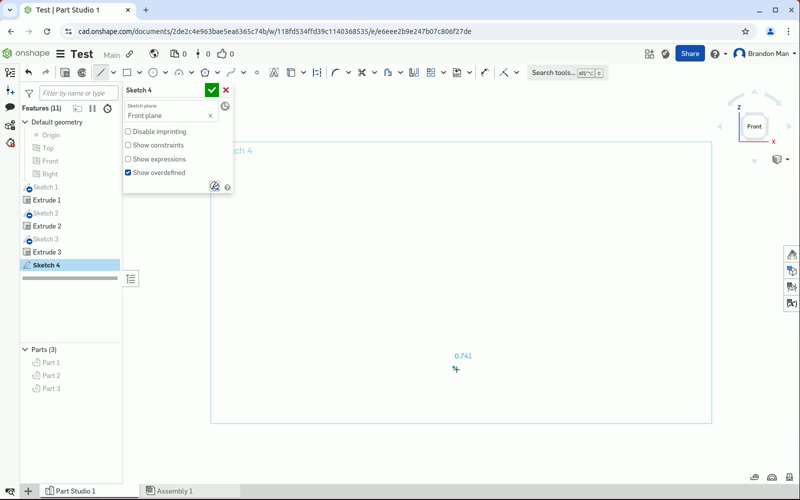
scroll(6)
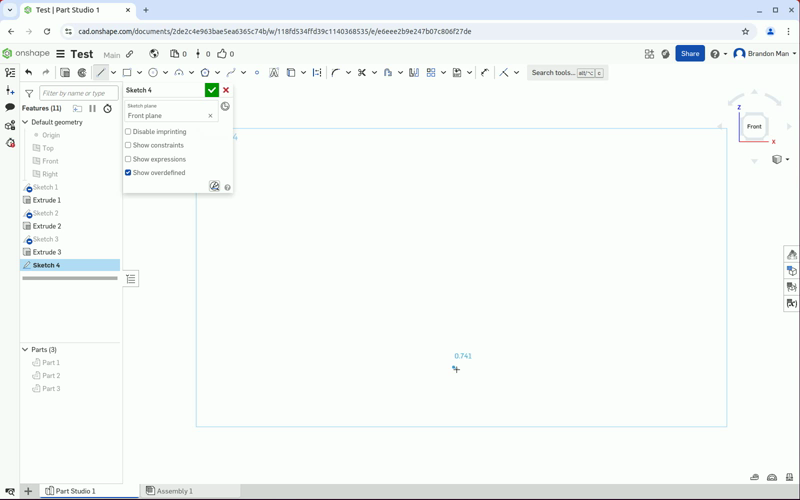
scroll(6)
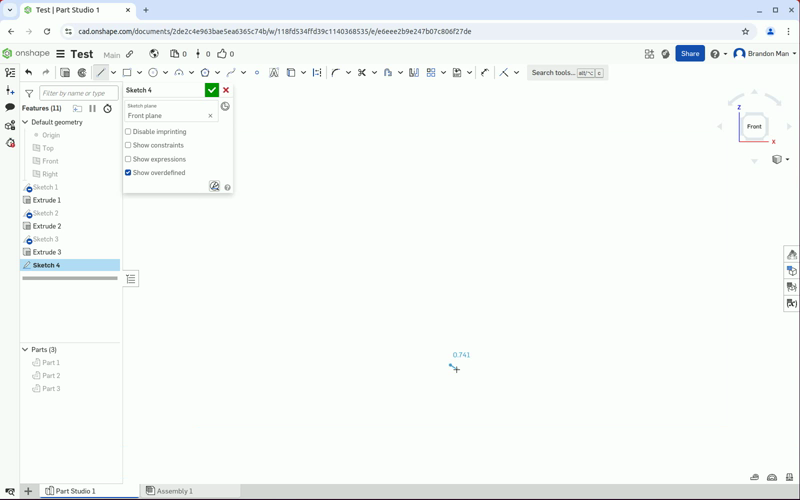
scroll(6)
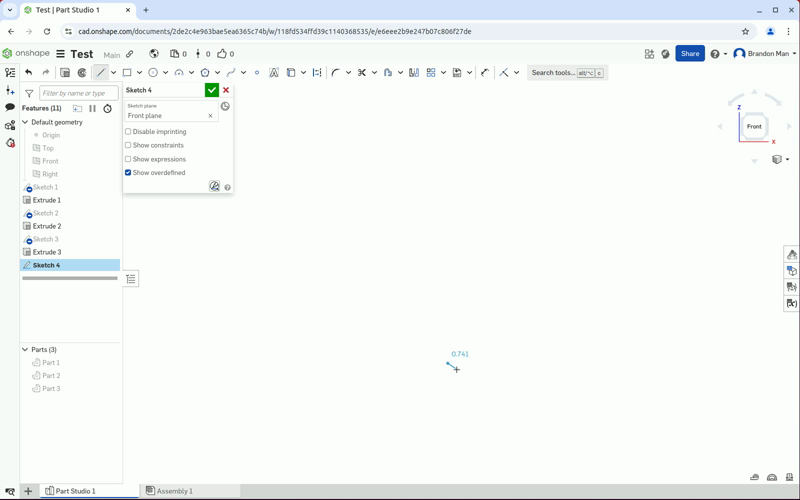
scroll(6)
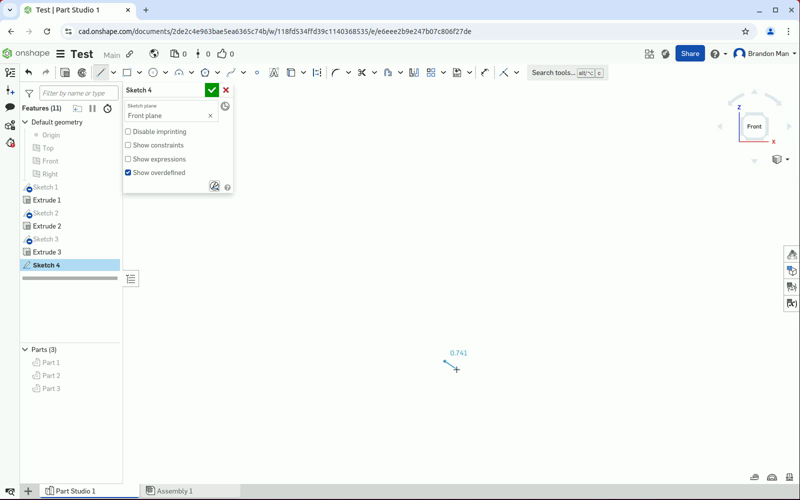
scroll(6)
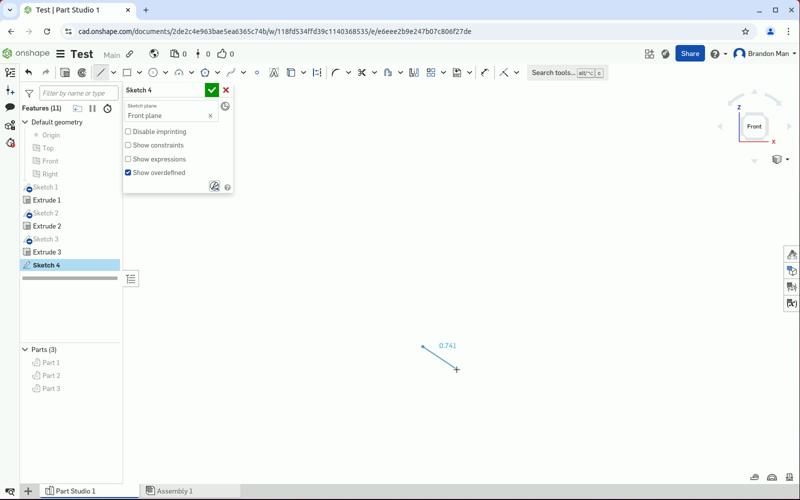
click(456, 369)
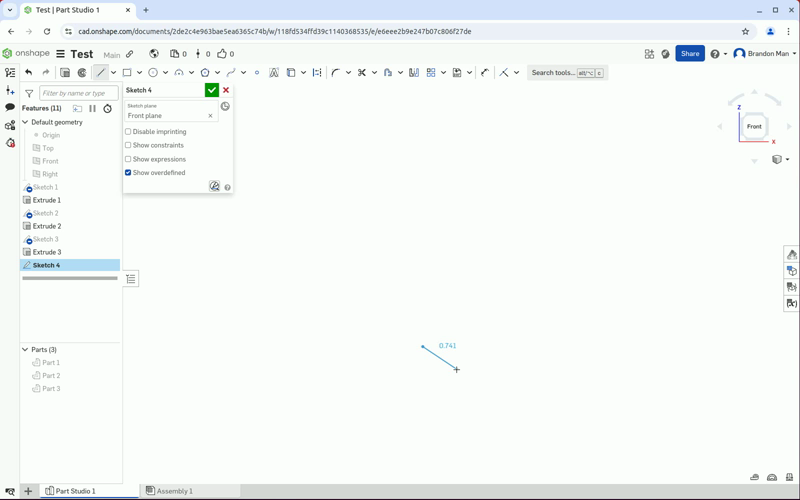
scroll(-6)
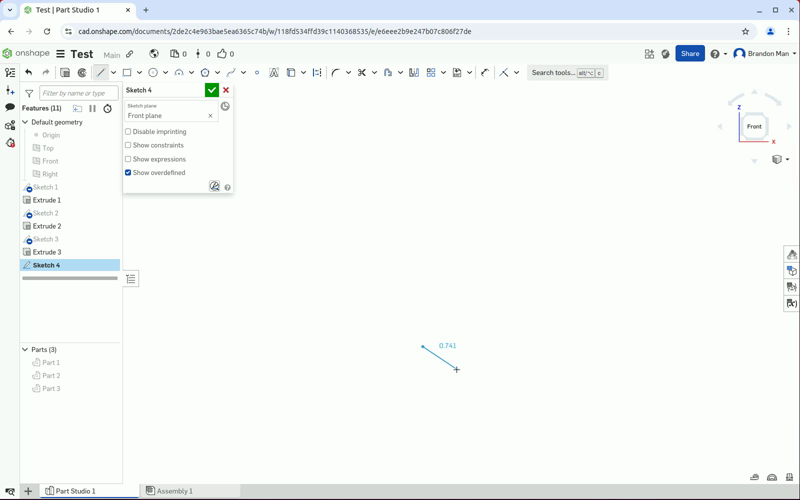
scroll(-6)
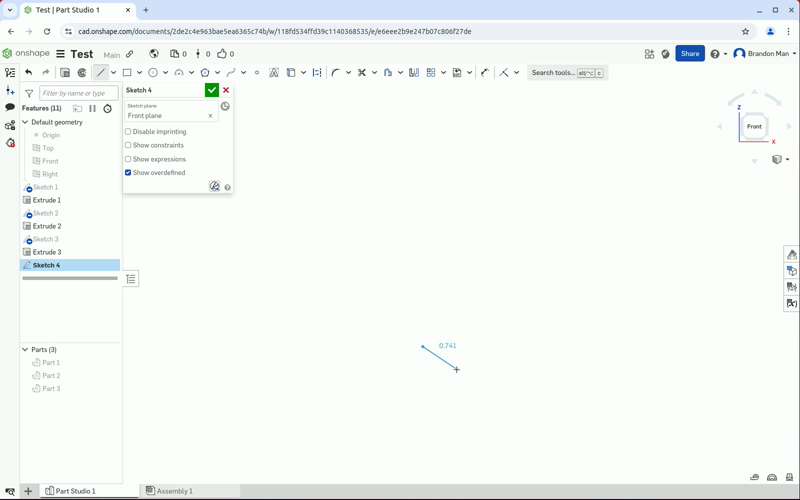
scroll(-6)
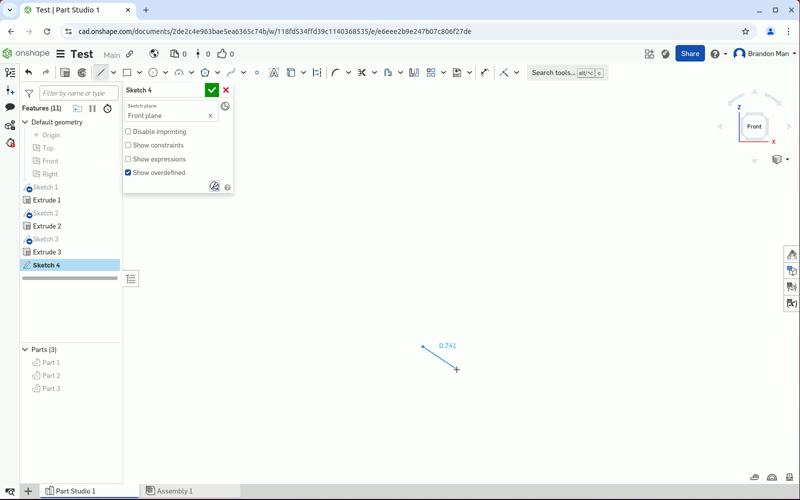
scroll(-6)
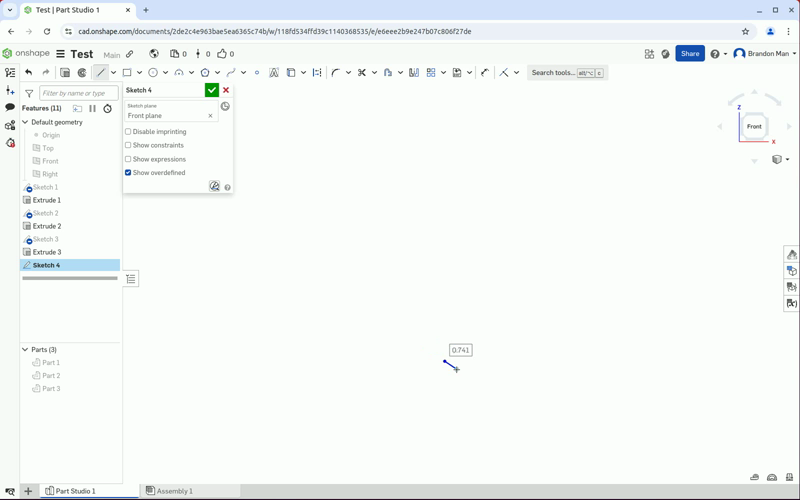
scroll(-6)
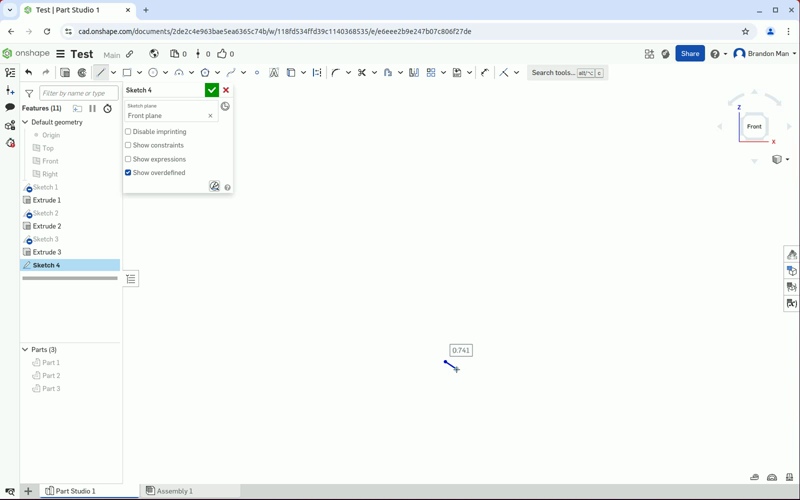
scroll(-6)
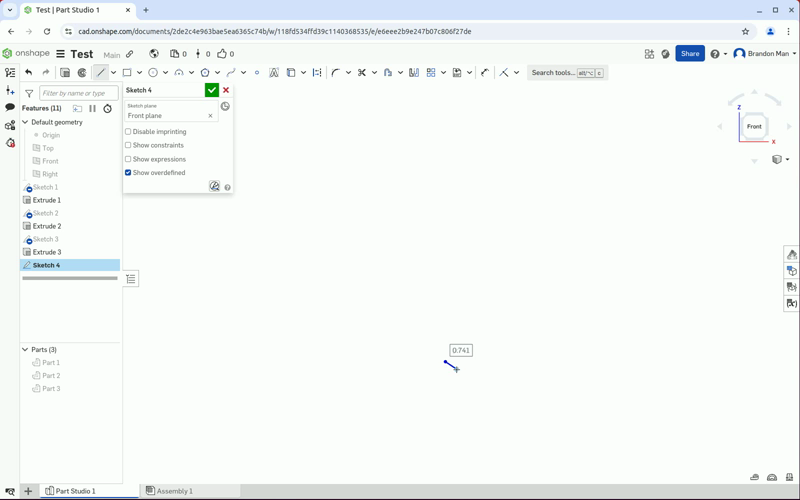
scroll(-6)
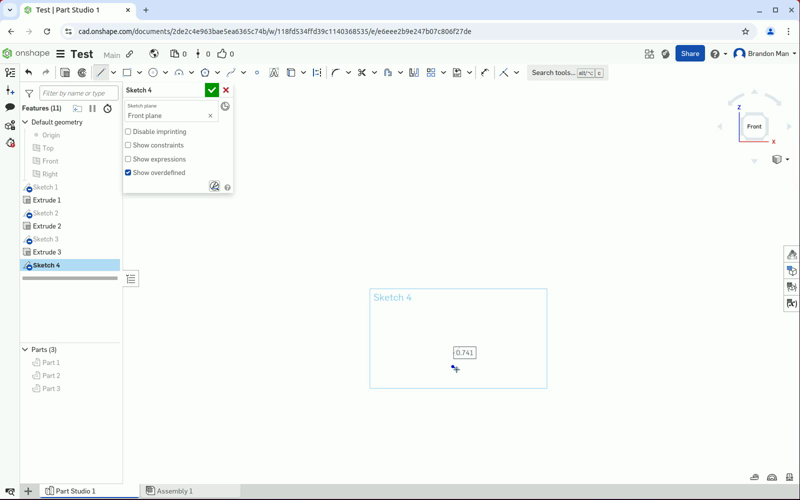
key_up(shift)
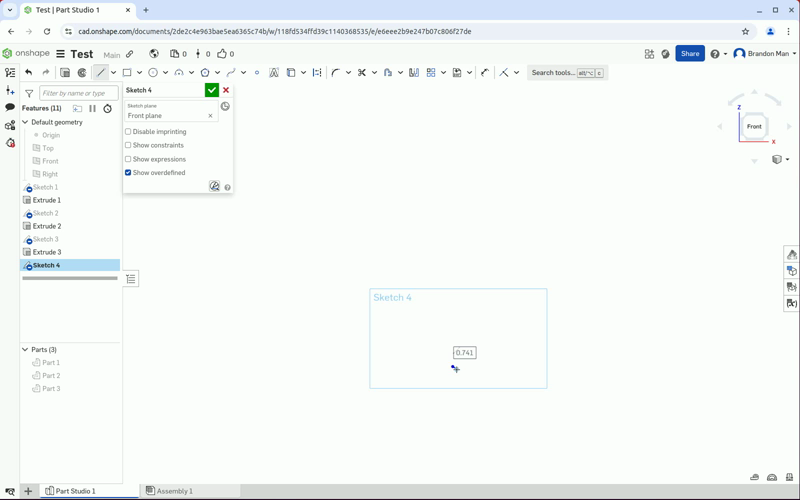
key_down(shift)
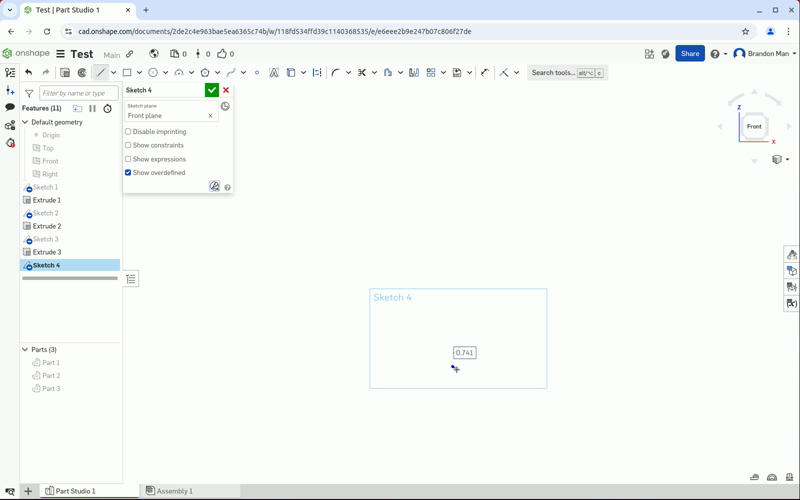
mouse_move(537, 369)
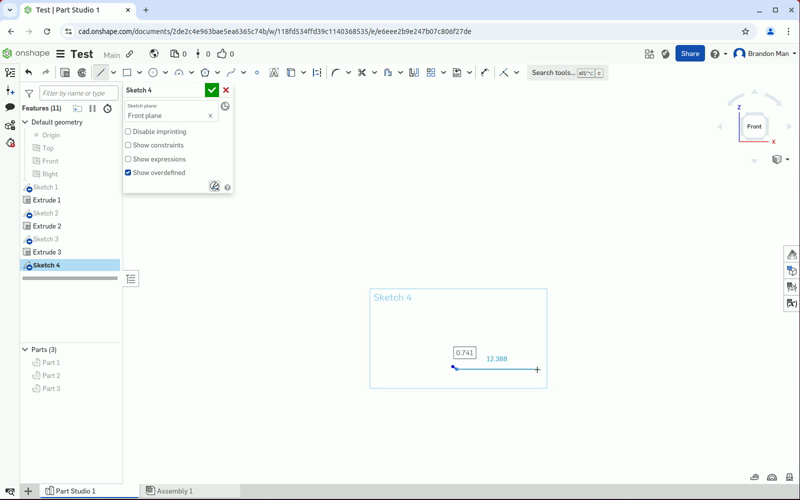
click(537, 369)
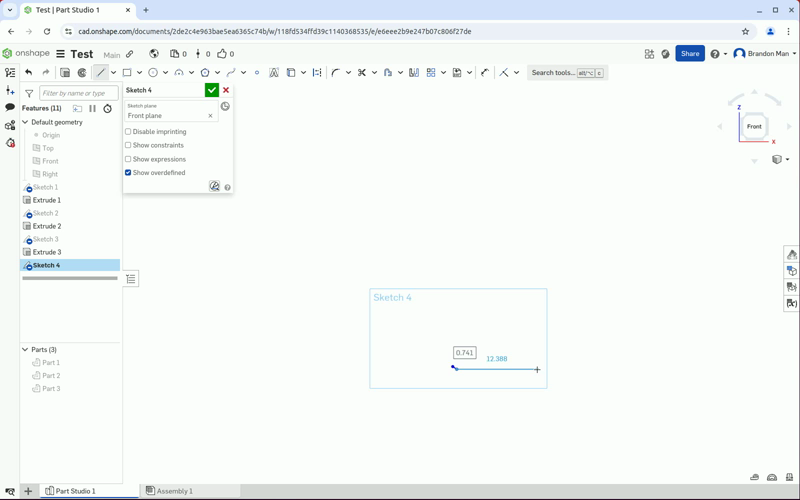
key_up(shift)
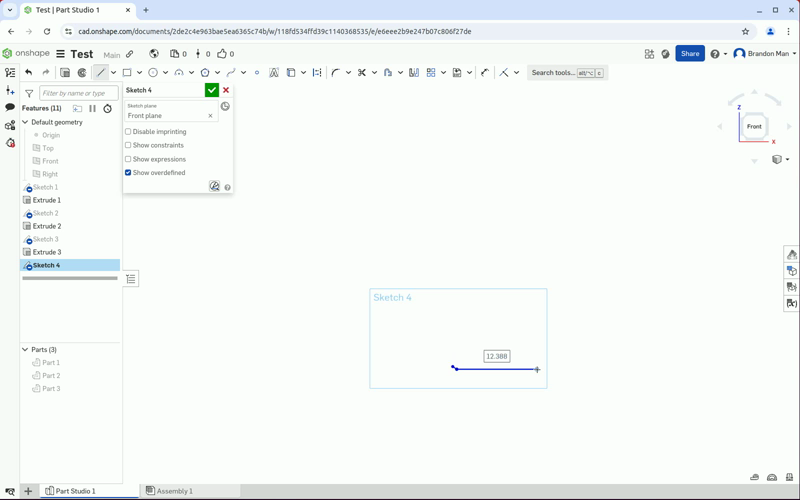
key_down(shift)
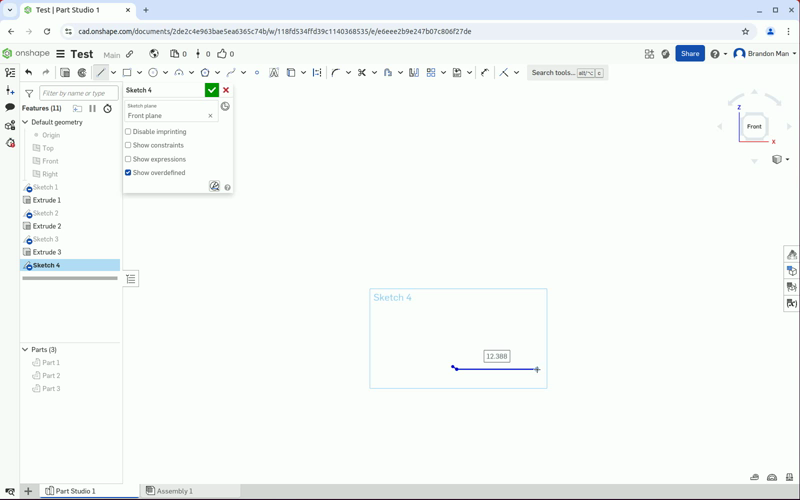
mouse_move(567, 369)
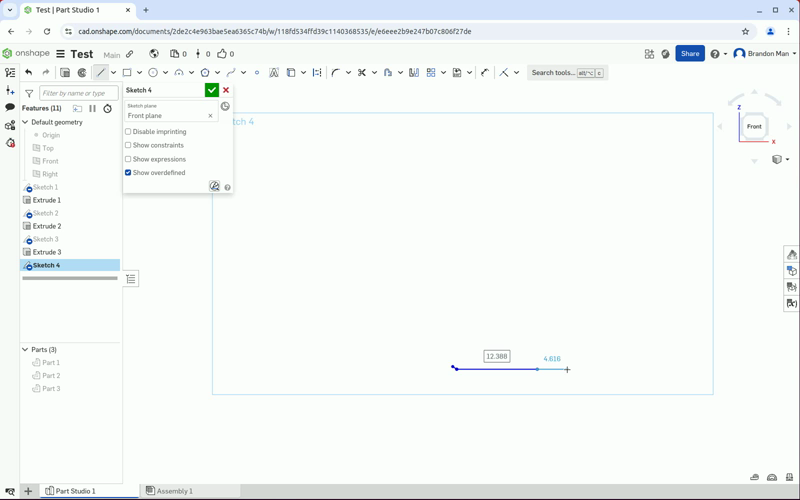
mouse_move(539, 367)
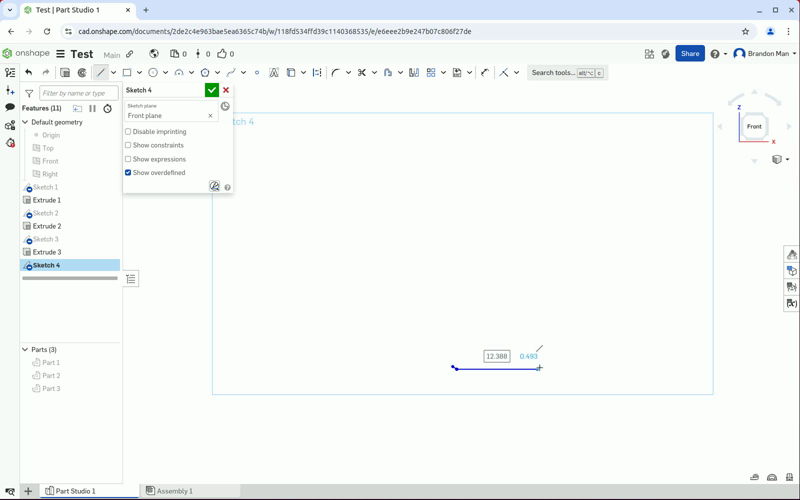
scroll(6)
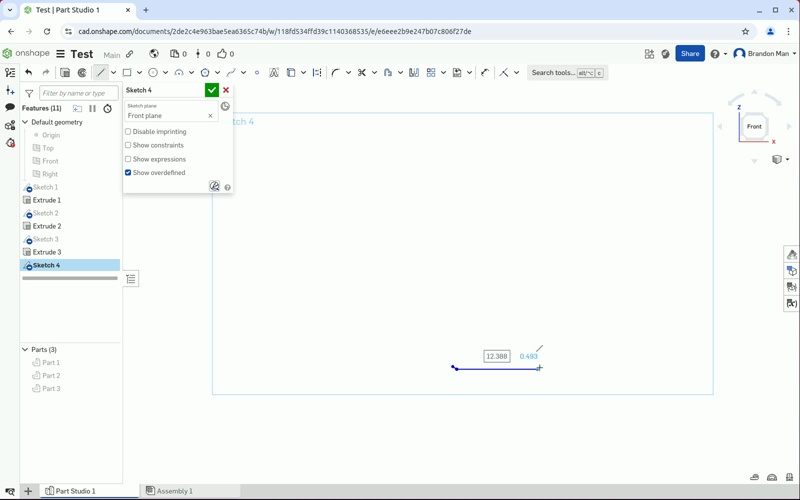
scroll(6)
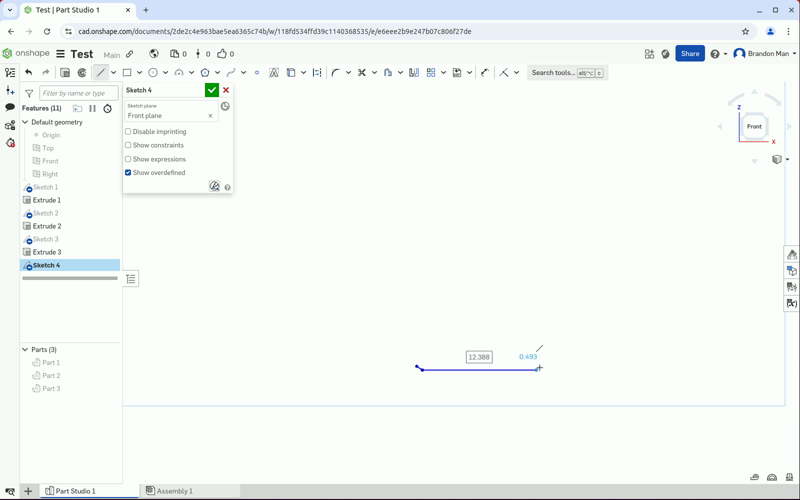
scroll(6)
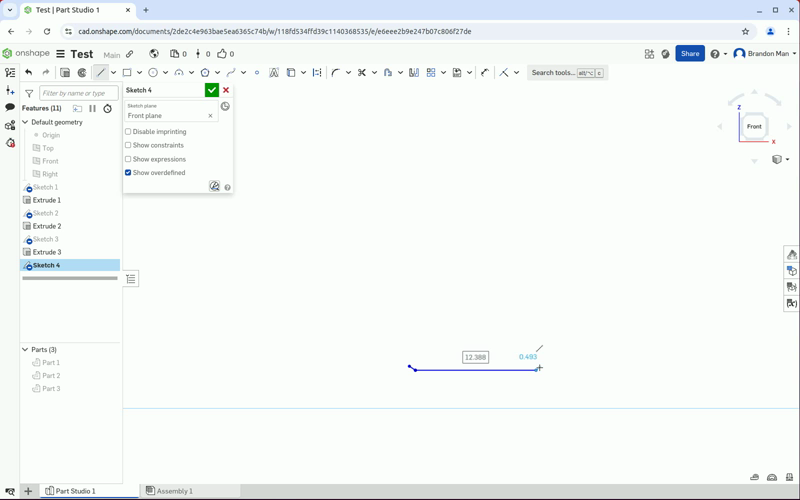
scroll(6)
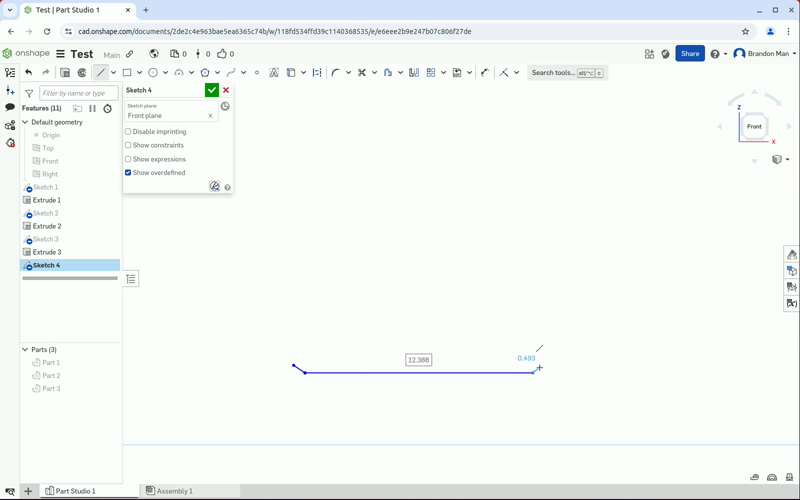
scroll(6)
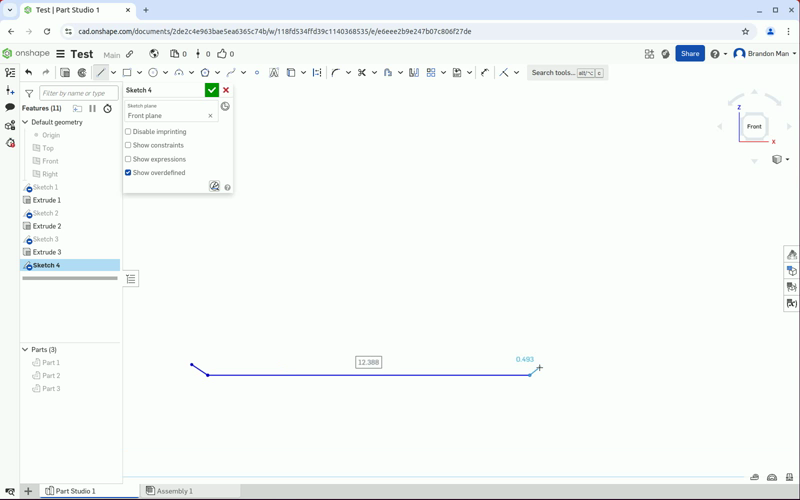
scroll(6)
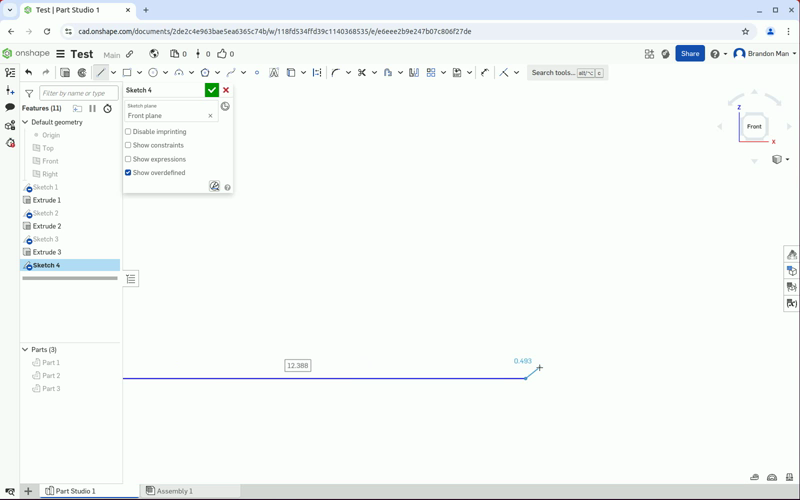
scroll(6)
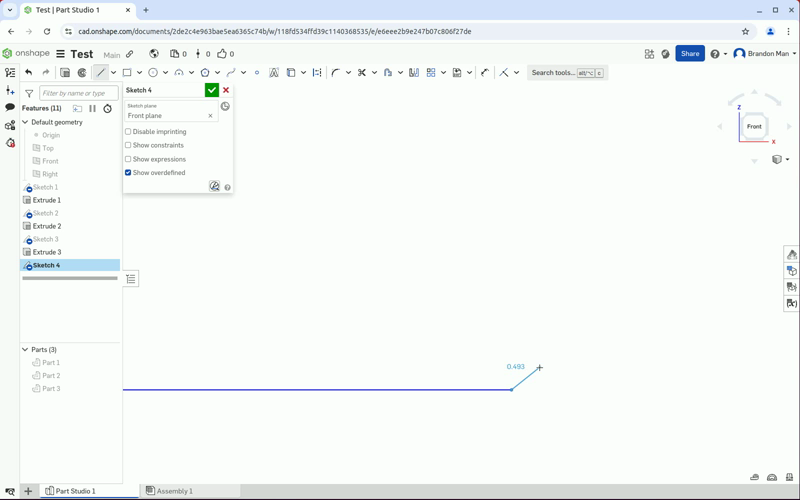
click(539, 367)
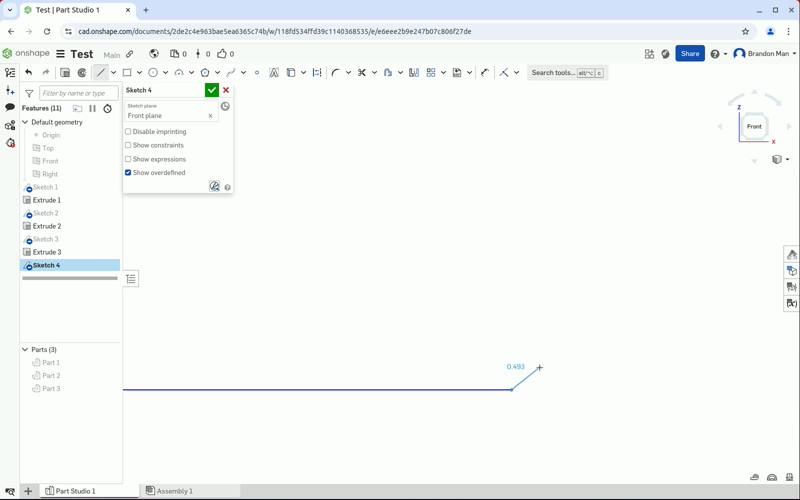
scroll(-6)
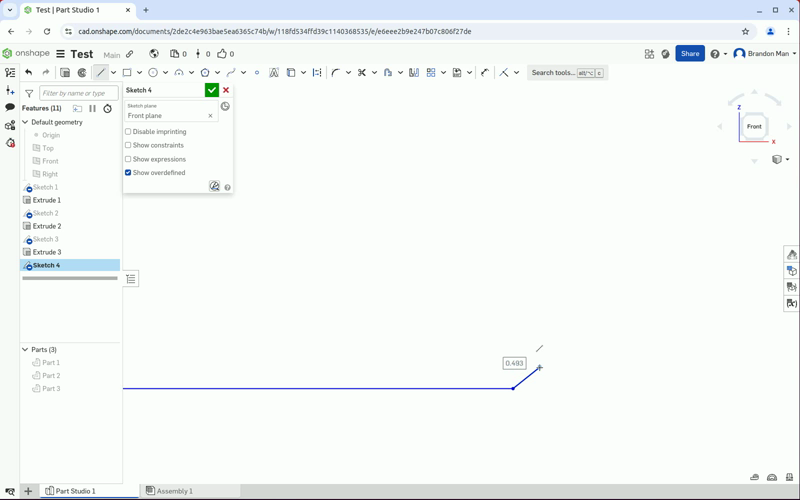
scroll(-6)
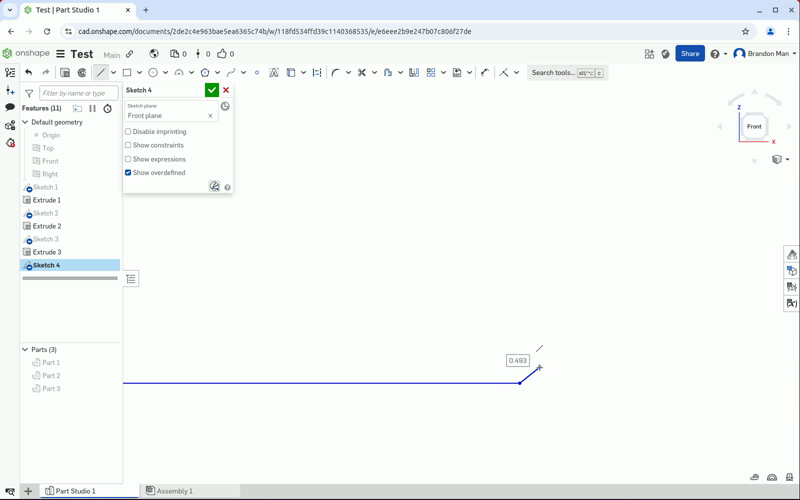
scroll(-6)
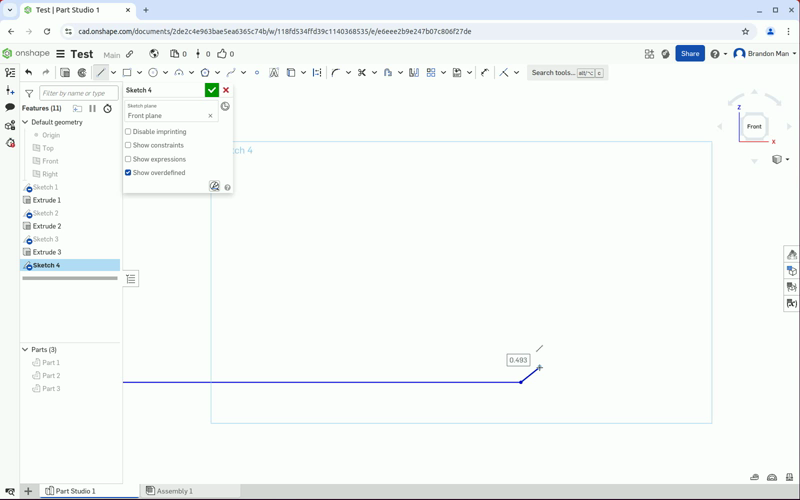
scroll(-6)
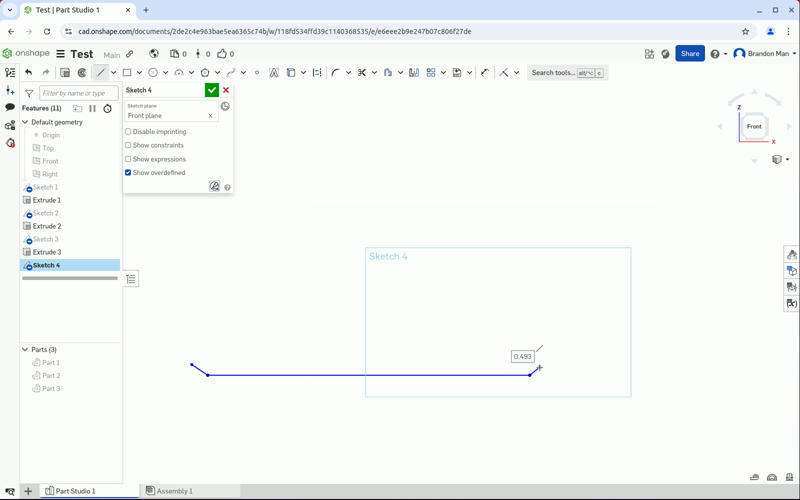
scroll(-6)
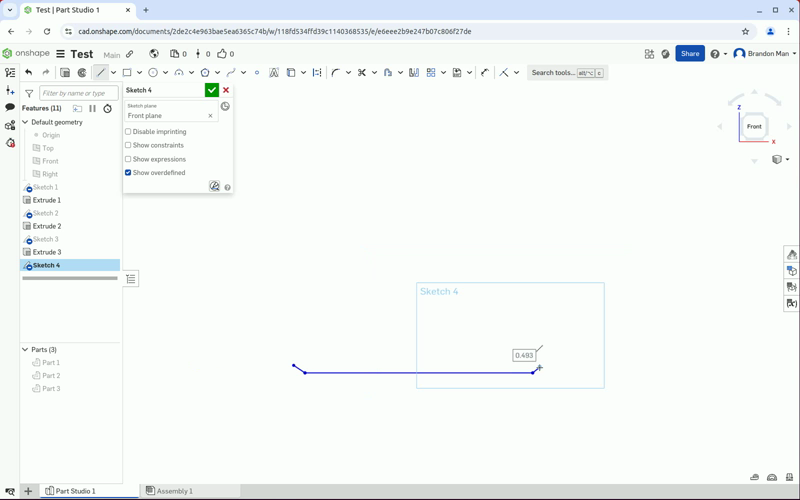
scroll(-6)
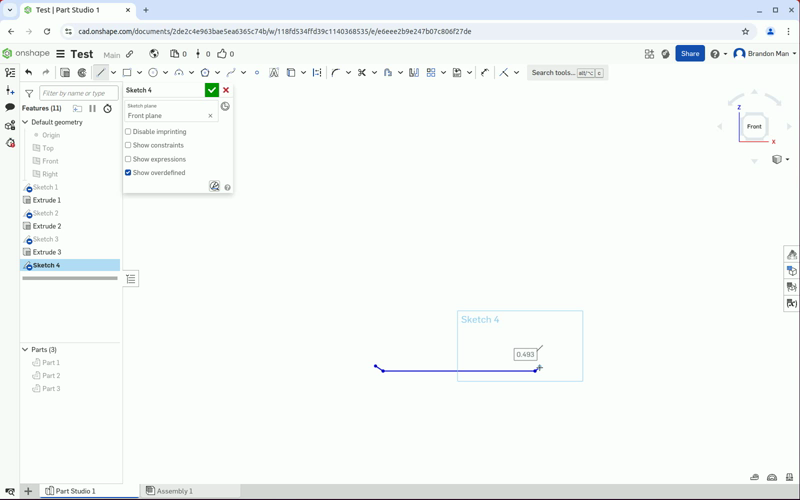
scroll(-6)
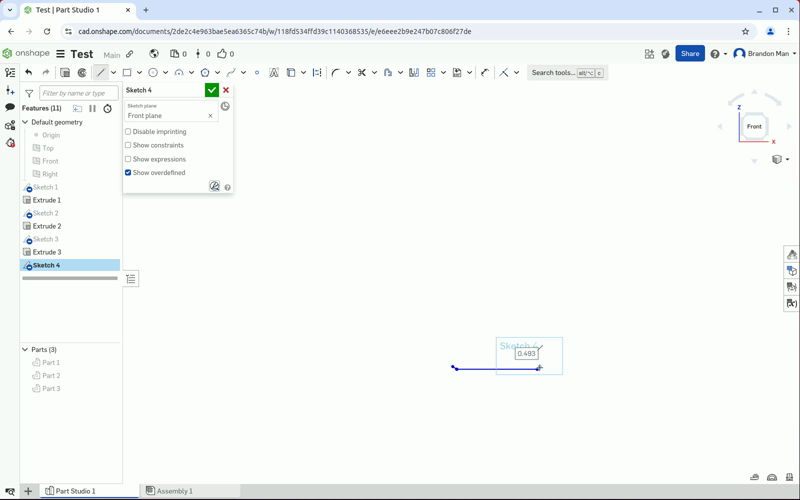
key_up(shift)
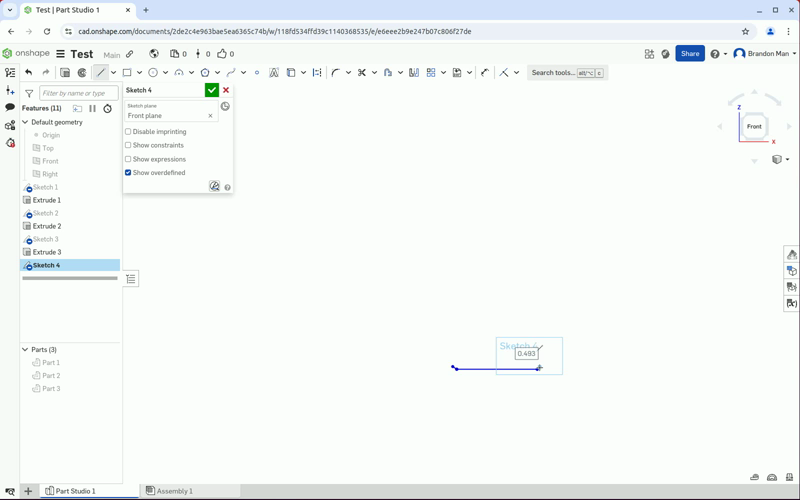
key_down(shift)
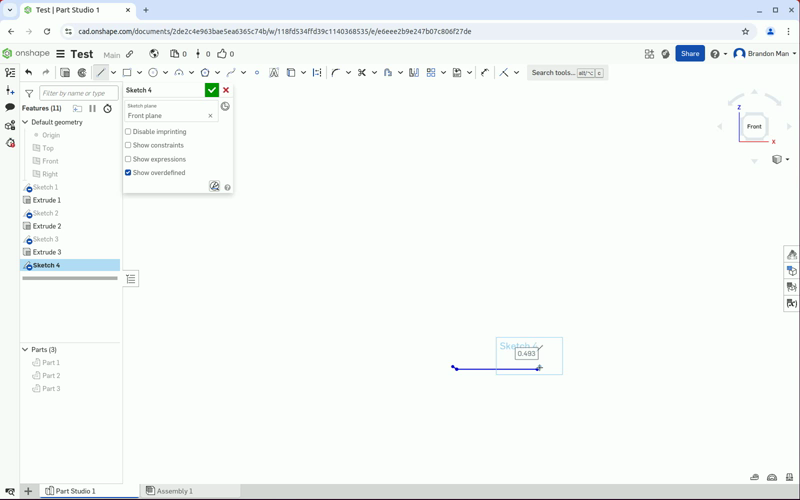
mouse_move(453, 367)
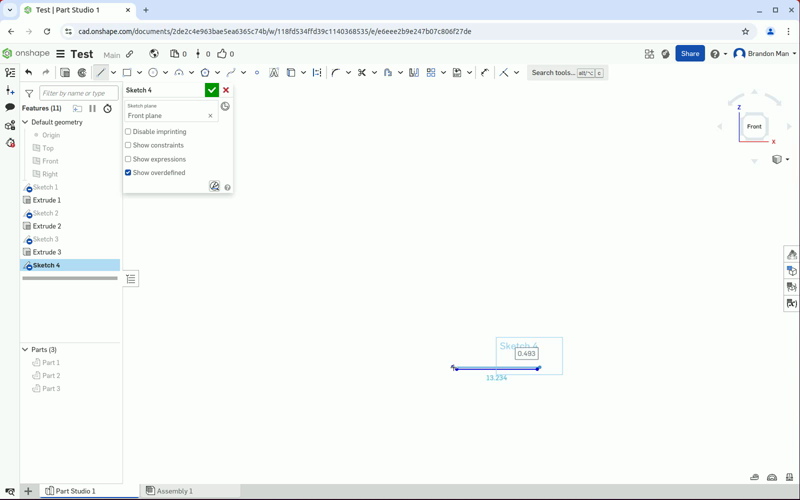
scroll(6)
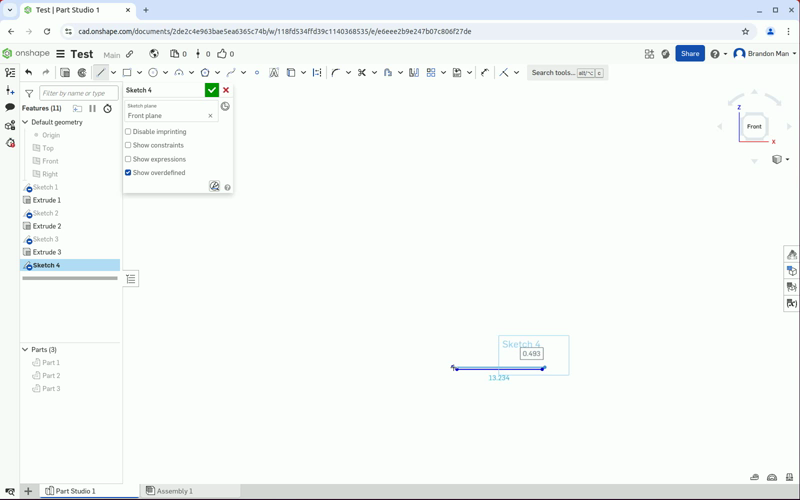
scroll(6)
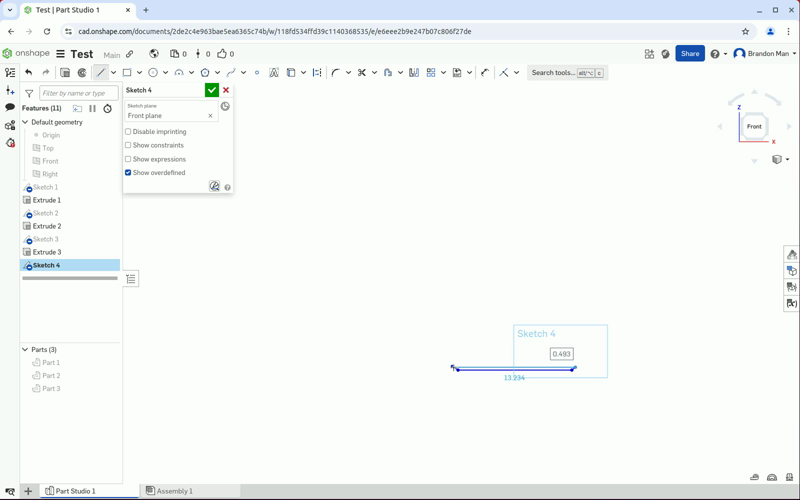
scroll(6)
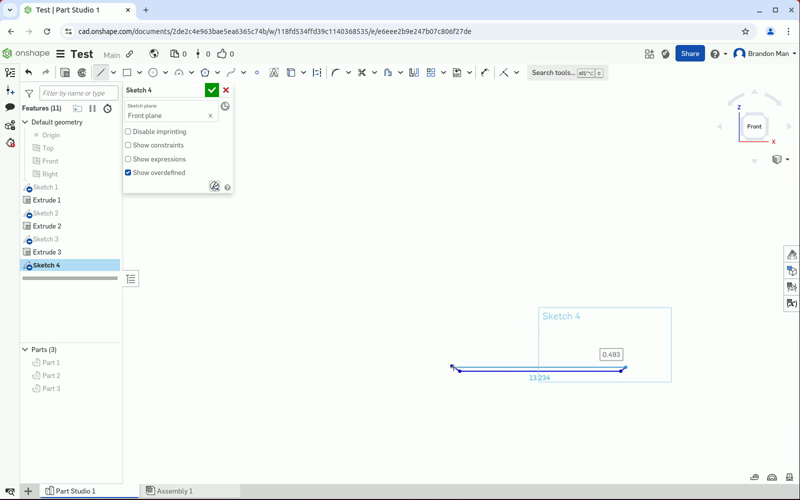
scroll(6)
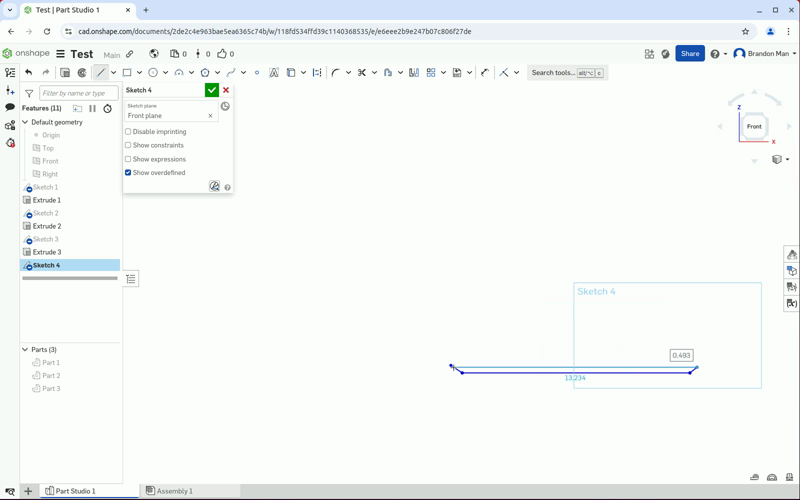
scroll(6)
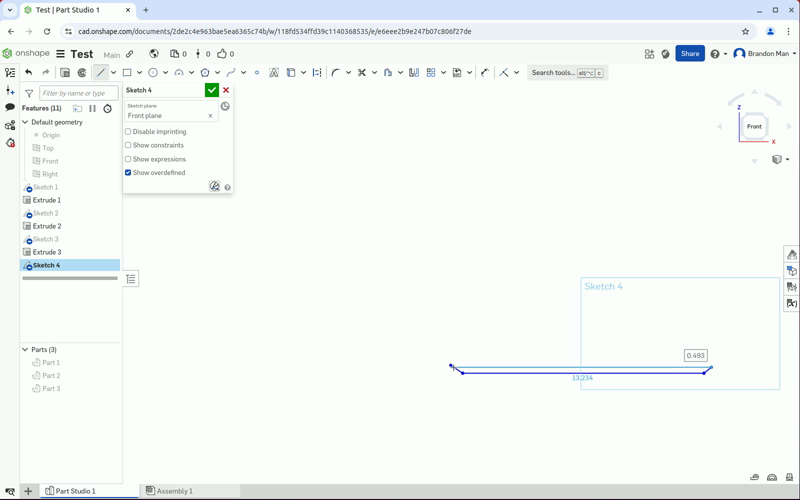
scroll(6)
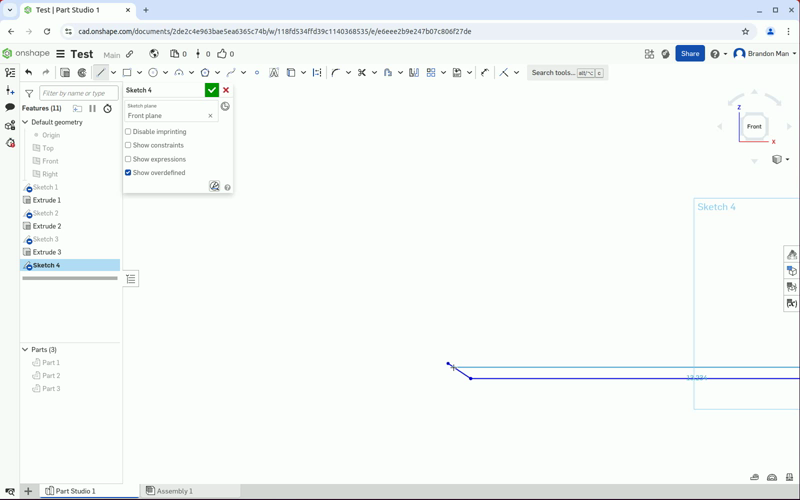
scroll(6)
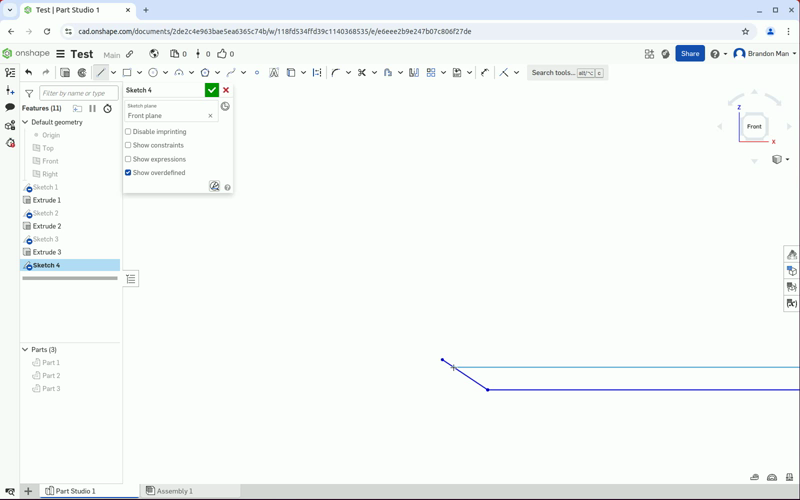
key_up(shift)
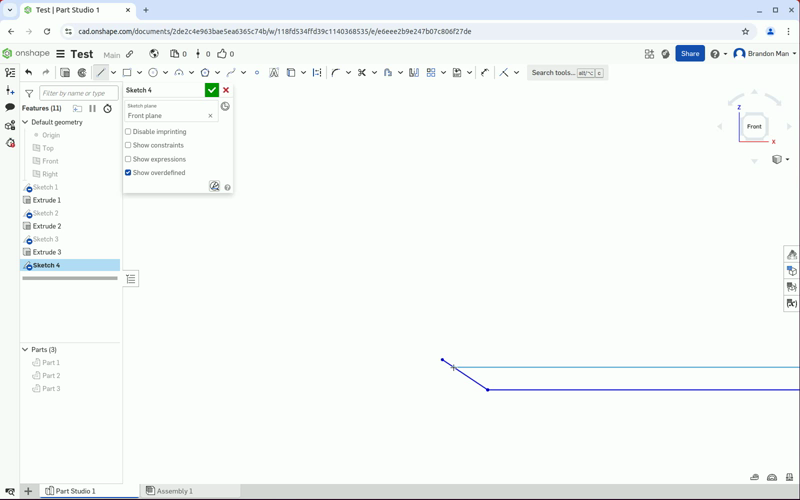
click(453, 367)
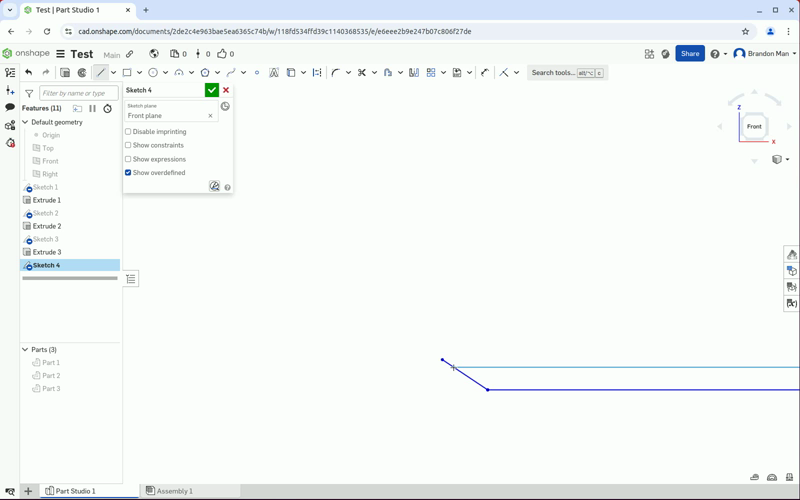
scroll(-6)
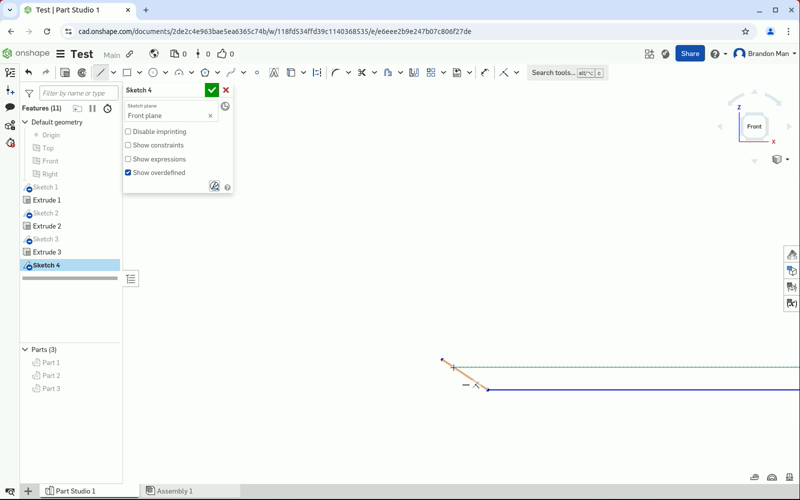
scroll(-6)
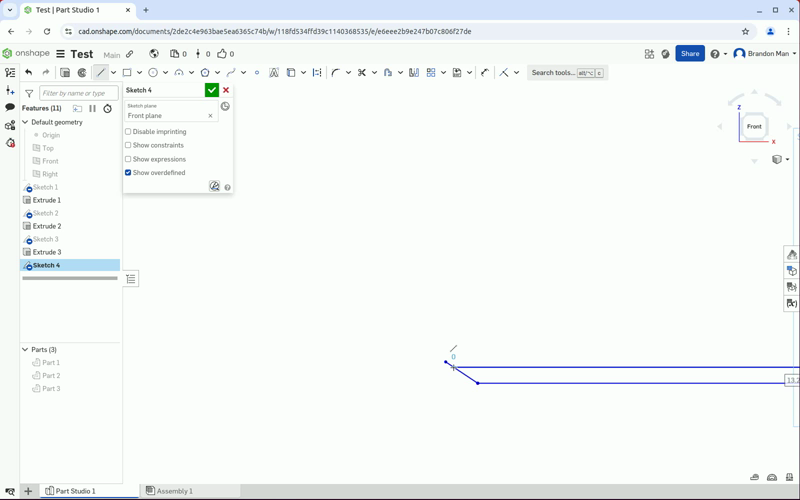
scroll(-6)
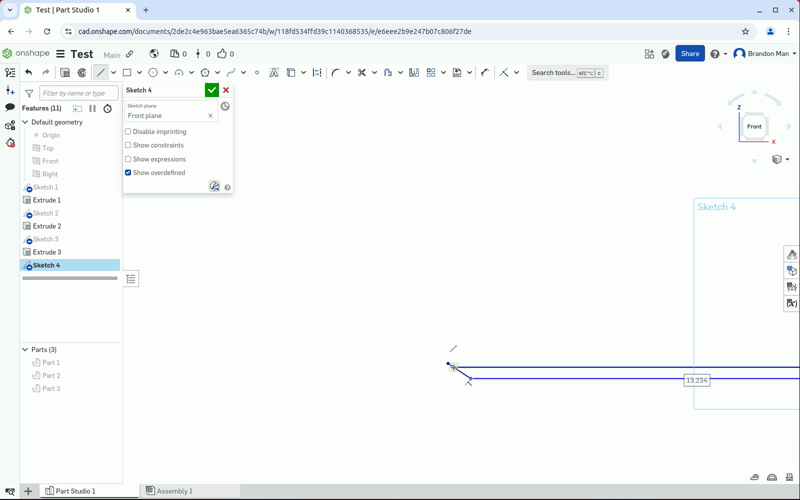
scroll(-6)
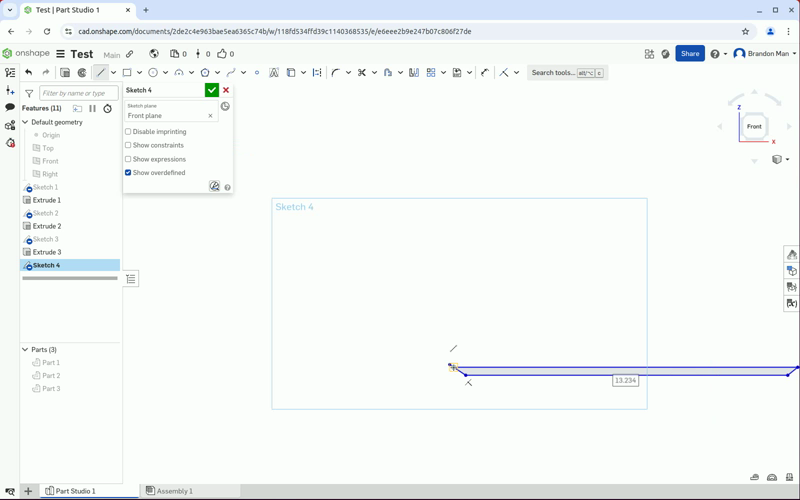
scroll(-6)
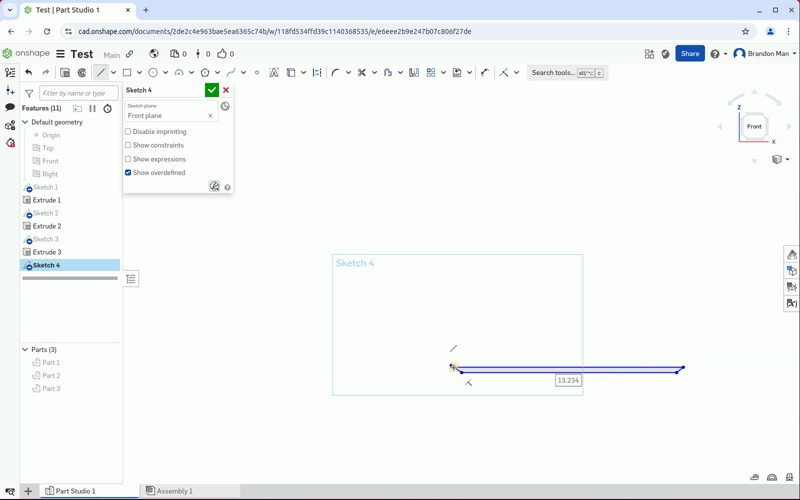
scroll(-6)
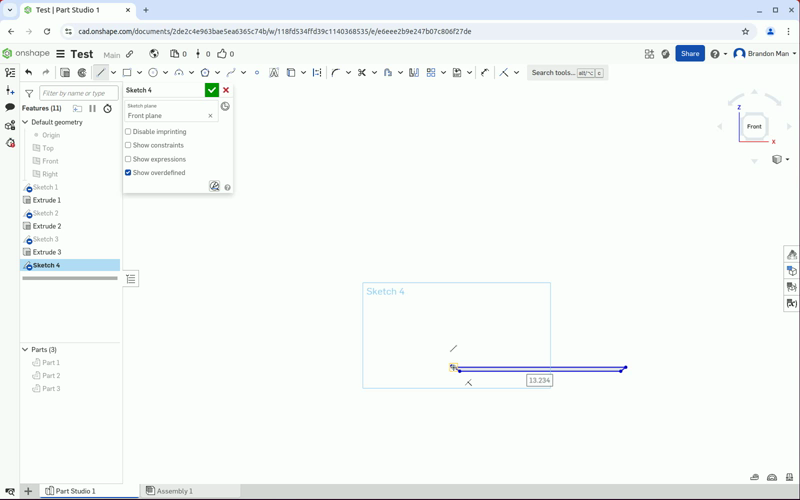
scroll(-6)
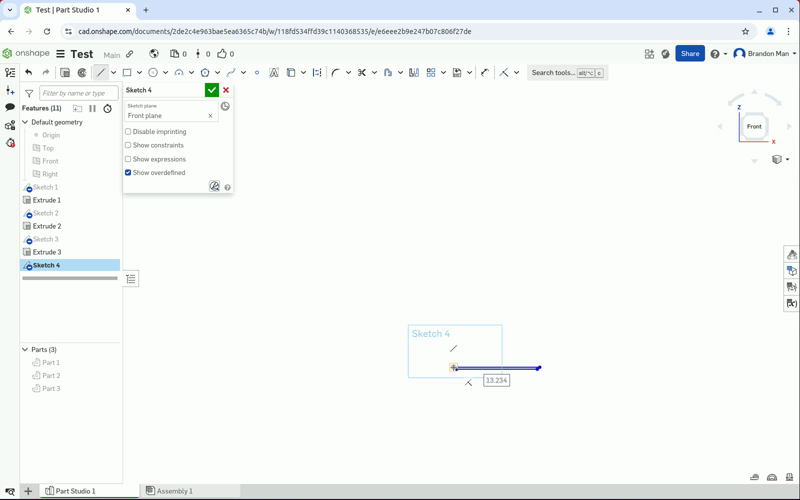
key(esc)
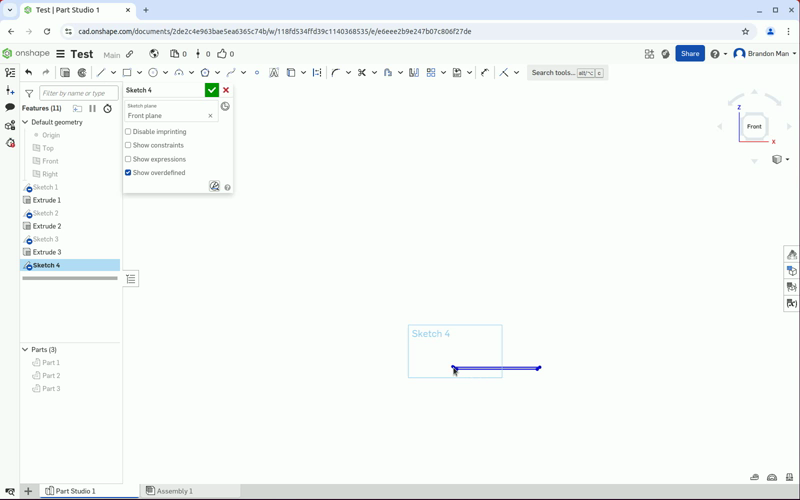
mouse_move(469, 367)
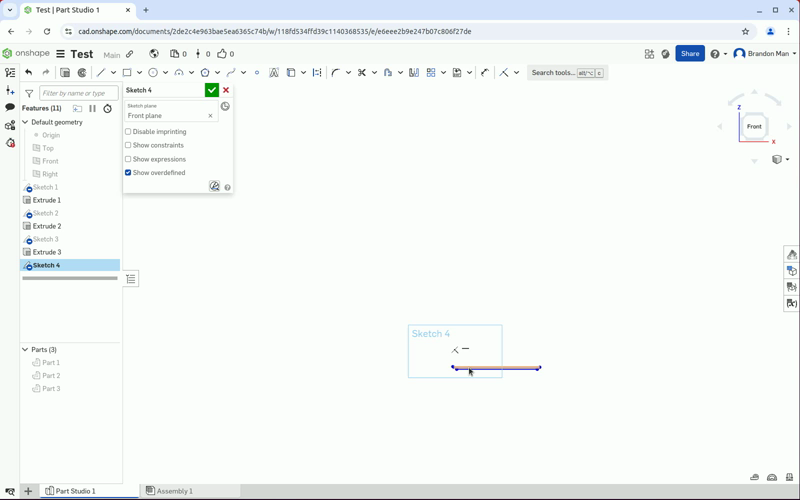
scroll(6)
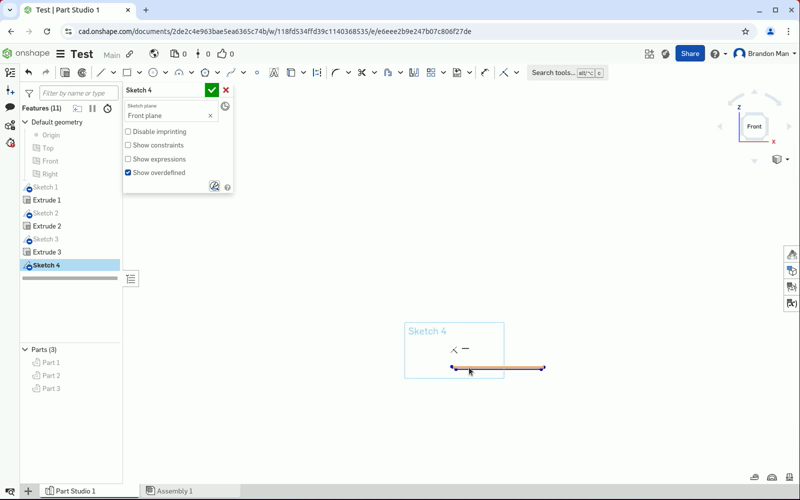
scroll(6)
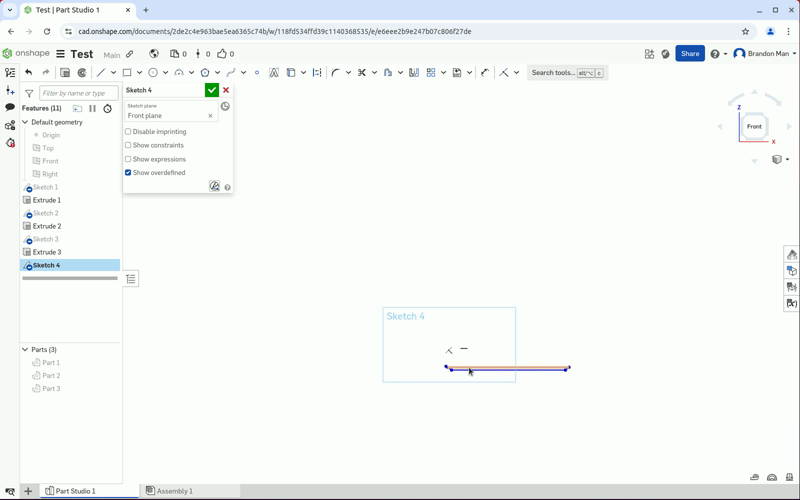
scroll(6)
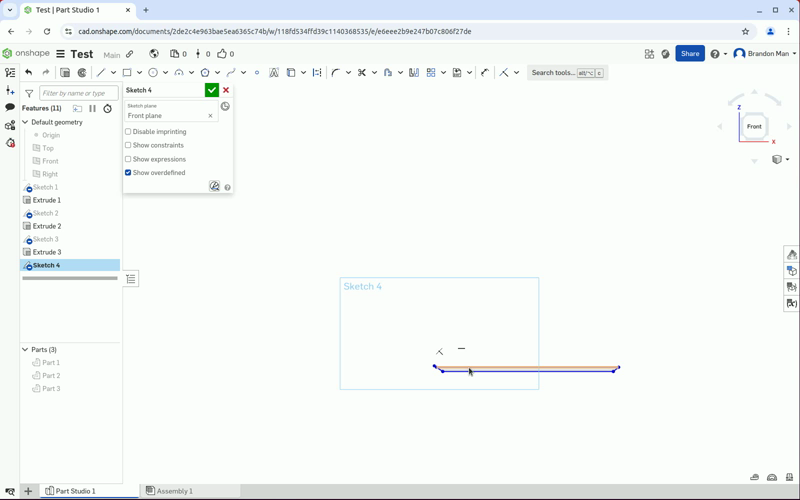
scroll(6)
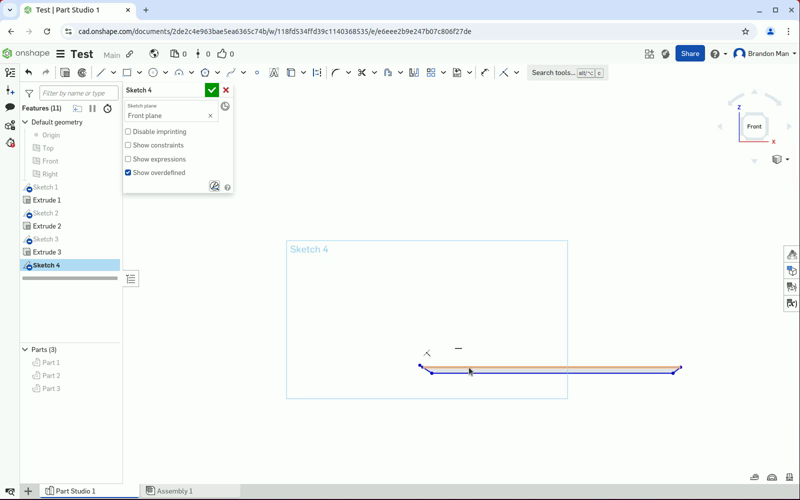
scroll(6)
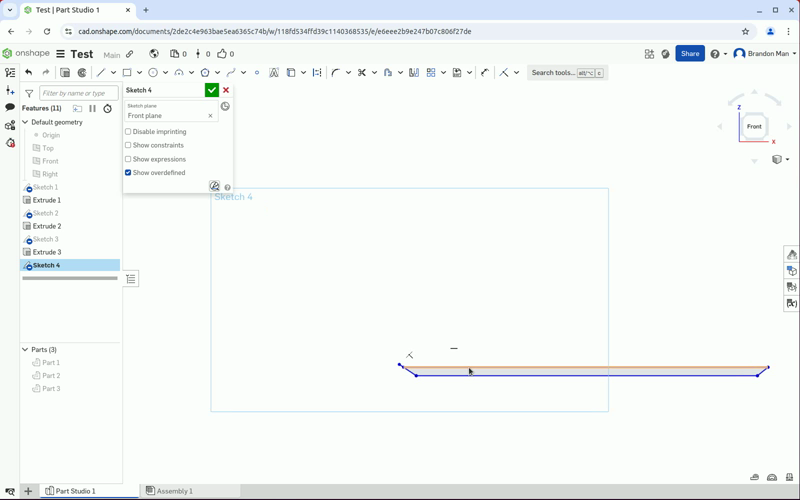
scroll(6)
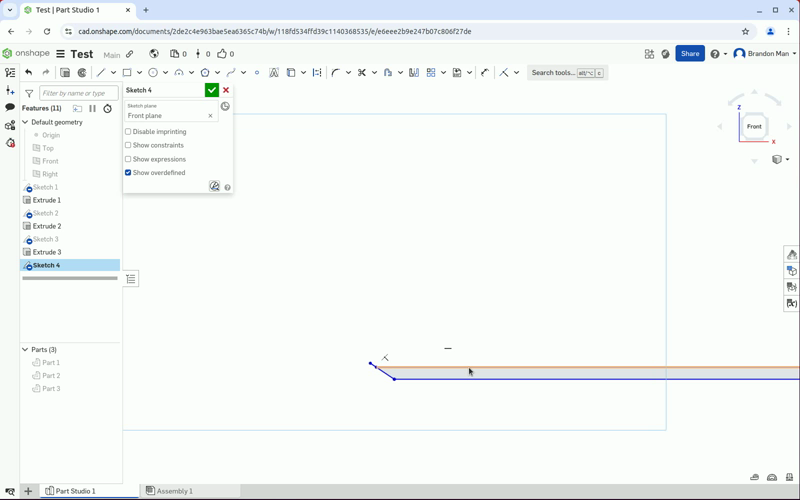
scroll(6)
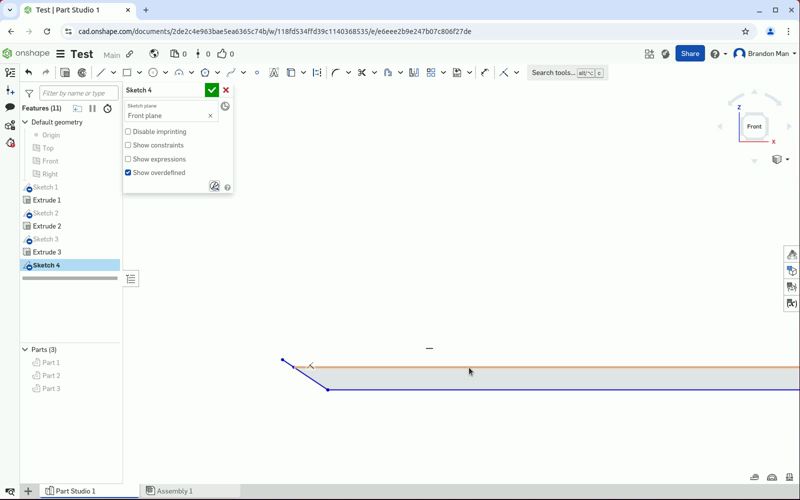
click(469, 367)
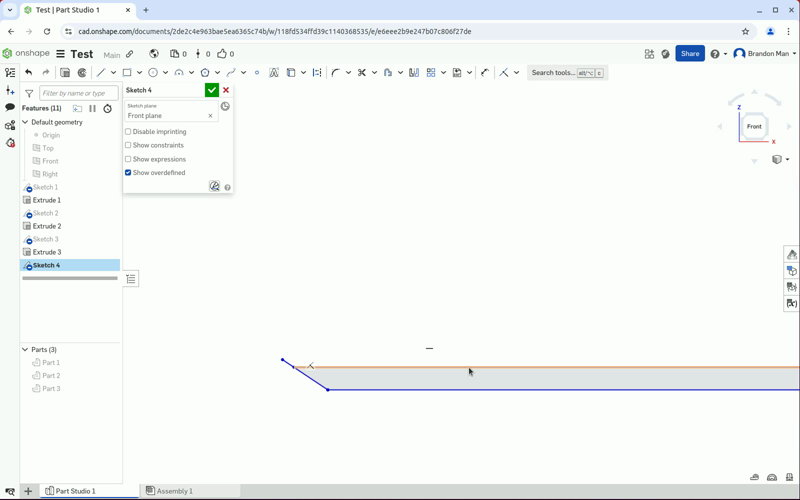
scroll(-6)
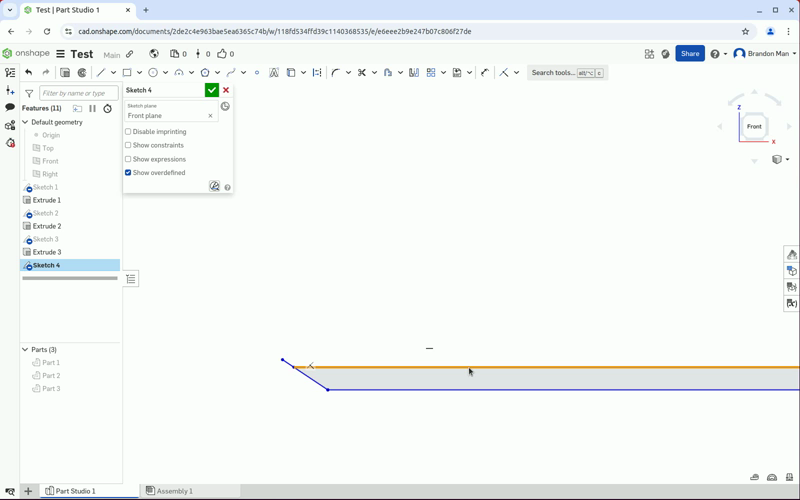
scroll(-6)
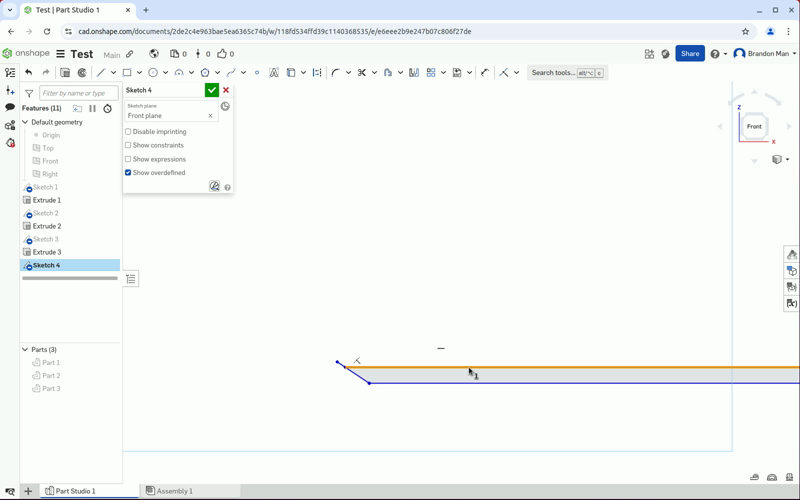
scroll(-6)
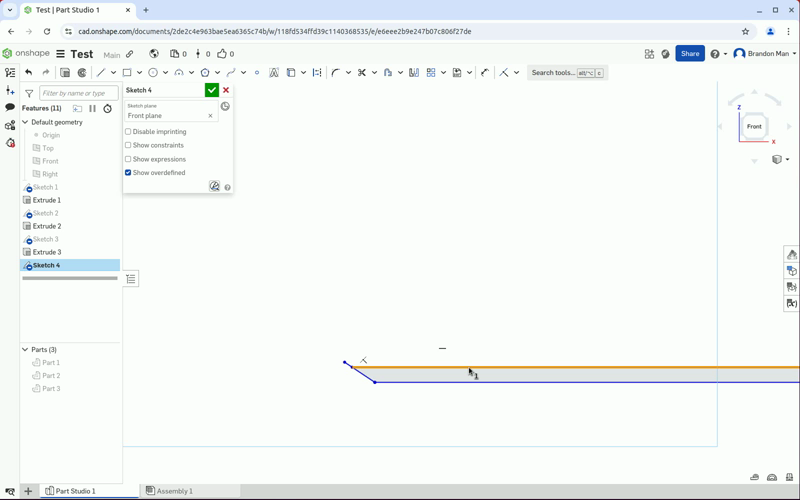
scroll(-6)
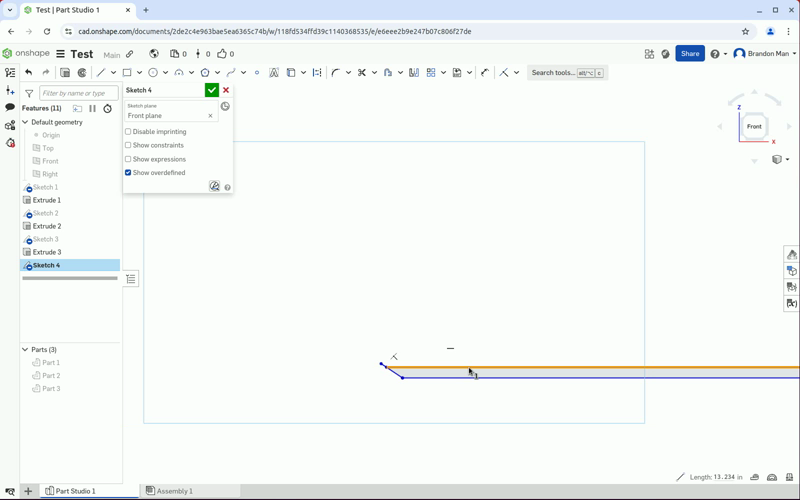
scroll(-6)
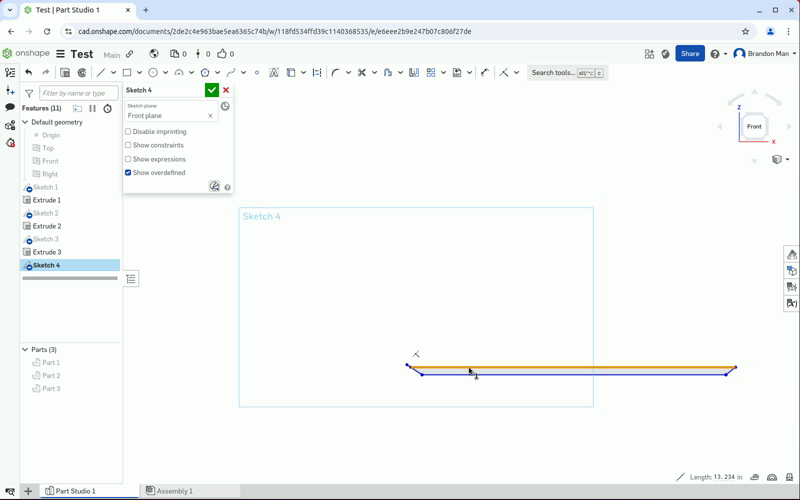
scroll(-6)
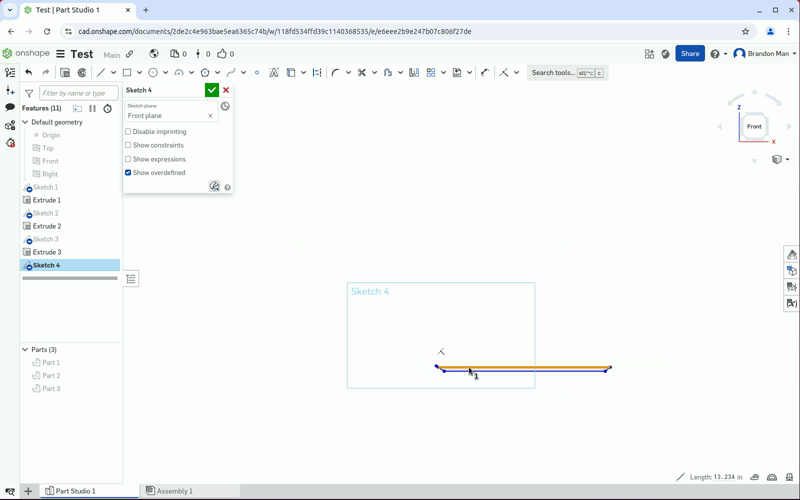
scroll(-6)
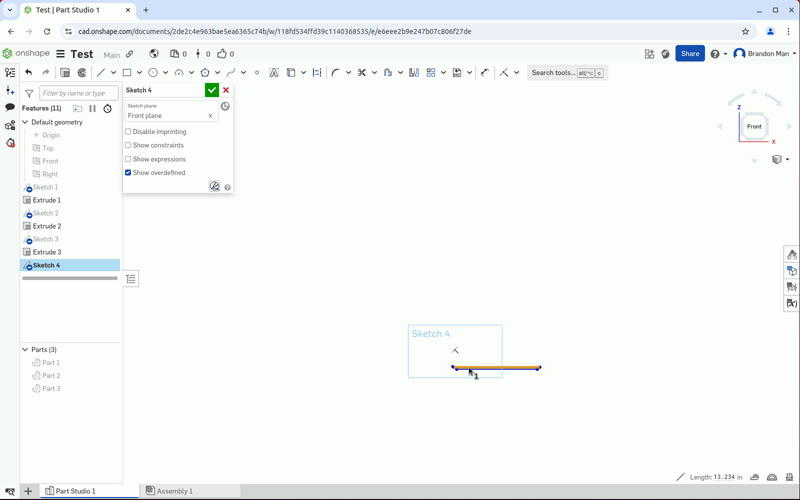
mouse_move(73, 352)
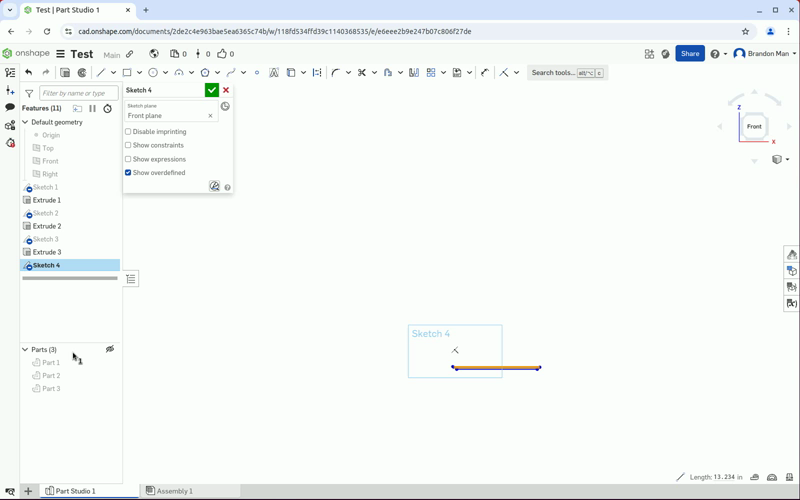
key(shift+y)
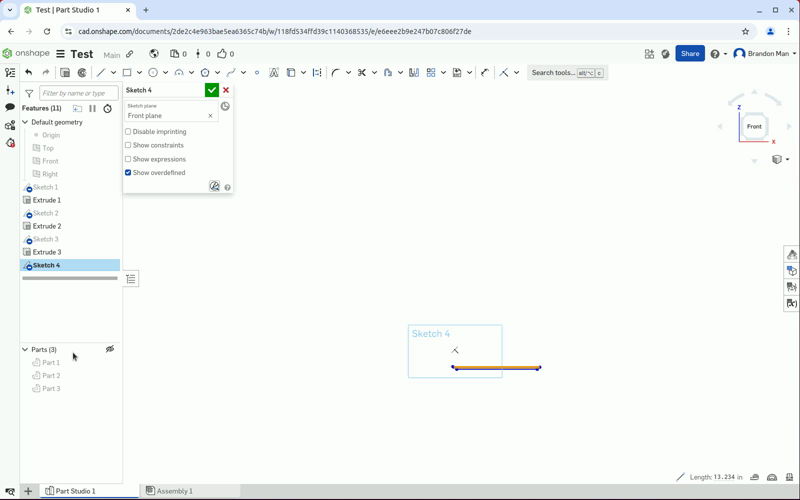
key(shift+e)
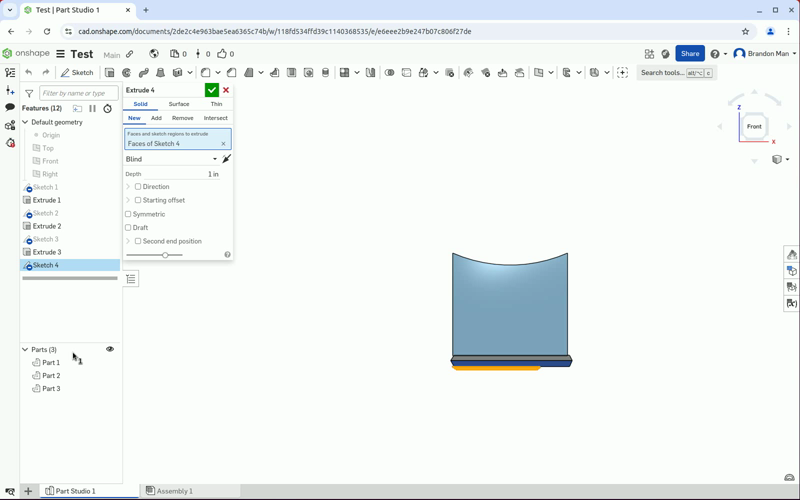
mouse_move(143, 106)
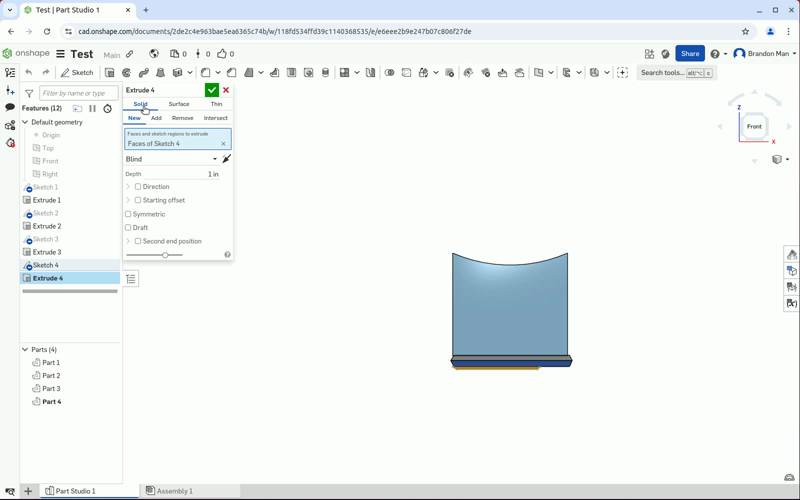
click(143, 106)
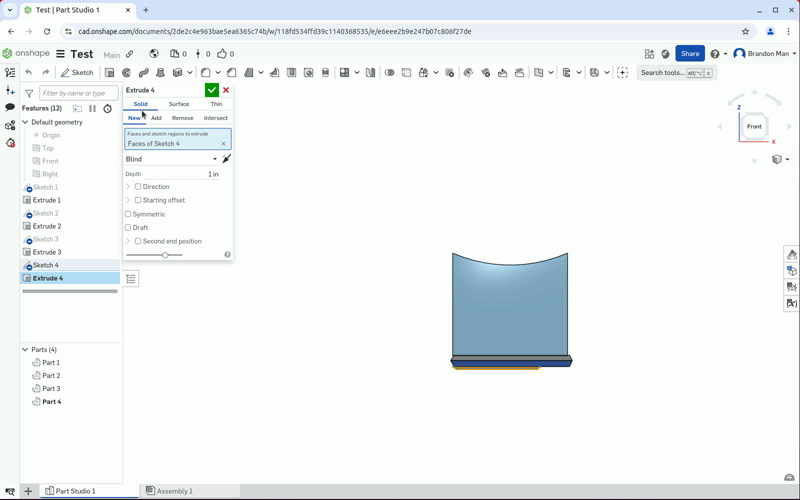
mouse_move(137, 120)
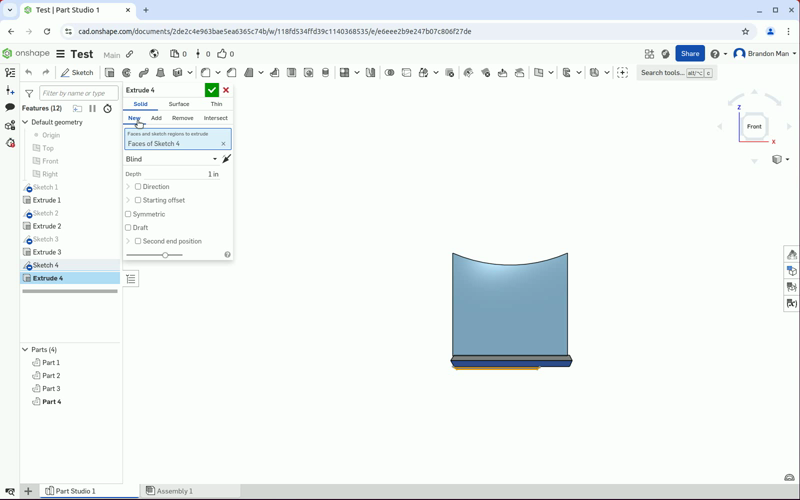
click(137, 120)
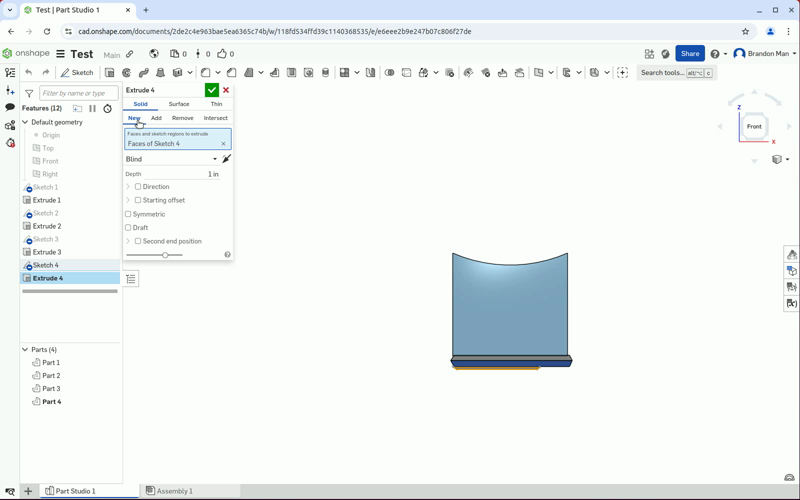
key(tab, 4)
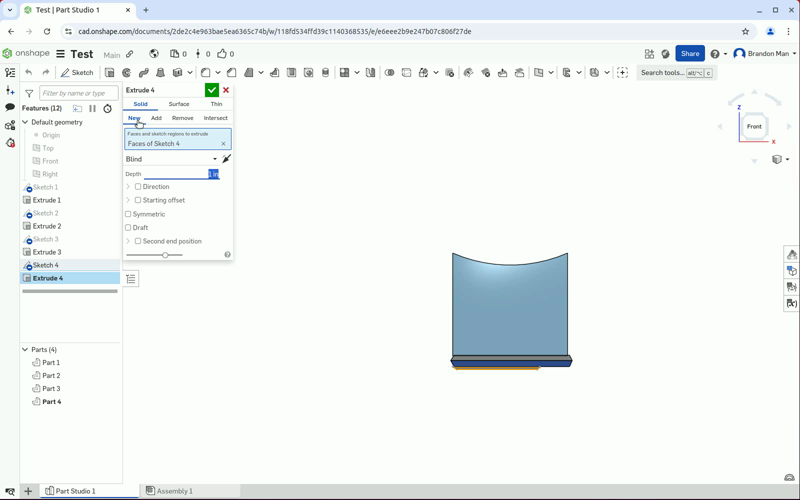
text(23.108)
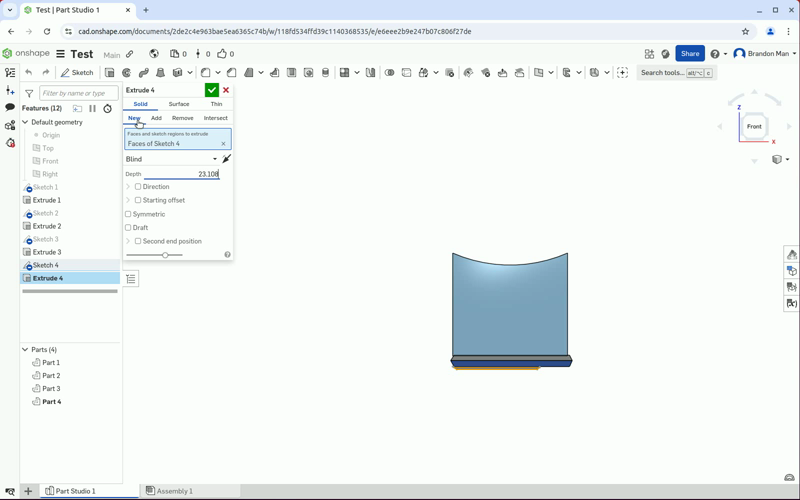
key(enter)
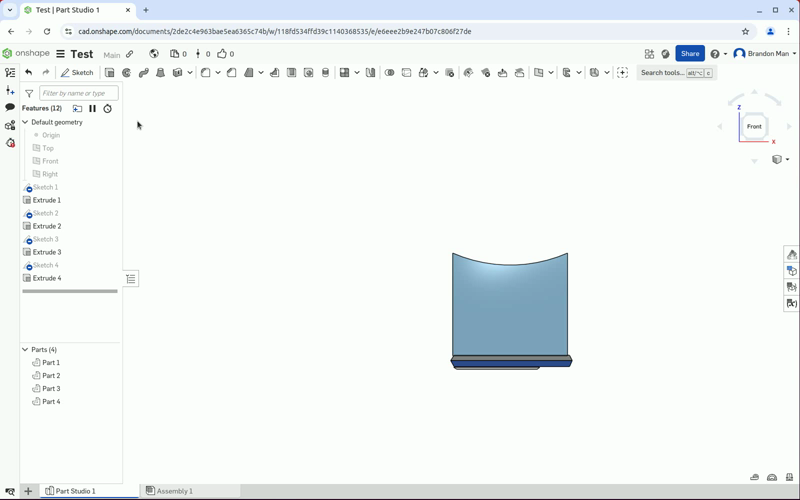
key(shift+h)
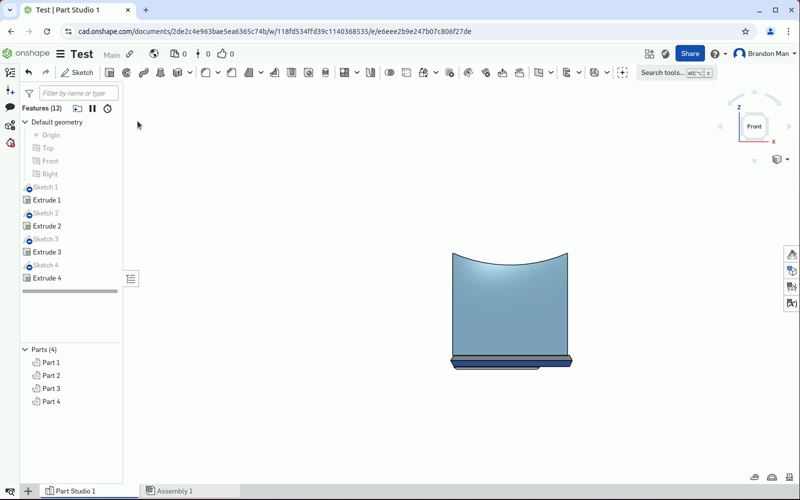
key(shift+h)
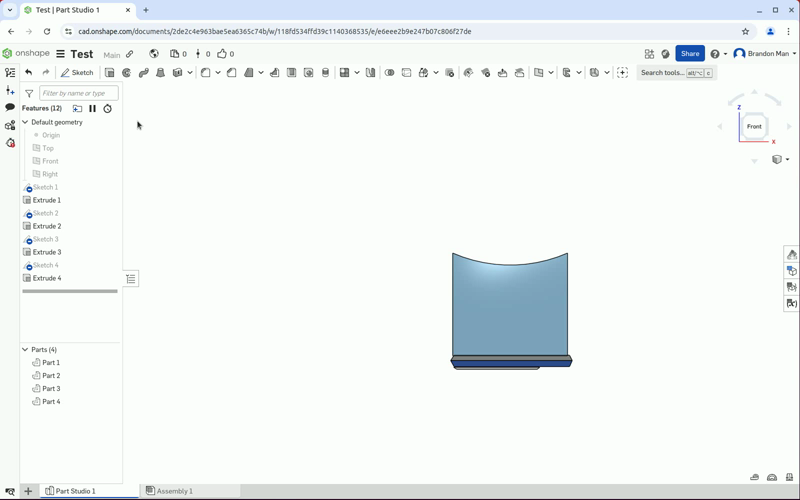
mouse_move(73, 189)
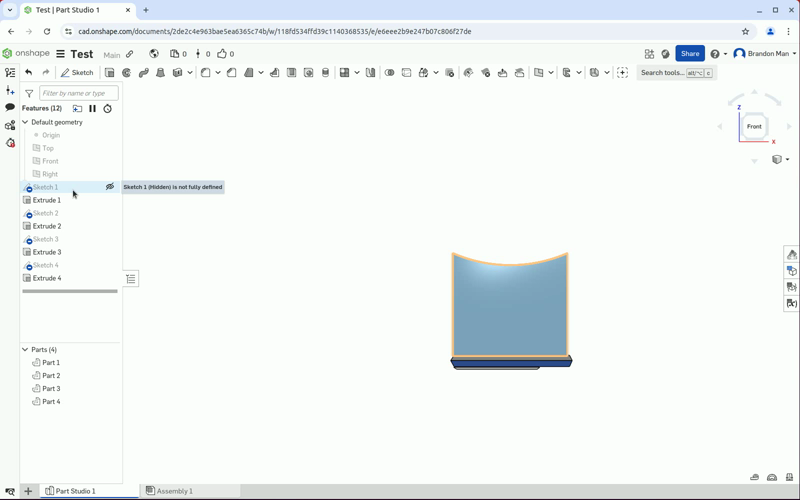
click(73, 189)
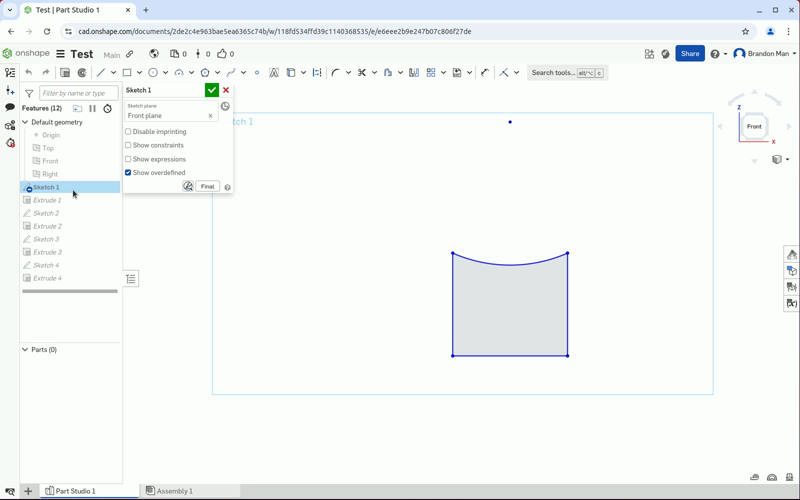
mouse_move(229, 92)
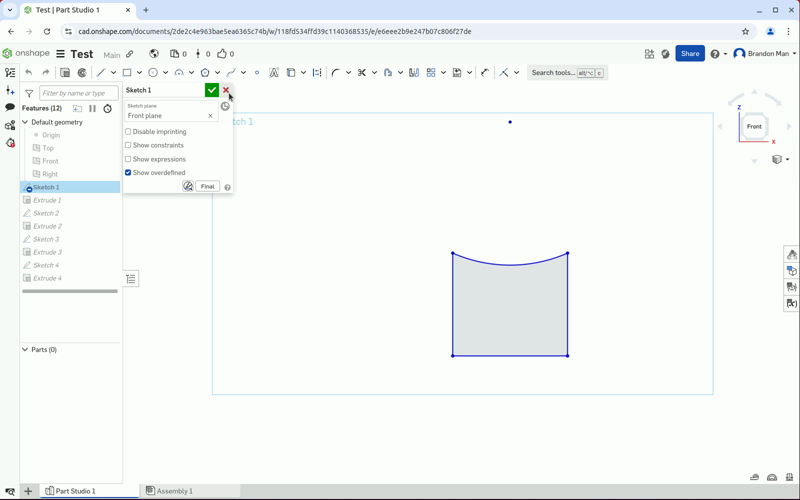
click(229, 92)
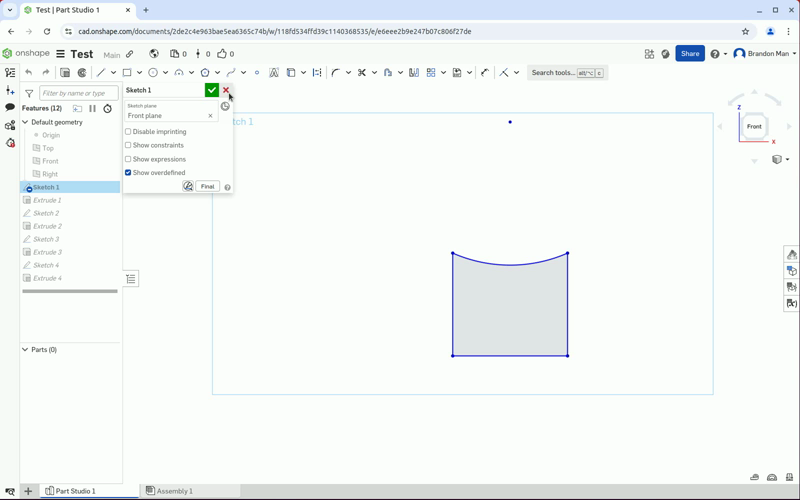
key(shift+s)
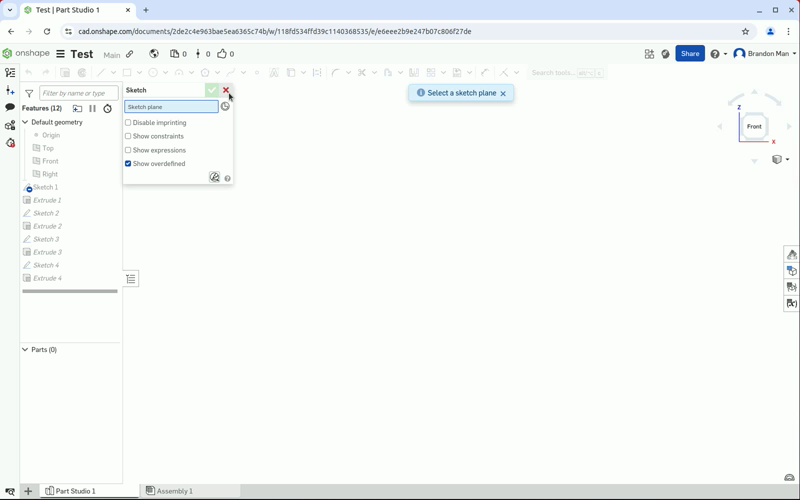
mouse_move(73, 163)
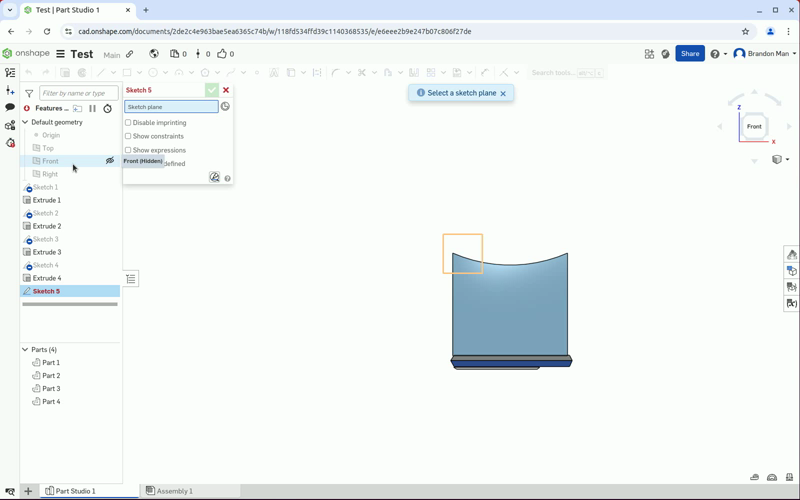
click(73, 163)
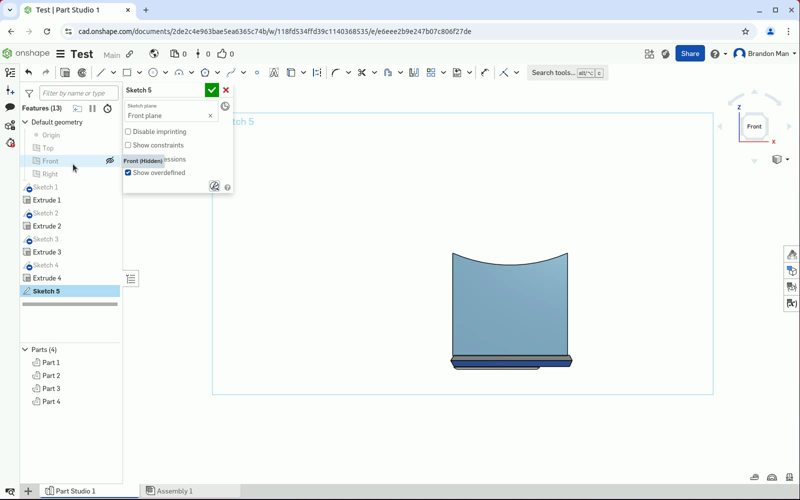
mouse_move(73, 352)
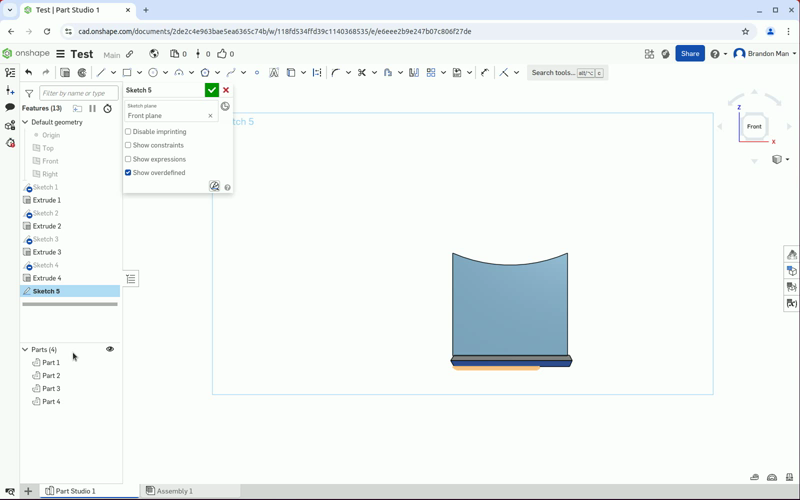
key(y)
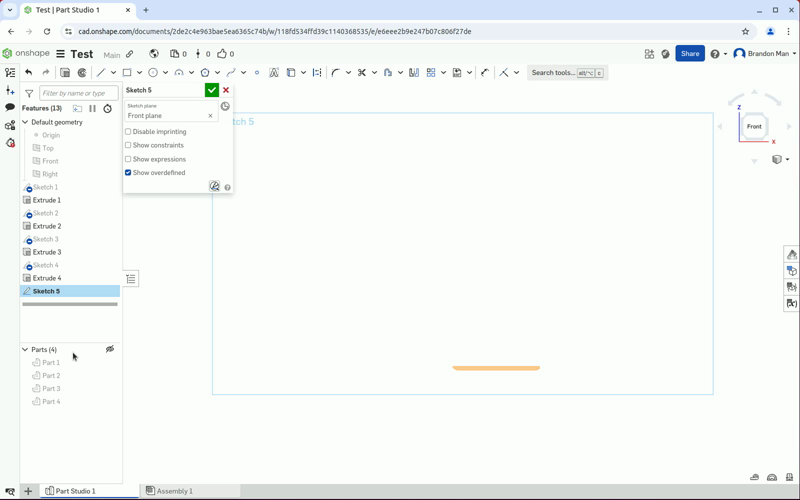
key(a)
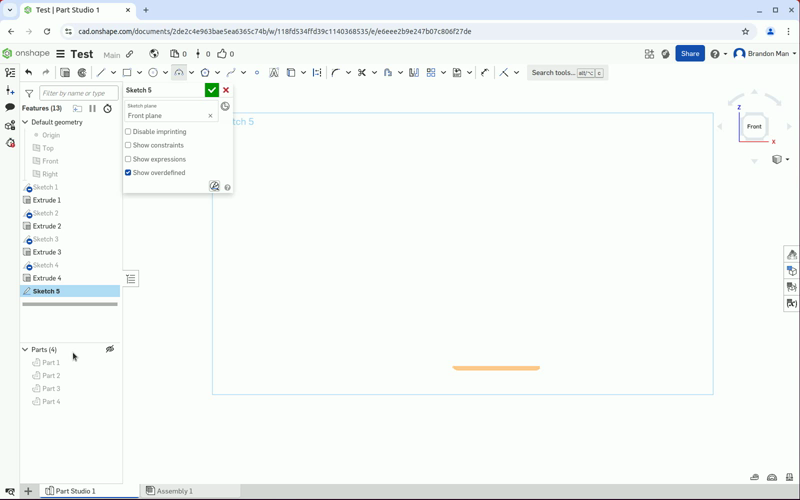
key_down(shift)
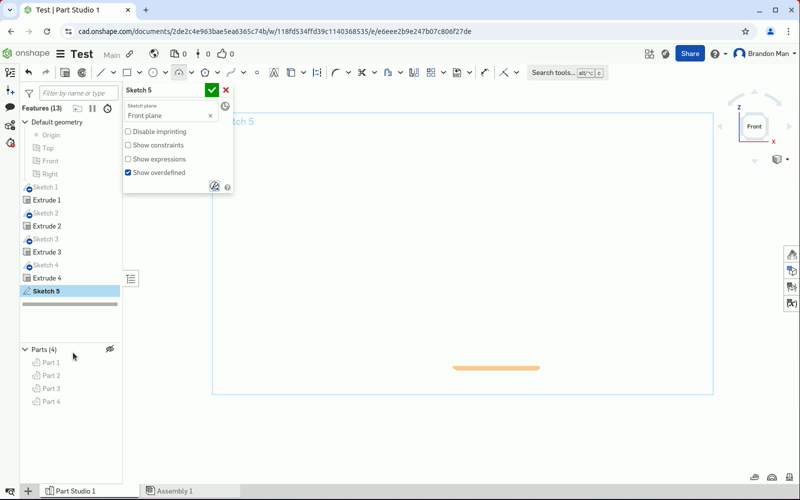
mouse_move(453, 282)
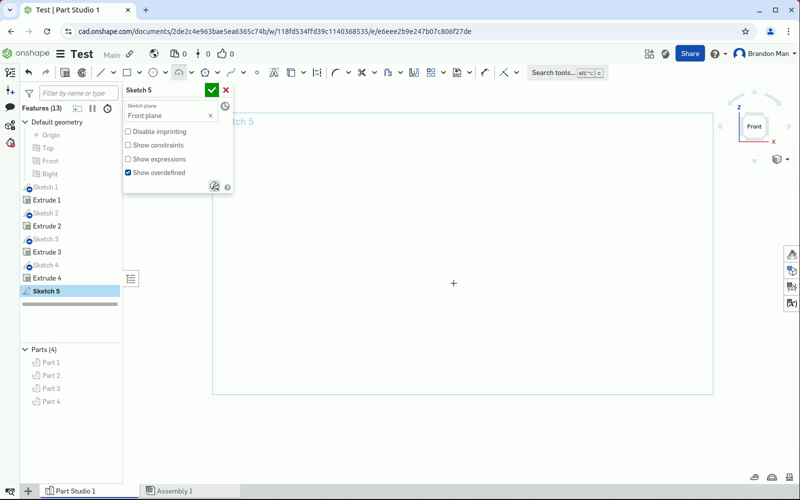
click(453, 282)
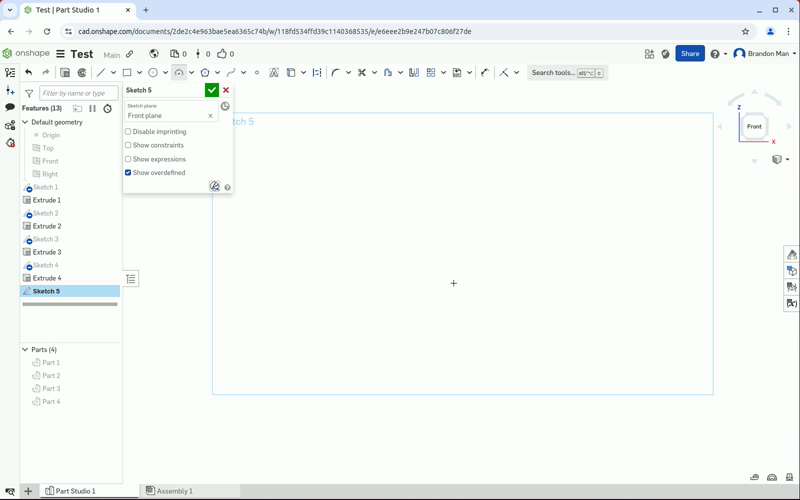
key_up(shift)
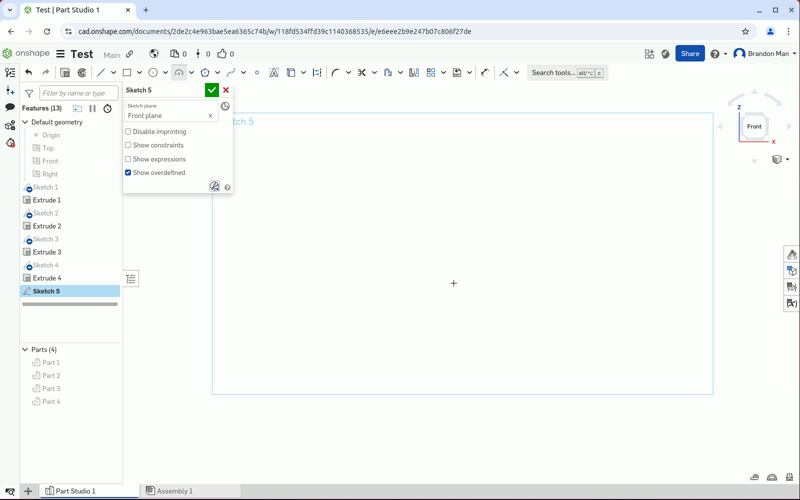
key_down(shift)
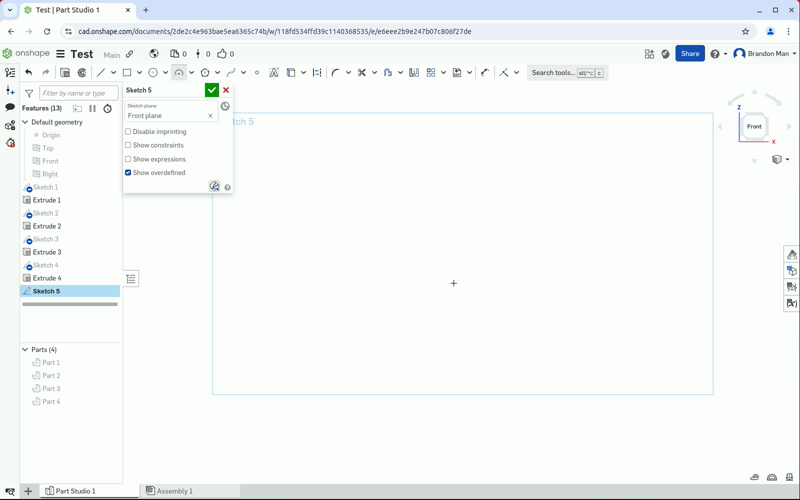
mouse_move(496, 291)
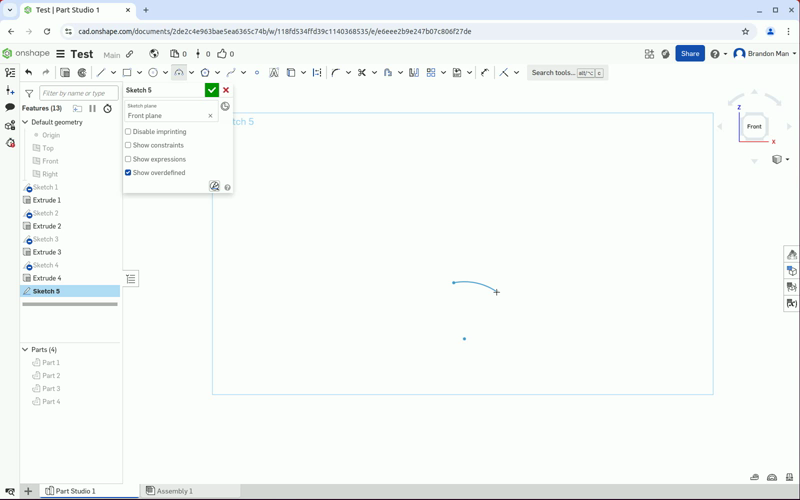
click(496, 291)
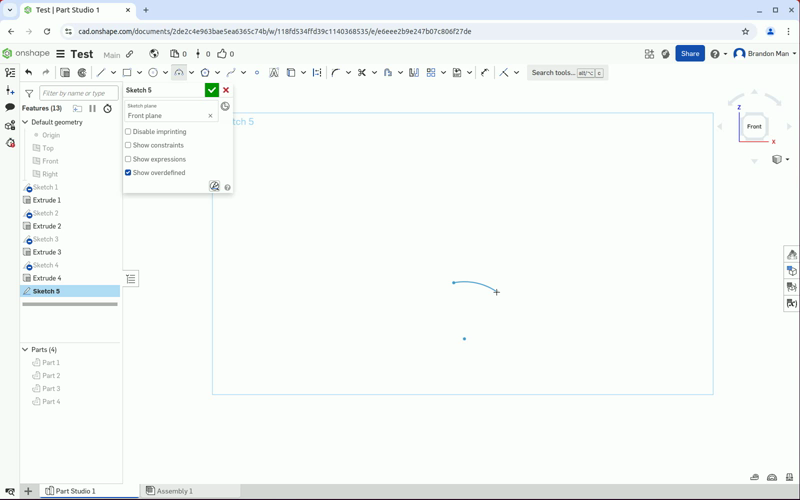
mouse_move(474, 289)
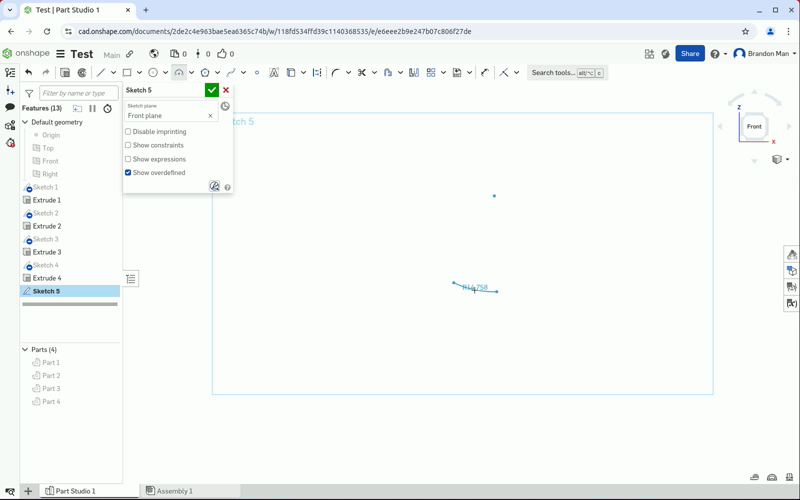
click(474, 289)
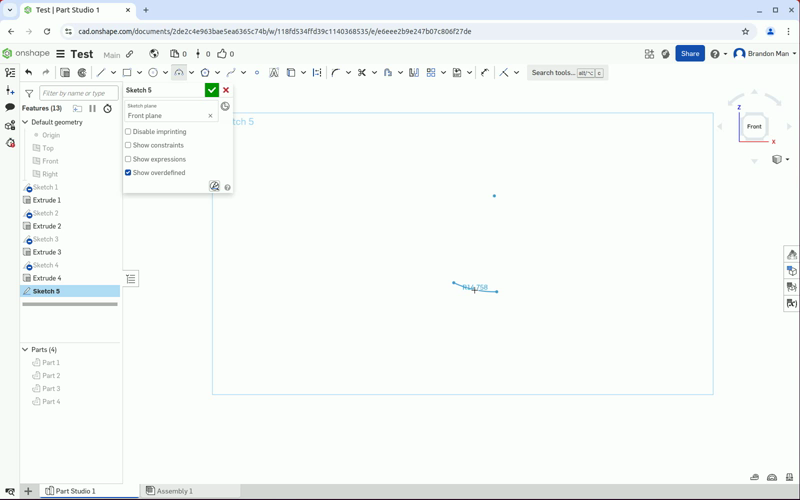
key_up(shift)
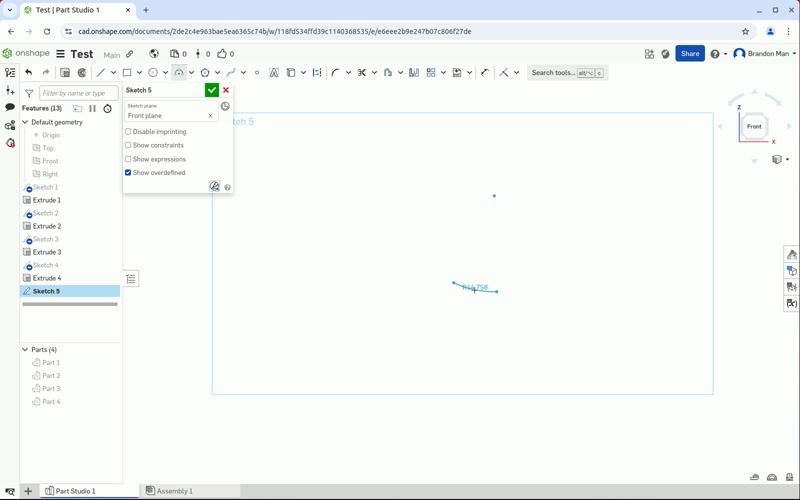
key(esc)
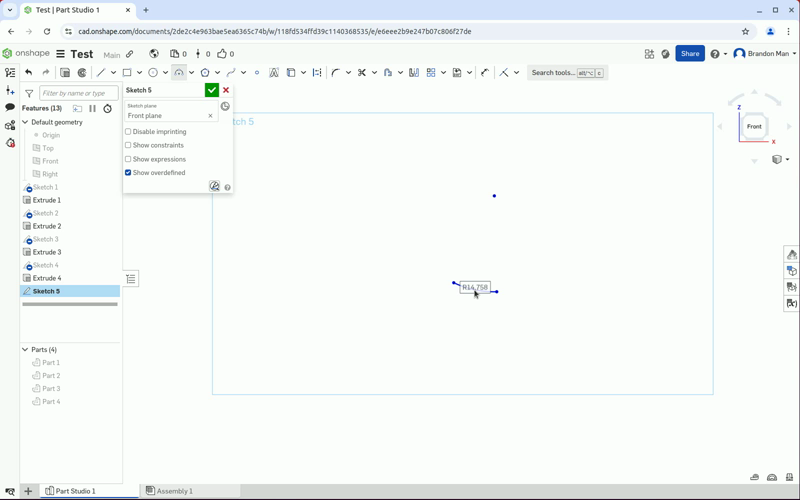
key(l)
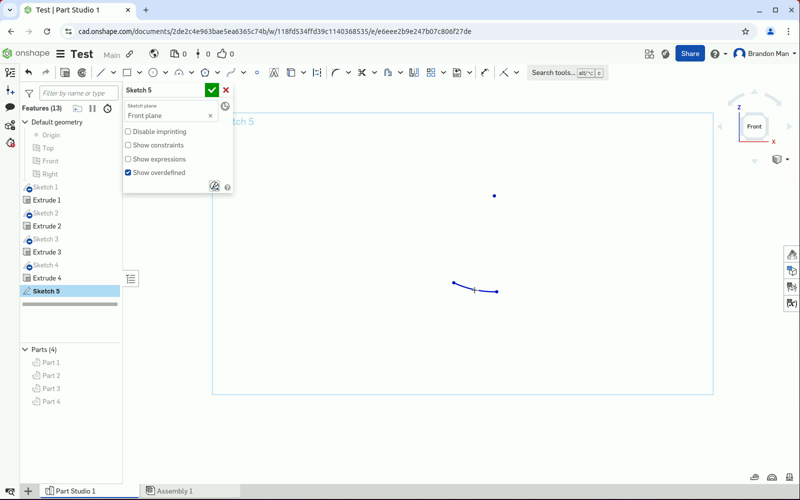
mouse_move(496, 291)
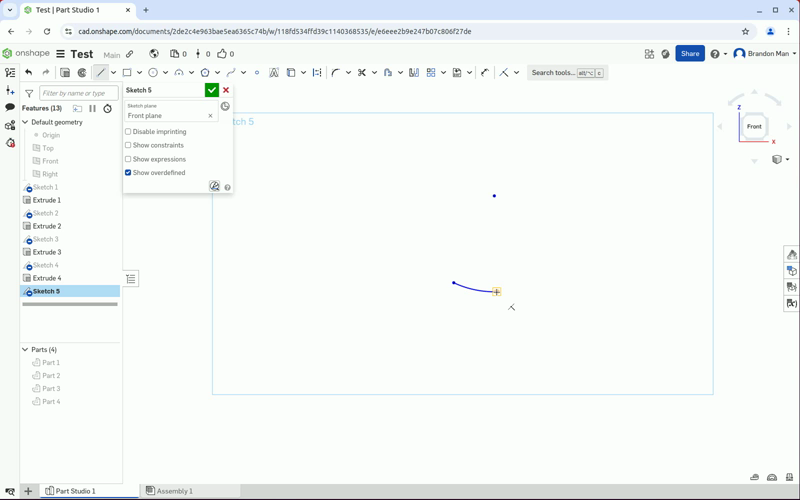
click(496, 291)
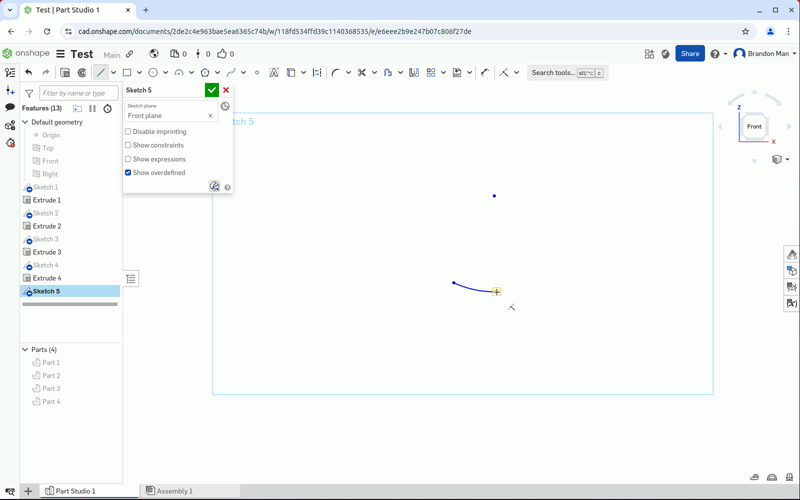
key_down(shift)
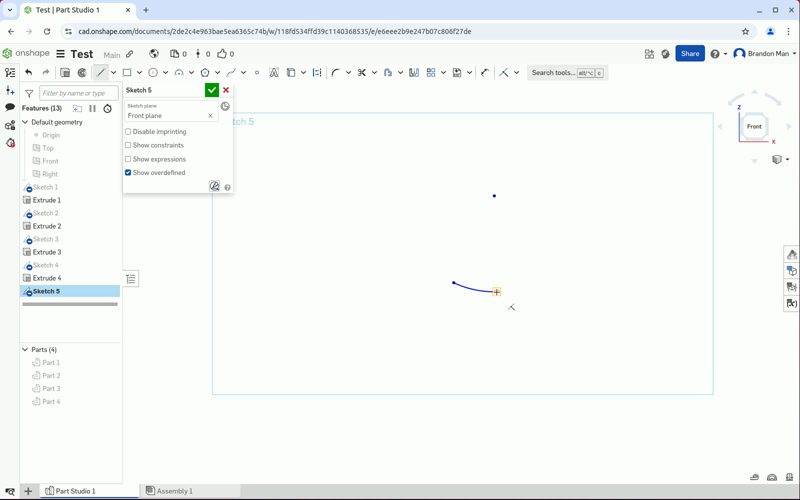
mouse_move(526, 291)
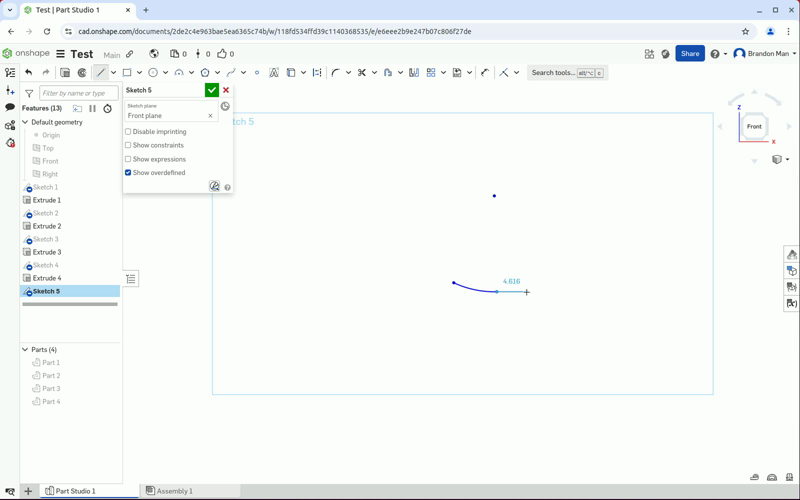
mouse_move(496, 282)
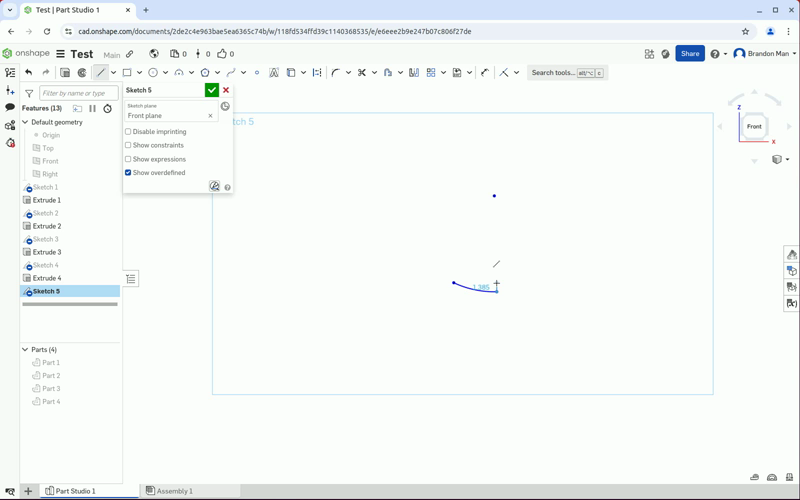
click(496, 282)
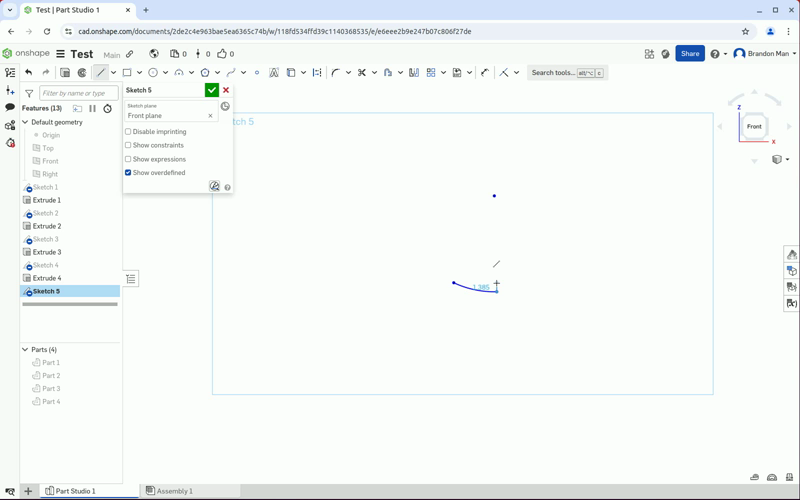
key_up(shift)
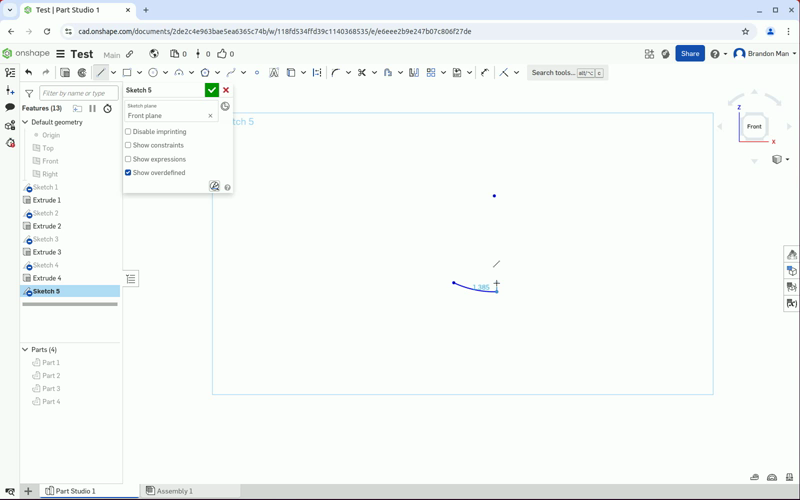
mouse_move(526, 282)
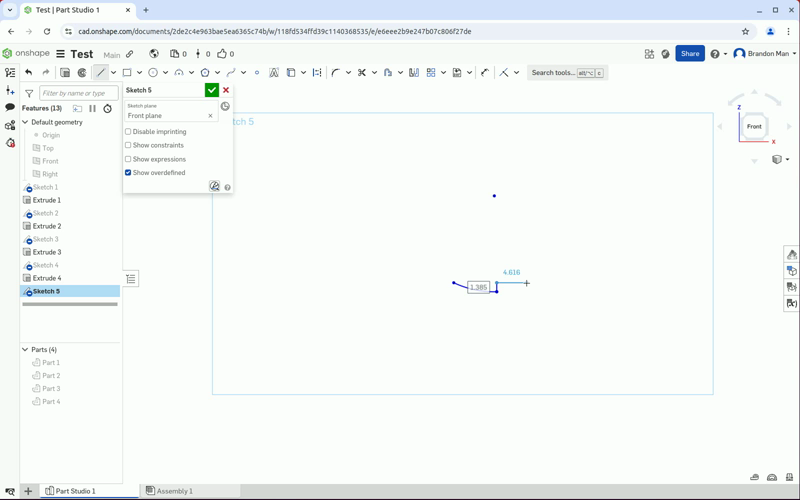
key_down(shift)
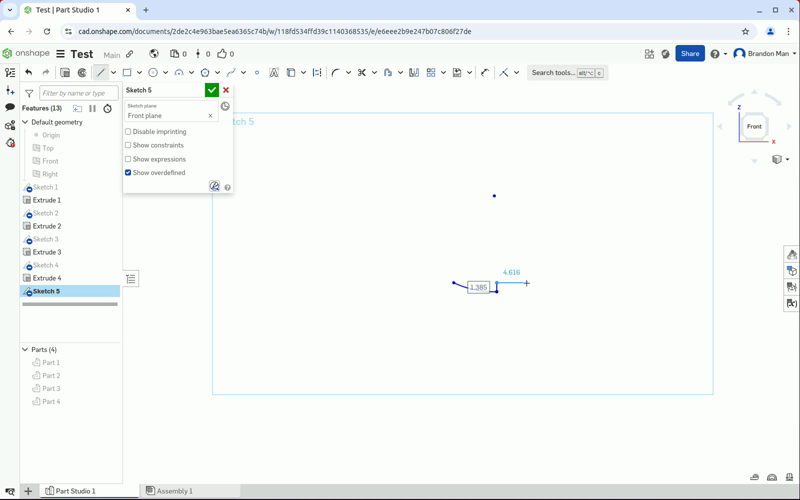
mouse_move(453, 282)
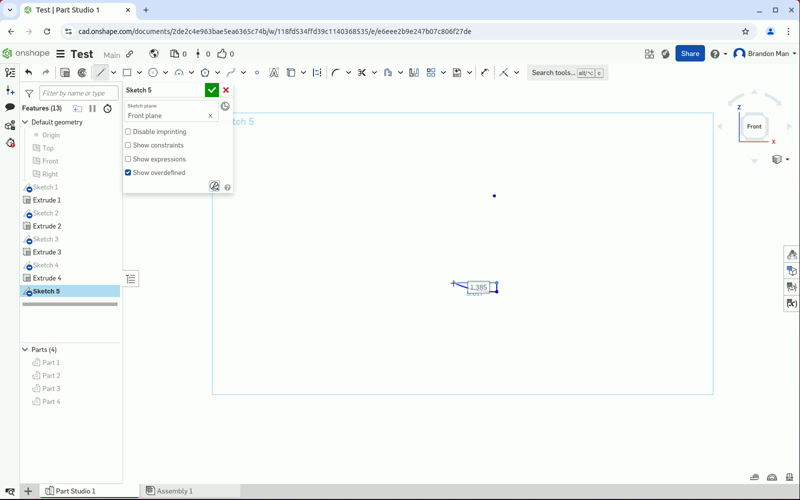
key_up(shift)
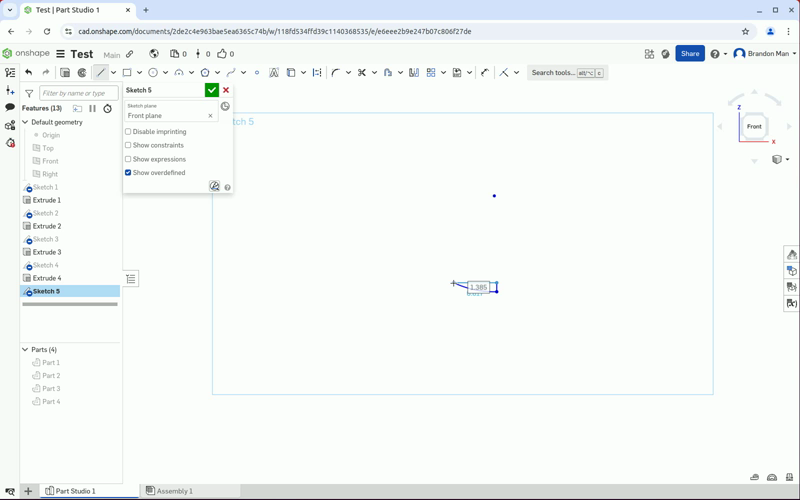
click(453, 282)
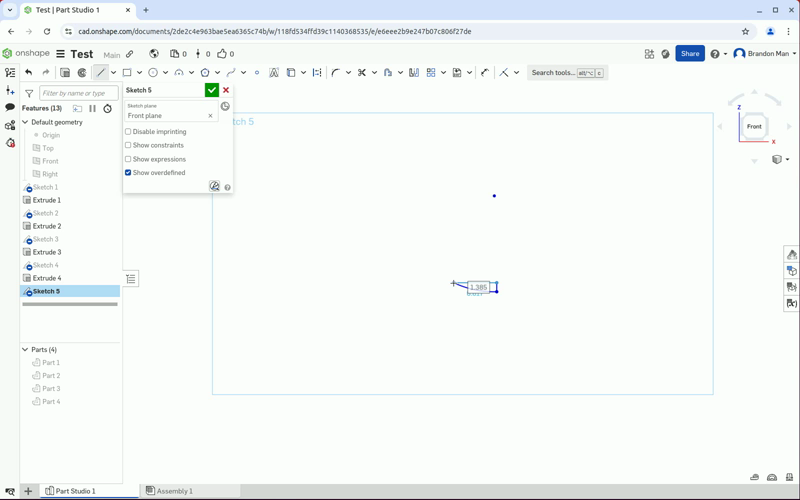
key(esc)
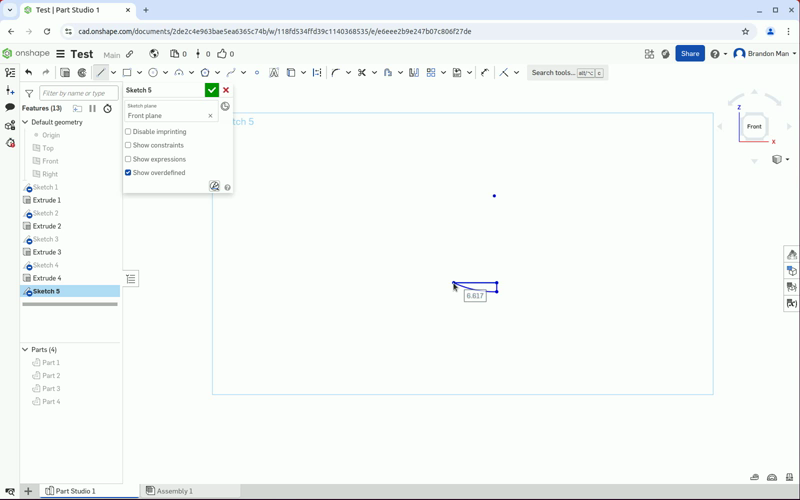
mouse_move(491, 286)
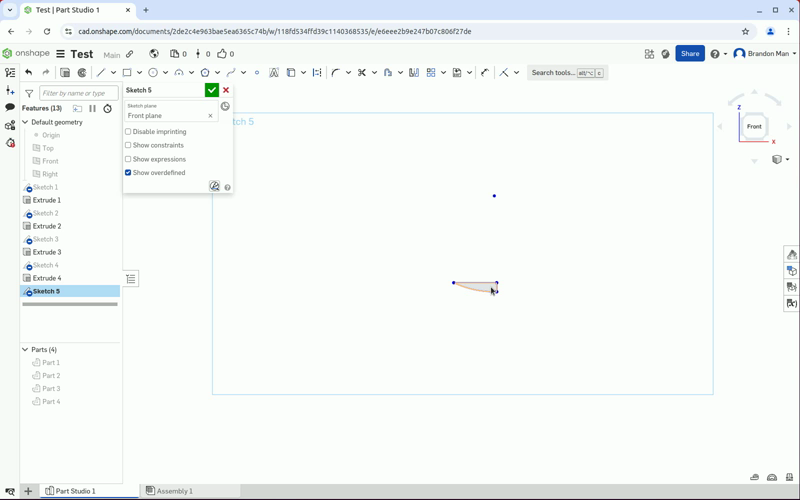
scroll(6)
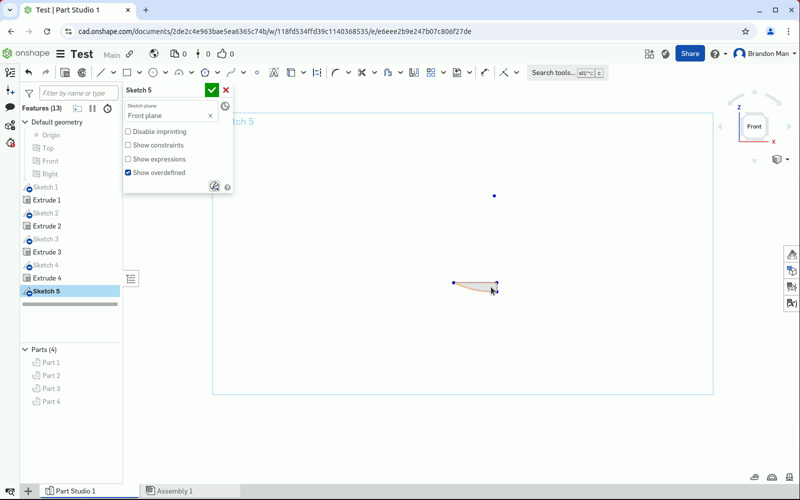
scroll(6)
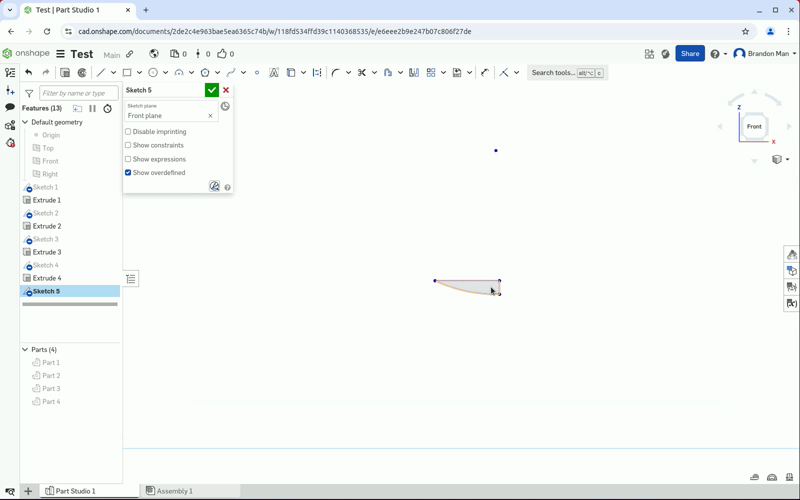
scroll(6)
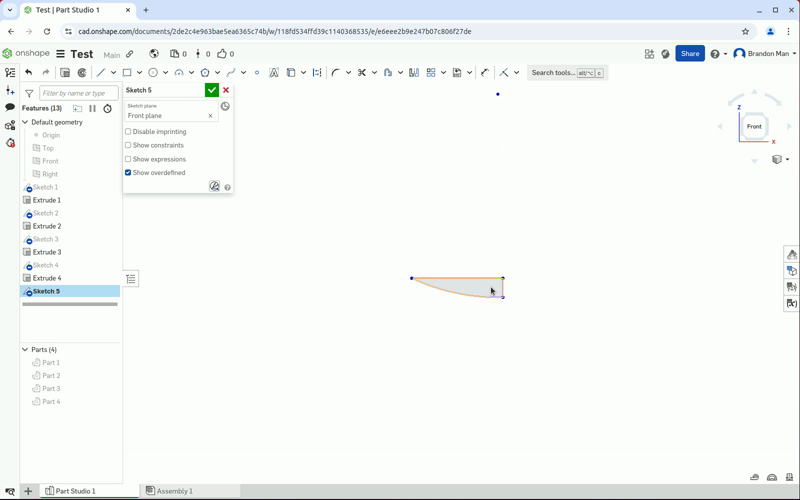
scroll(6)
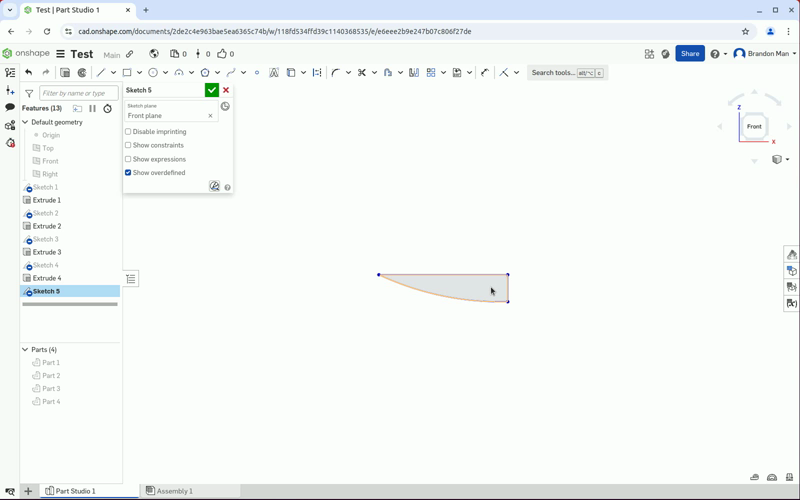
scroll(6)
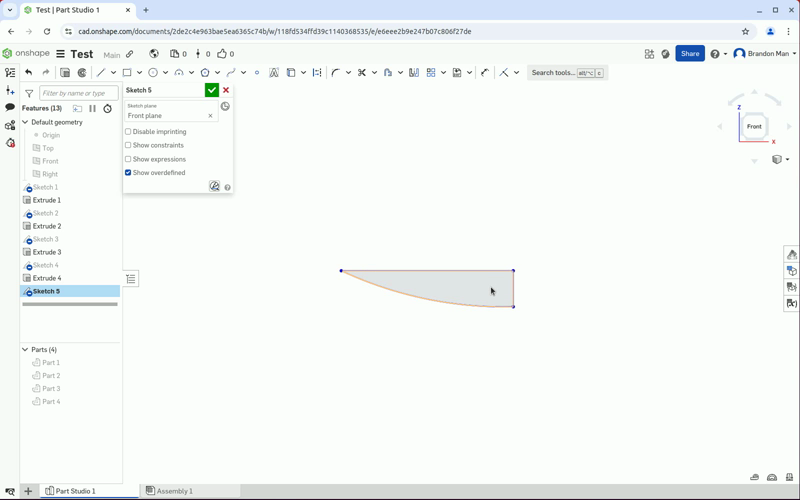
scroll(6)
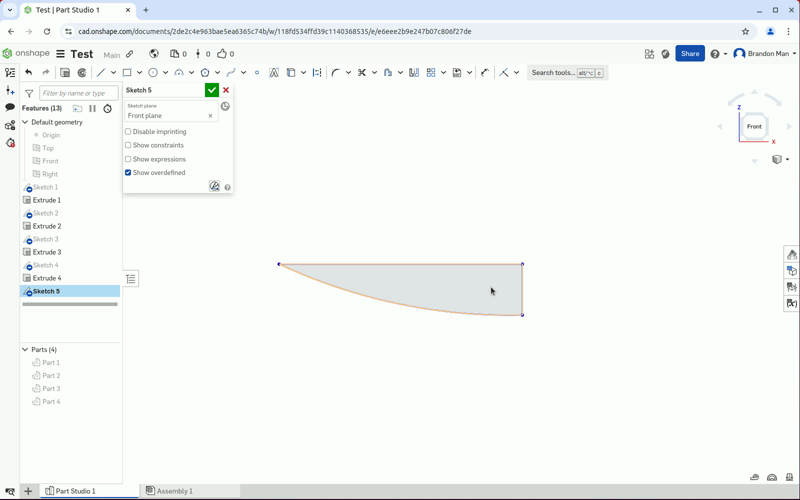
scroll(6)
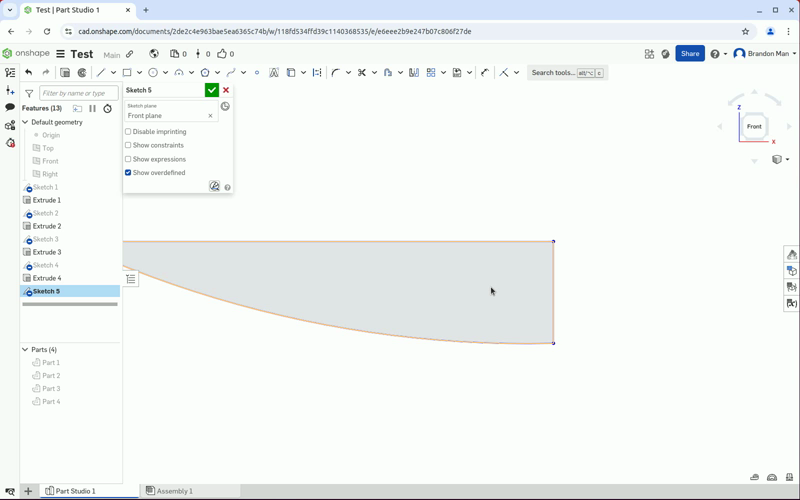
click(491, 286)
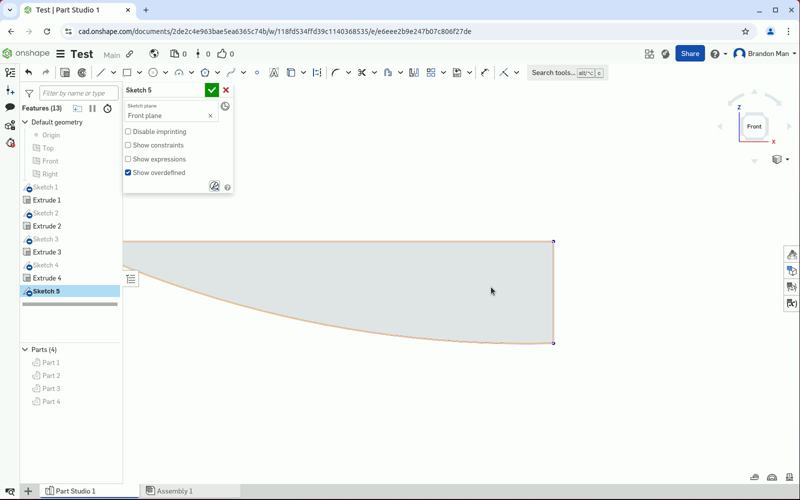
scroll(-6)
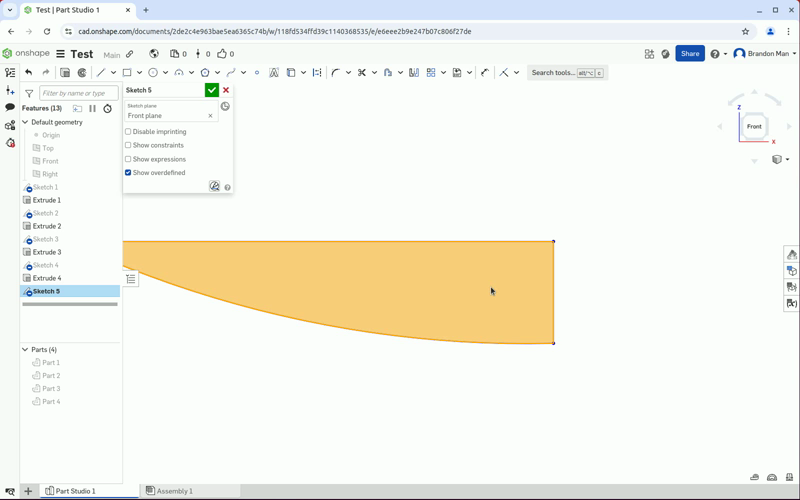
scroll(-6)
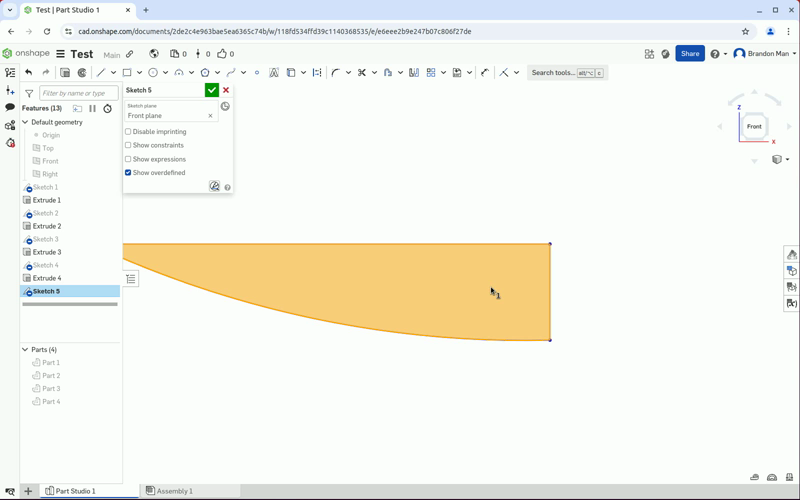
scroll(-6)
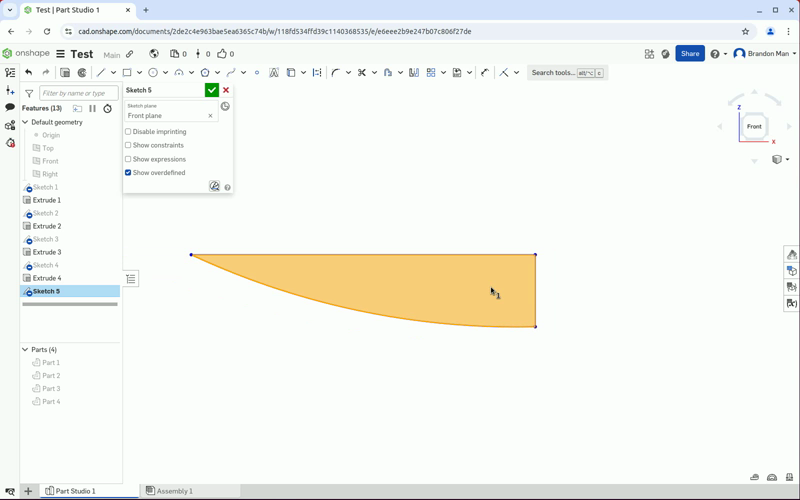
scroll(-6)
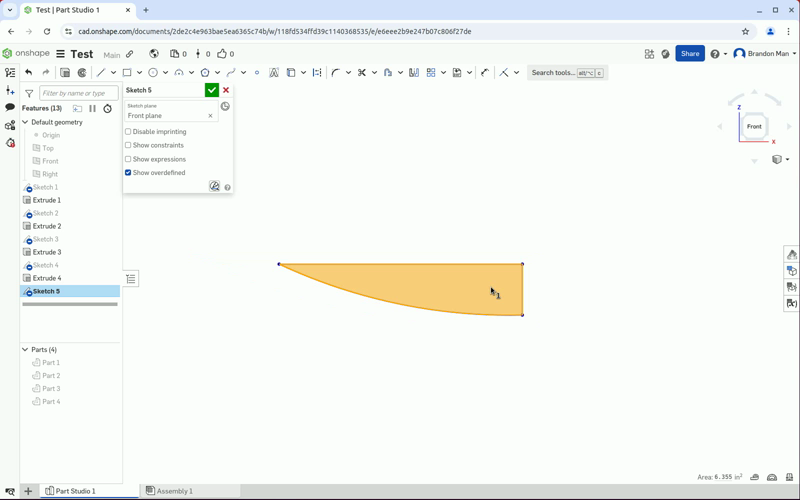
scroll(-6)
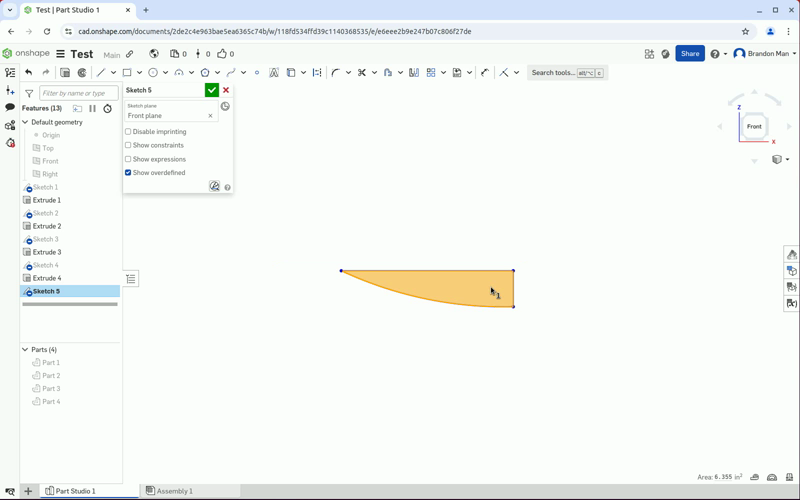
scroll(-6)
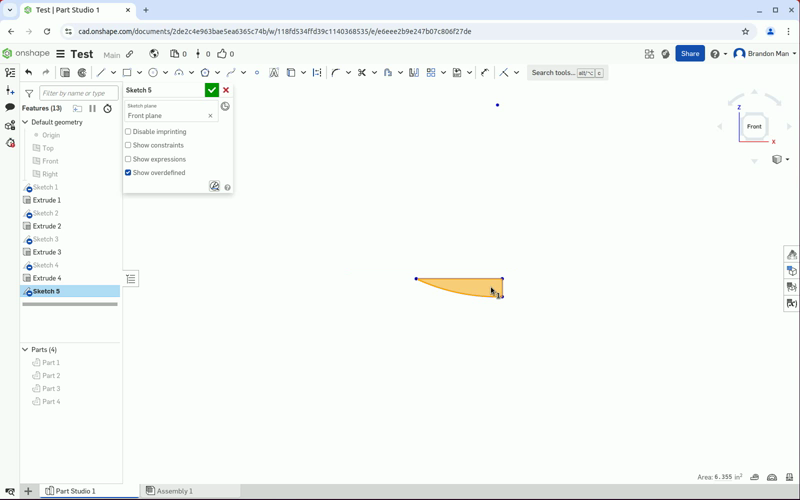
scroll(-6)
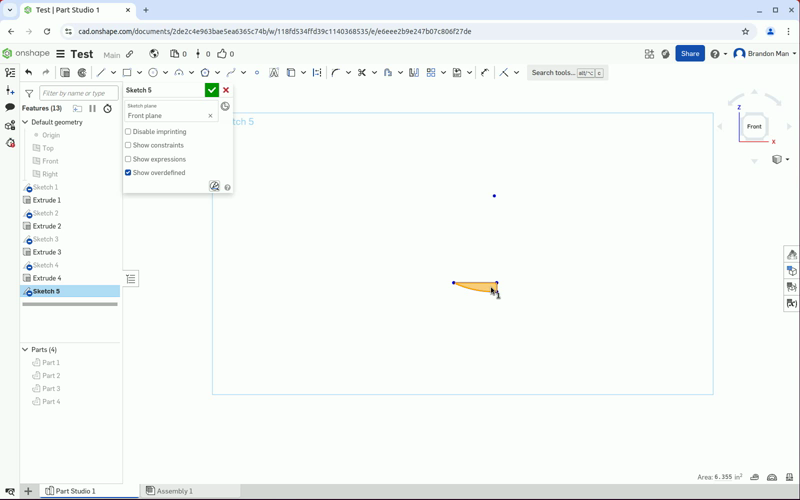
mouse_move(73, 352)
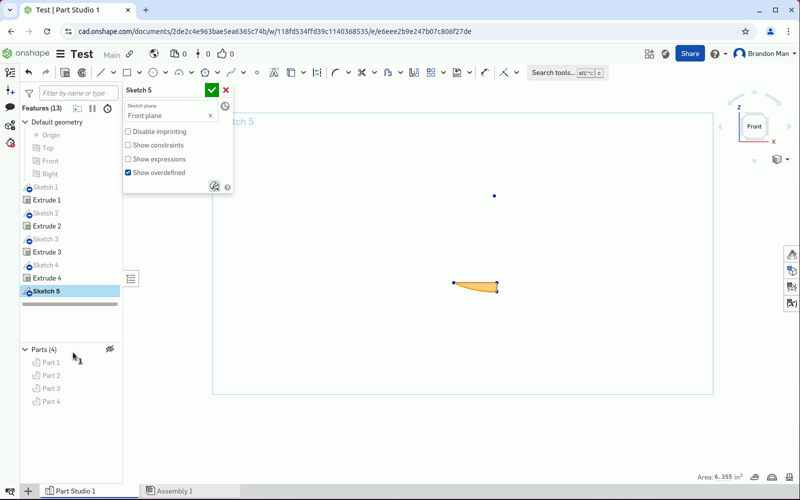
key(shift+y)
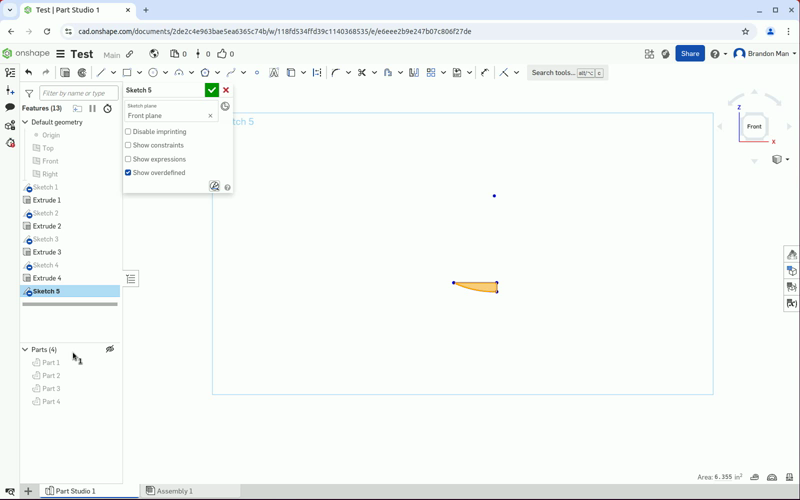
key(shift+e)
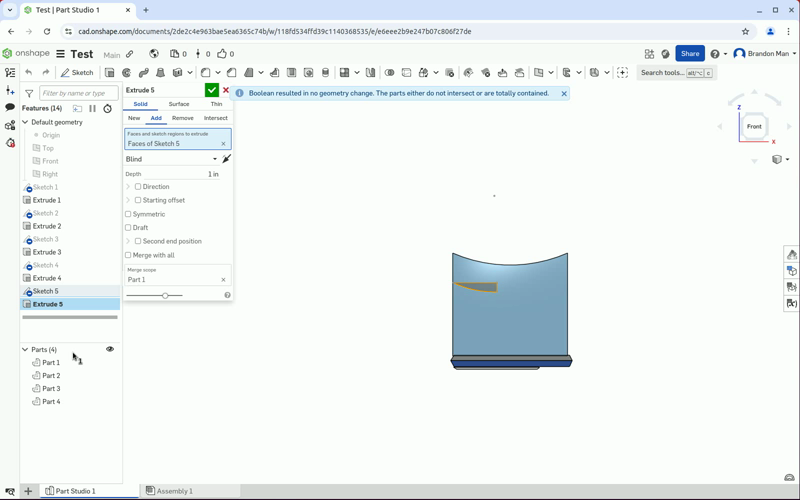
mouse_move(143, 106)
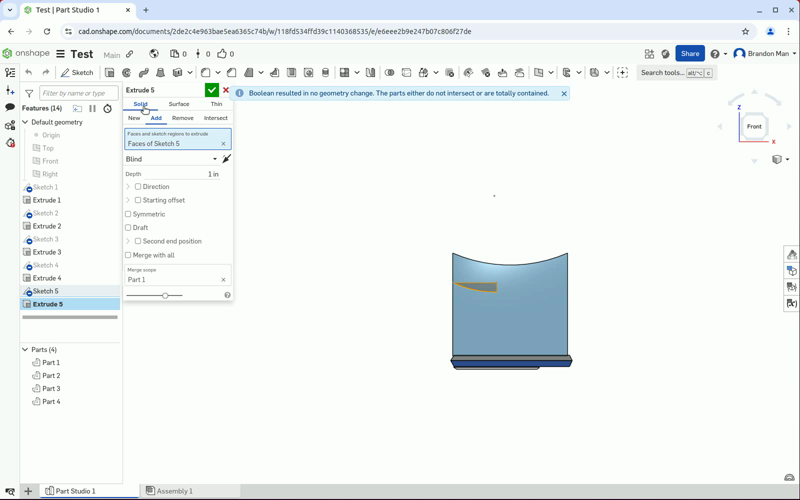
click(143, 106)
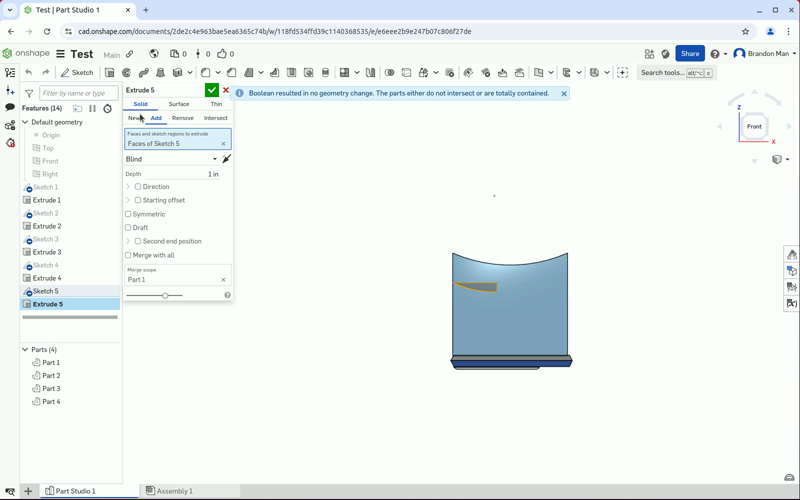
mouse_move(137, 120)
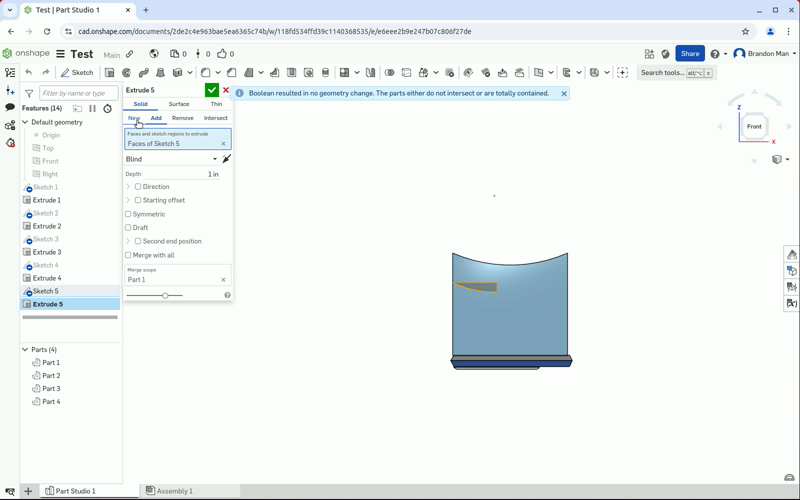
click(137, 120)
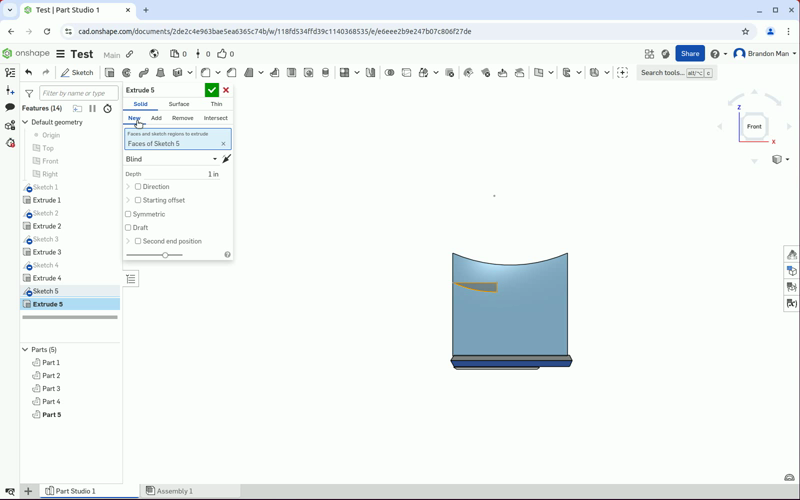
key(tab, 4)
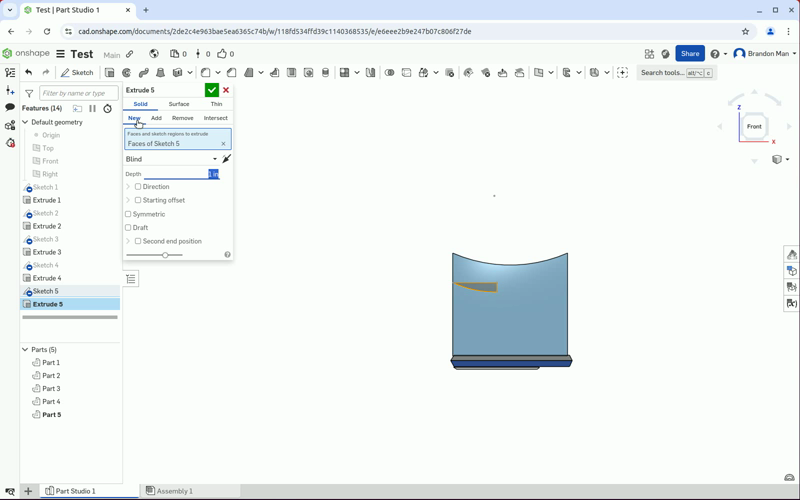
text(23.108)
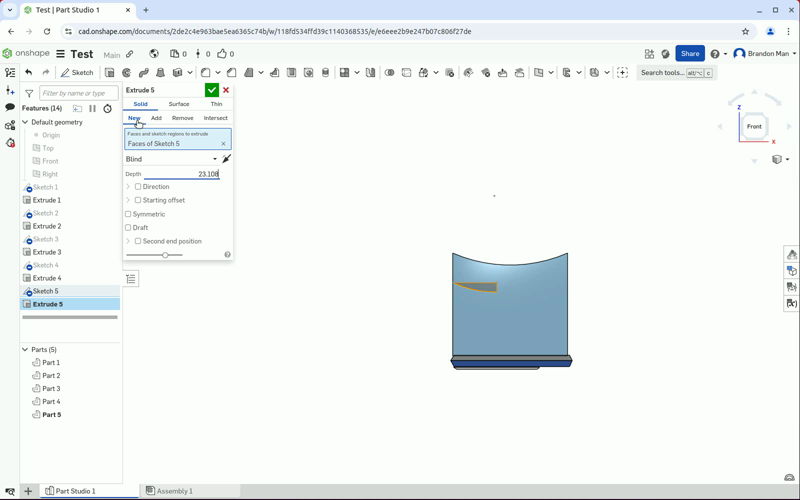
key(enter)
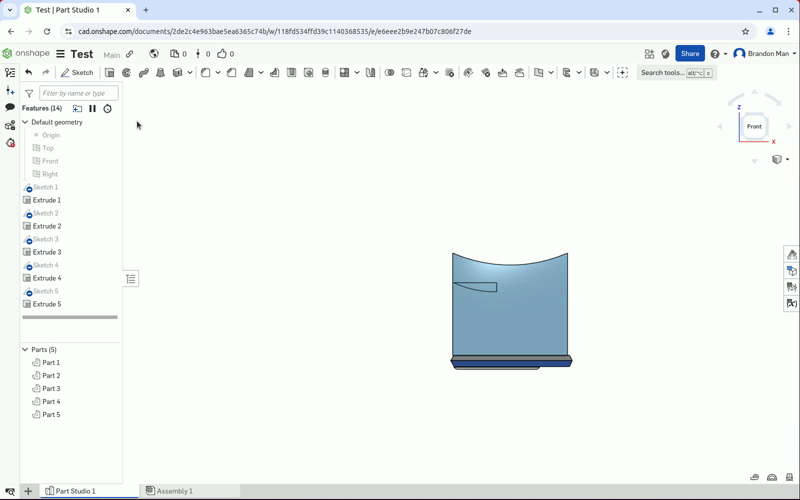
key(shift+h)
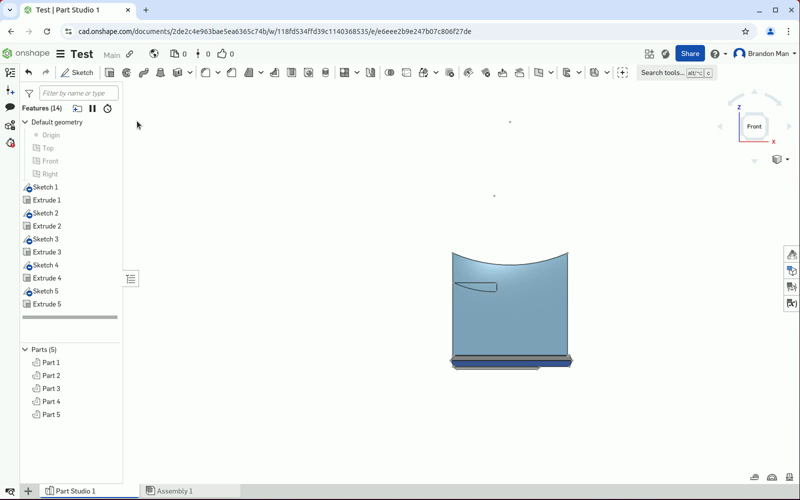
key(shift+h)
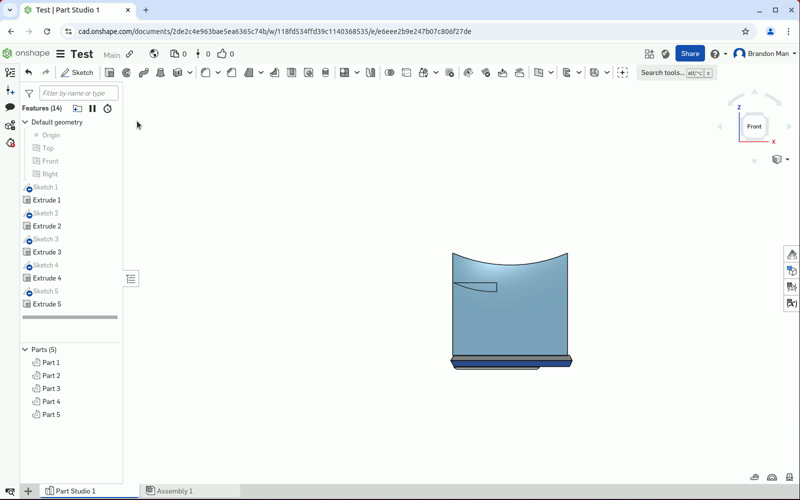
mouse_move(73, 189)
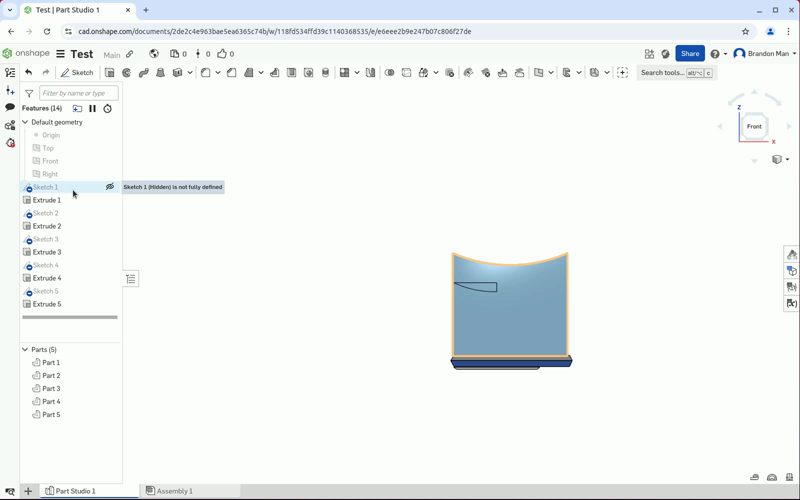
click(73, 189)
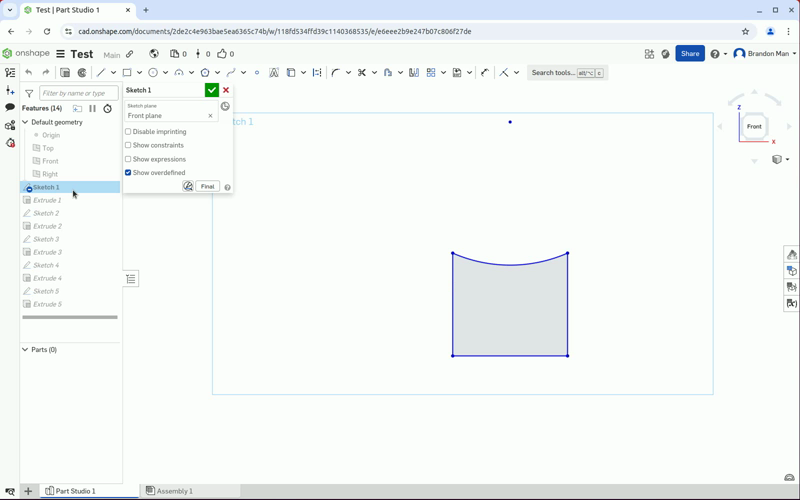
mouse_move(229, 92)
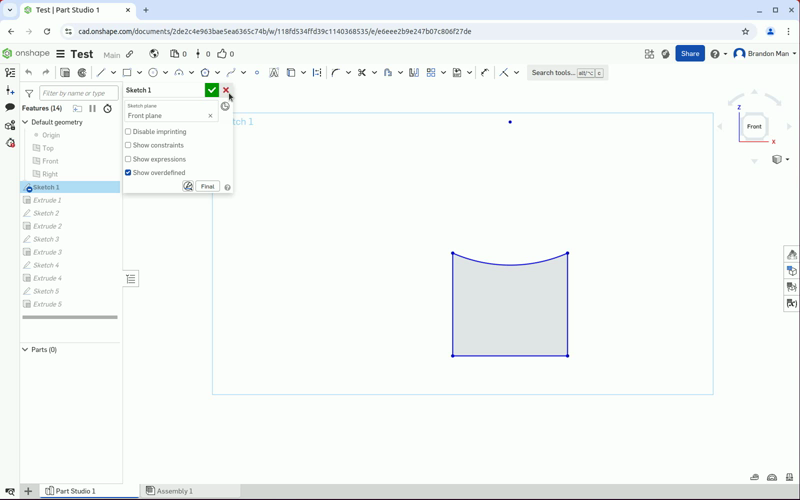
click(229, 92)
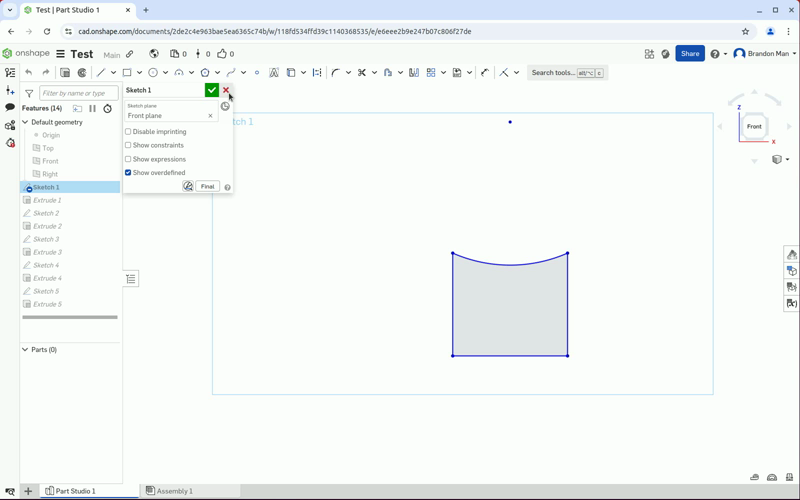
key(shift+s)
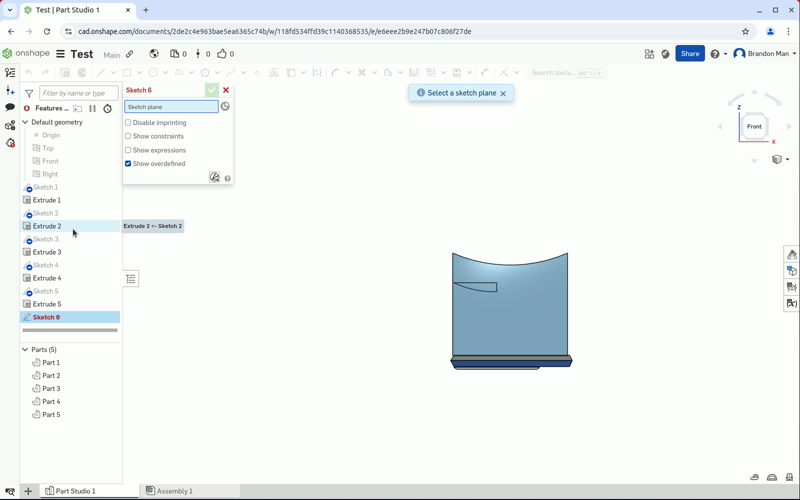
scroll(3)
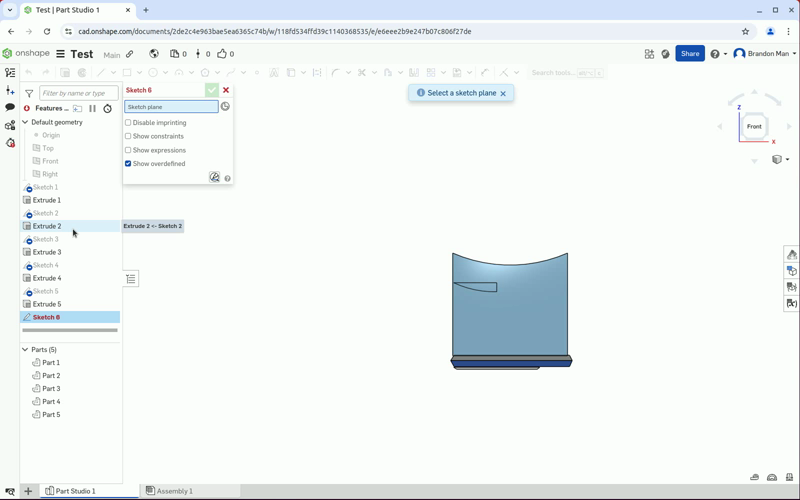
mouse_move(73, 163)
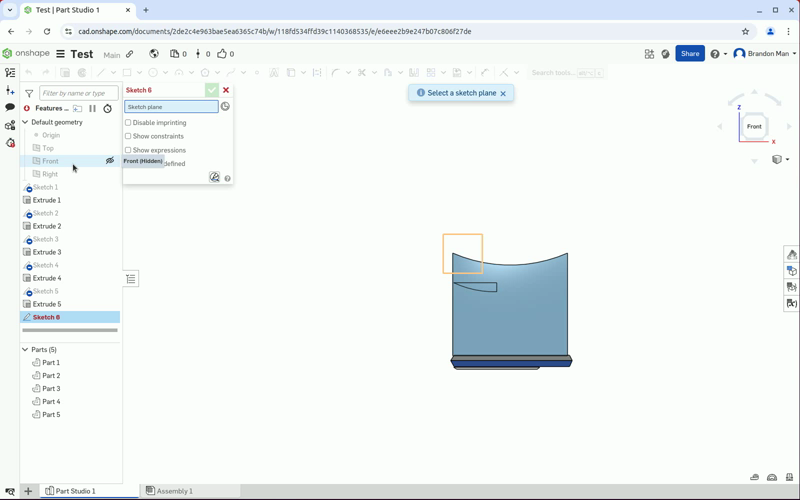
click(73, 163)
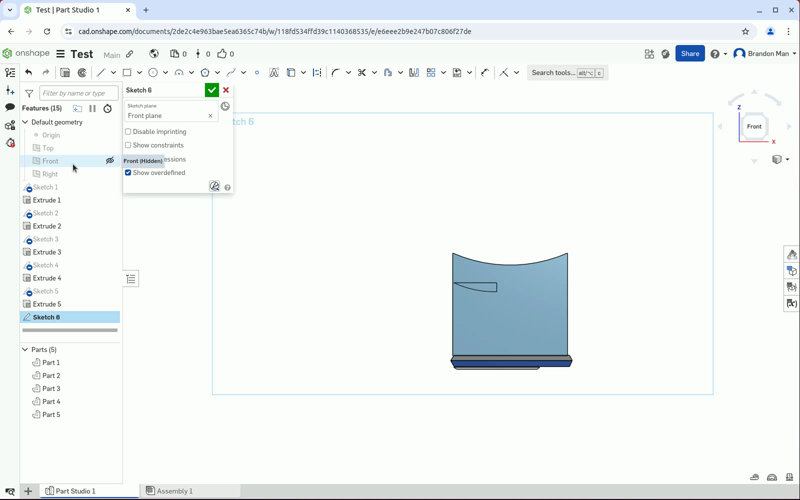
mouse_move(73, 352)
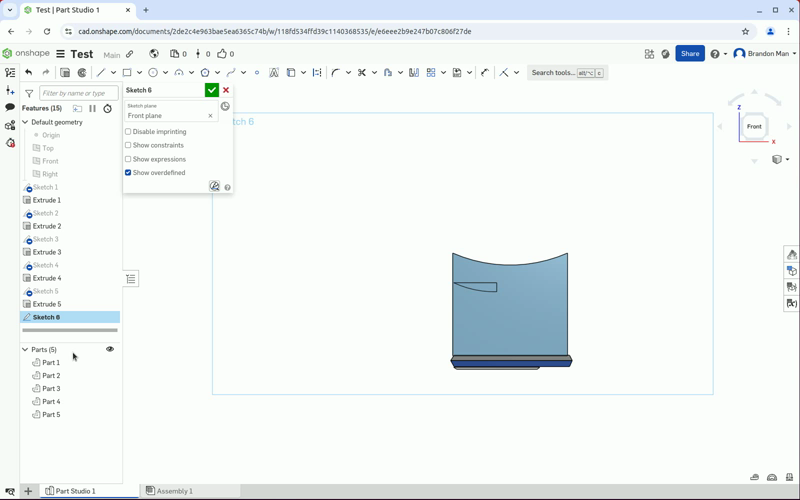
key(y)
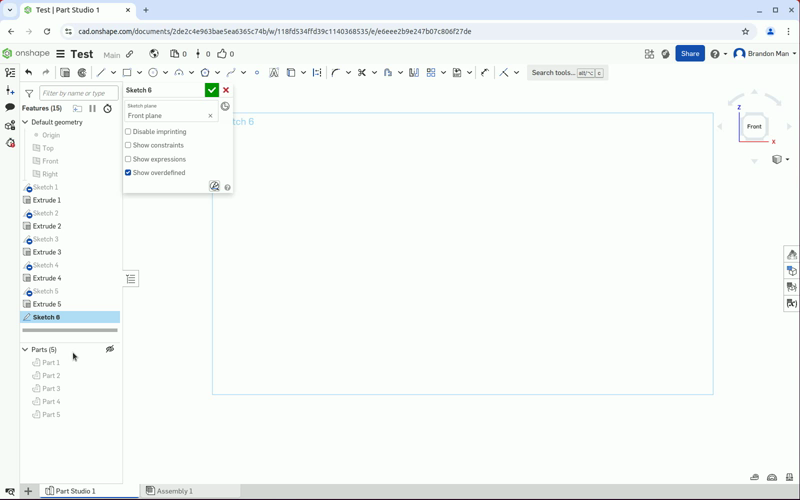
key(a)
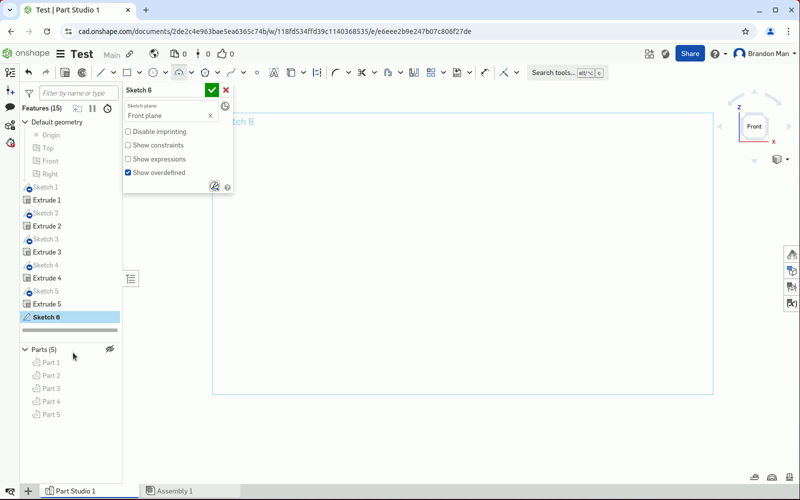
key_down(shift)
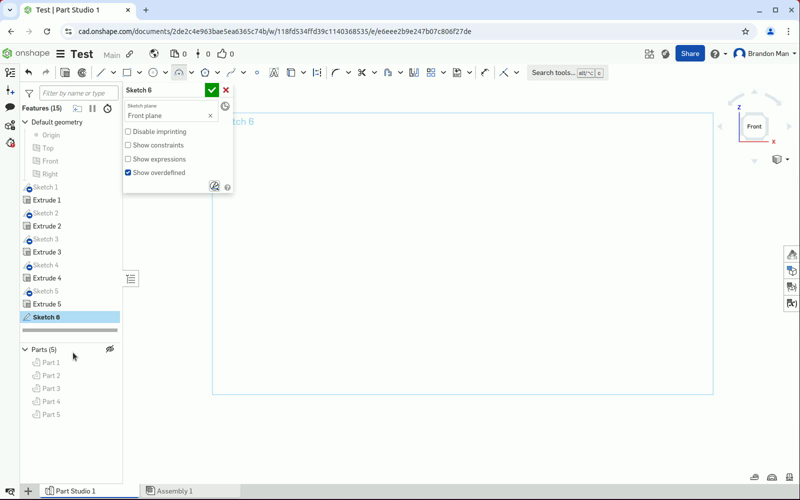
mouse_move(497, 292)
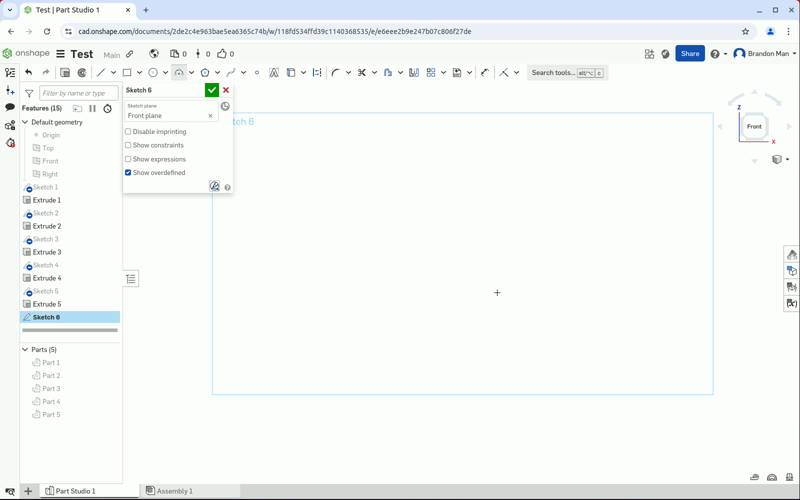
click(497, 292)
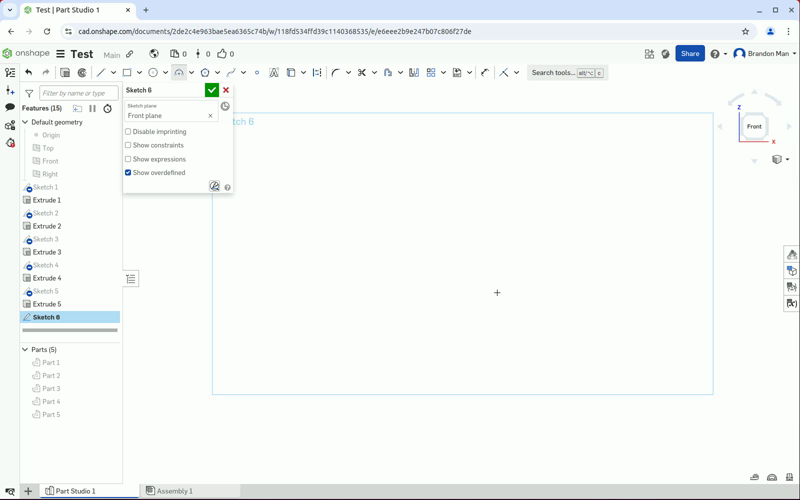
key_up(shift)
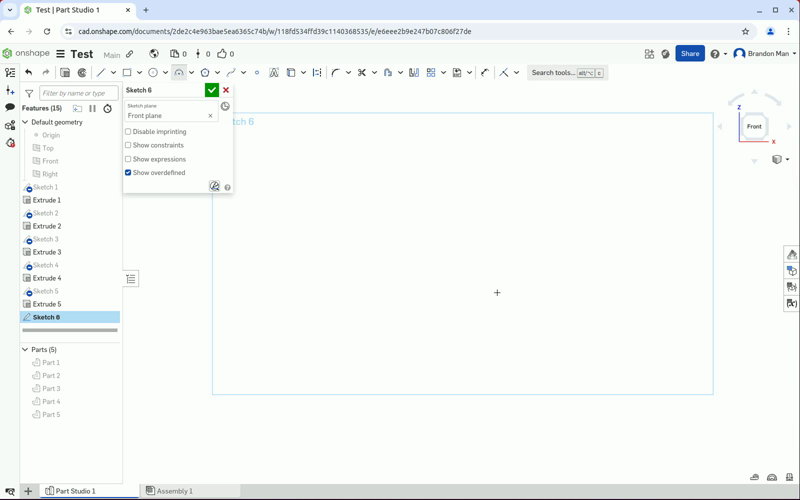
key_down(shift)
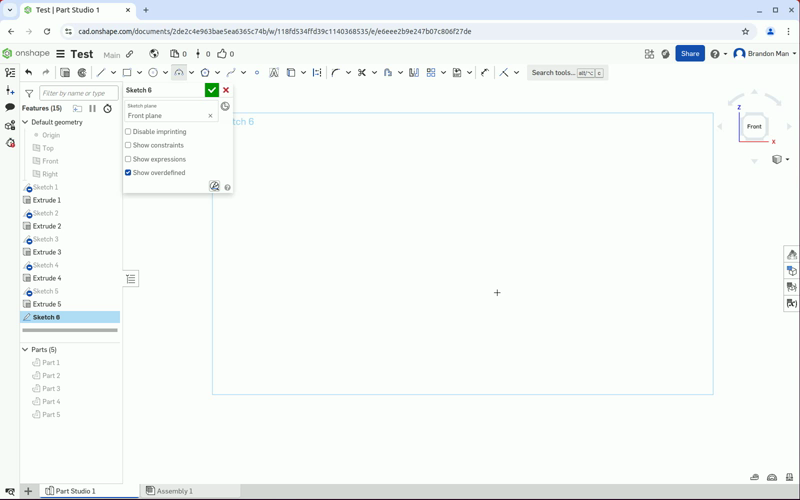
mouse_move(540, 283)
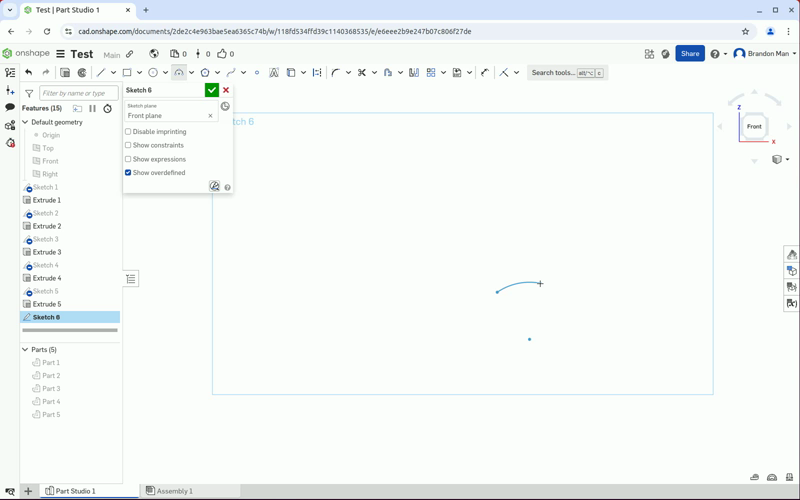
click(540, 283)
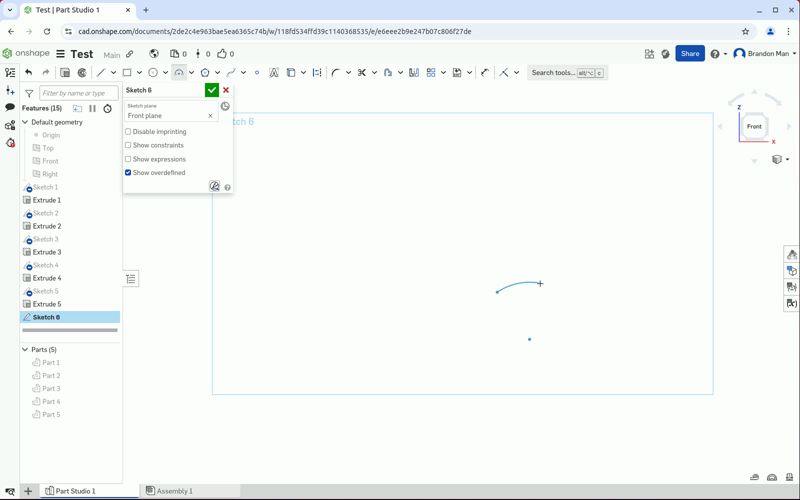
mouse_move(519, 289)
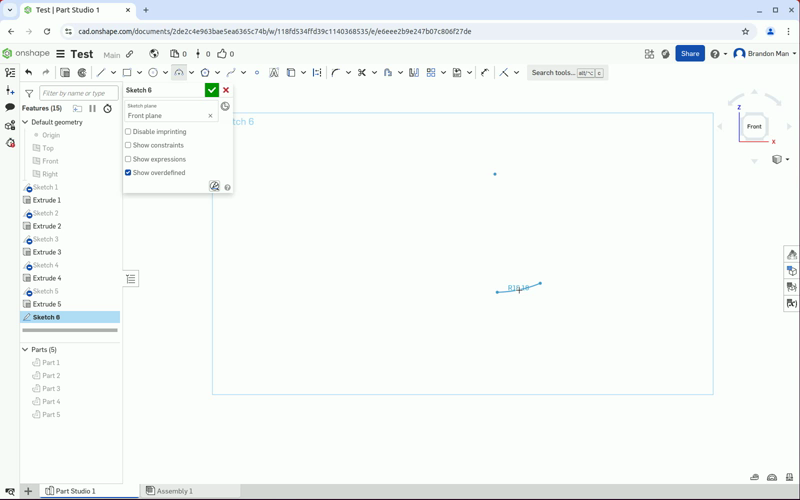
click(519, 289)
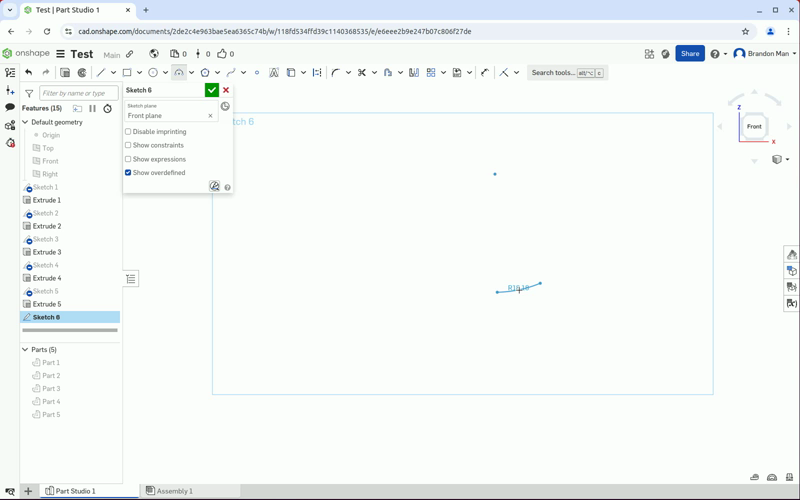
key_up(shift)
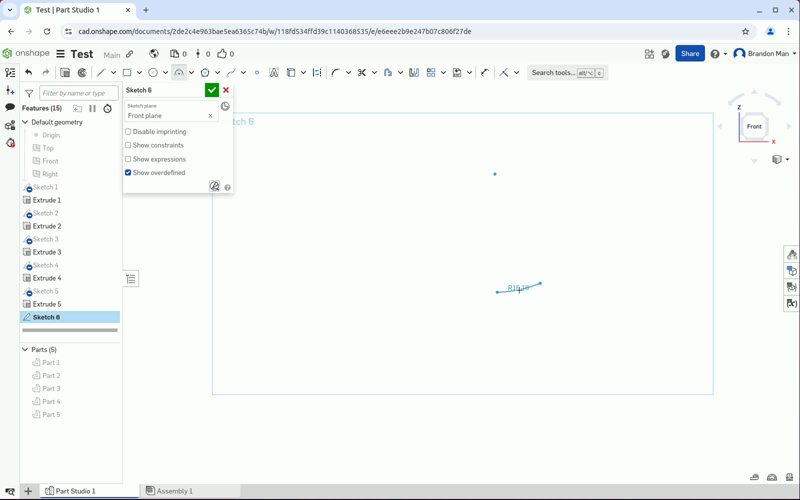
key(esc)
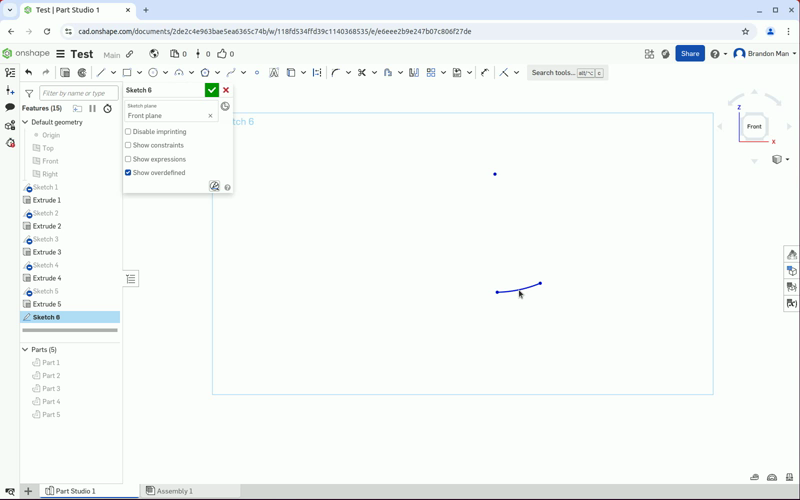
key(l)
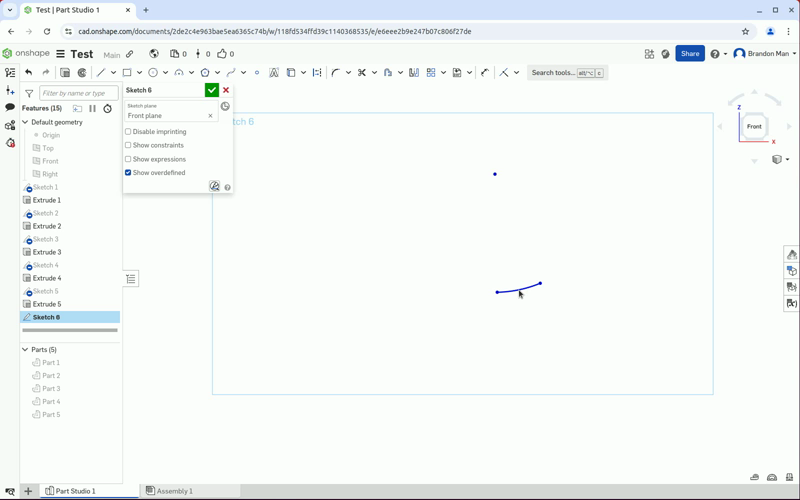
mouse_move(540, 283)
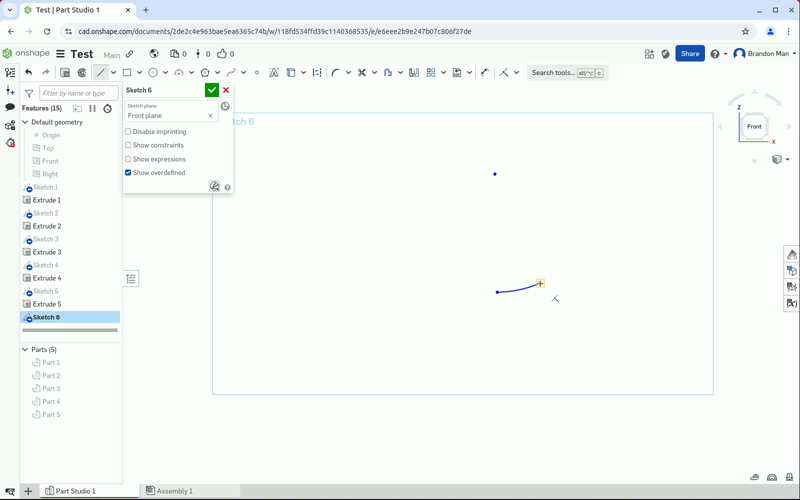
click(540, 283)
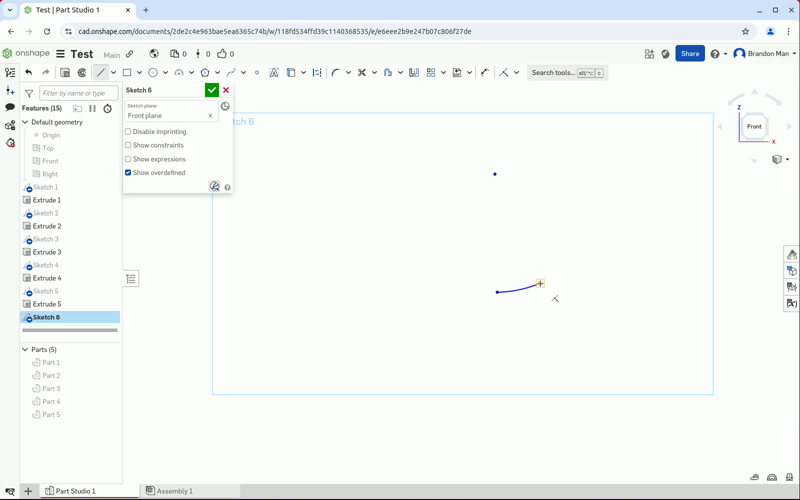
key_down(shift)
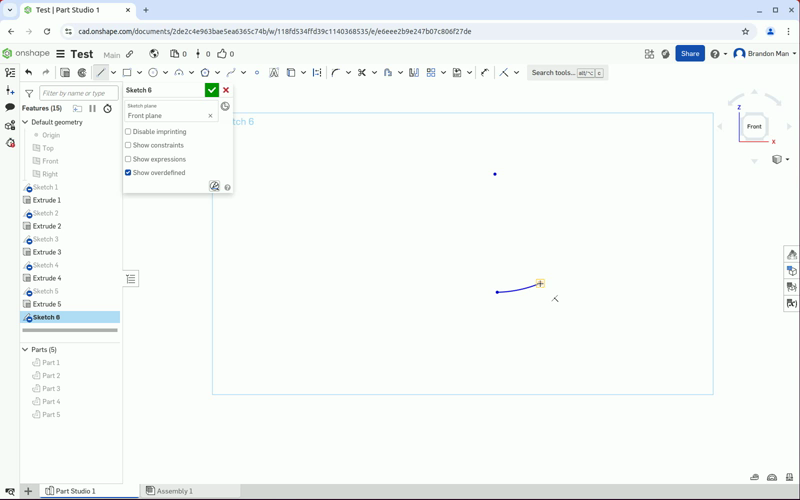
mouse_move(570, 283)
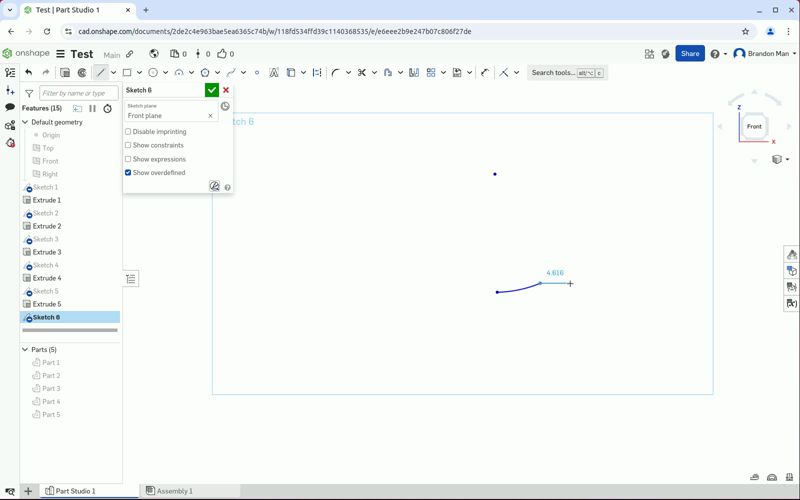
mouse_move(497, 283)
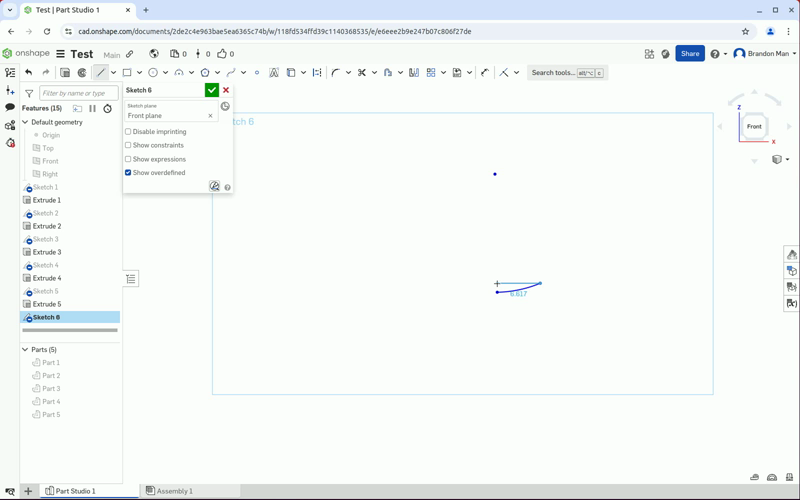
click(497, 283)
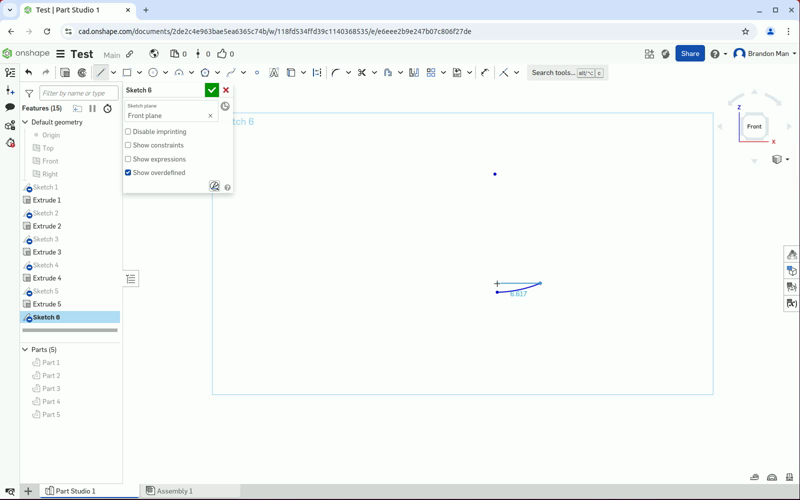
key_up(shift)
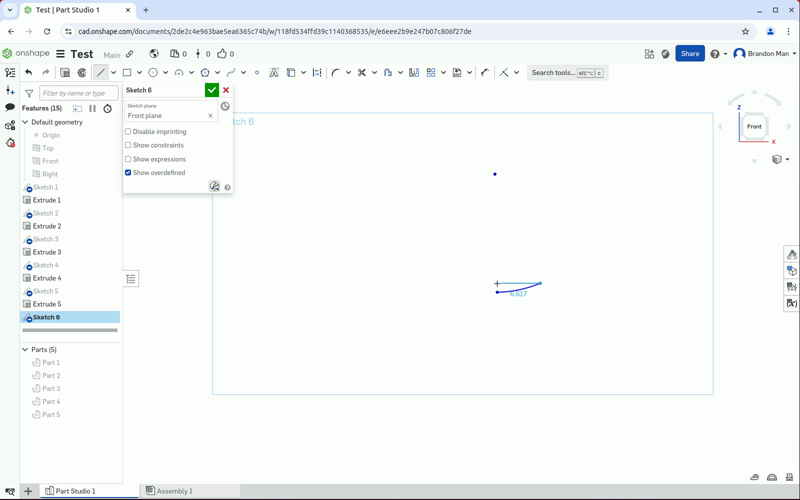
mouse_move(527, 283)
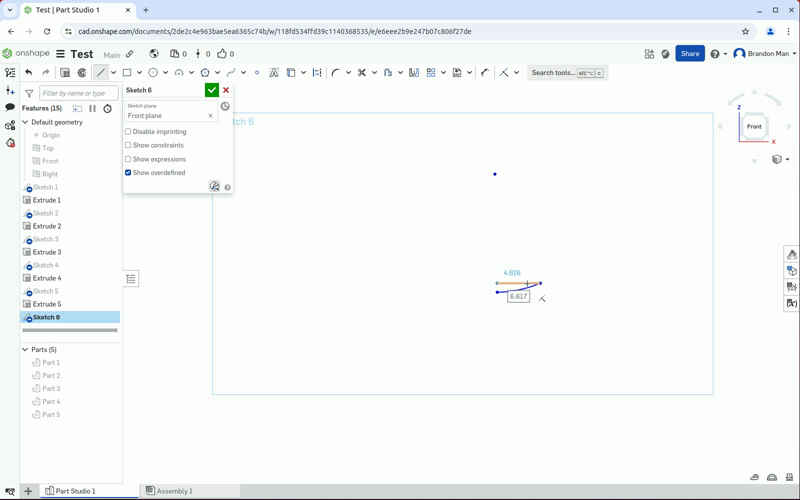
key_down(shift)
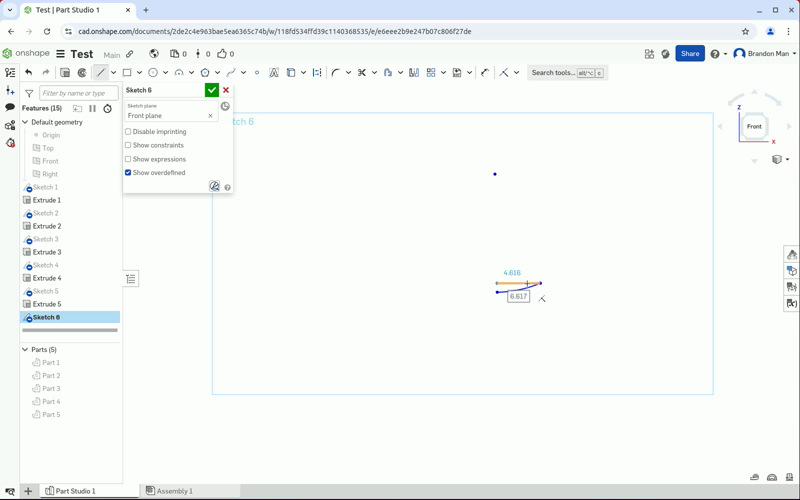
mouse_move(497, 292)
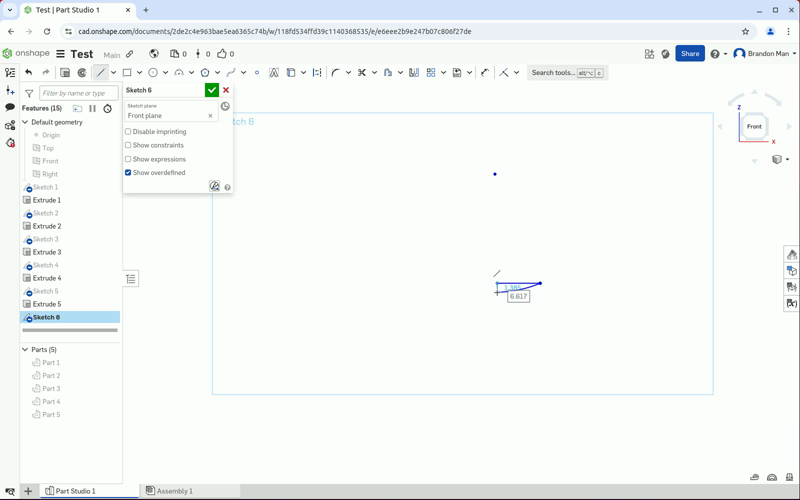
key_up(shift)
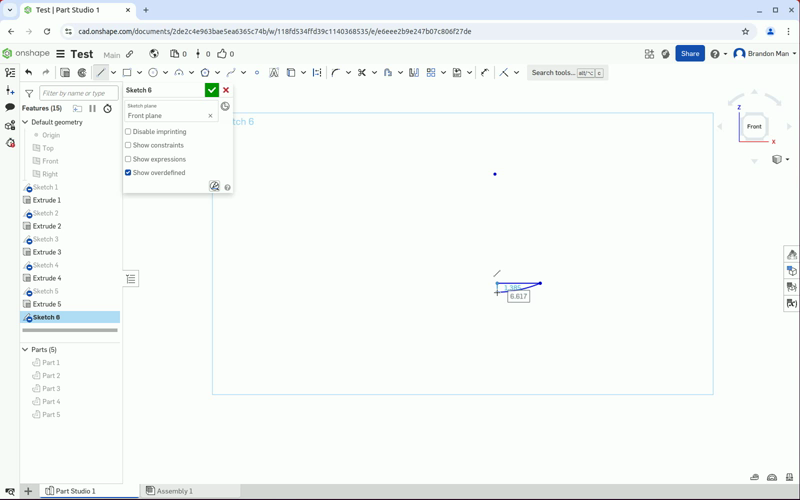
click(497, 292)
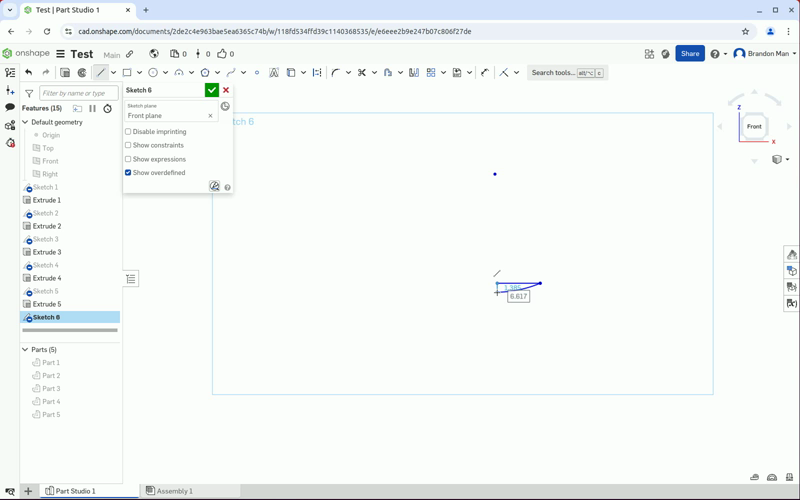
key(esc)
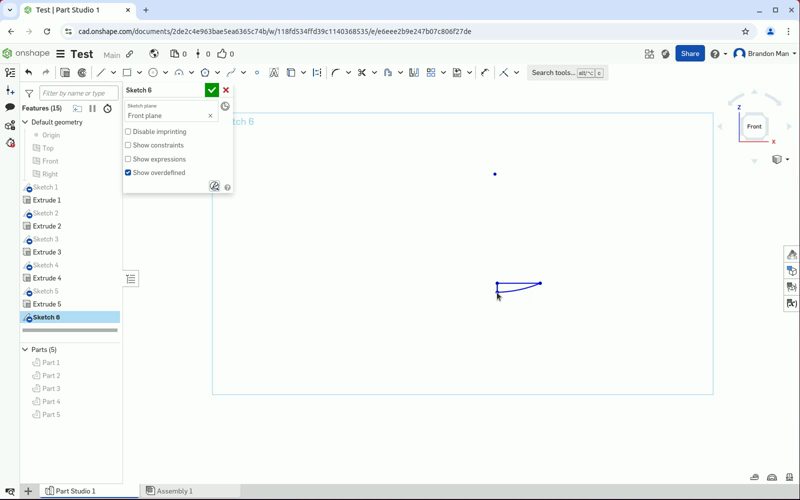
mouse_move(526, 285)
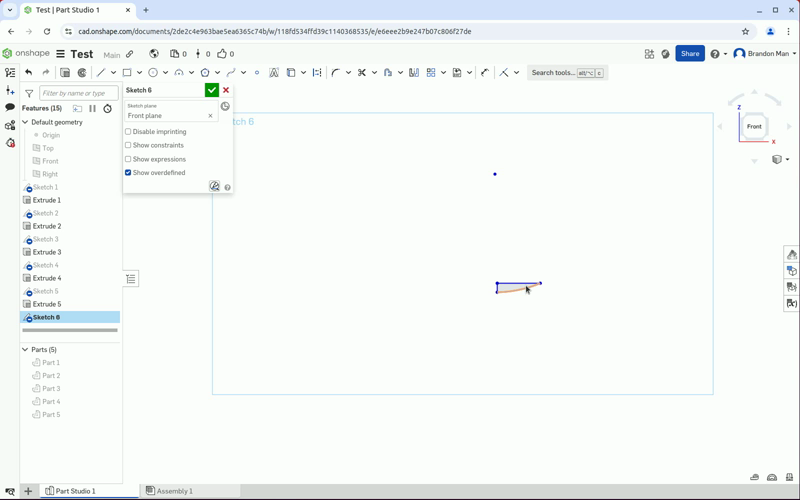
scroll(6)
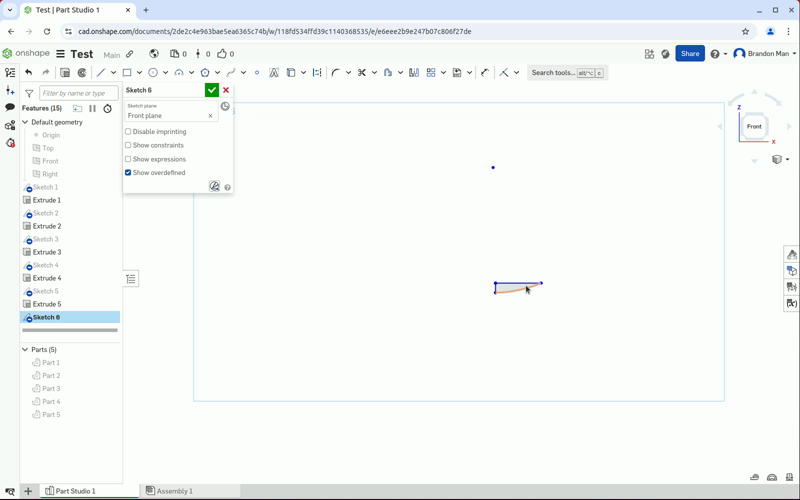
scroll(6)
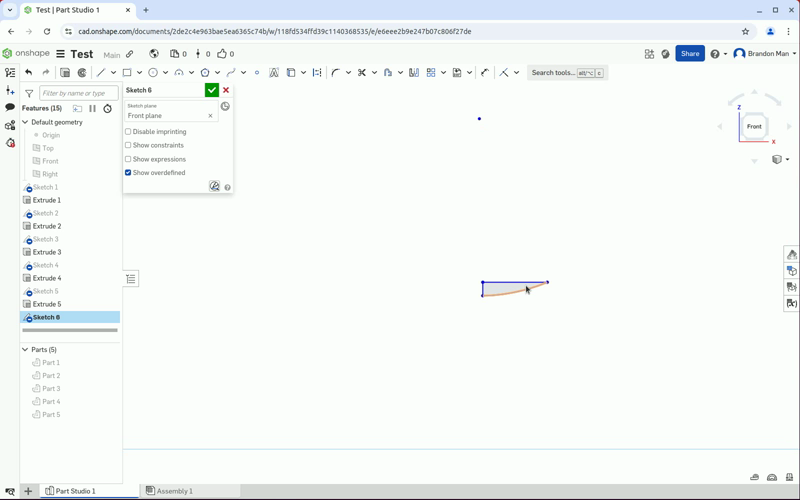
scroll(6)
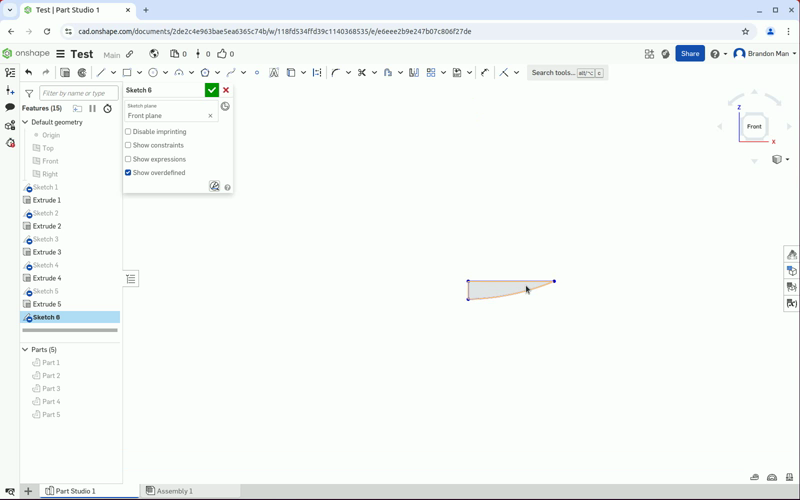
scroll(6)
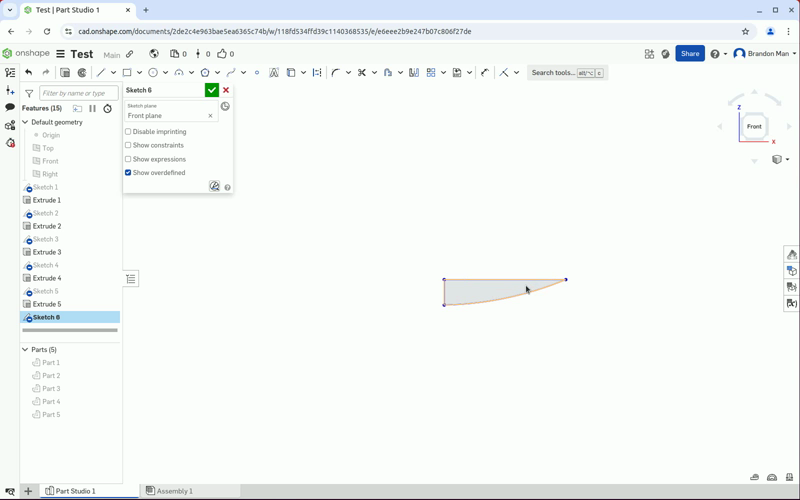
scroll(6)
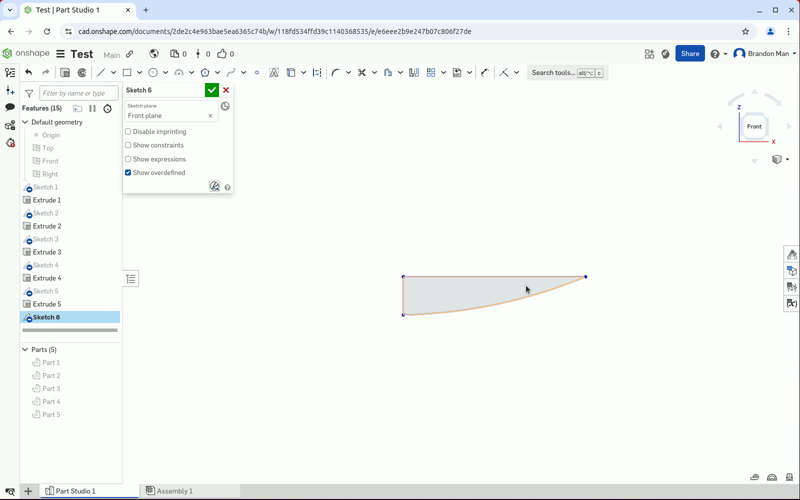
scroll(6)
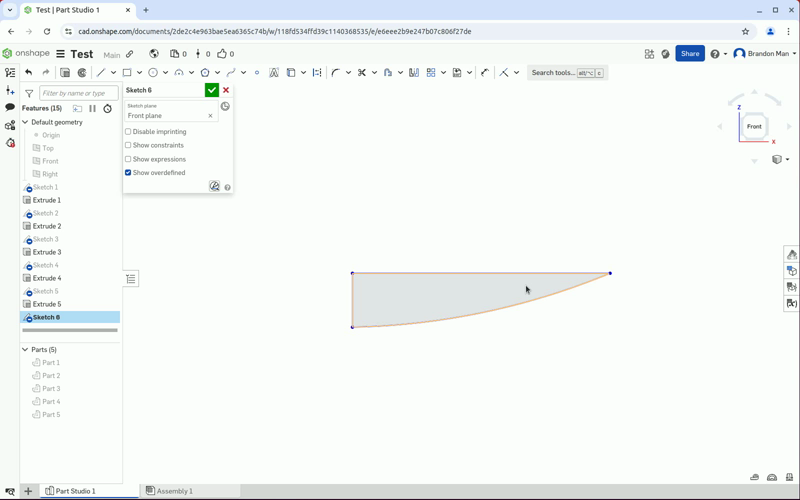
scroll(6)
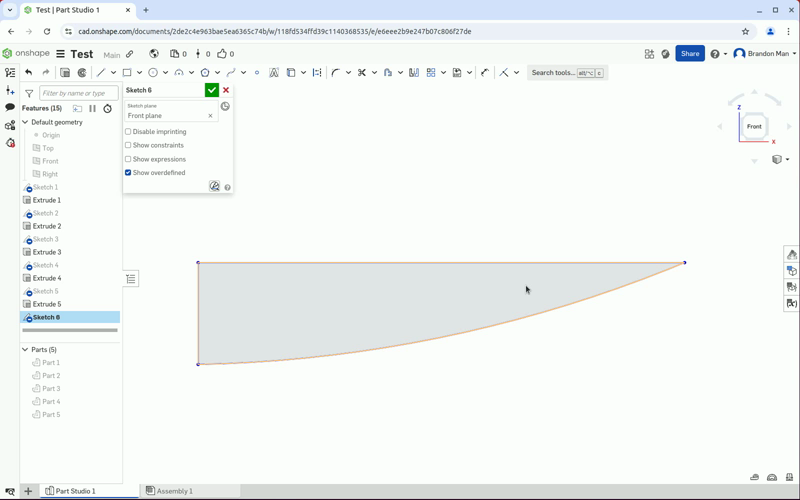
click(526, 285)
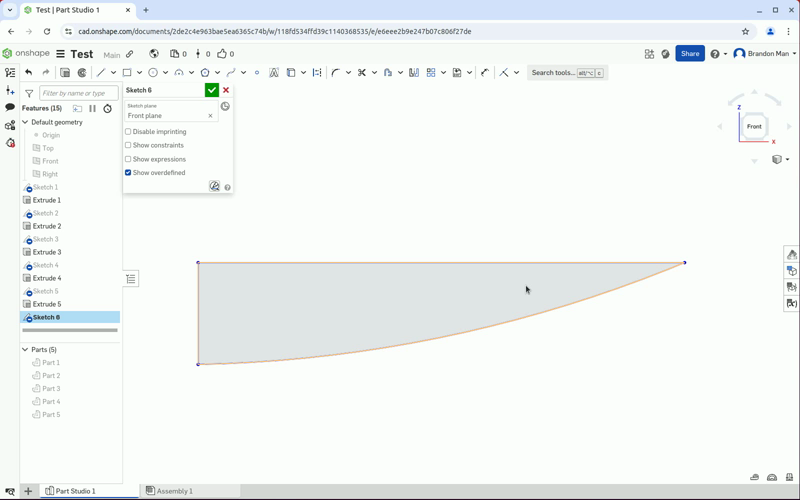
scroll(-6)
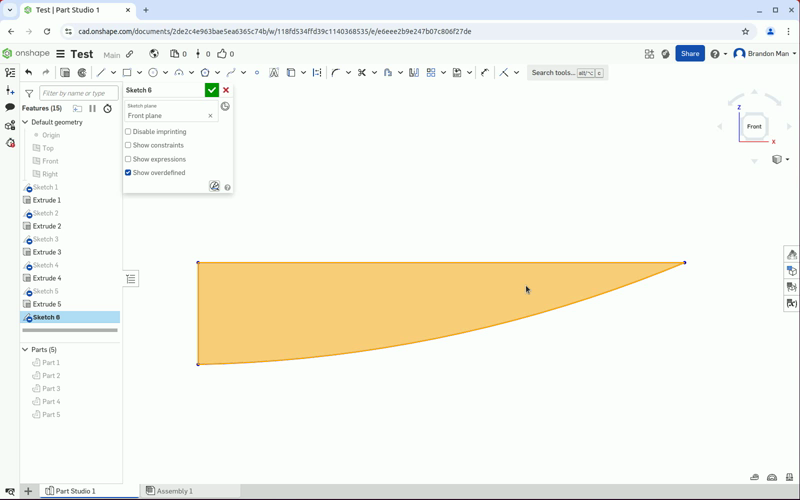
scroll(-6)
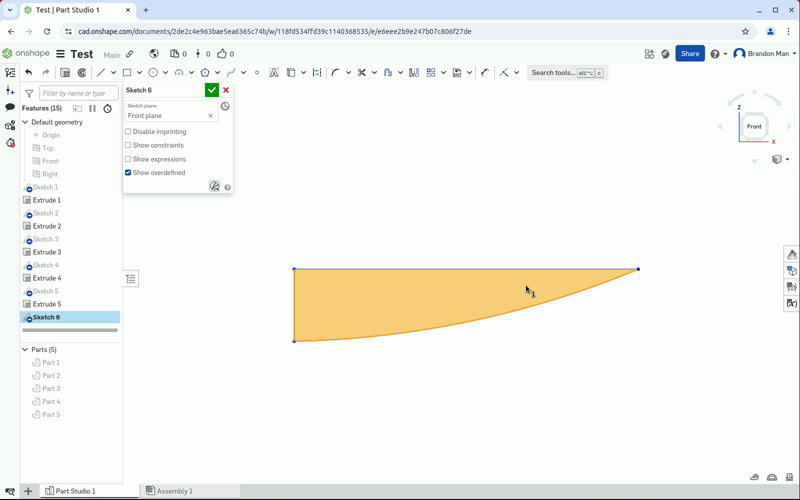
scroll(-6)
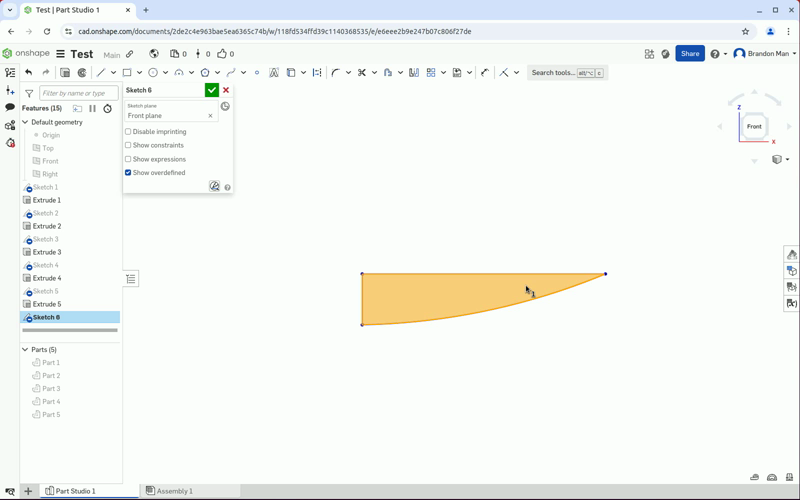
scroll(-6)
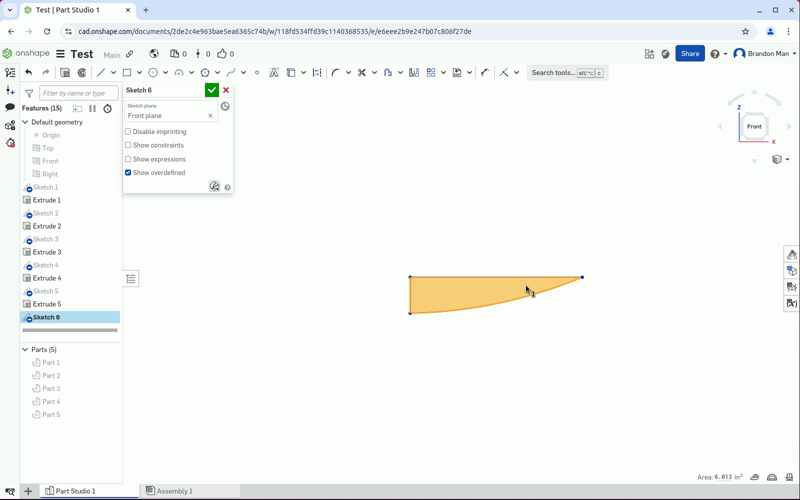
scroll(-6)
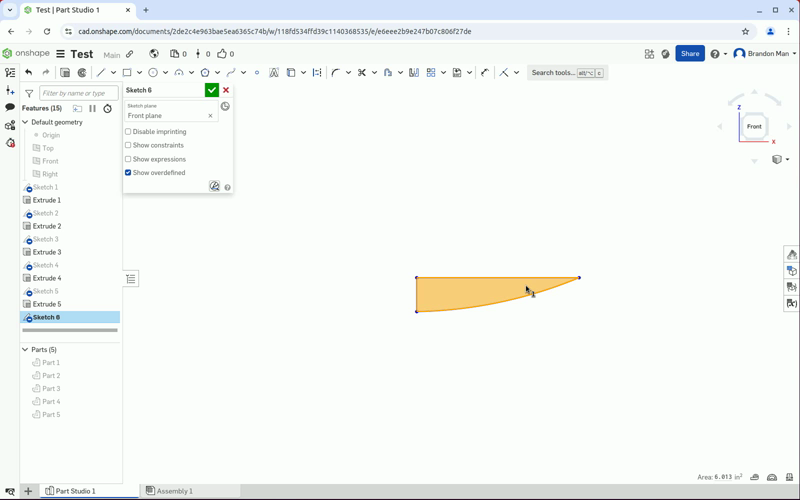
scroll(-6)
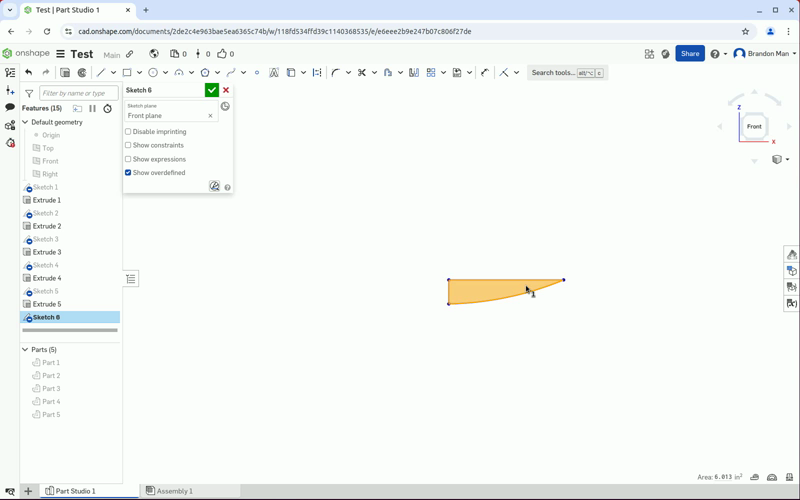
scroll(-6)
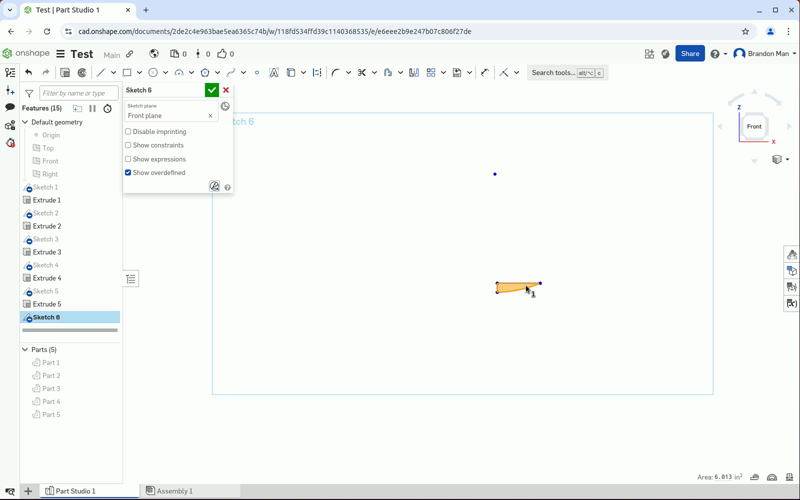
mouse_move(73, 352)
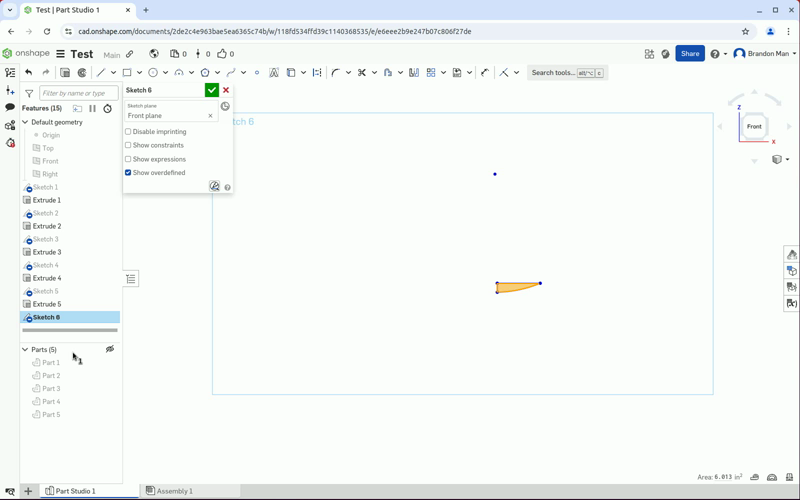
key(shift+y)
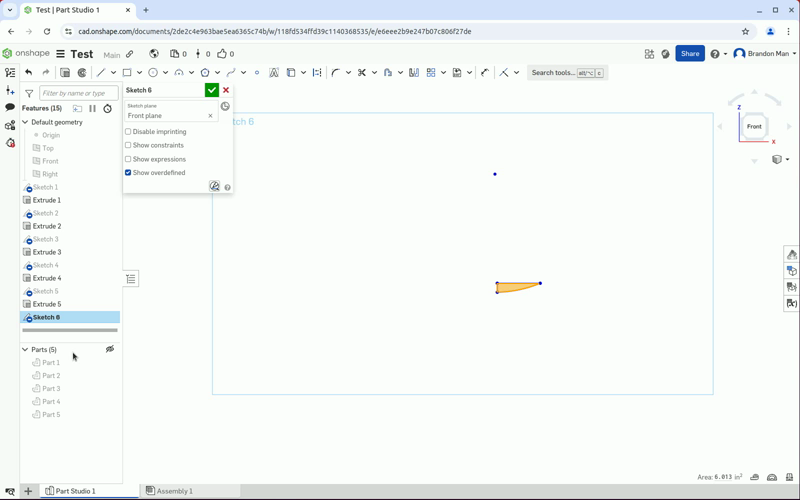
key(shift+e)
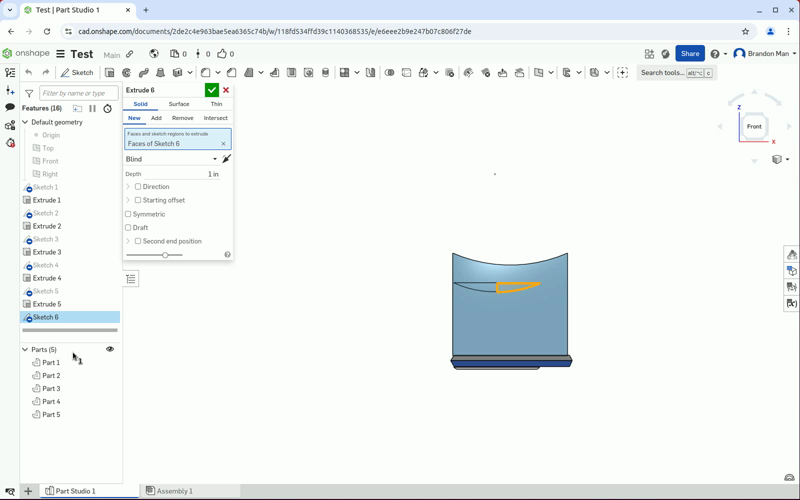
mouse_move(143, 106)
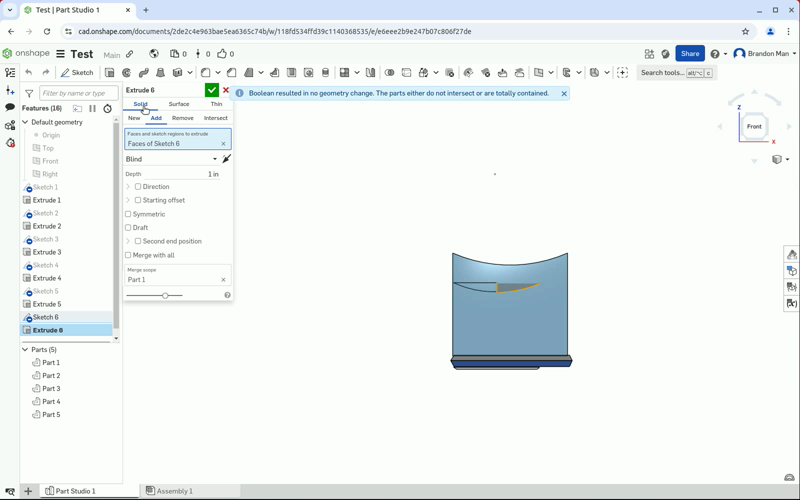
click(143, 106)
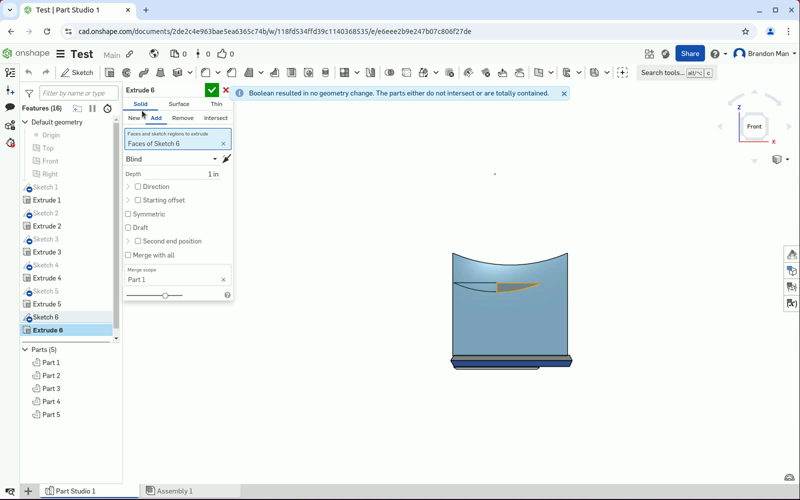
mouse_move(137, 120)
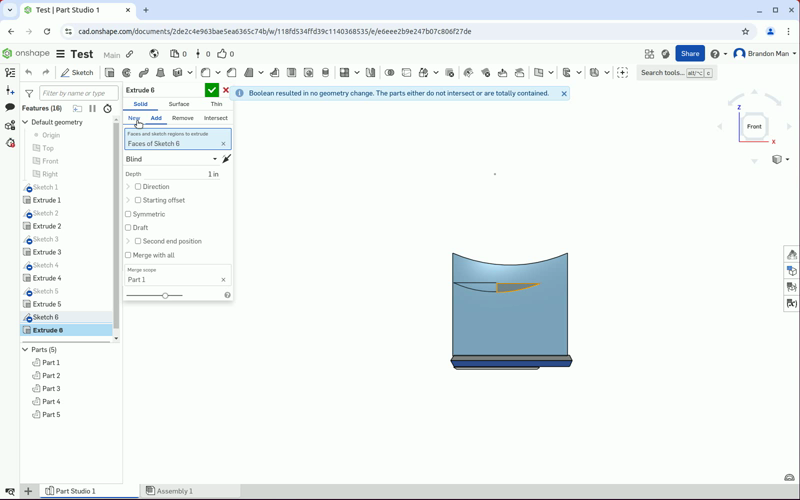
click(137, 120)
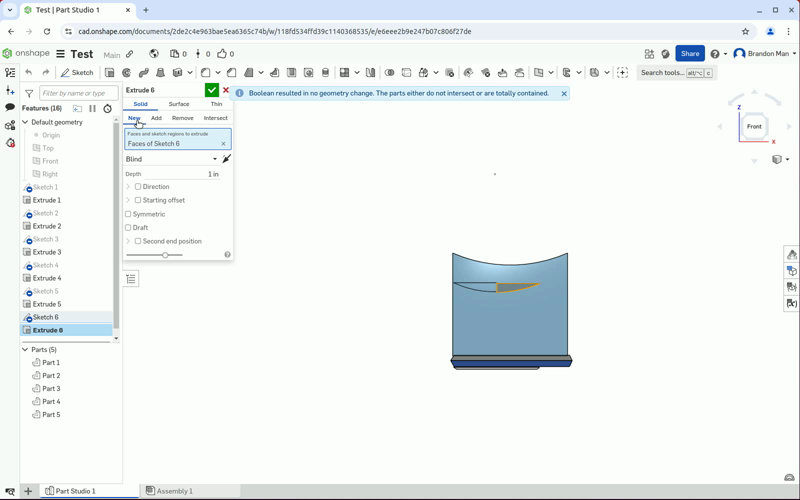
key(tab, 4)
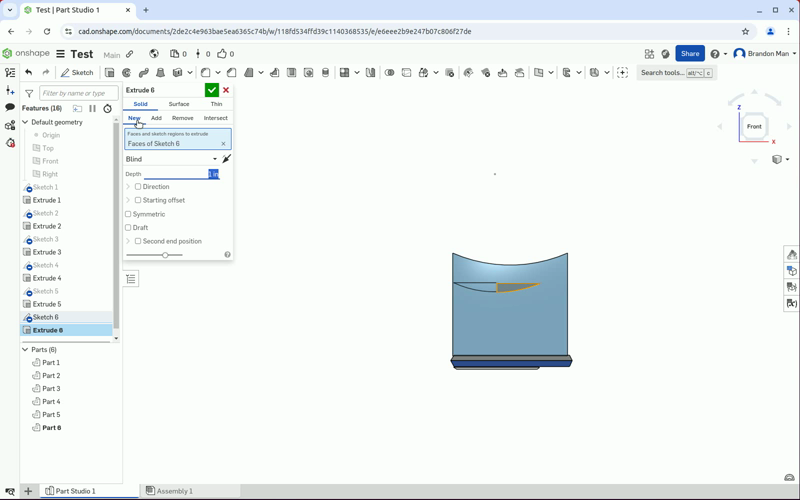
text(23.108)
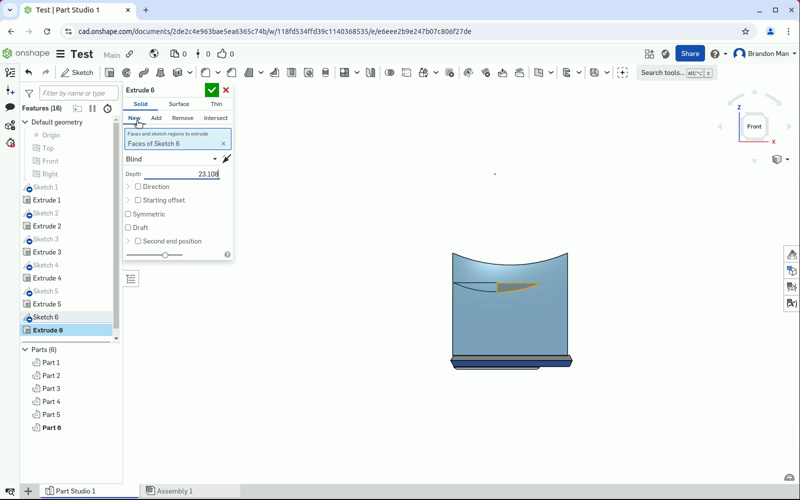
key(enter)
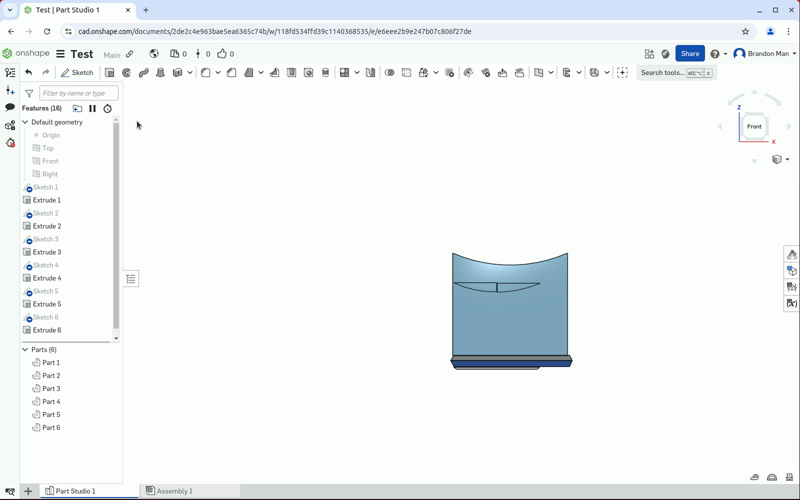
key(shift+h)
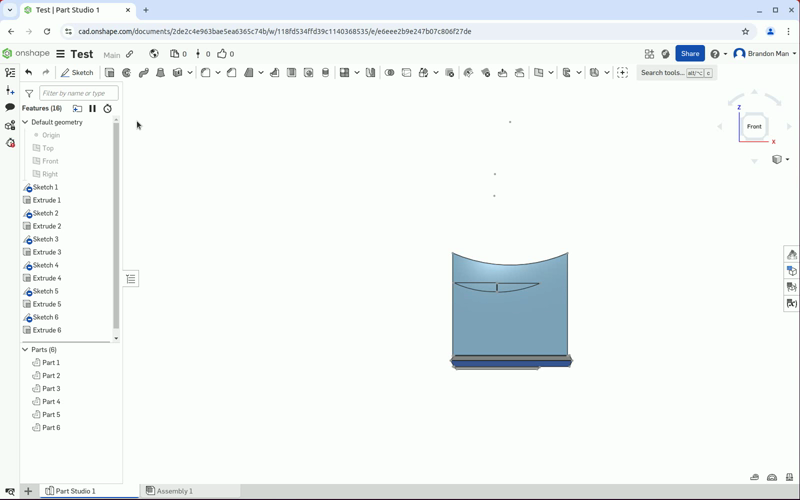
key(shift+h)
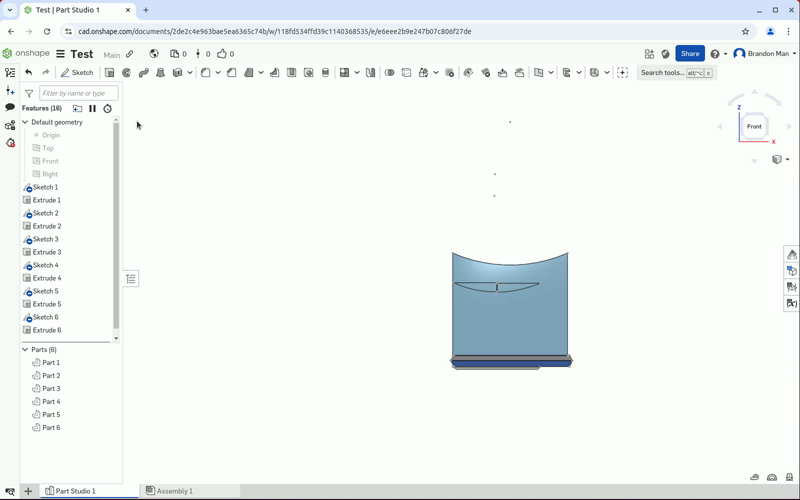
key(shift+7)
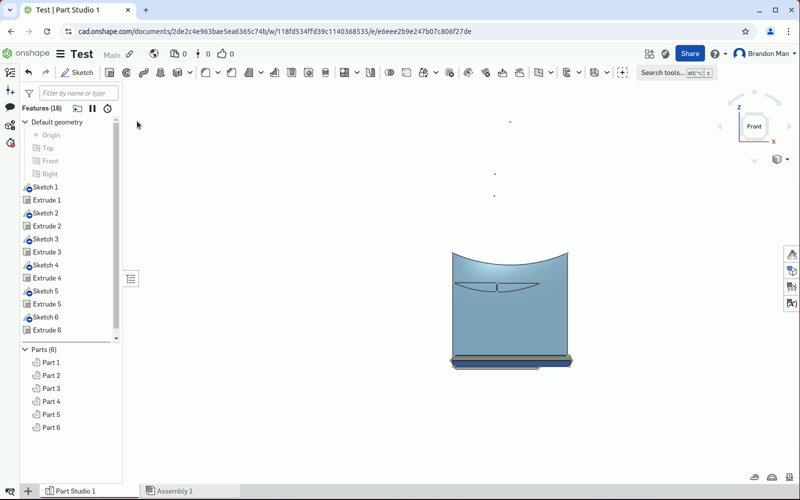
key(left, 2)
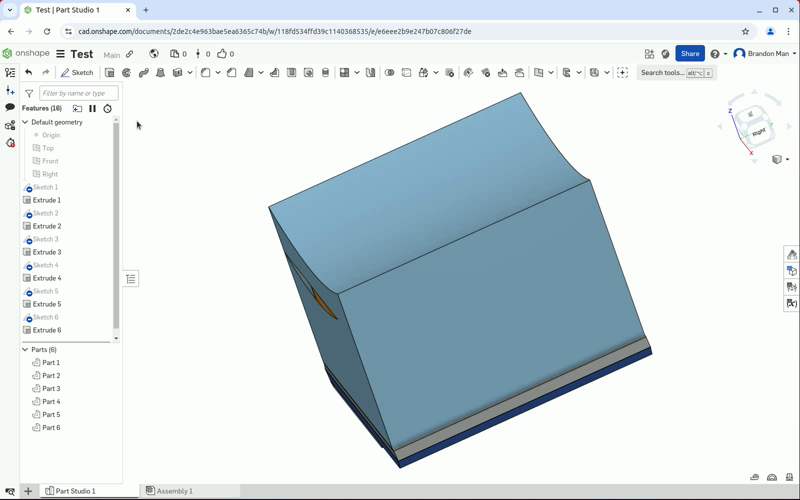
key(down, 2)
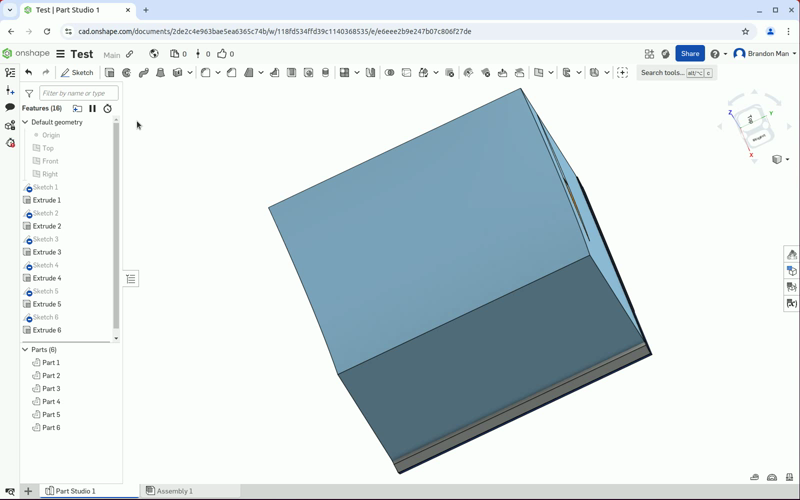
key(up, 2)
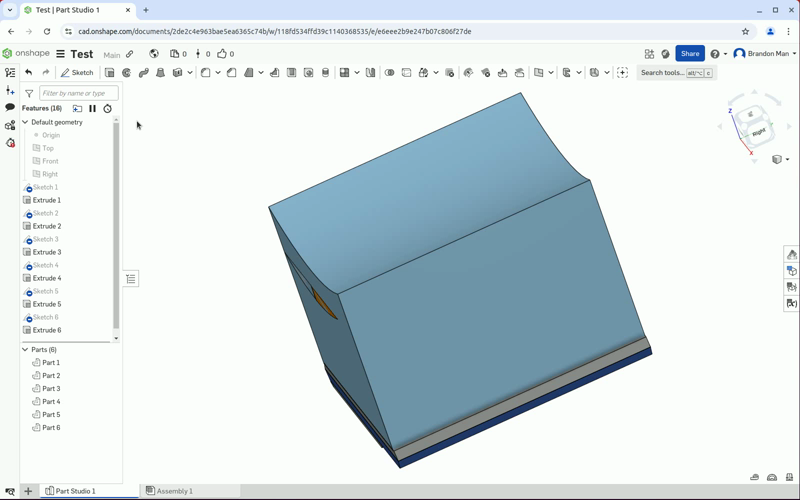
key(right, 2)
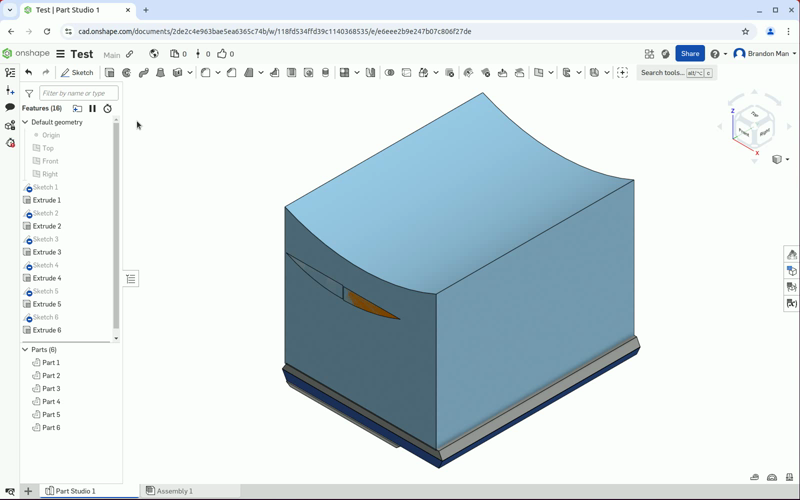
mouse_move(69, 189)
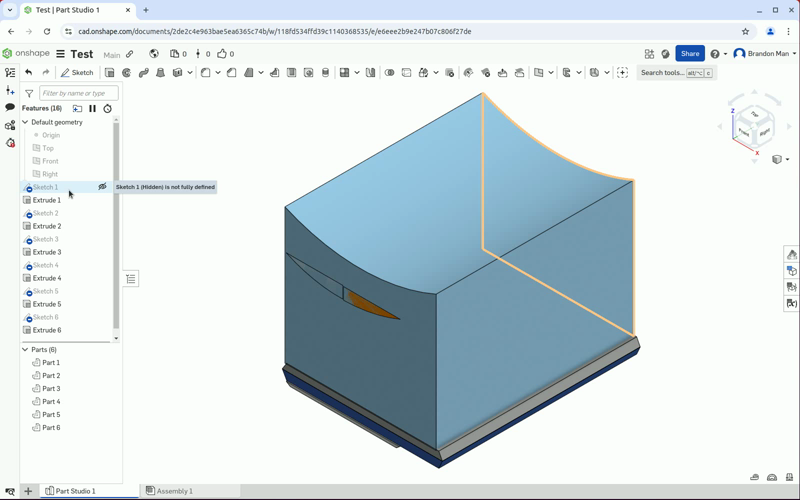
click(69, 189)